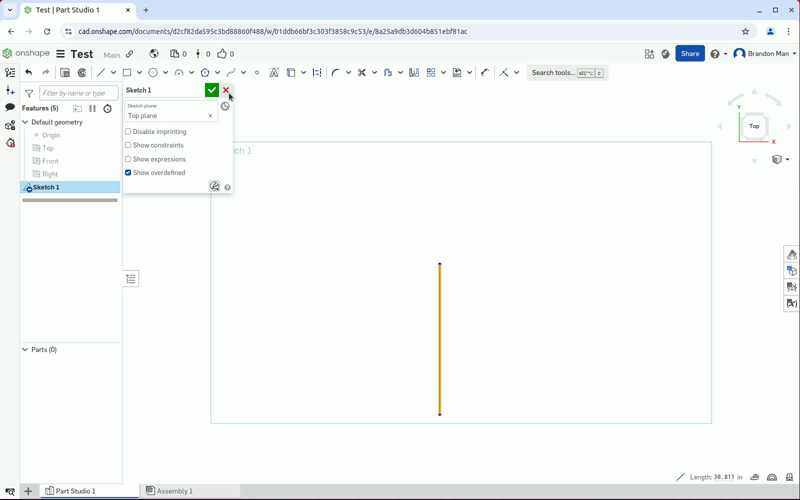
key(shift+h)
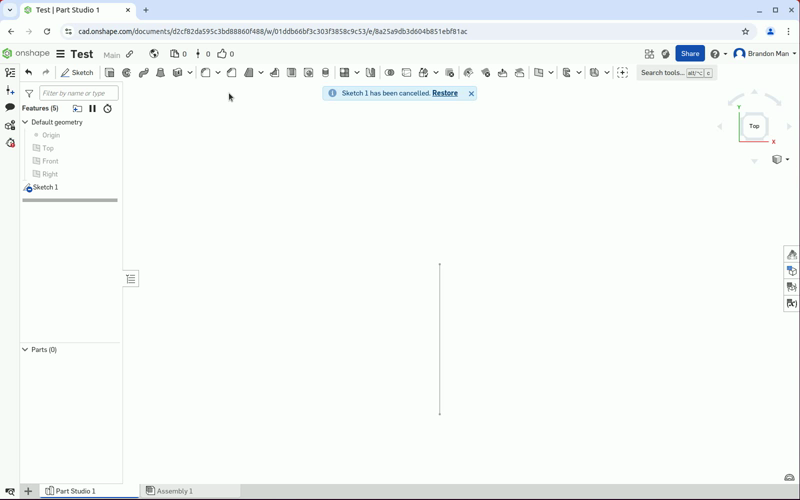
mouse_move(73, 352)
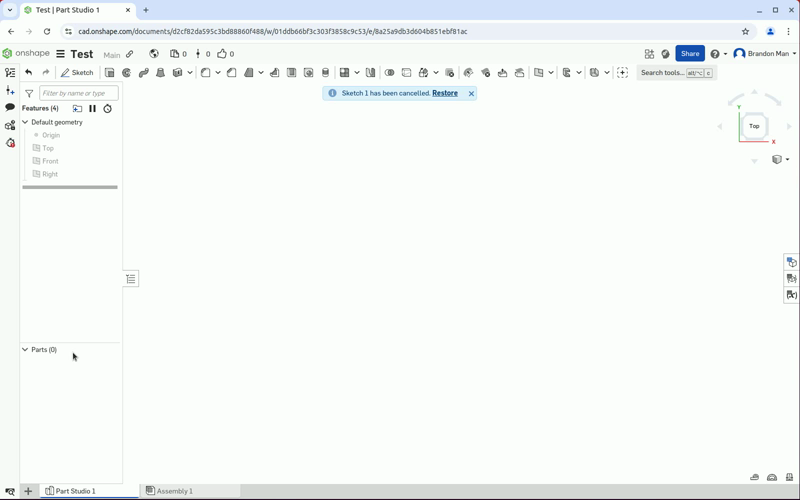
key(y)
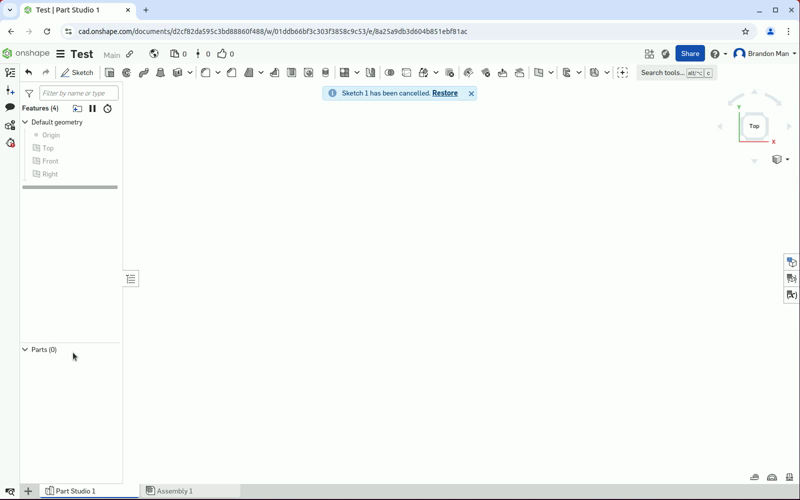
key(shift+p)
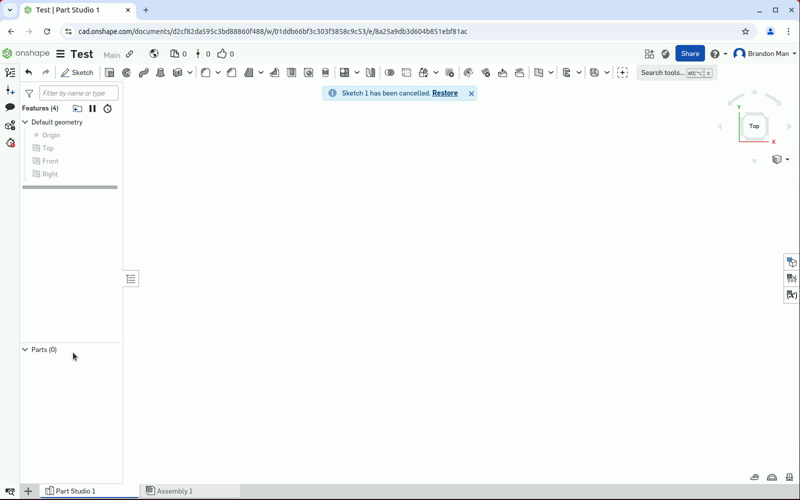
key(space)
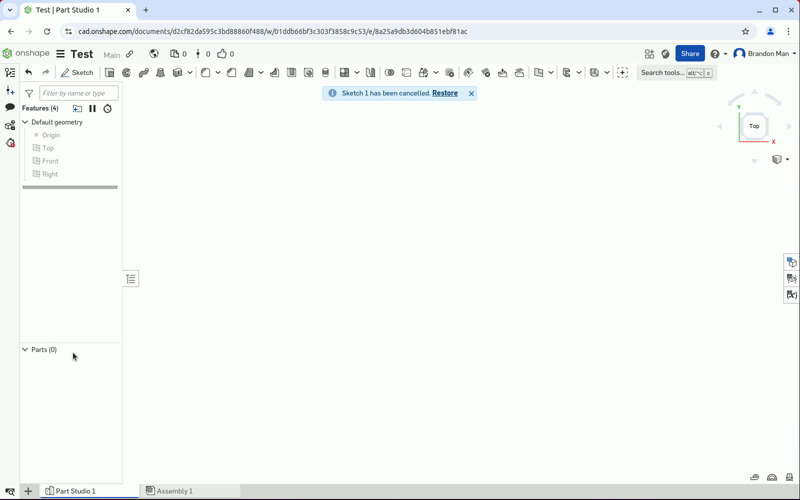
key_down(shift)
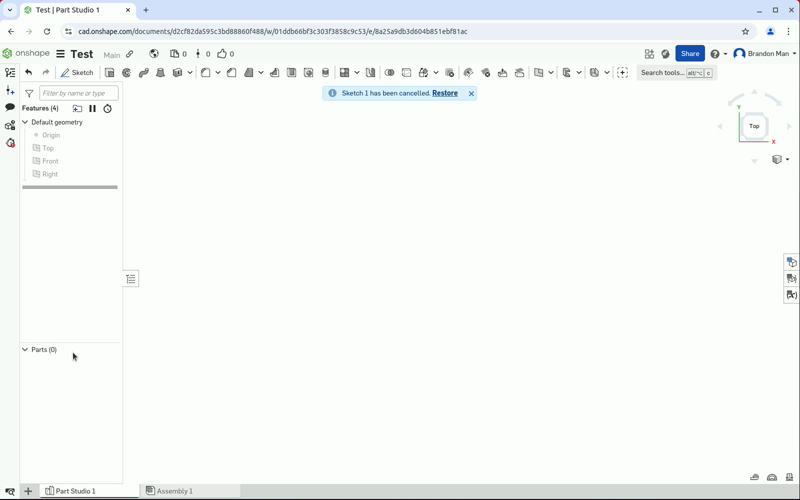
key(up)
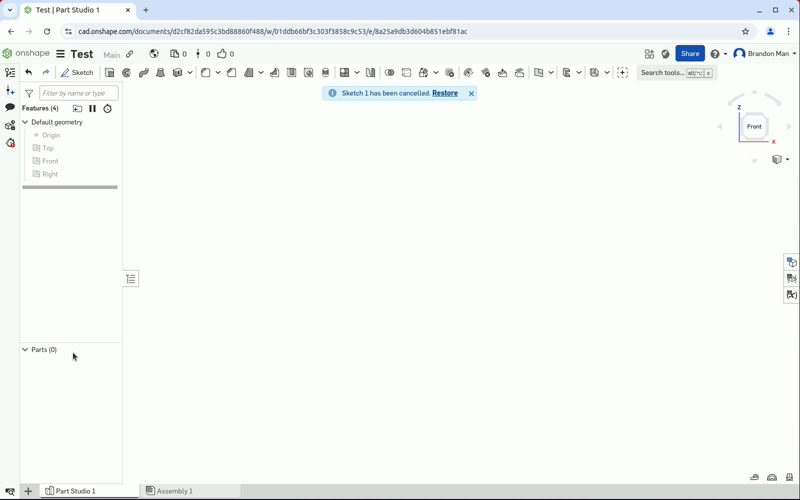
key_up(shift)
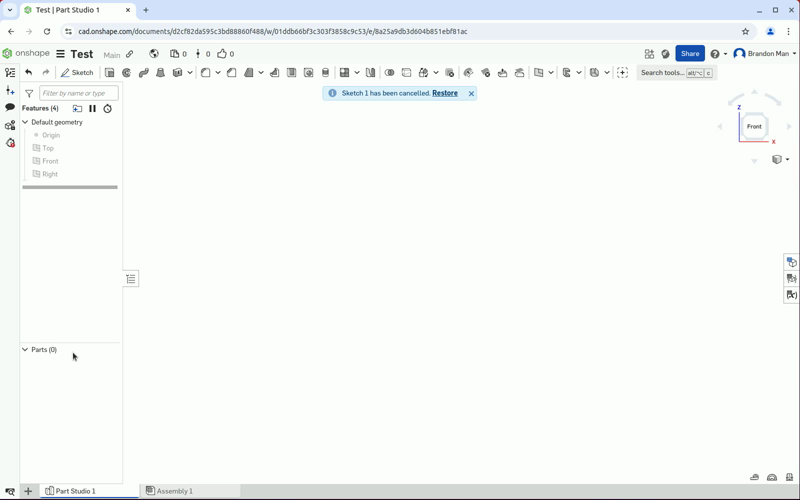
mouse_move(73, 352)
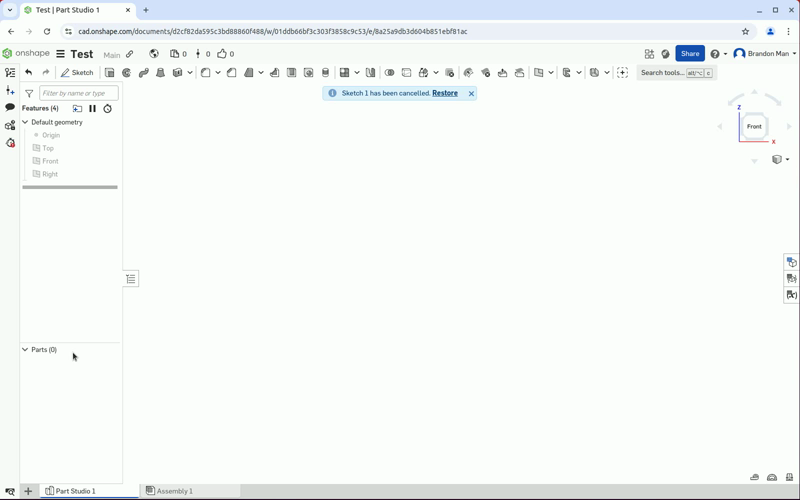
key(shift+y)
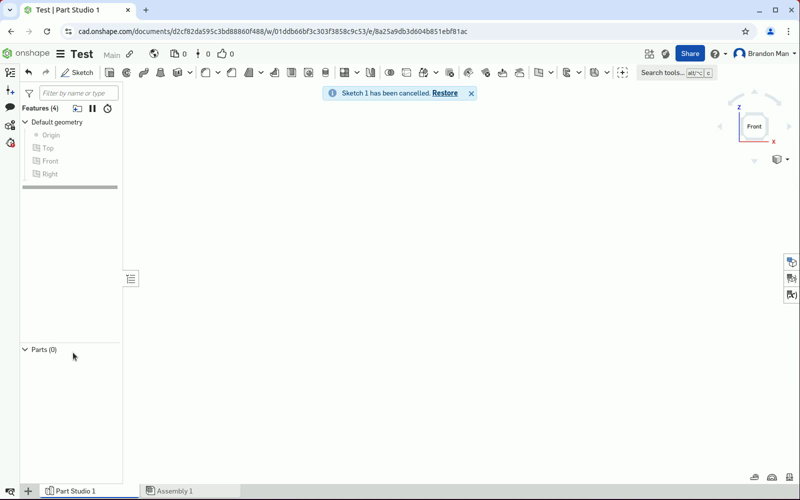
key(shift+s)
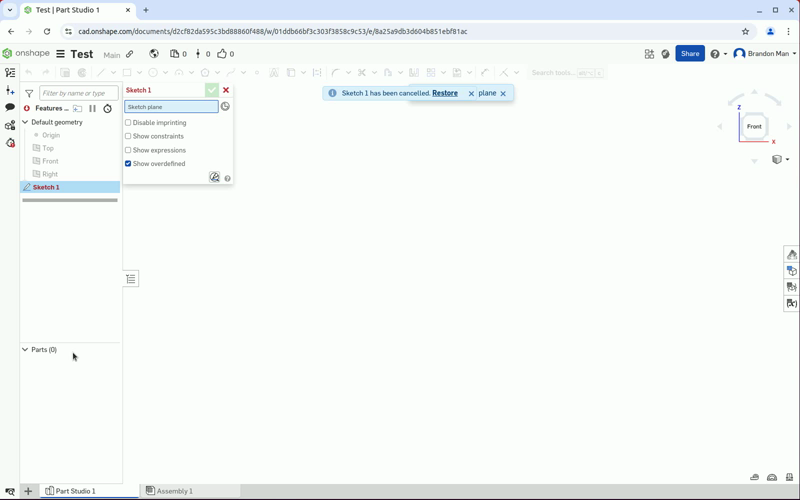
mouse_move(73, 163)
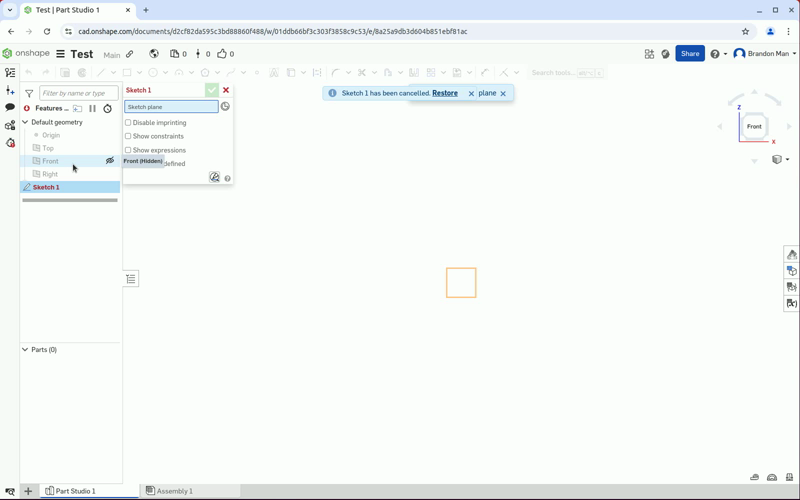
click(73, 163)
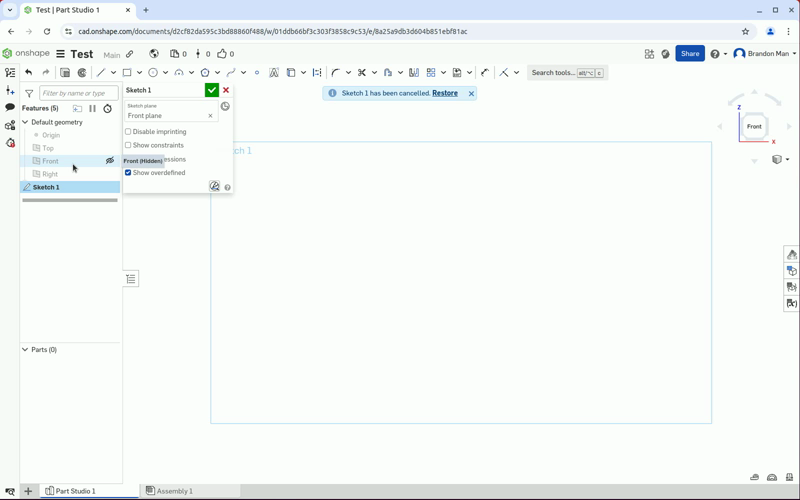
mouse_move(73, 352)
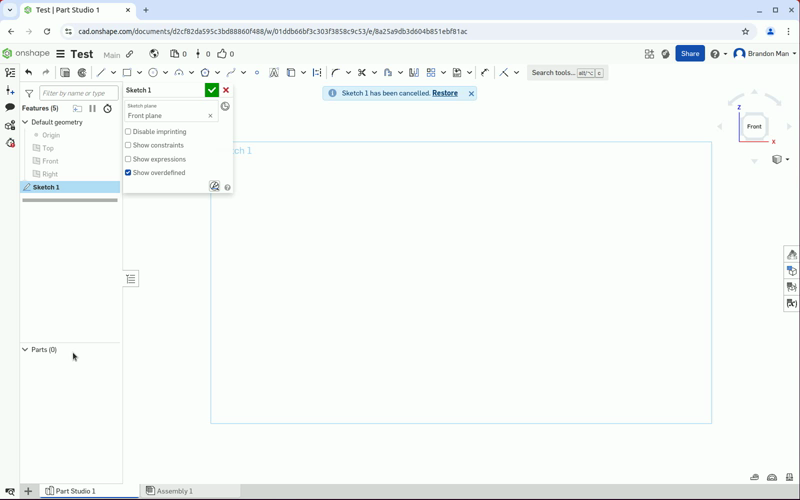
key(y)
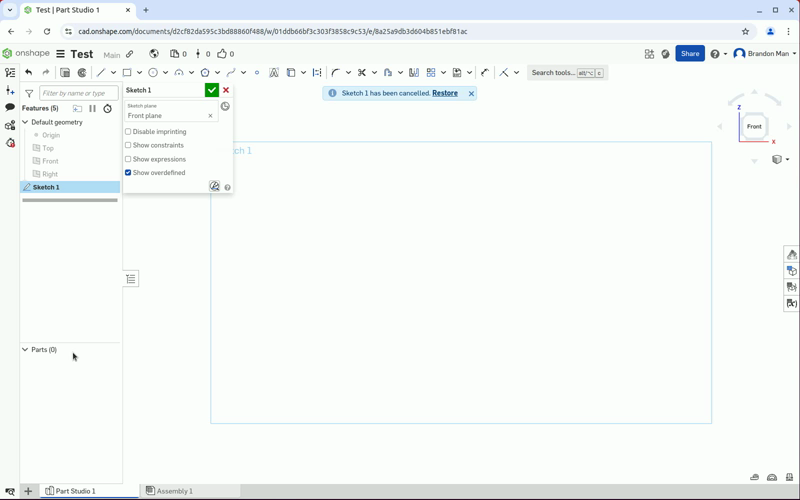
key(a)
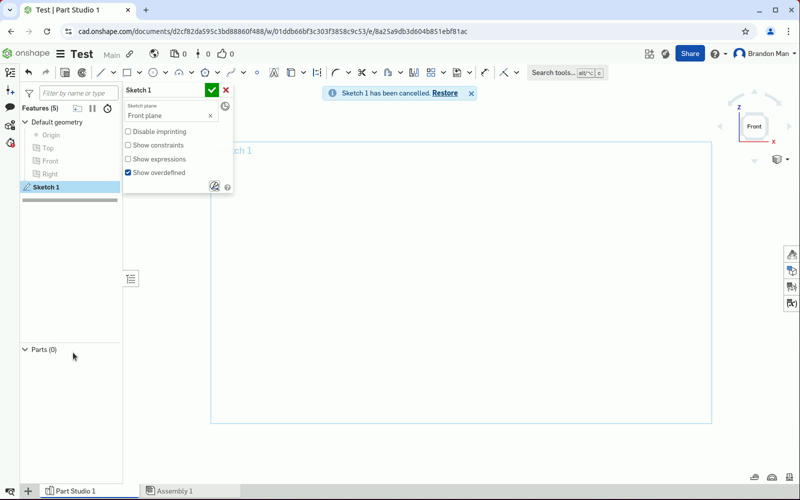
key_down(shift)
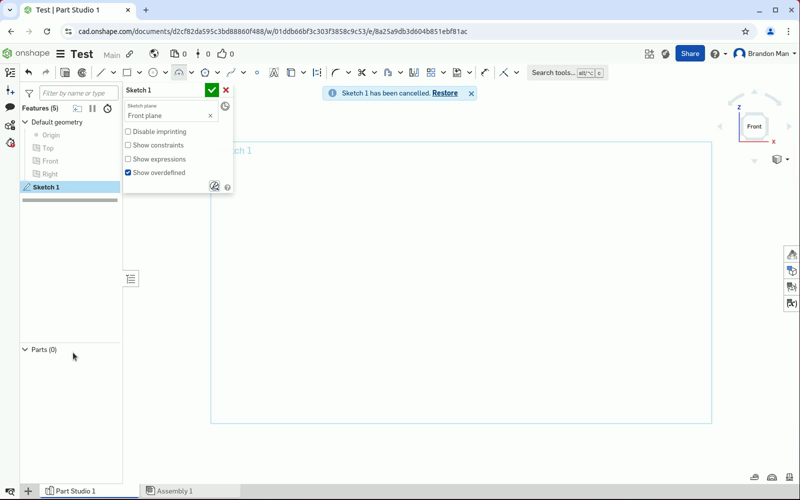
mouse_move(368, 257)
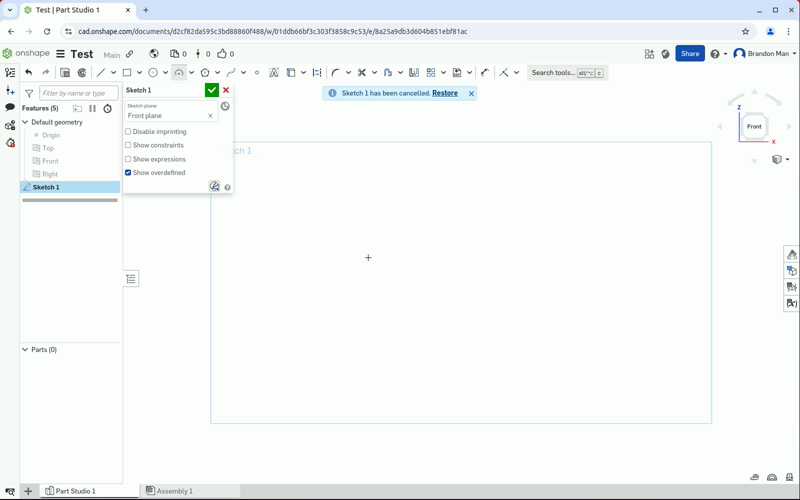
click(368, 257)
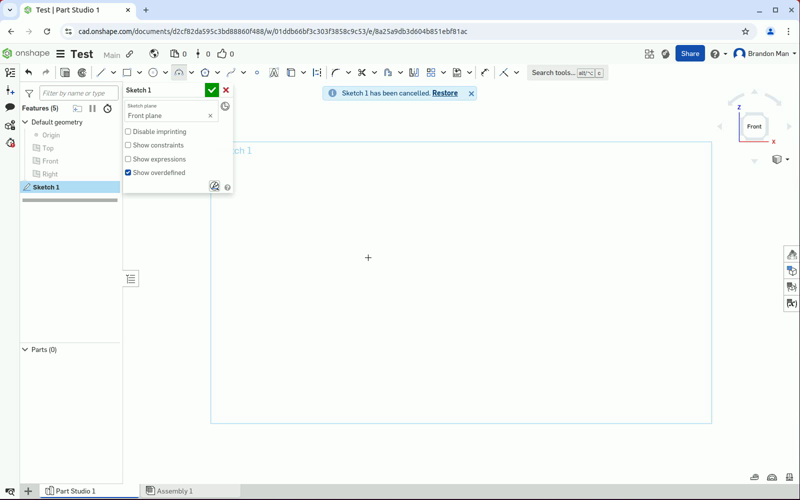
key_up(shift)
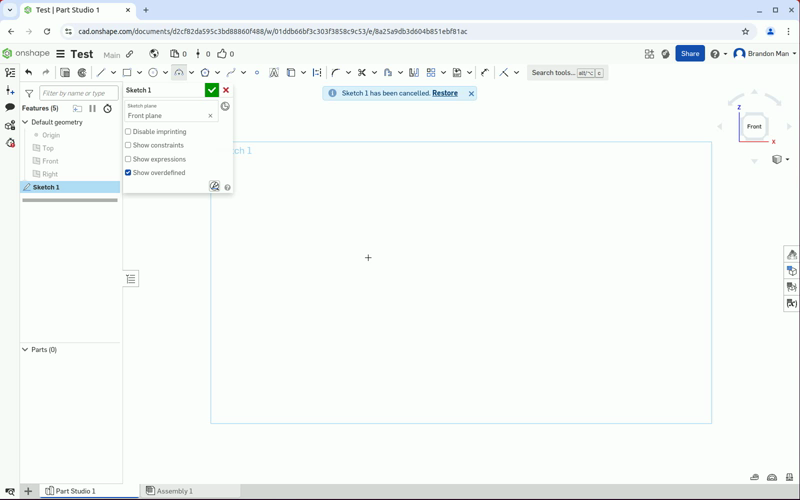
key_down(shift)
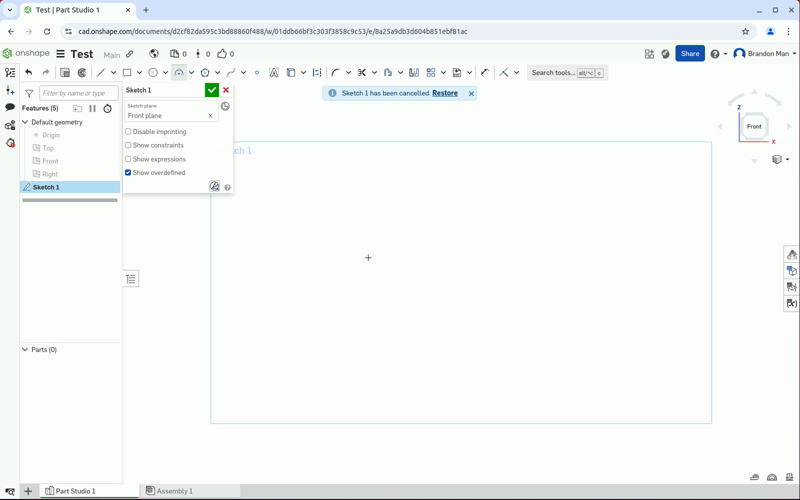
mouse_move(401, 283)
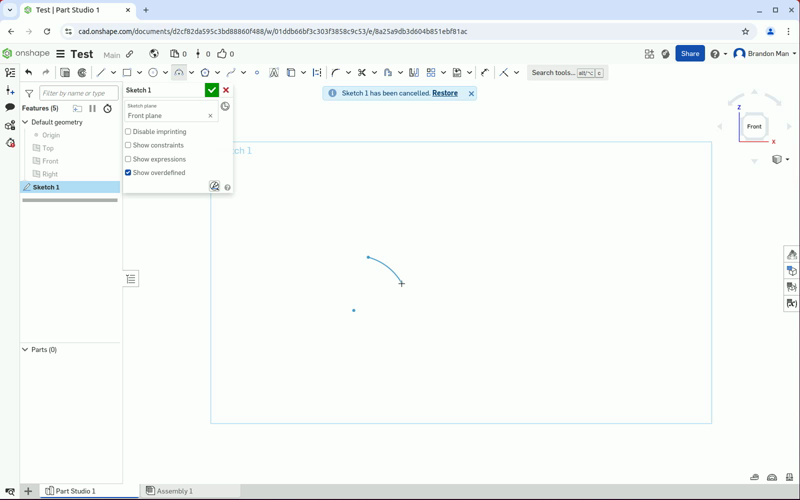
click(401, 283)
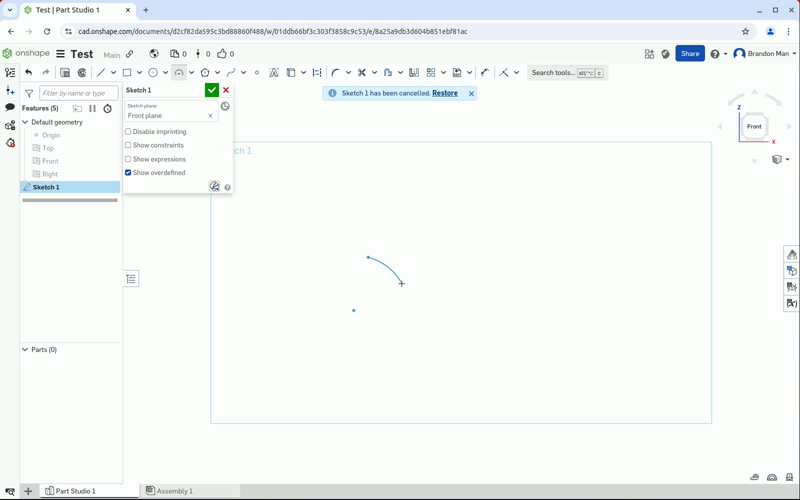
mouse_move(391, 261)
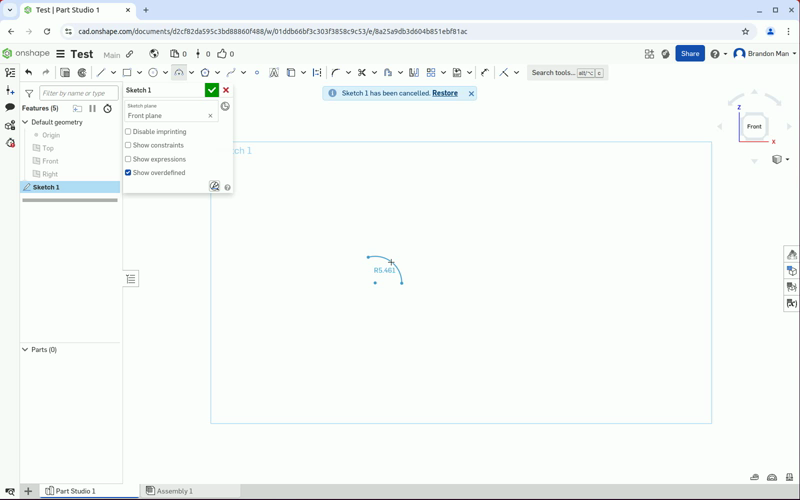
click(391, 261)
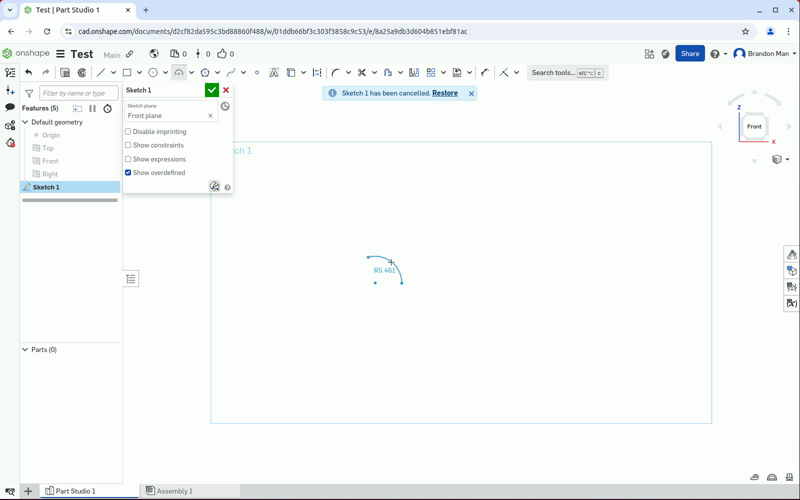
key_up(shift)
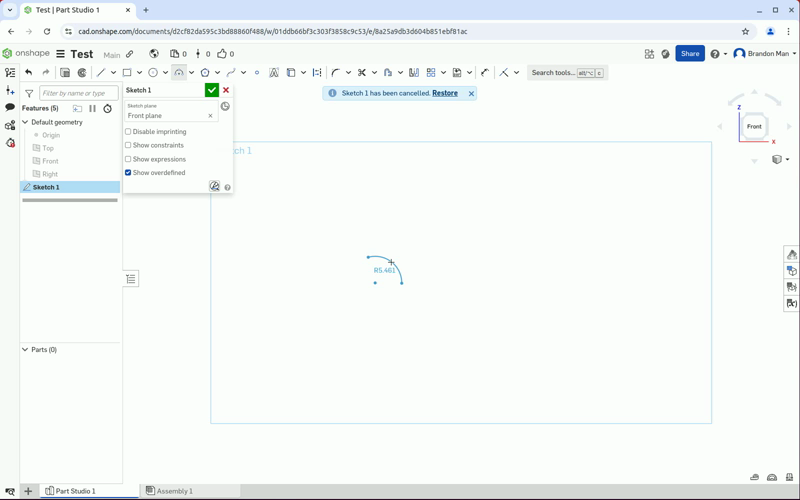
key(esc)
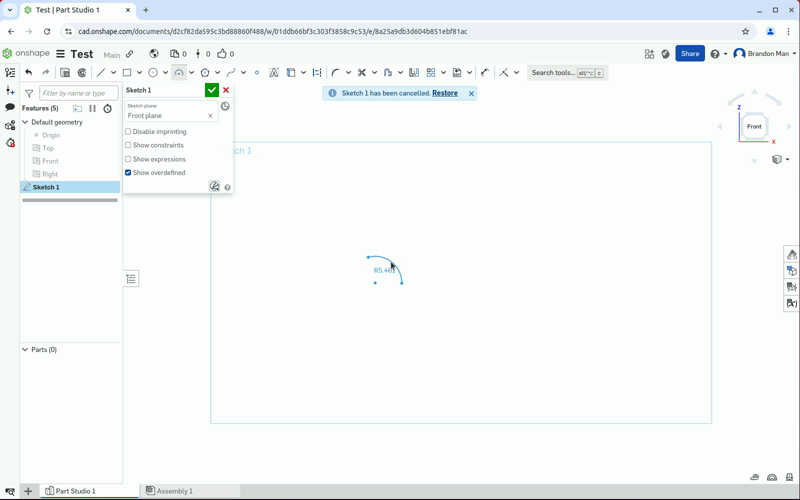
key(l)
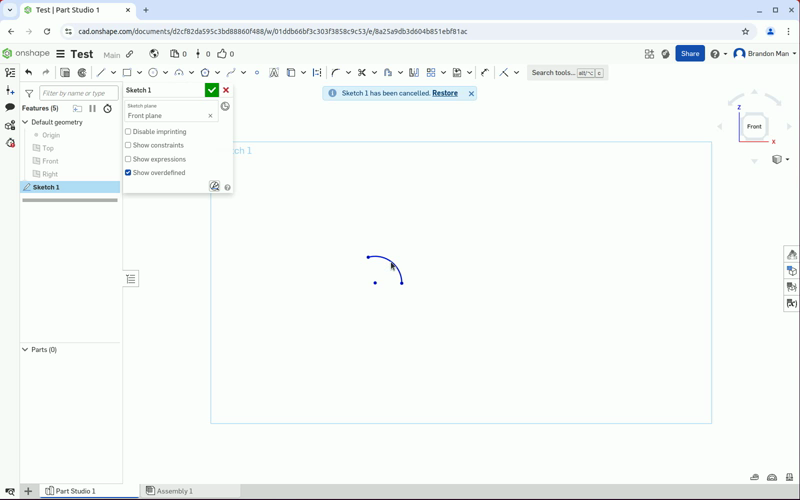
mouse_move(401, 283)
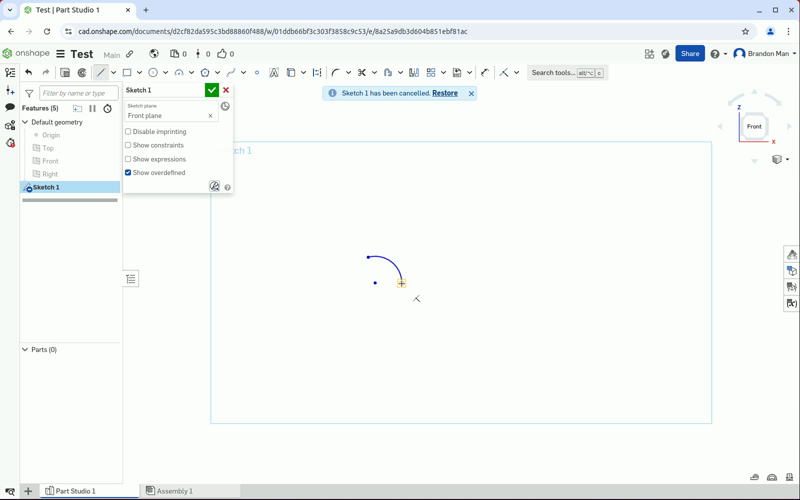
click(401, 283)
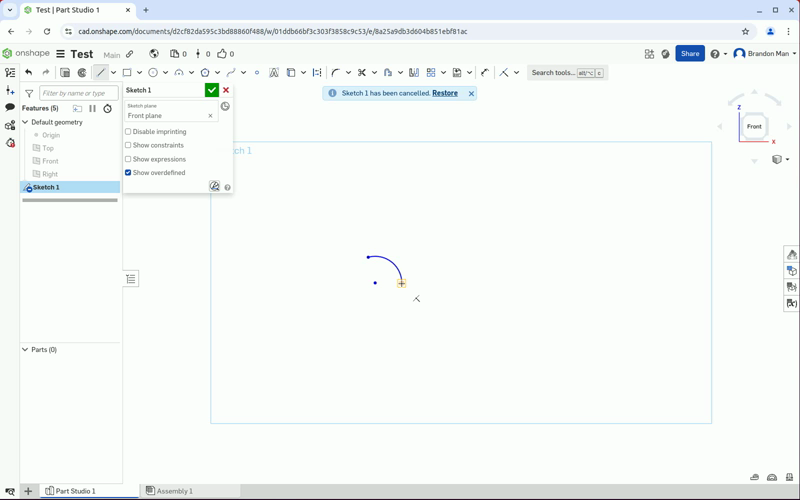
key_down(shift)
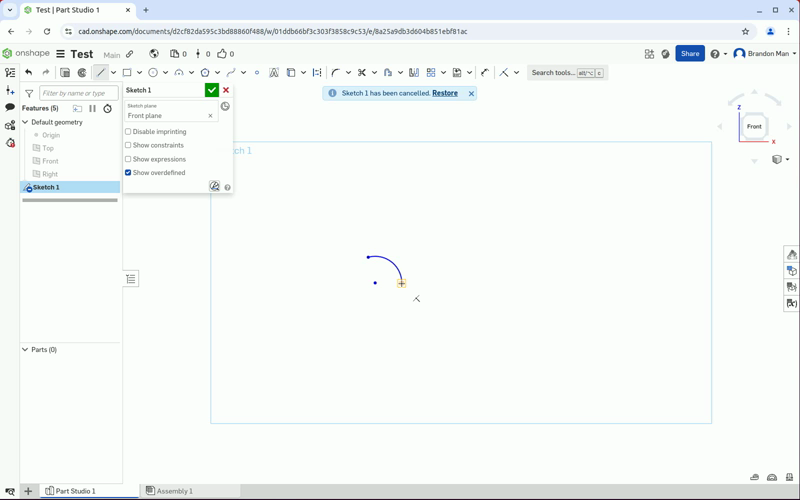
mouse_move(431, 283)
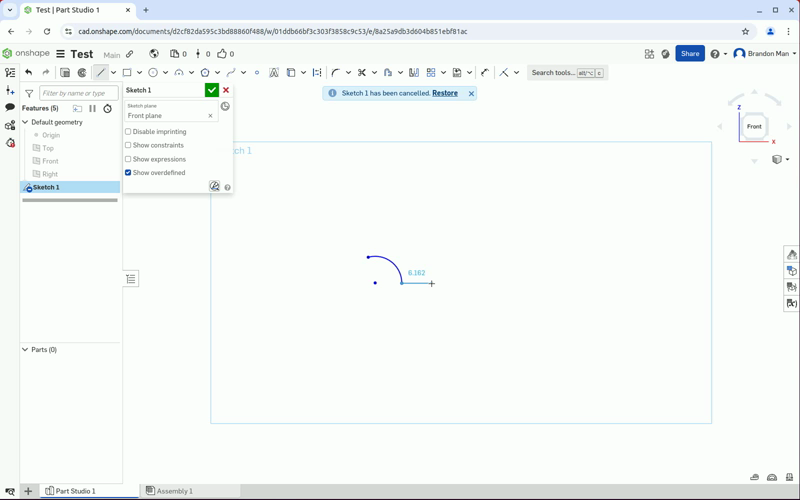
mouse_move(414, 283)
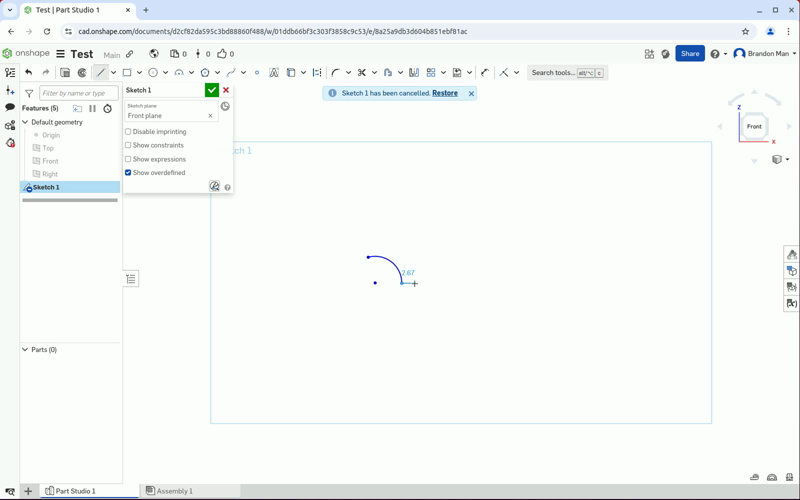
click(414, 283)
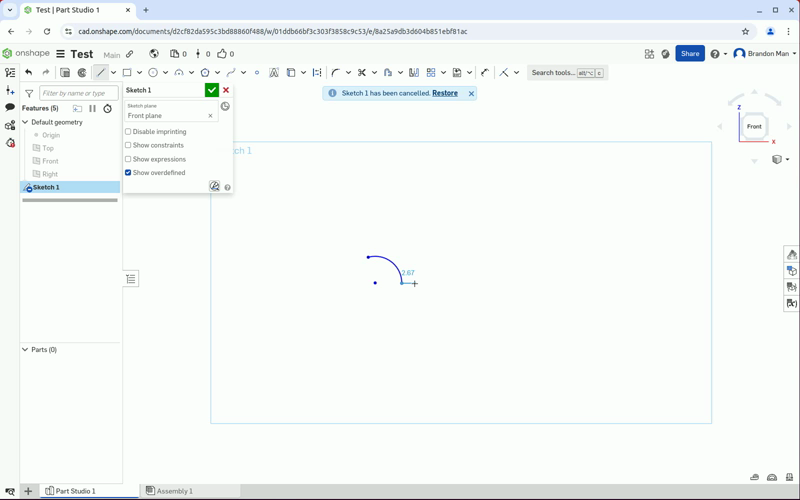
key_up(shift)
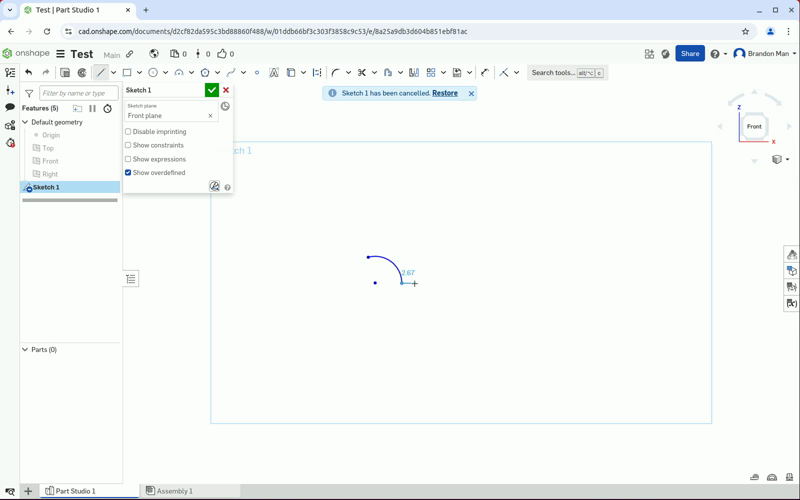
key_down(shift)
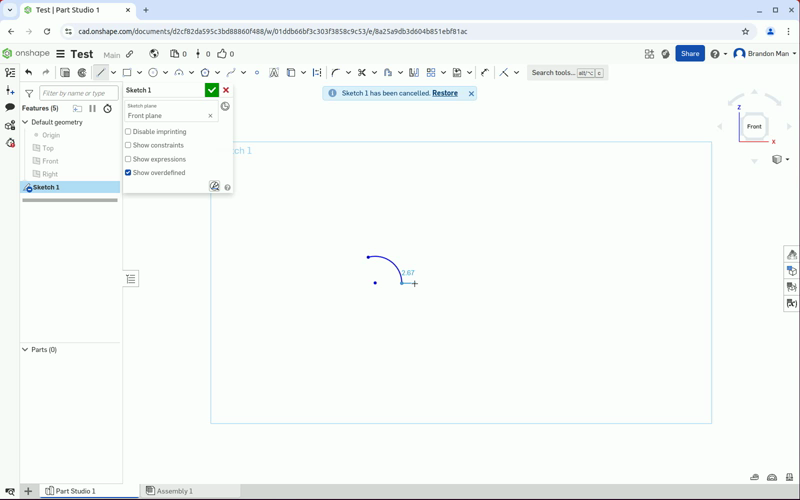
mouse_move(444, 283)
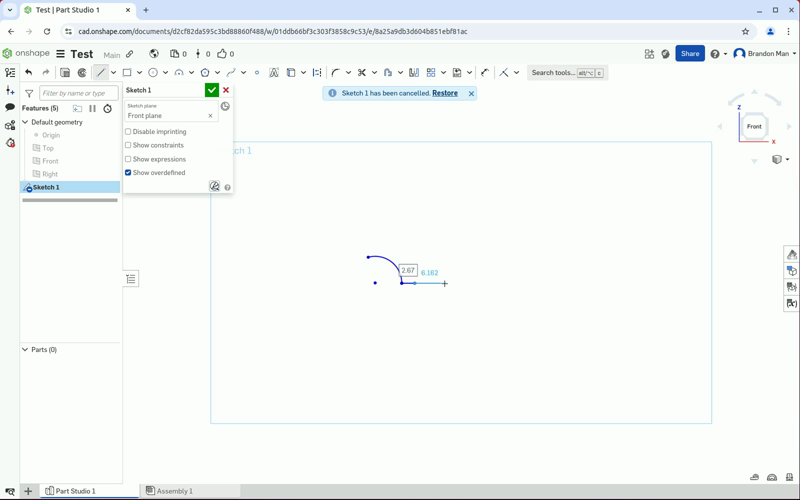
mouse_move(420, 283)
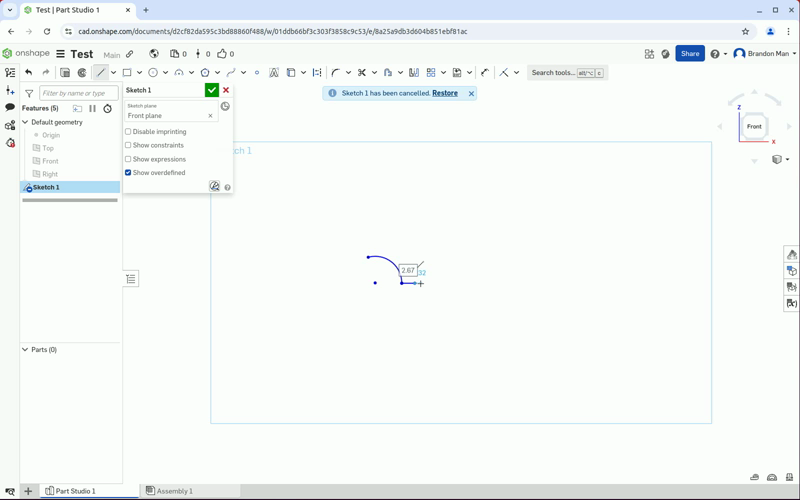
scroll(6)
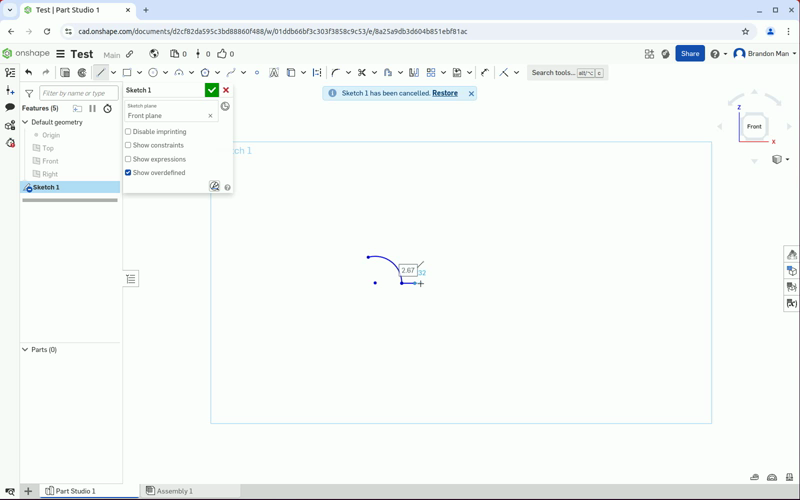
scroll(6)
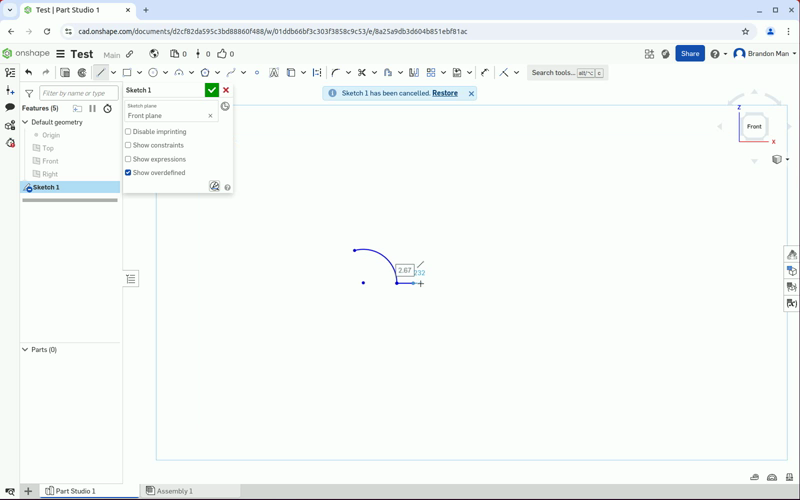
scroll(6)
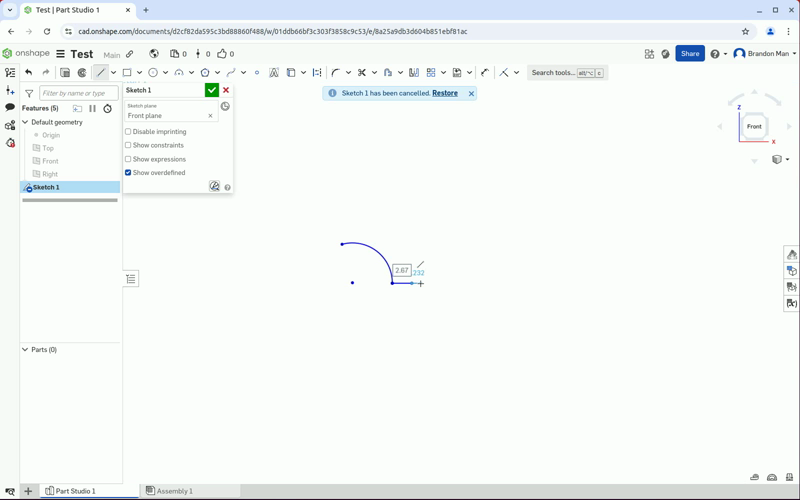
scroll(6)
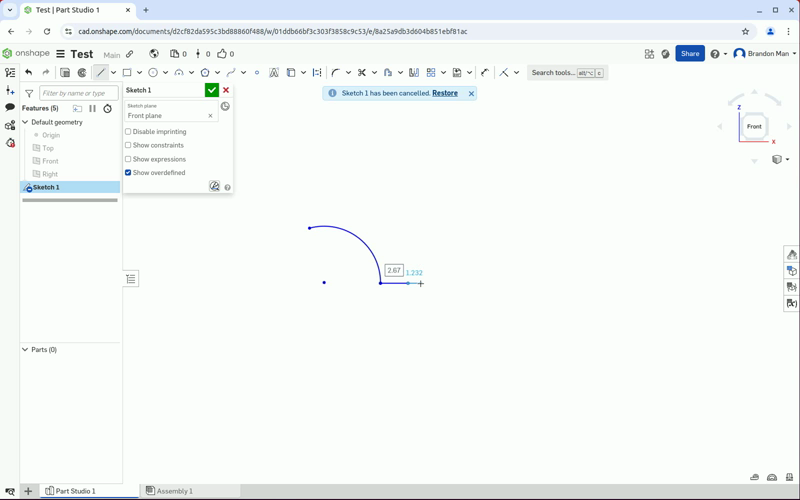
scroll(6)
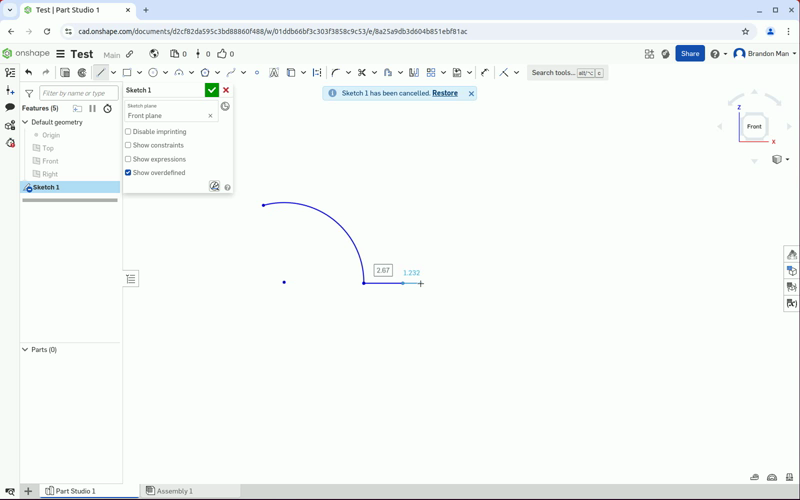
scroll(6)
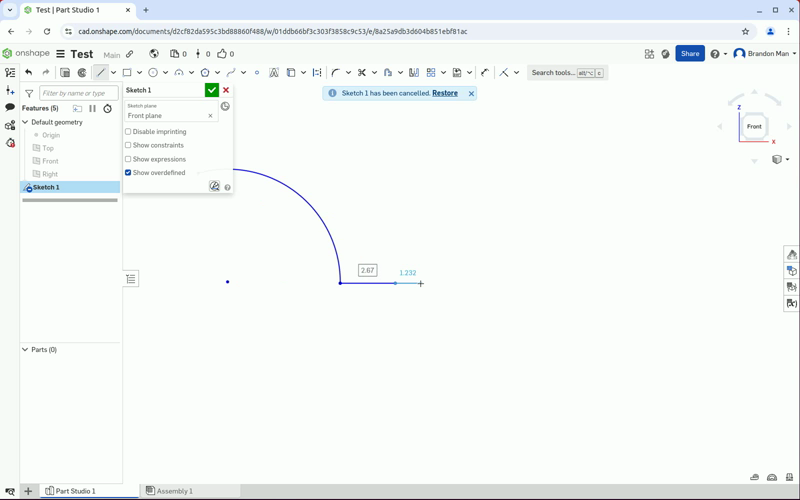
scroll(6)
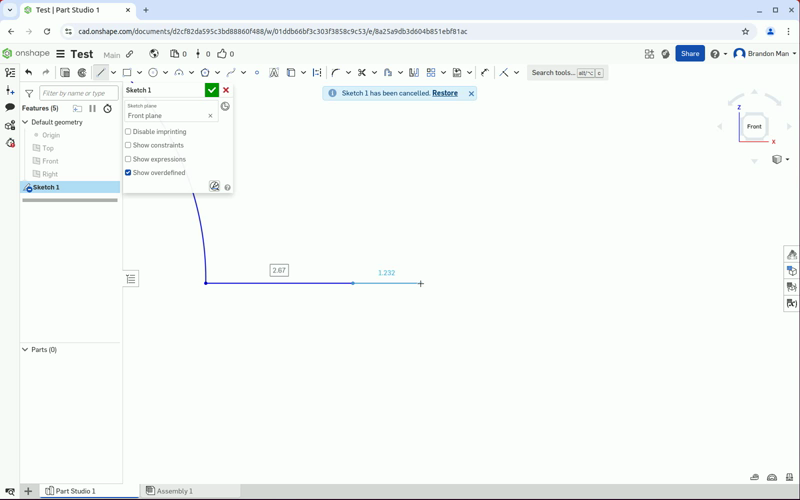
click(420, 283)
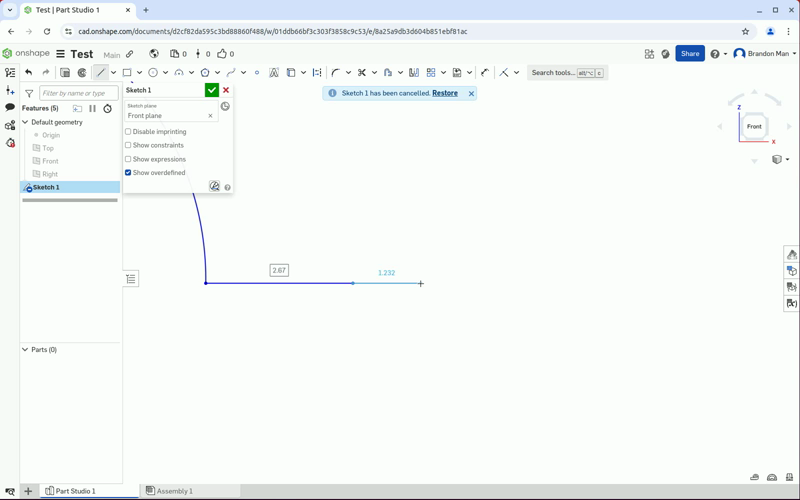
scroll(-6)
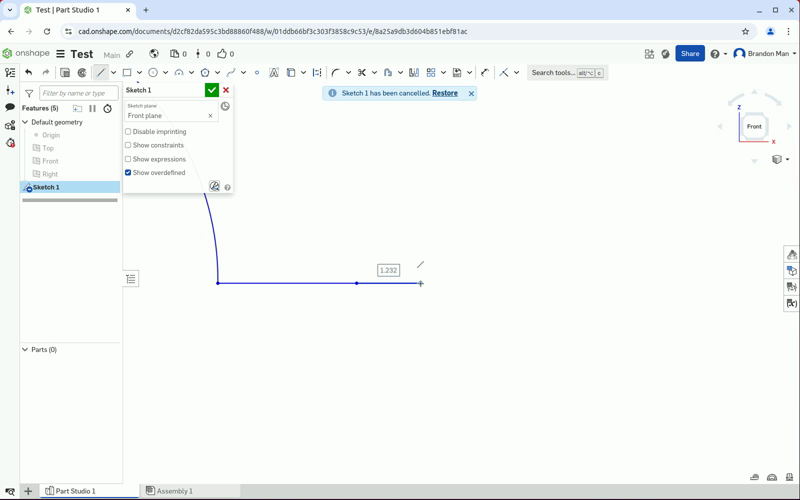
scroll(-6)
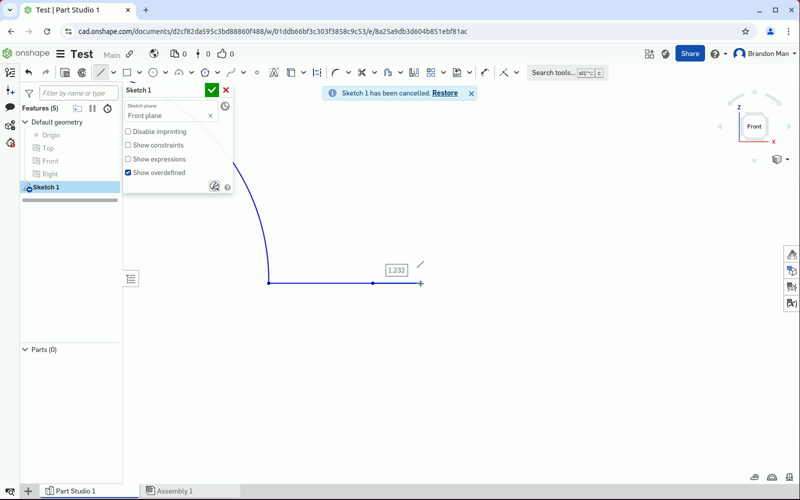
scroll(-6)
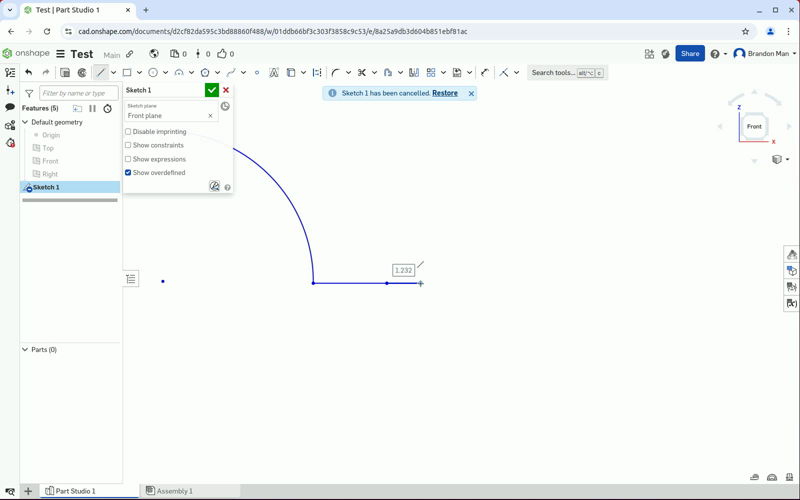
scroll(-6)
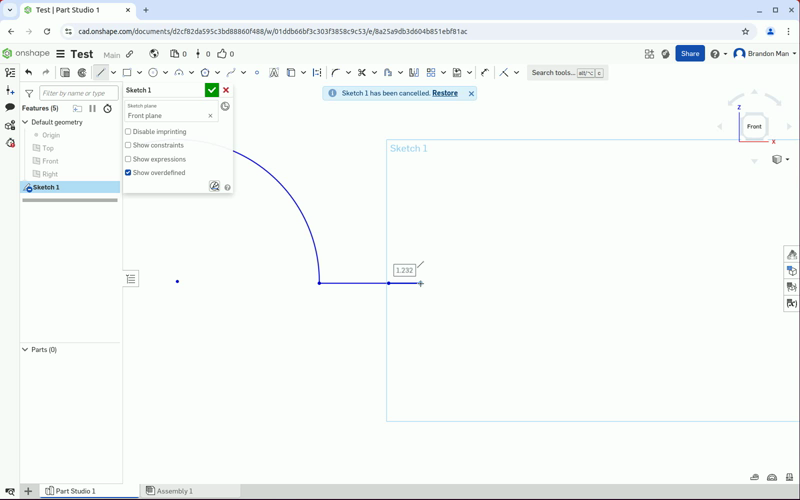
scroll(-6)
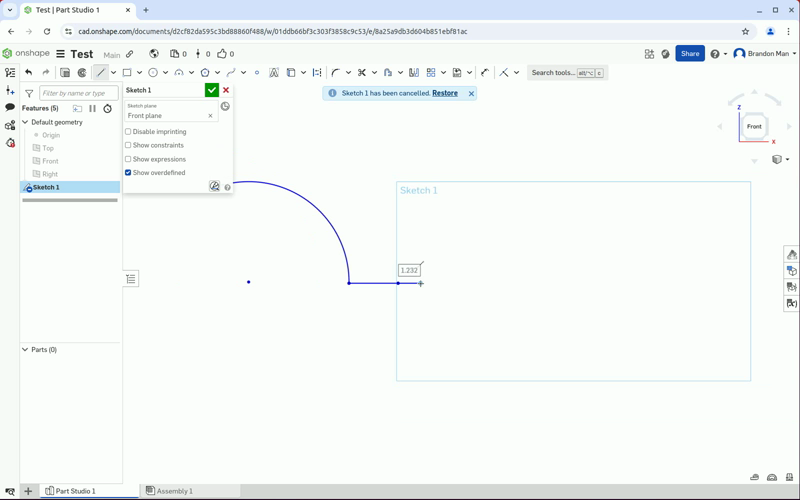
scroll(-6)
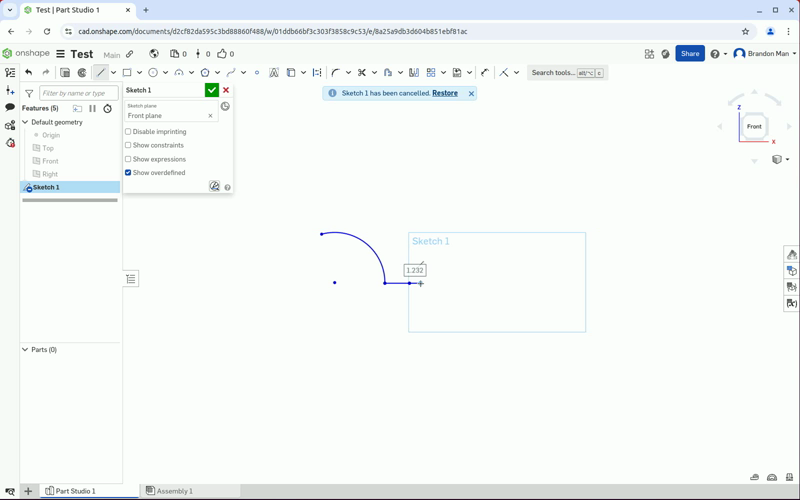
scroll(-6)
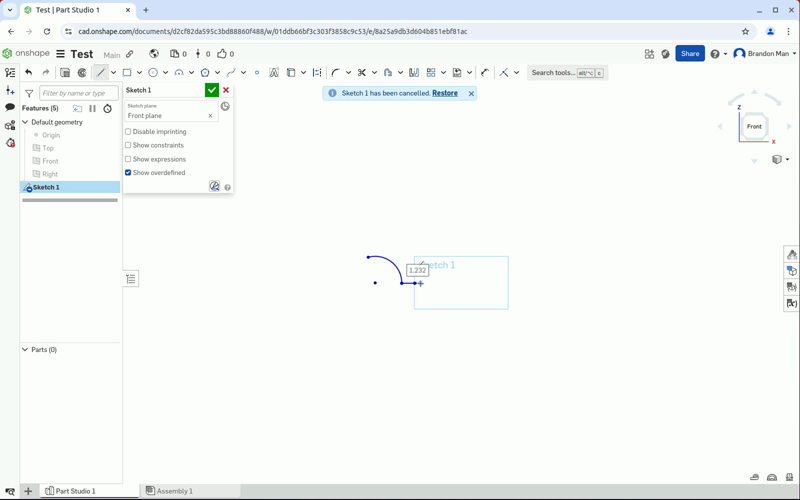
key_up(shift)
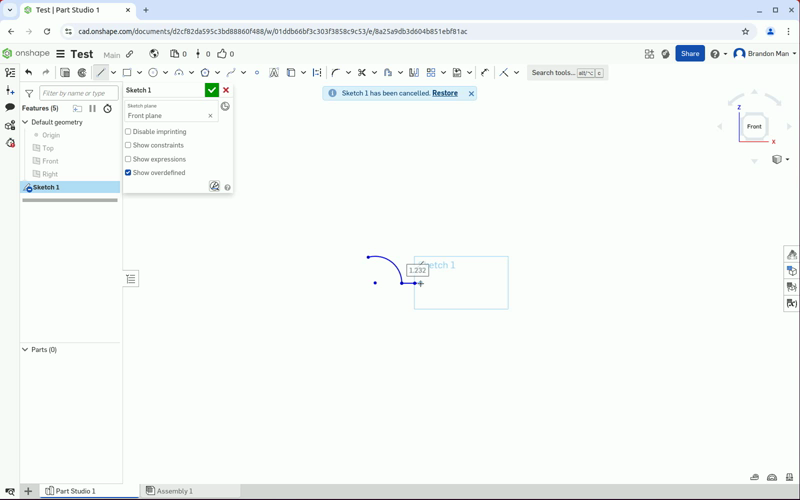
key(esc)
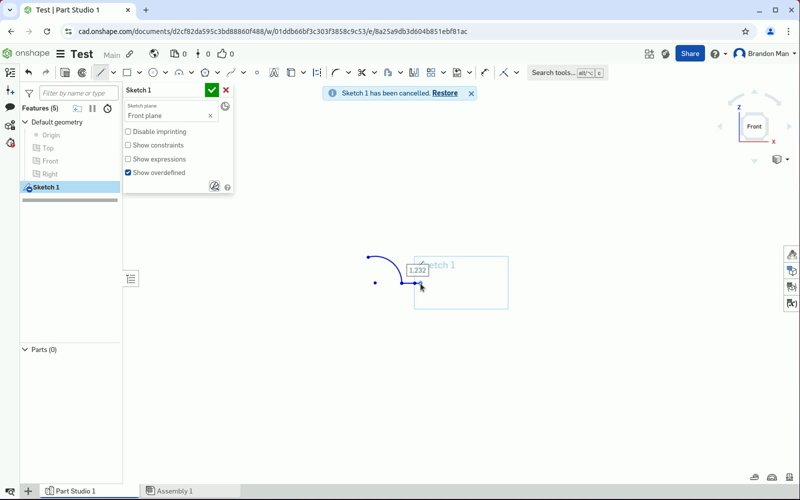
key(a)
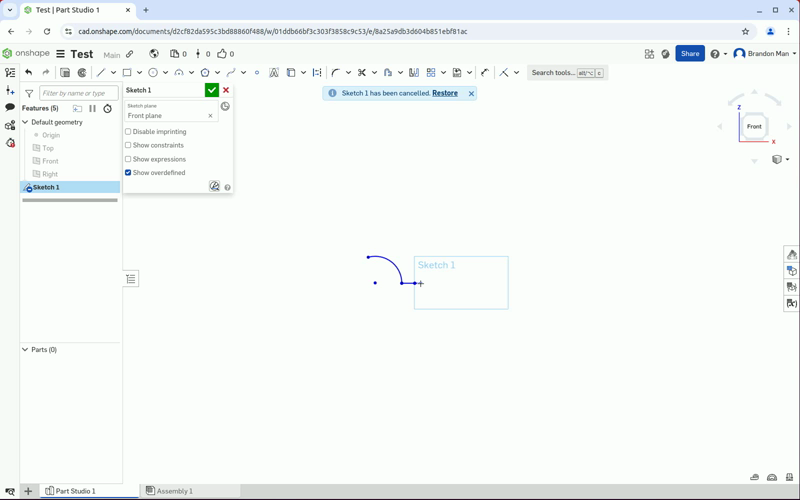
mouse_move(420, 283)
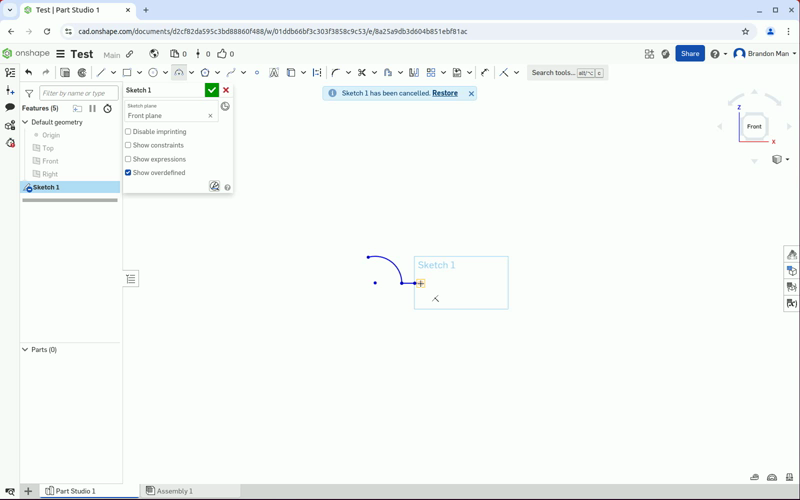
click(420, 283)
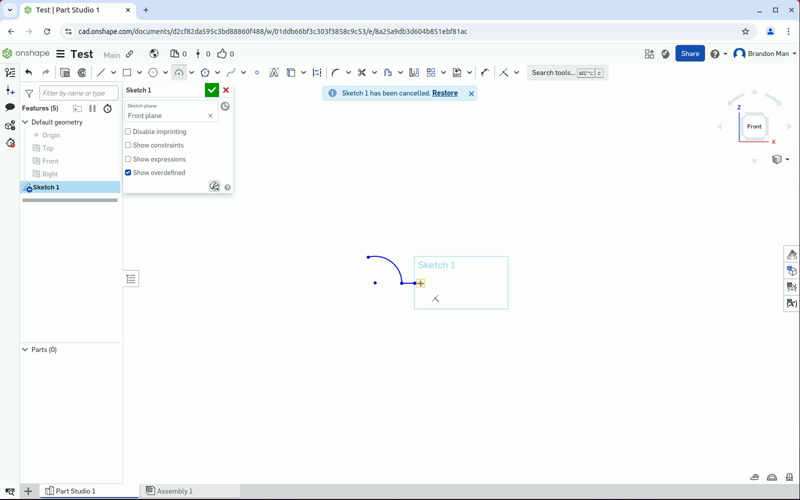
key_down(shift)
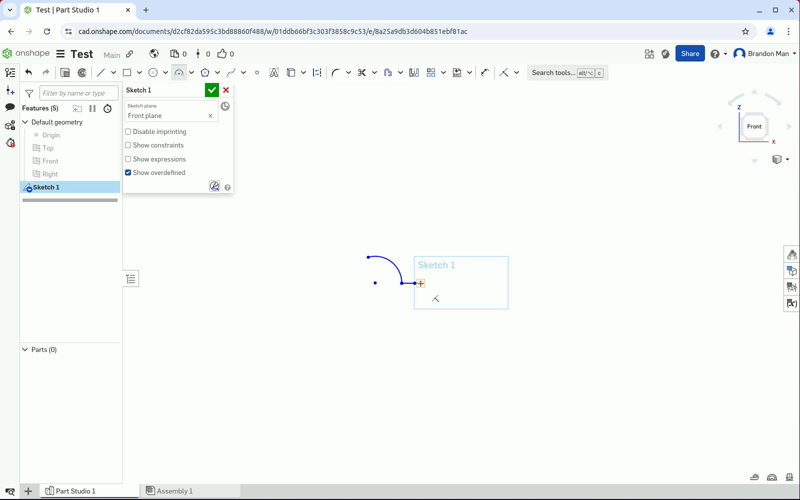
mouse_move(501, 277)
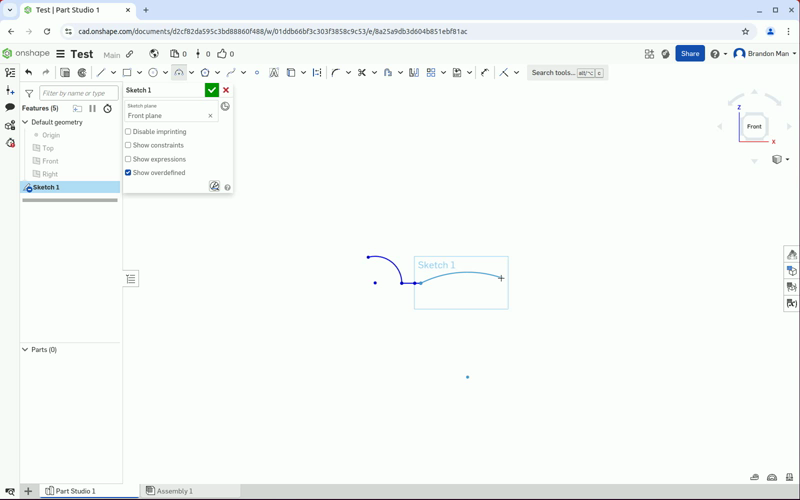
click(501, 277)
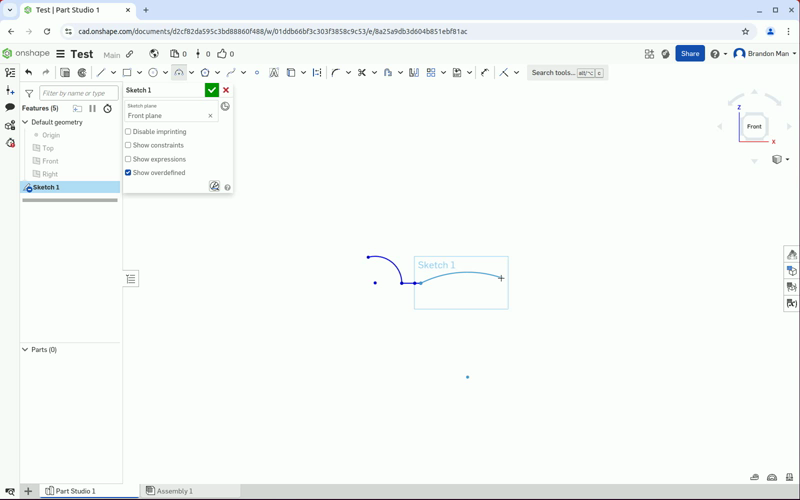
mouse_move(458, 242)
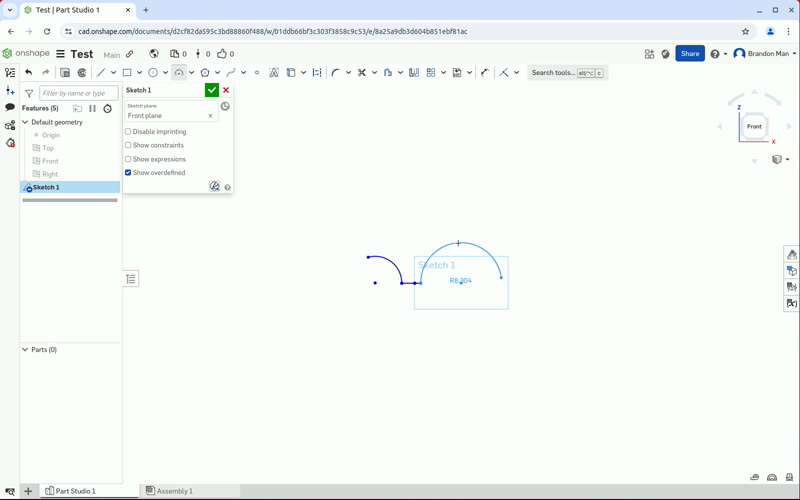
click(458, 242)
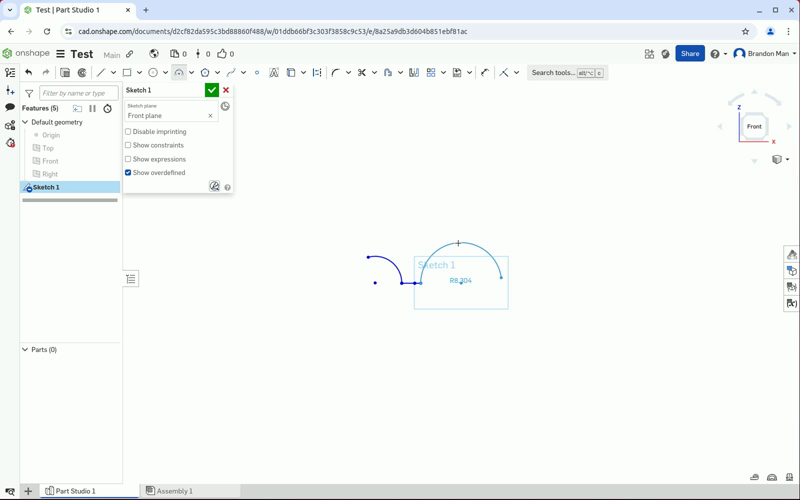
key_up(shift)
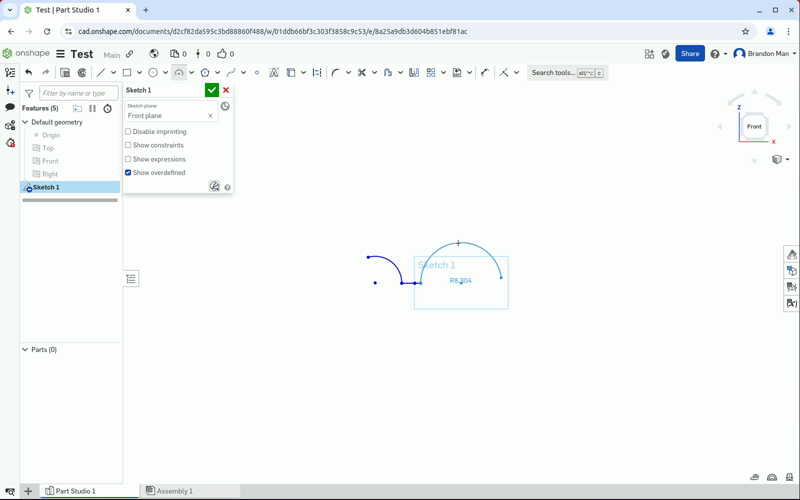
key(esc)
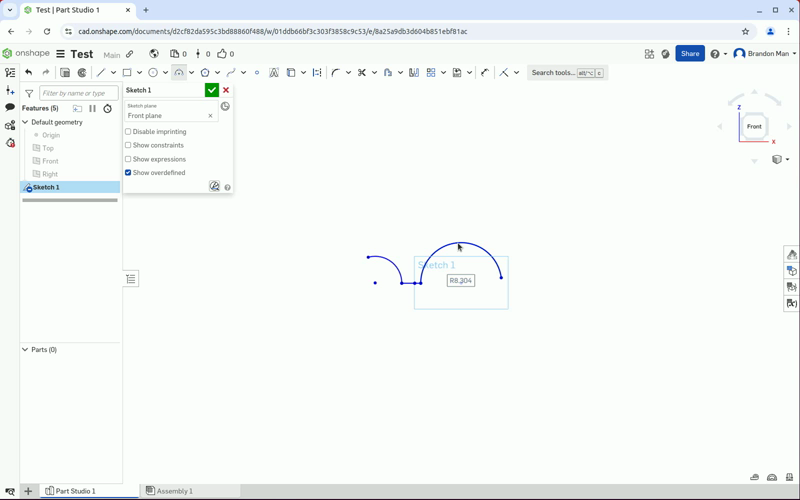
key(l)
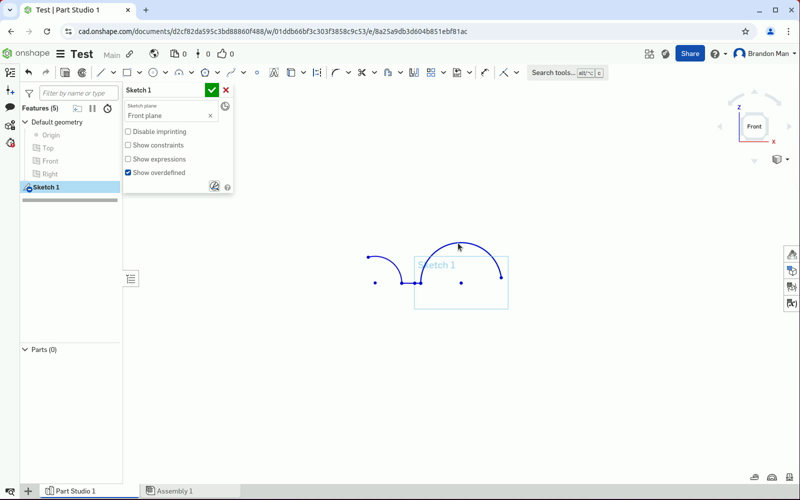
mouse_move(501, 277)
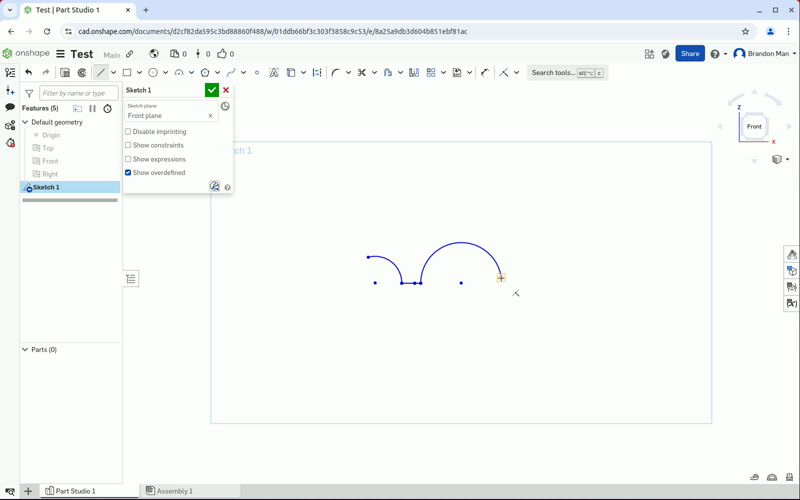
click(501, 277)
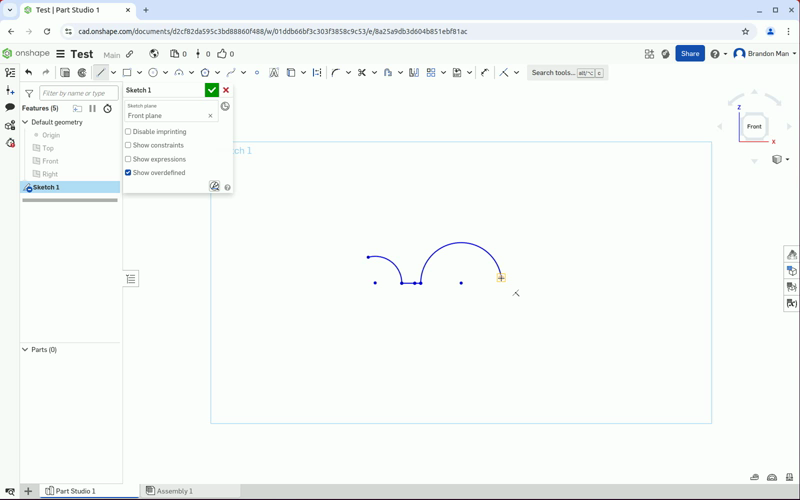
key_down(shift)
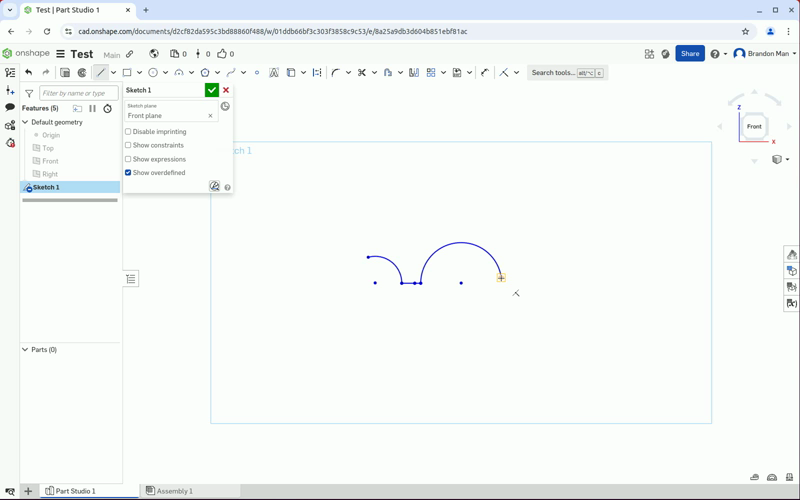
mouse_move(531, 277)
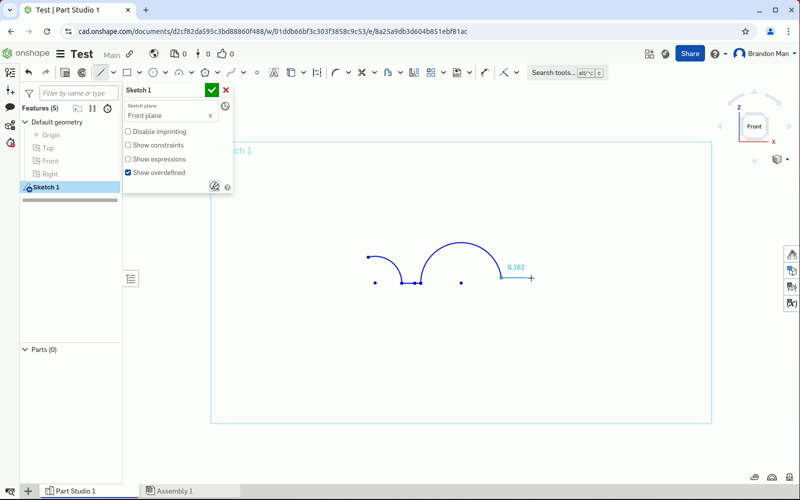
mouse_move(506, 277)
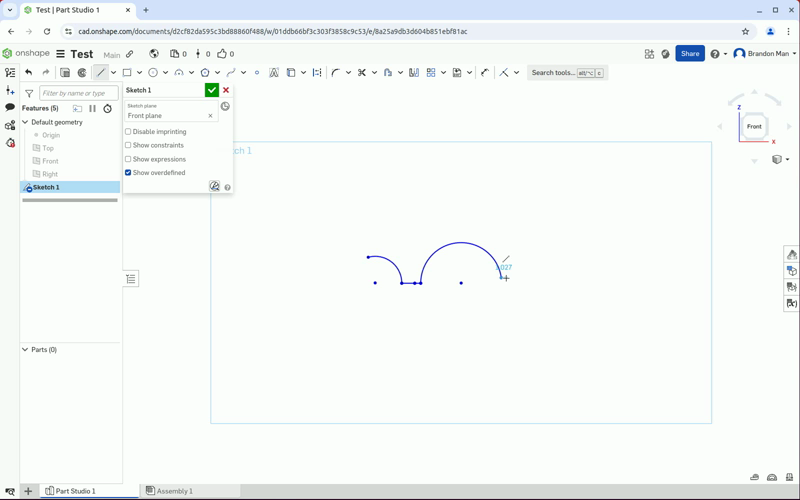
scroll(6)
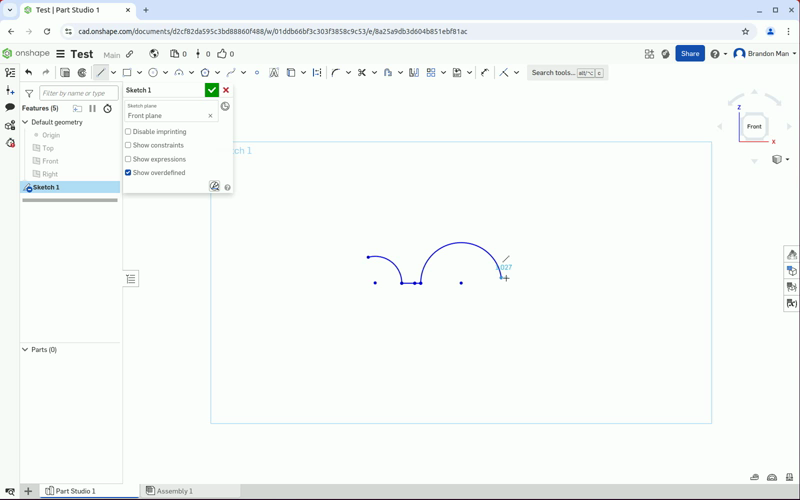
scroll(6)
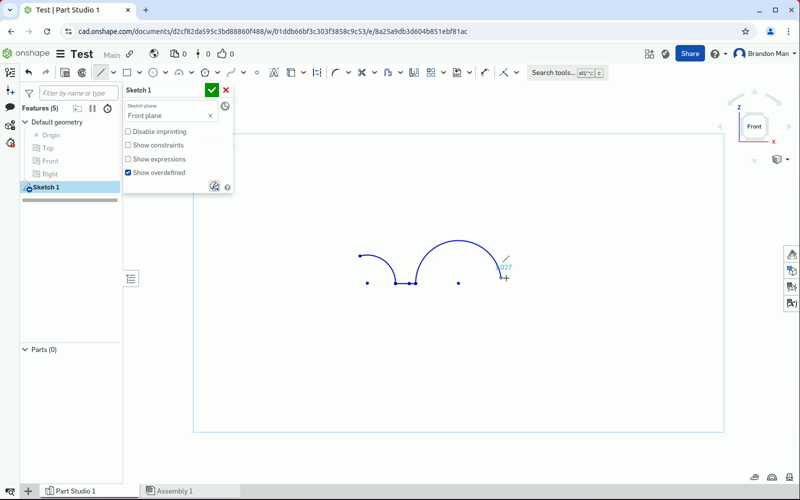
scroll(6)
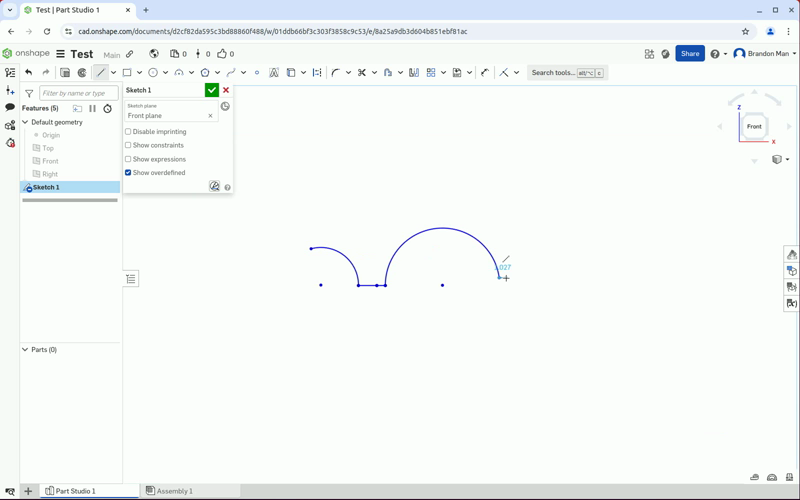
scroll(6)
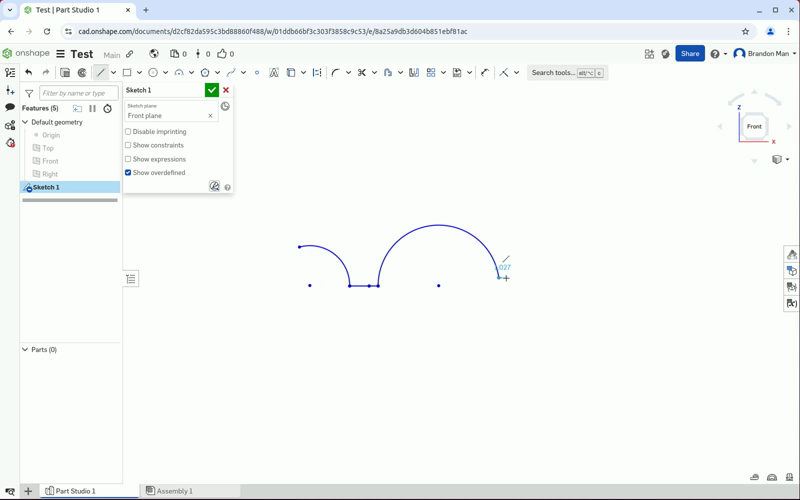
scroll(6)
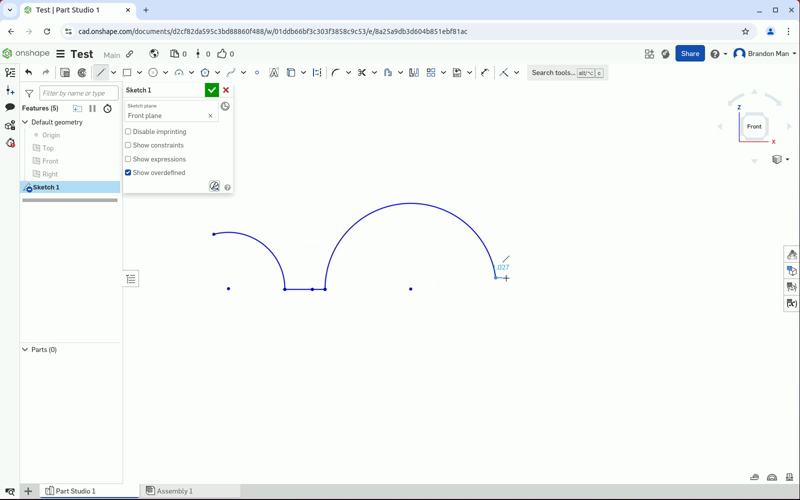
scroll(6)
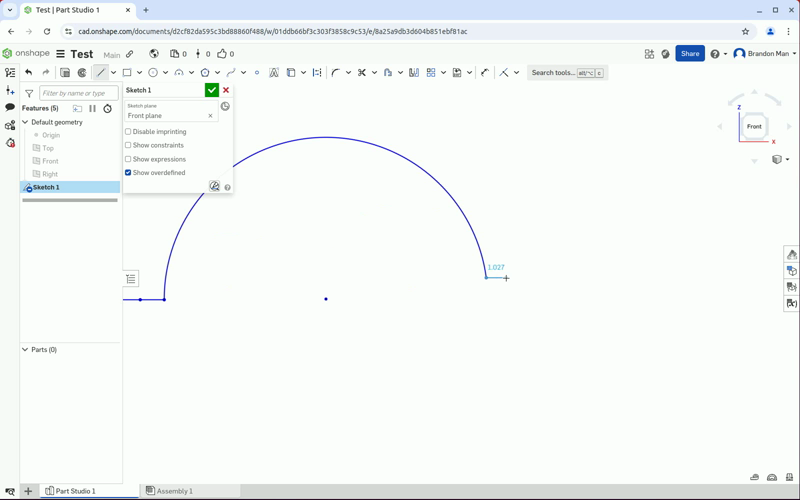
scroll(6)
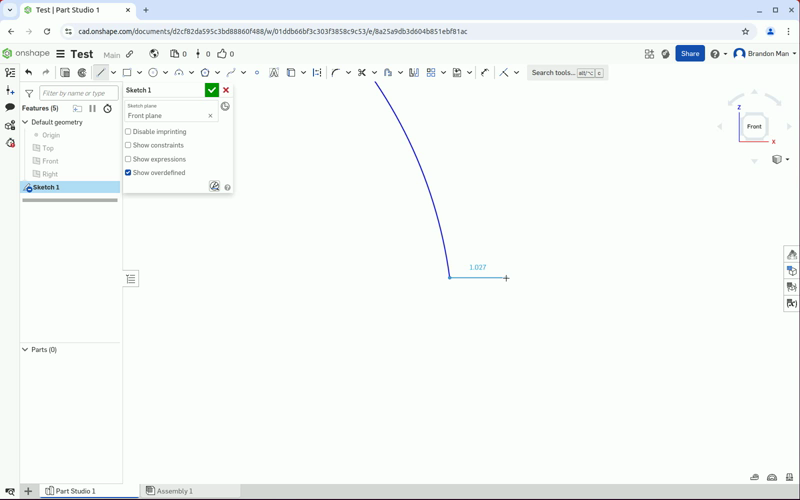
click(506, 277)
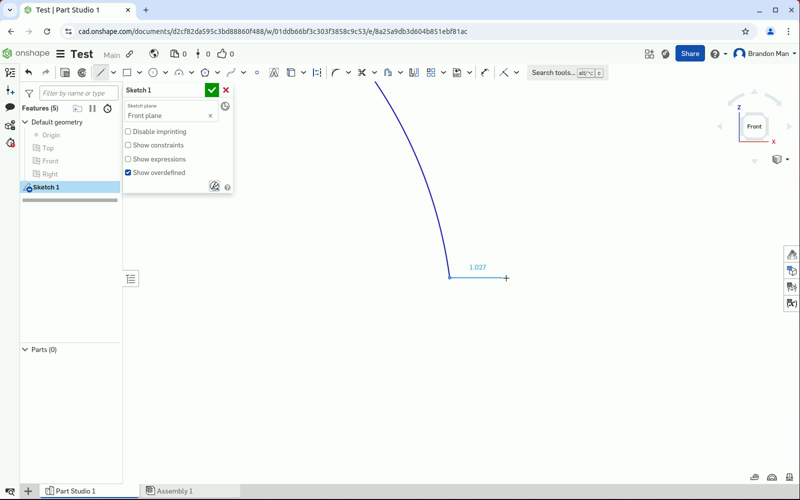
scroll(-6)
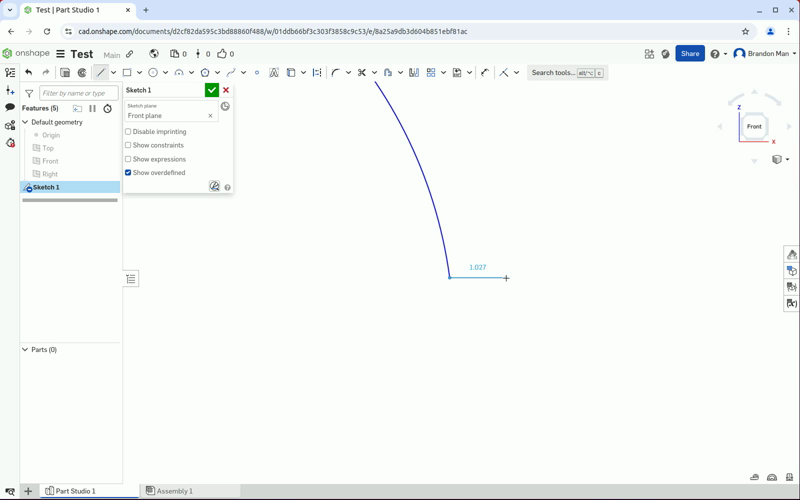
scroll(-6)
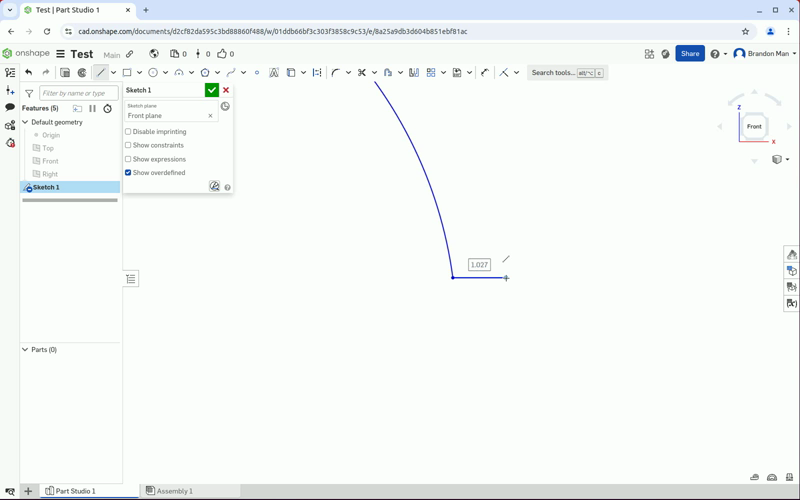
scroll(-6)
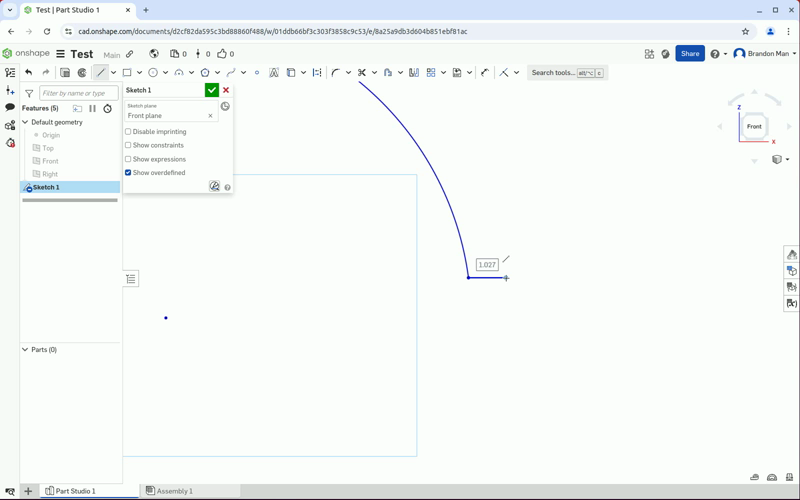
scroll(-6)
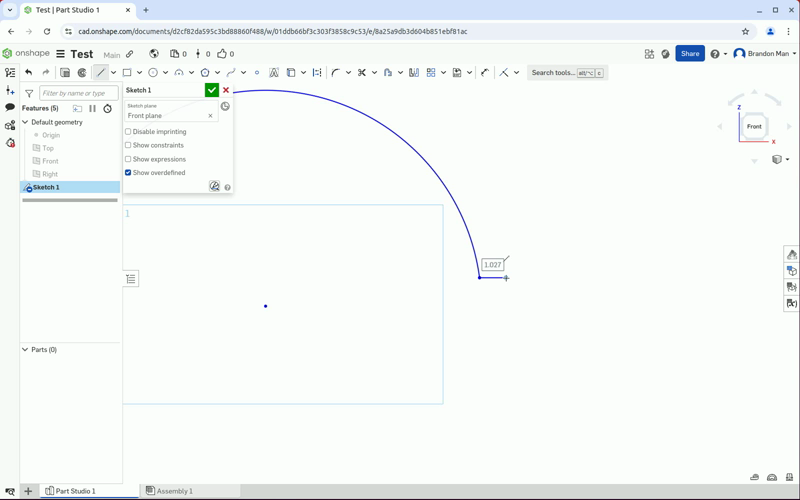
scroll(-6)
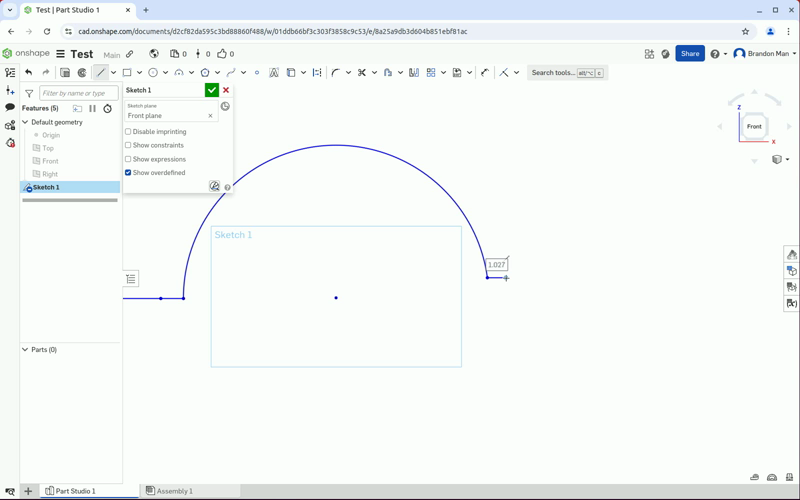
scroll(-6)
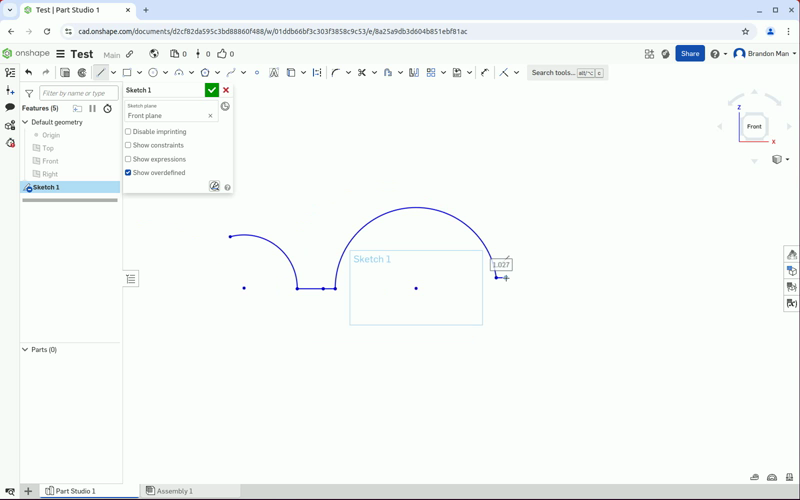
scroll(-6)
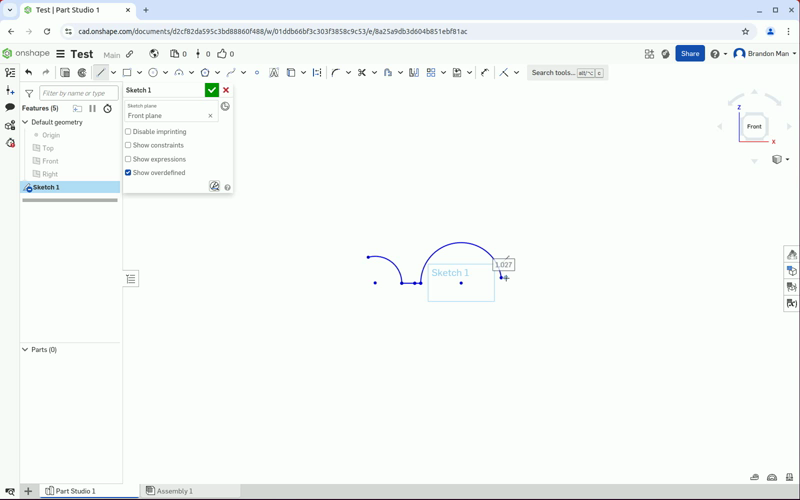
key_up(shift)
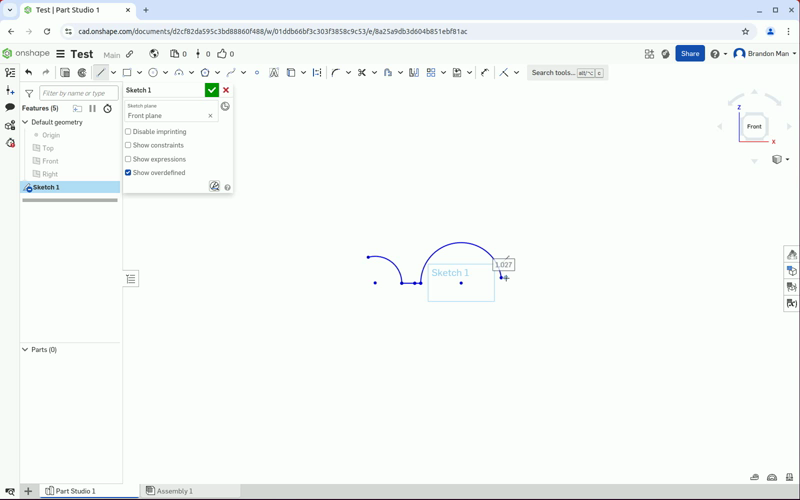
key_down(shift)
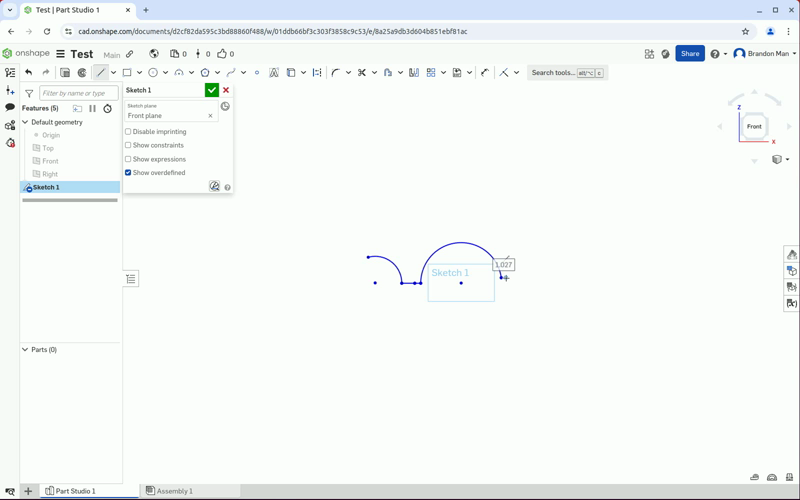
mouse_move(536, 277)
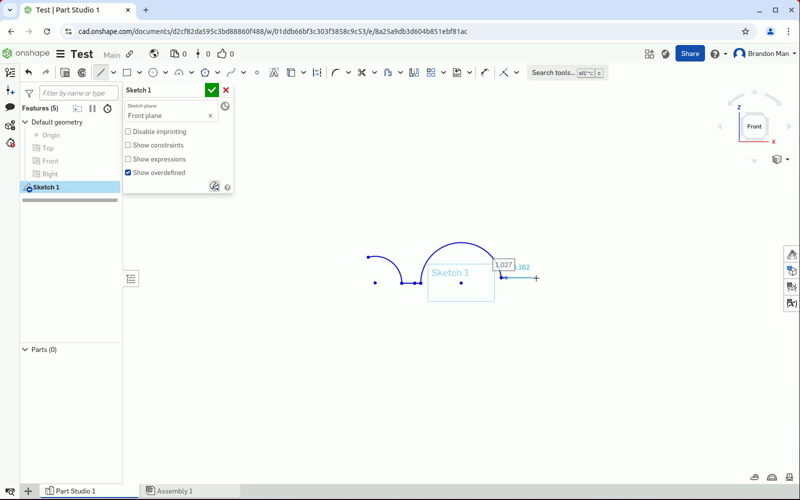
mouse_move(545, 277)
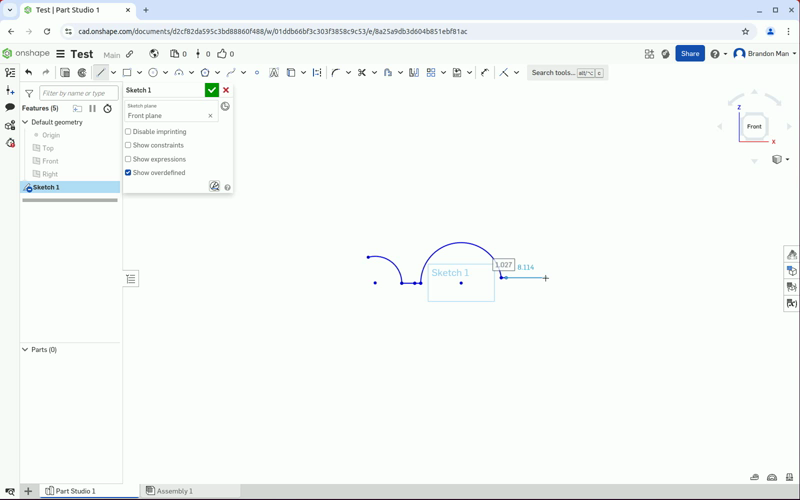
click(545, 277)
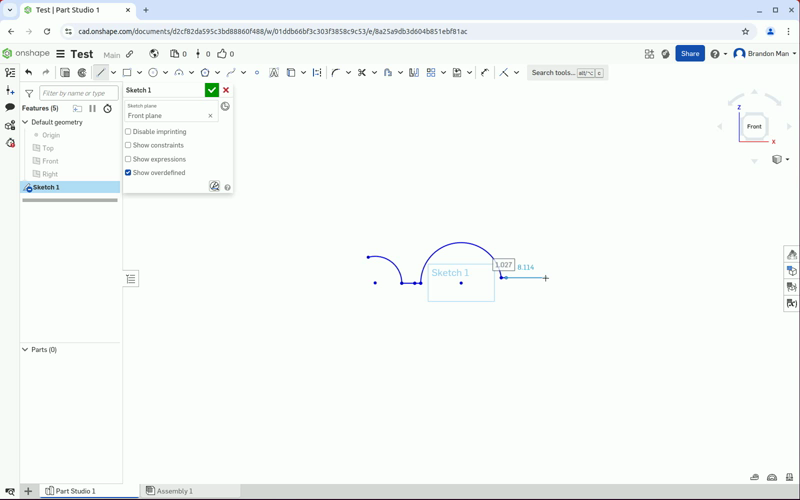
key_up(shift)
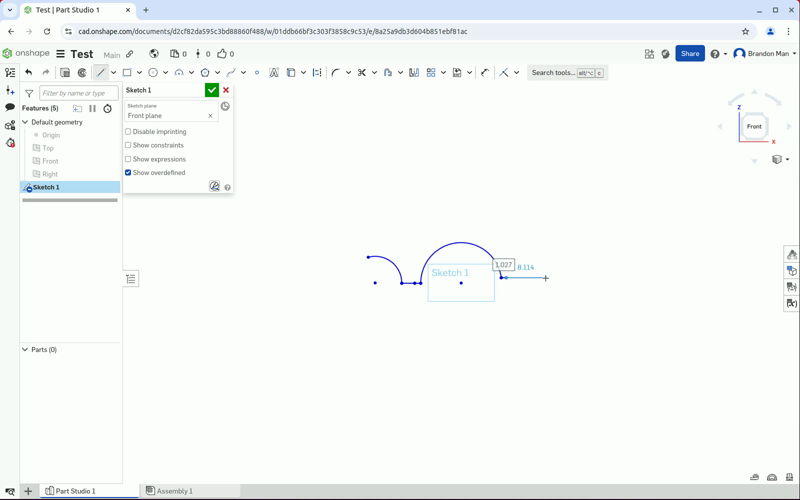
key_down(shift)
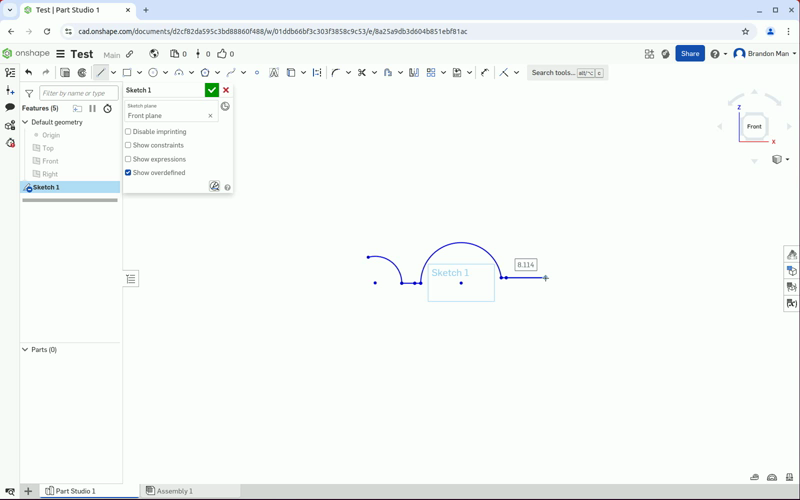
mouse_move(575, 277)
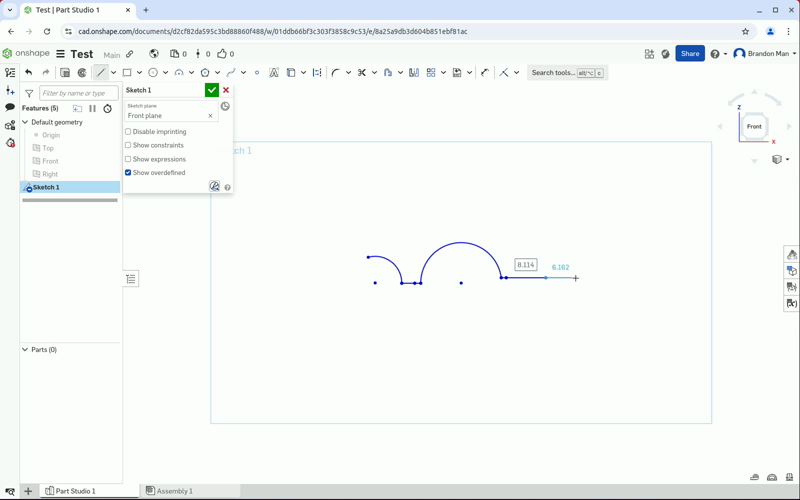
mouse_move(545, 272)
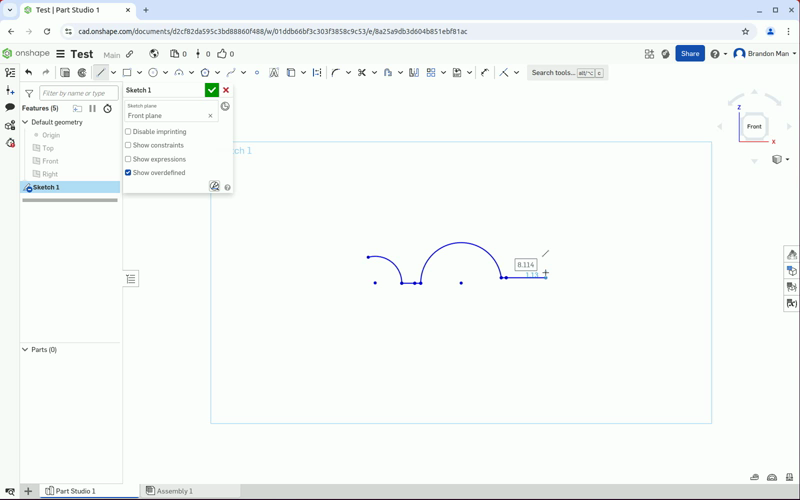
scroll(6)
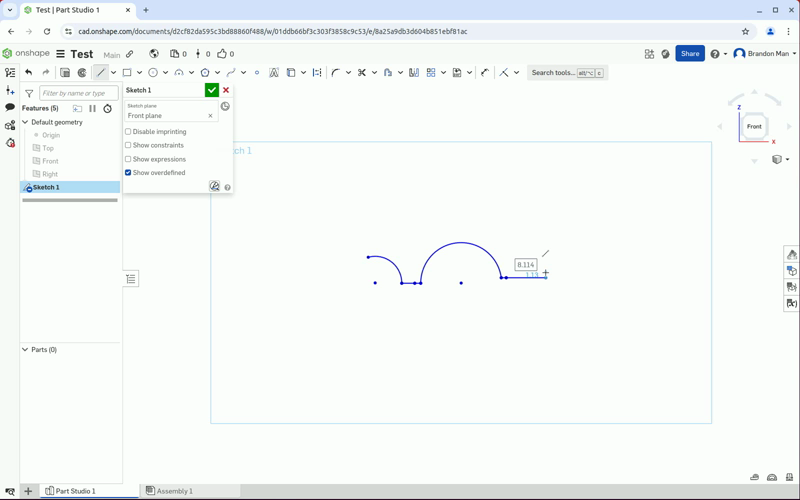
scroll(6)
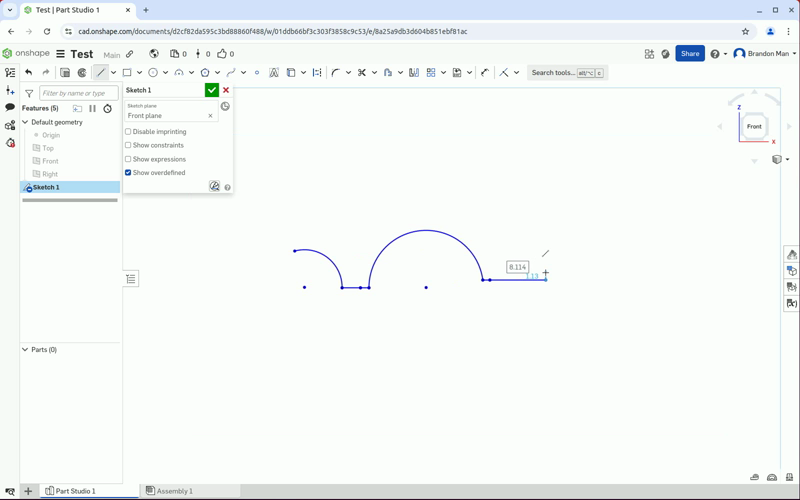
scroll(6)
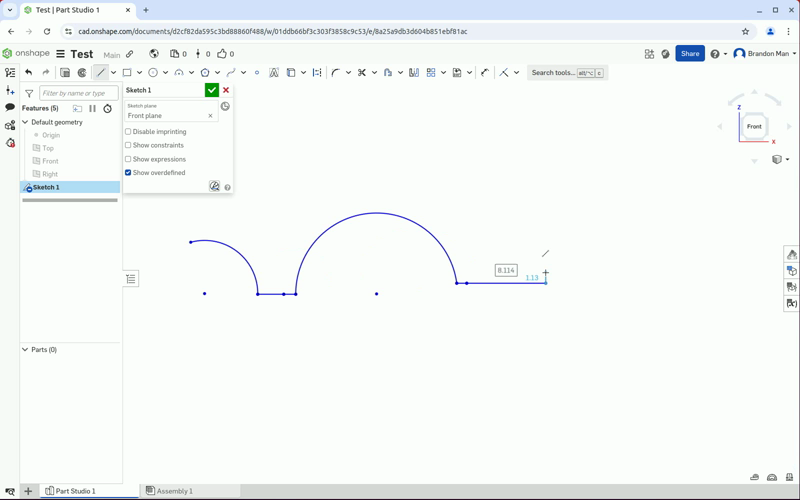
scroll(6)
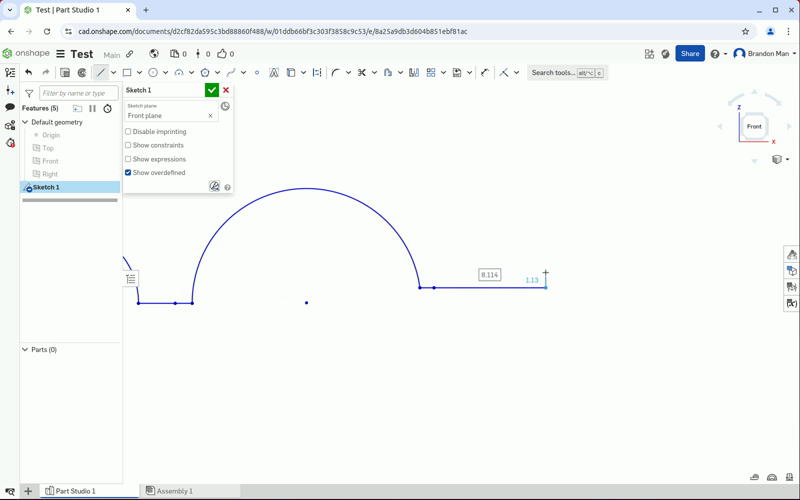
scroll(6)
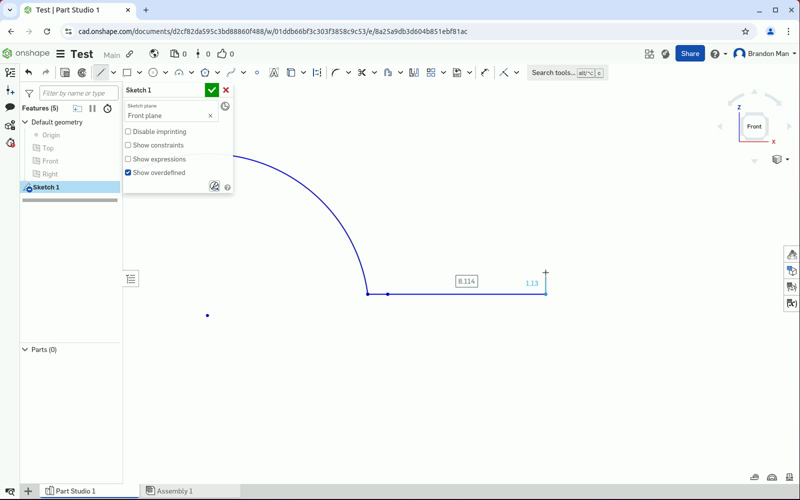
scroll(6)
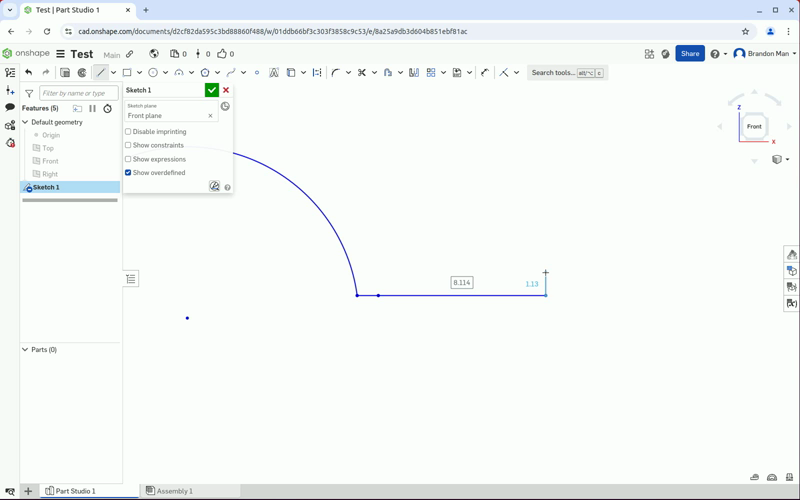
scroll(6)
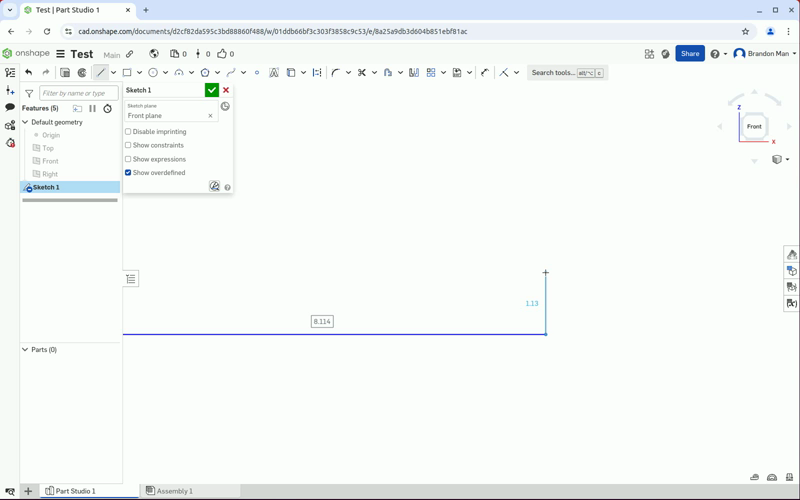
click(545, 272)
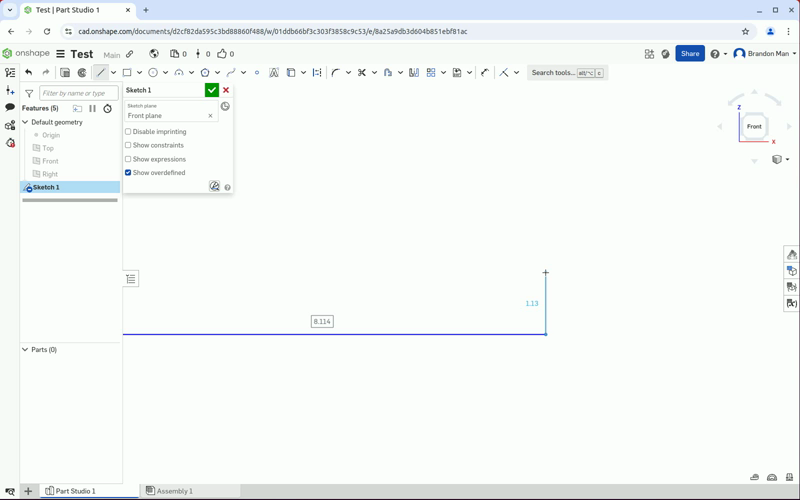
scroll(-6)
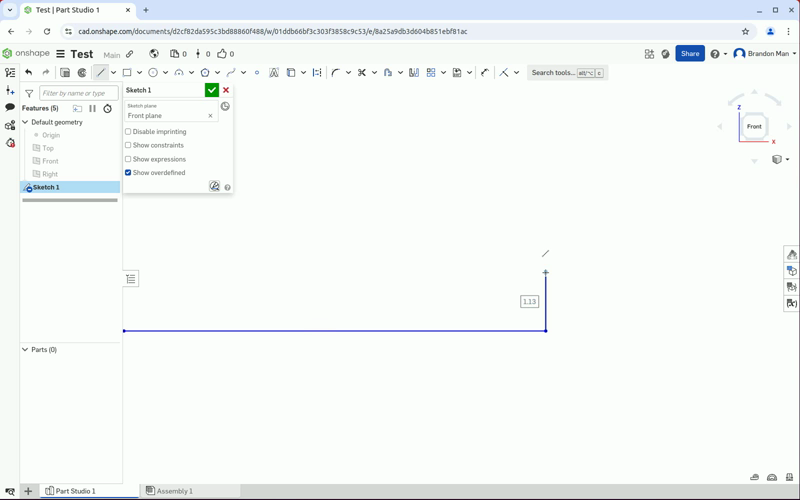
scroll(-6)
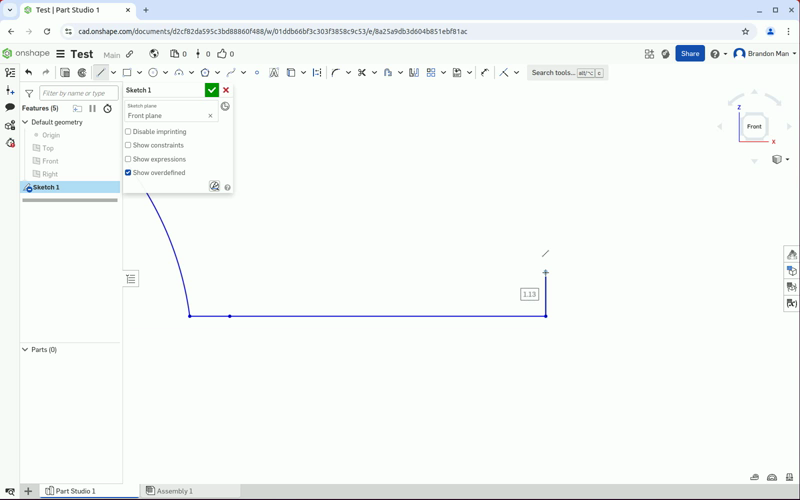
scroll(-6)
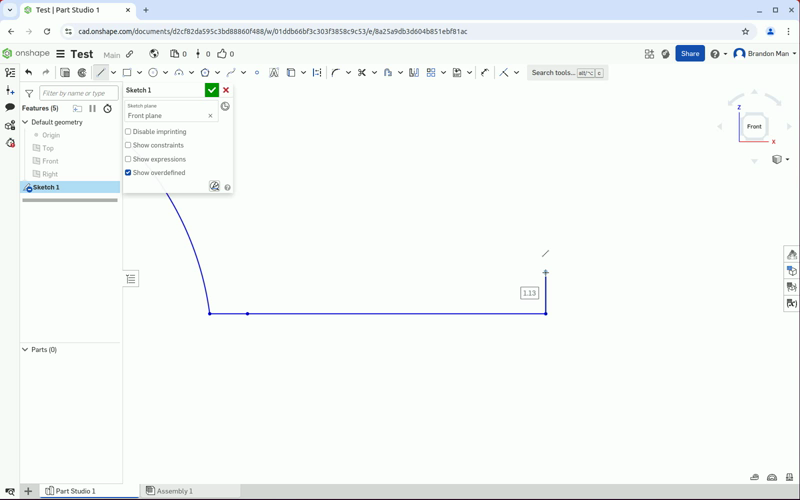
scroll(-6)
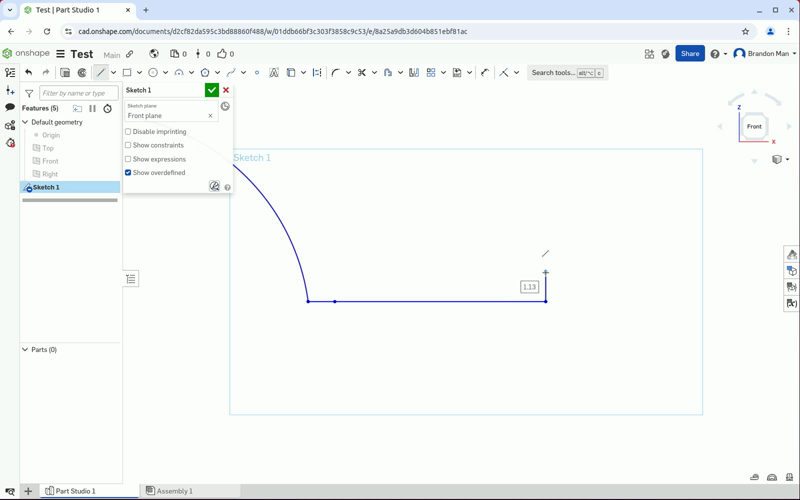
scroll(-6)
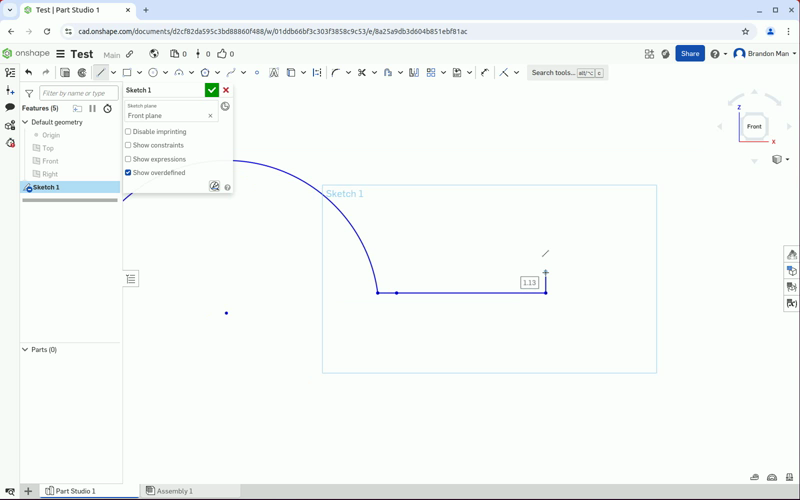
scroll(-6)
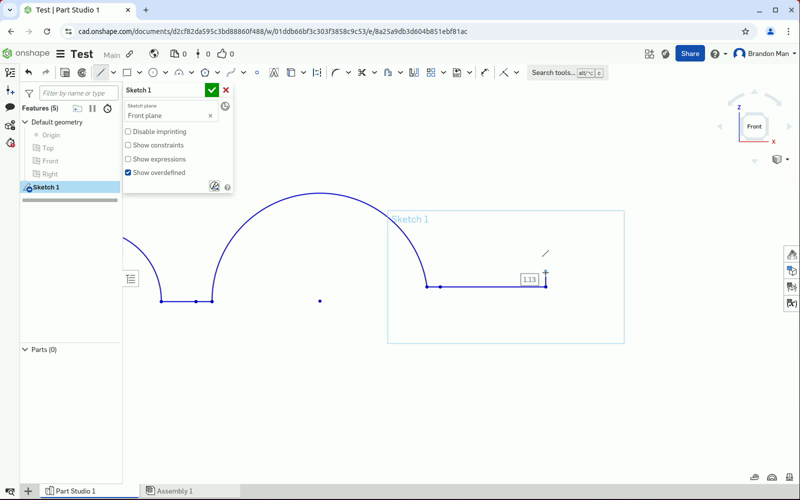
scroll(-6)
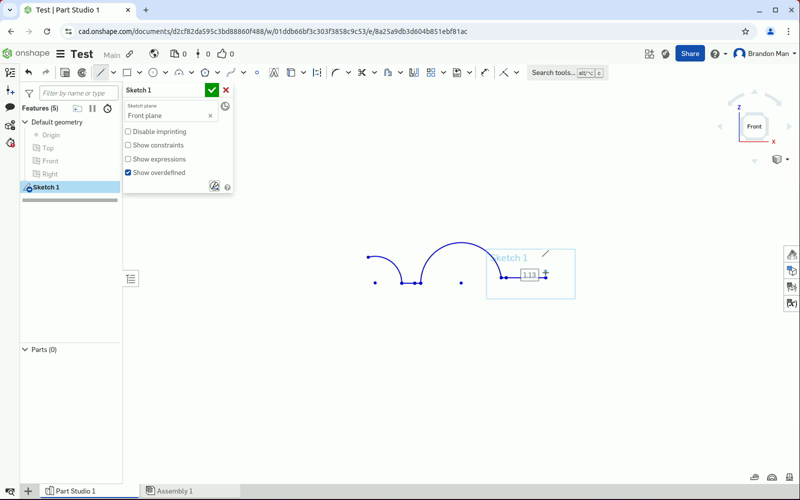
key_up(shift)
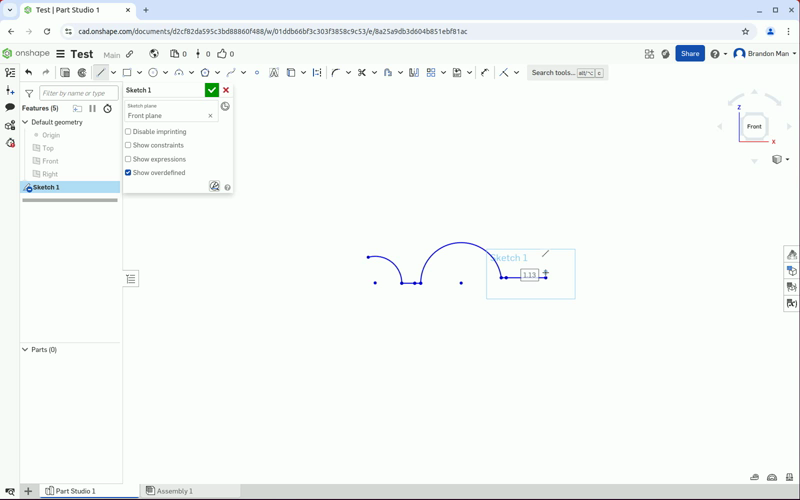
key_down(shift)
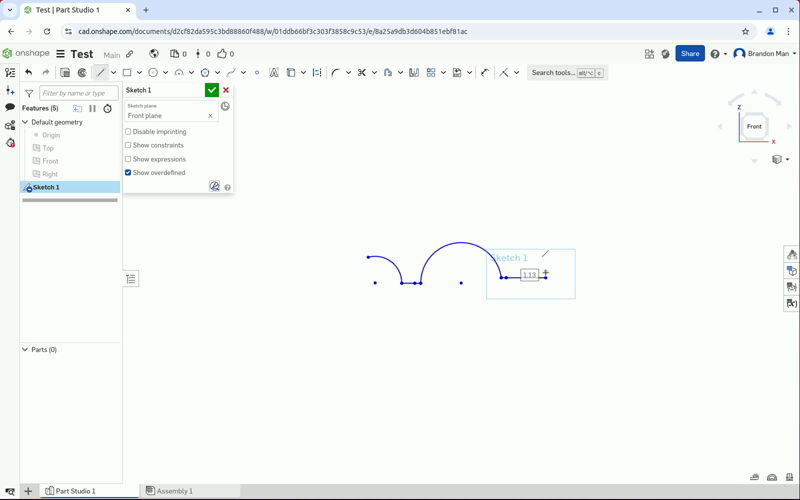
mouse_move(575, 272)
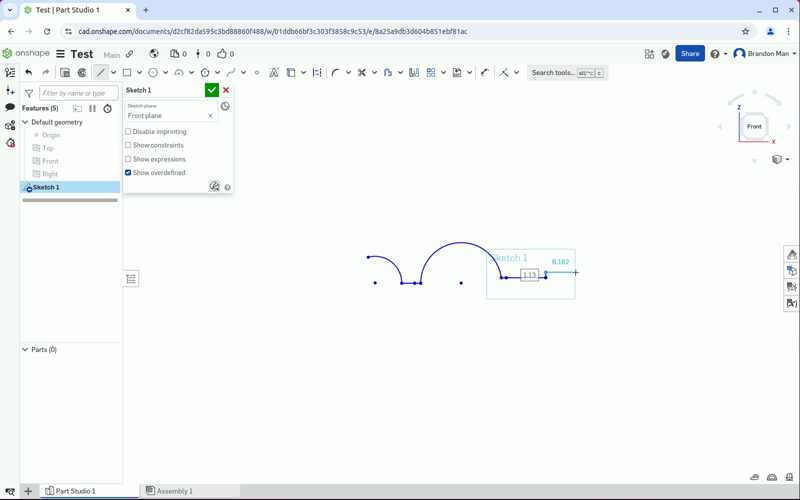
mouse_move(515, 272)
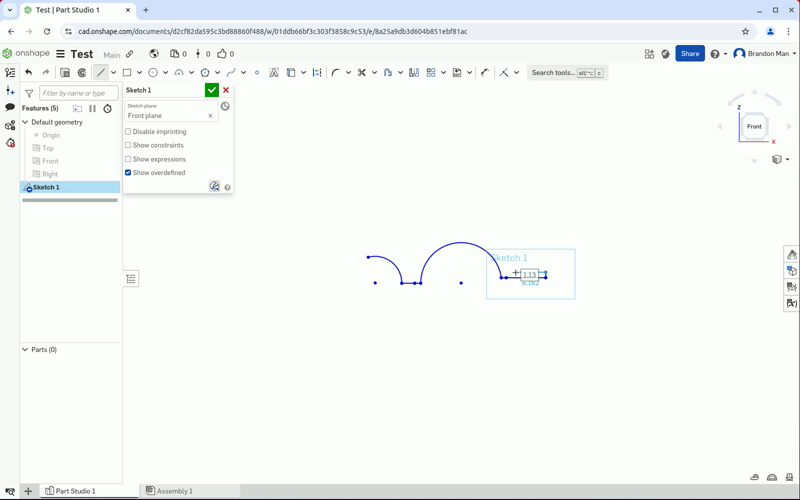
click(515, 272)
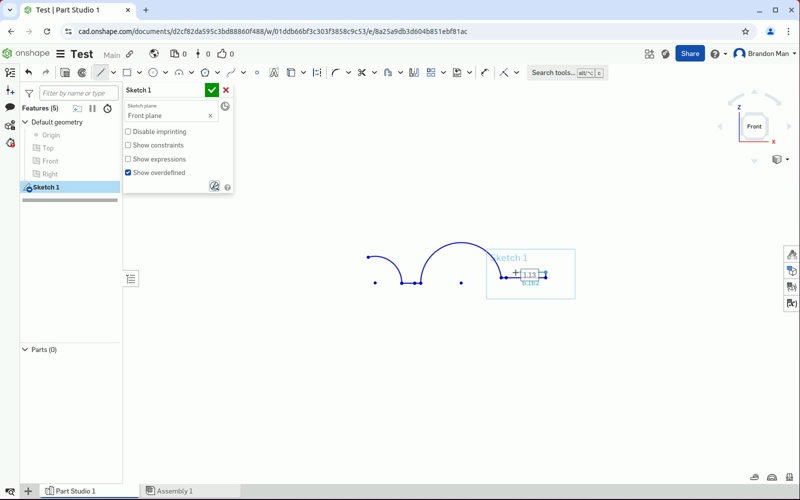
key_up(shift)
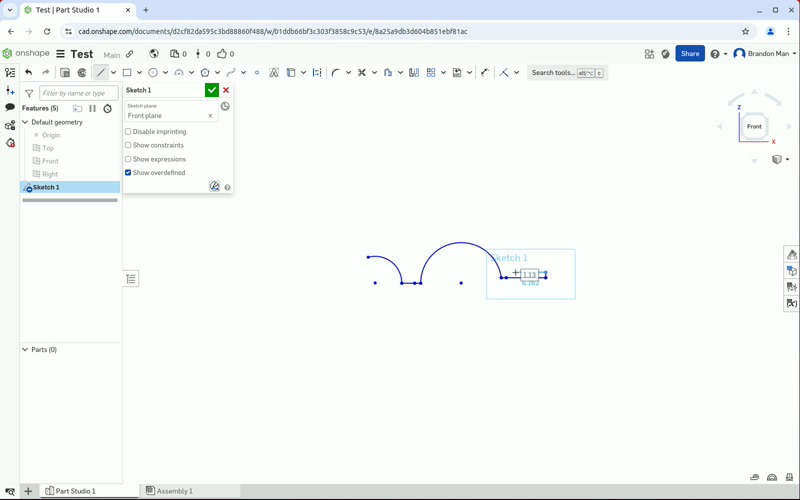
key(esc)
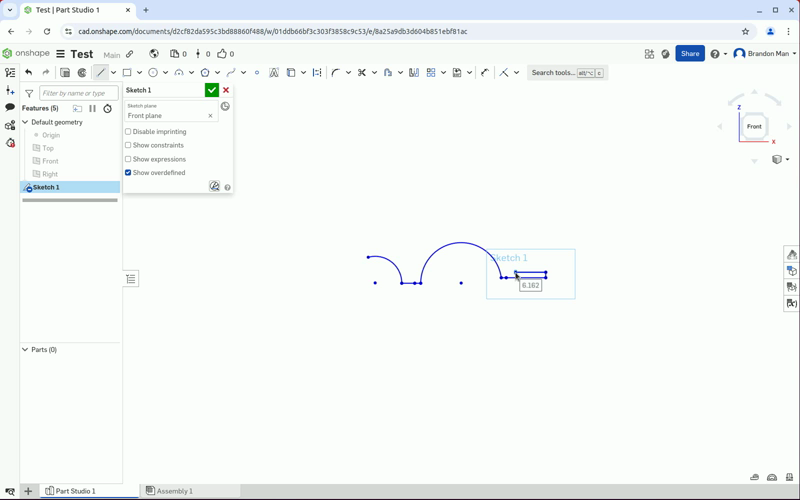
key(a)
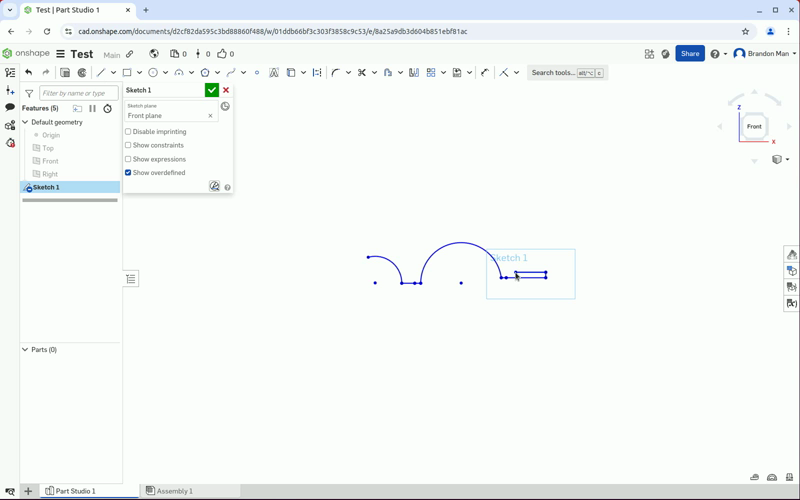
mouse_move(515, 272)
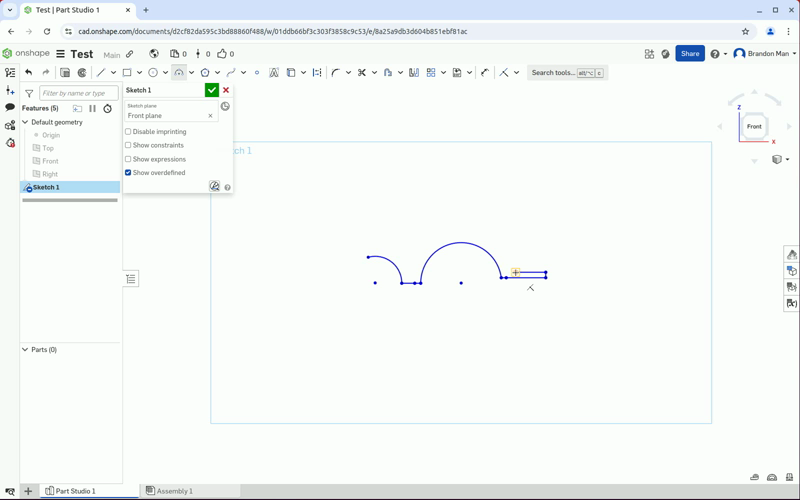
click(515, 272)
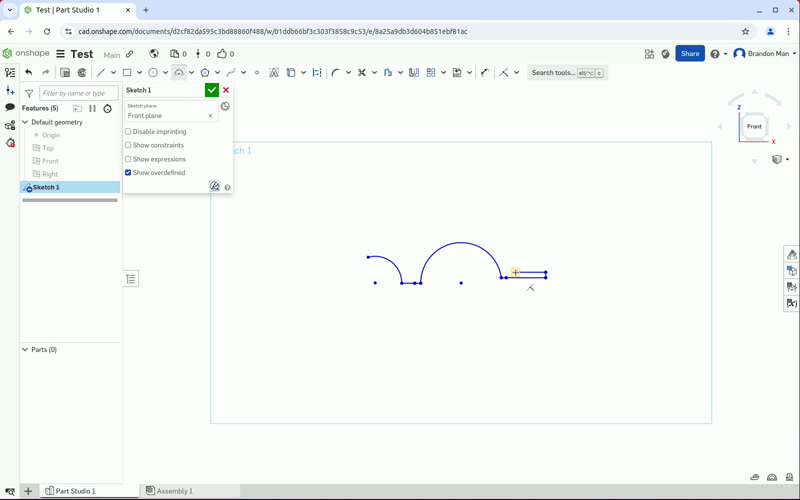
key_down(shift)
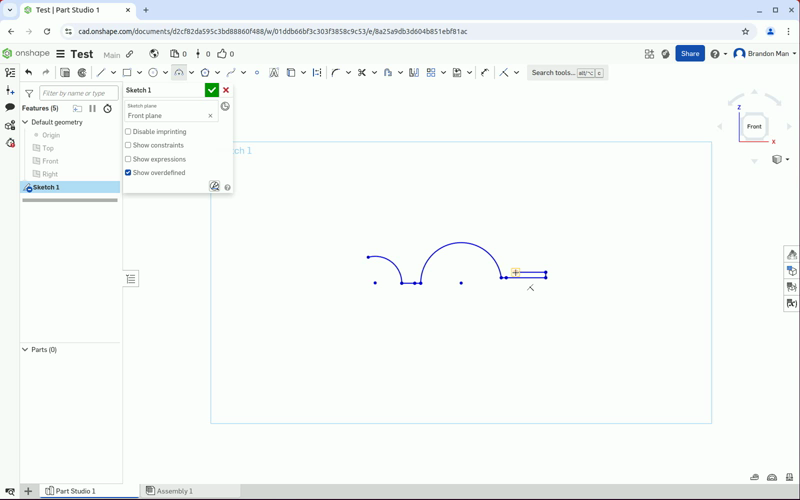
mouse_move(510, 270)
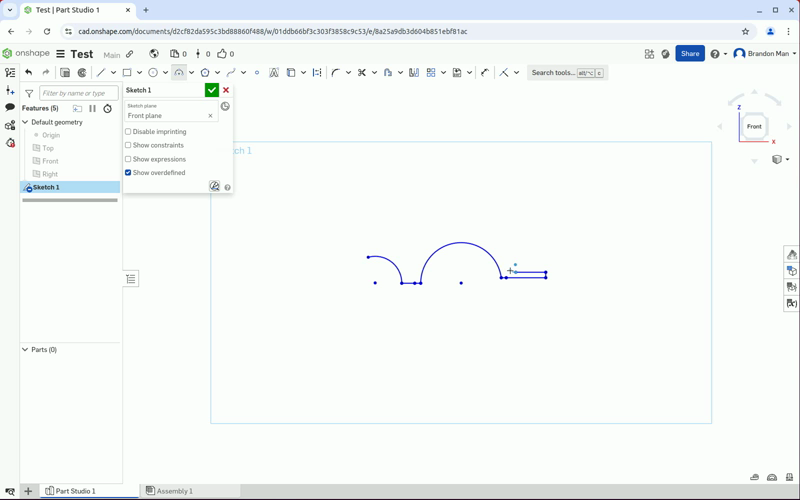
scroll(6)
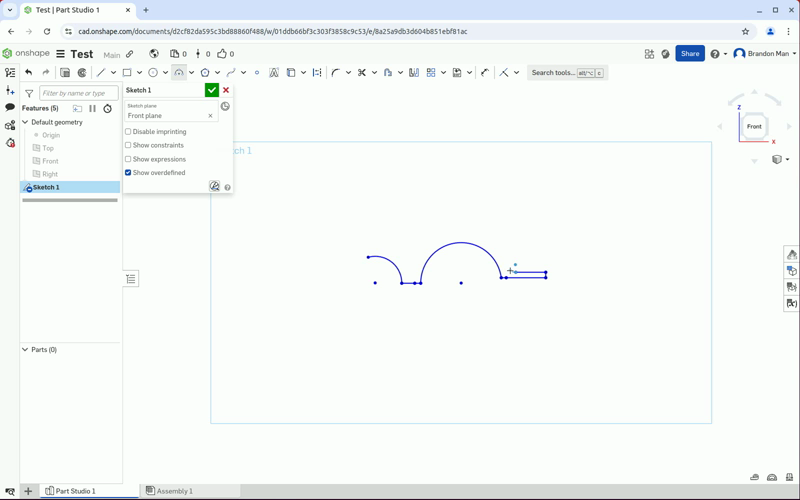
scroll(6)
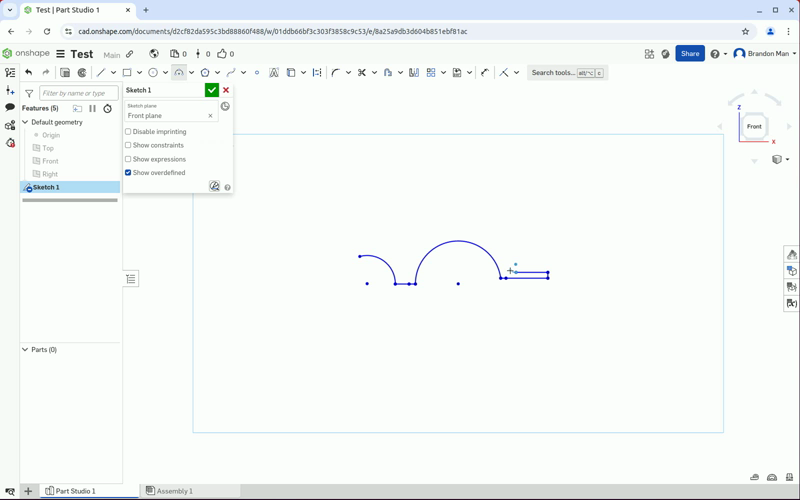
scroll(6)
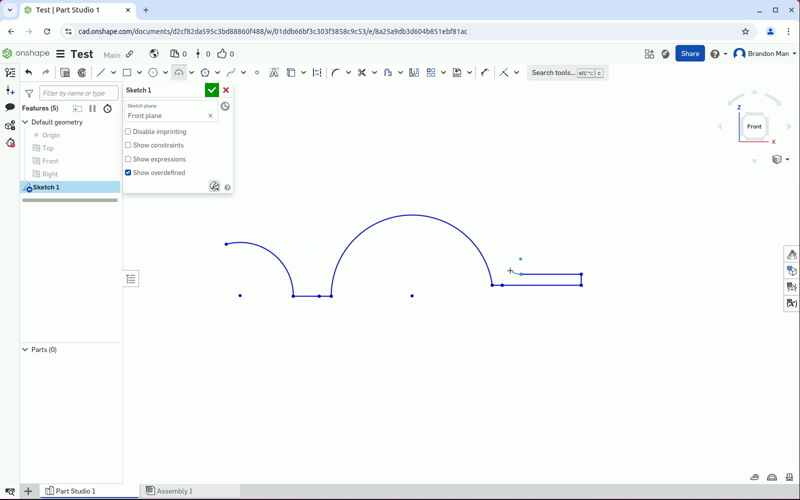
scroll(6)
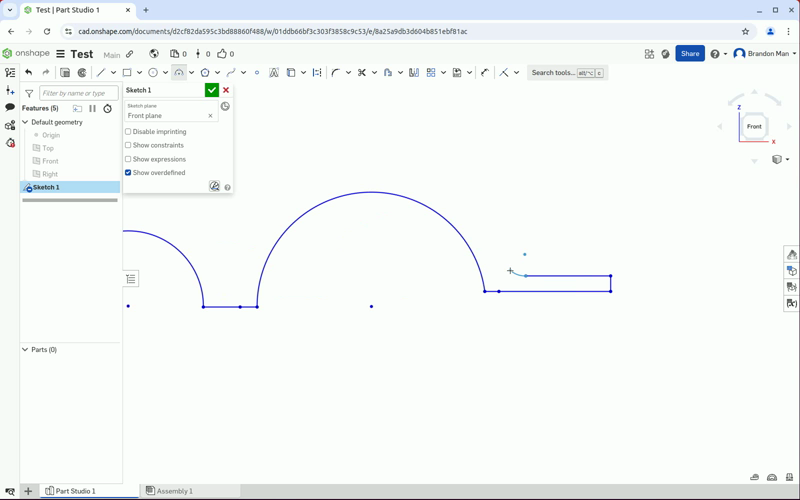
scroll(6)
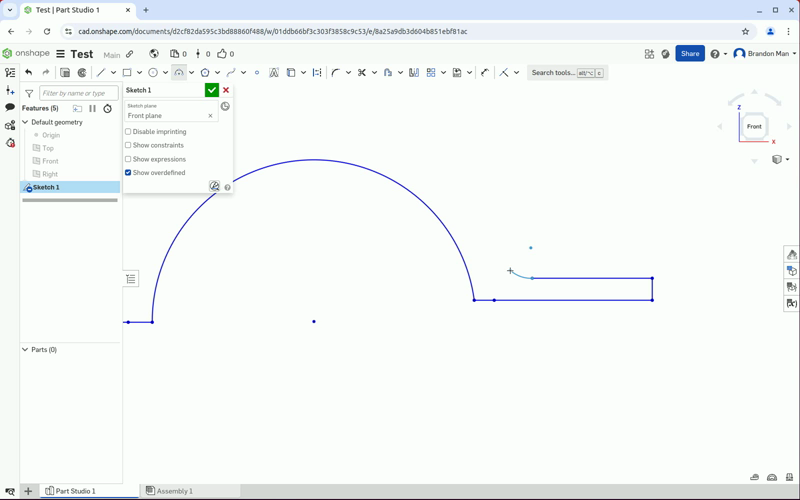
scroll(6)
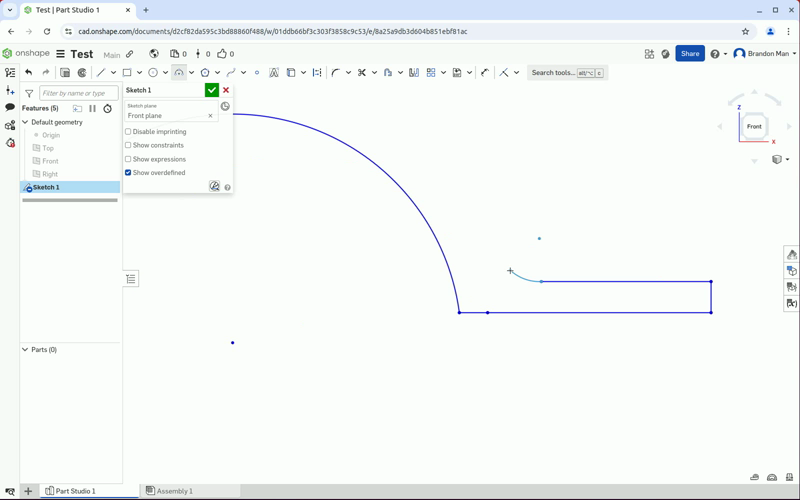
scroll(6)
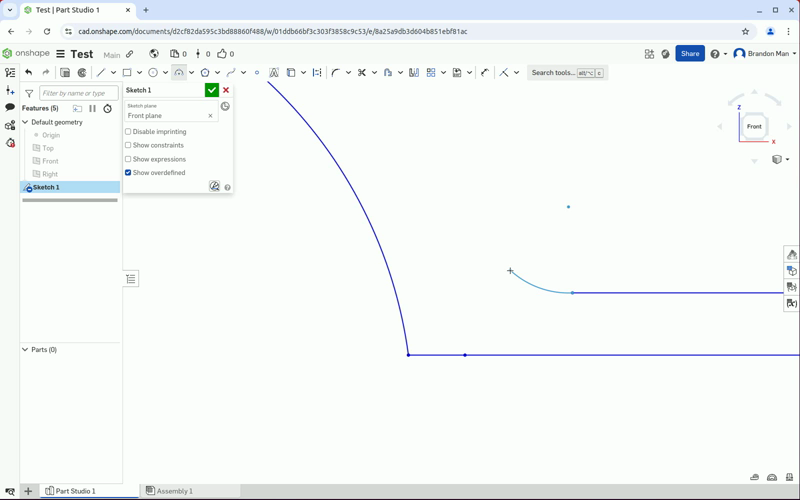
click(510, 270)
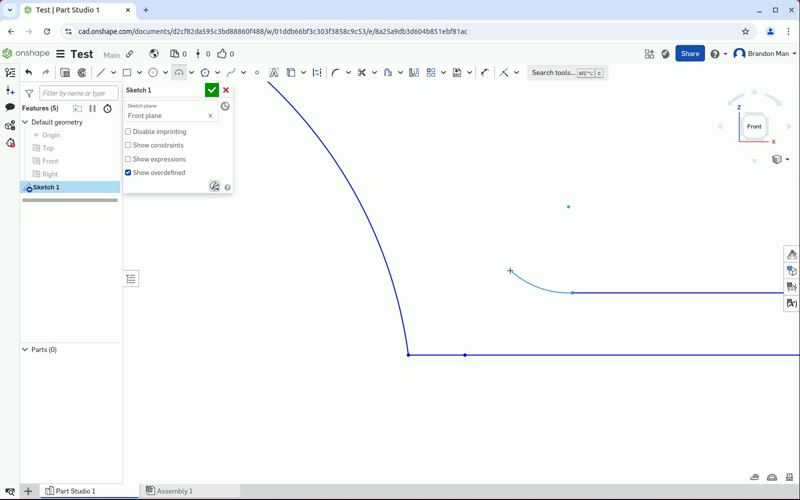
scroll(-6)
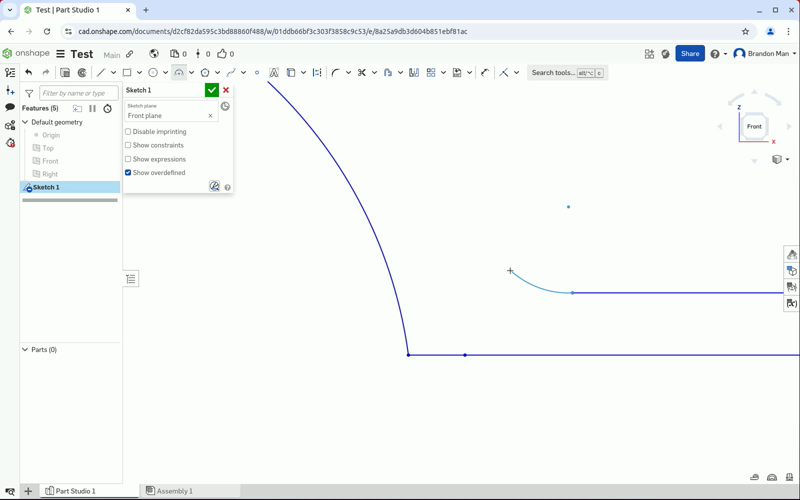
scroll(-6)
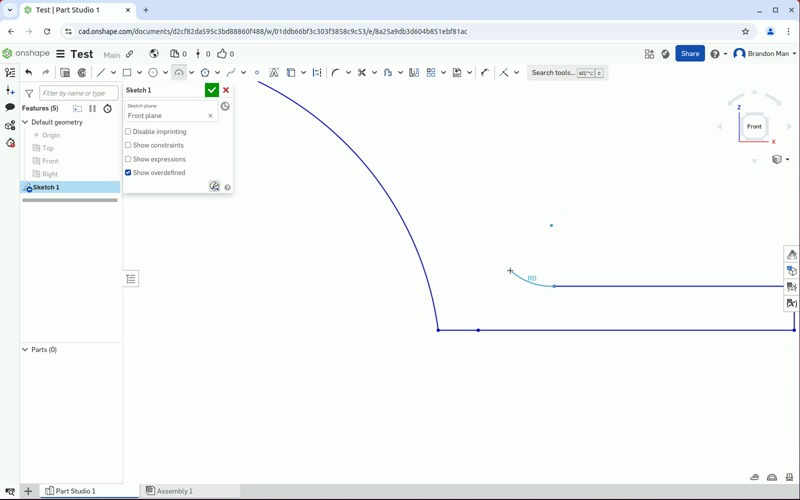
scroll(-6)
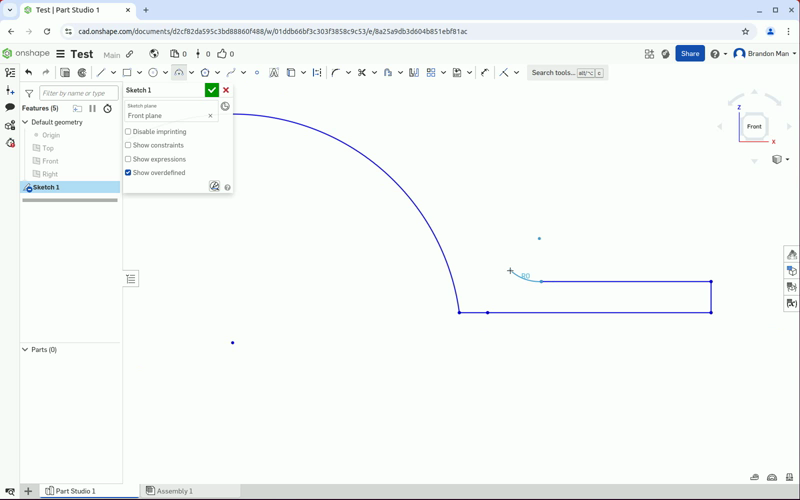
scroll(-6)
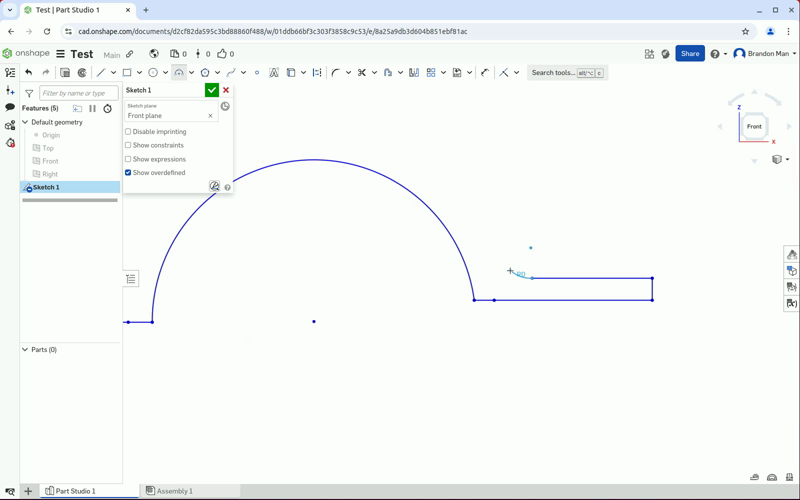
scroll(-6)
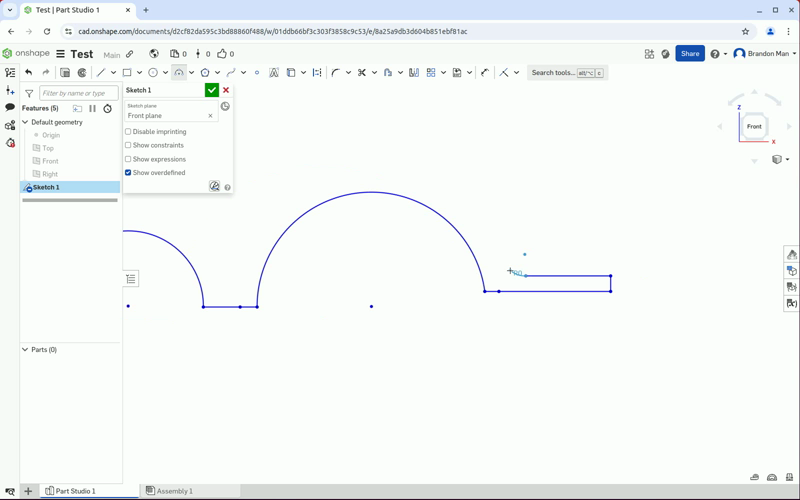
scroll(-6)
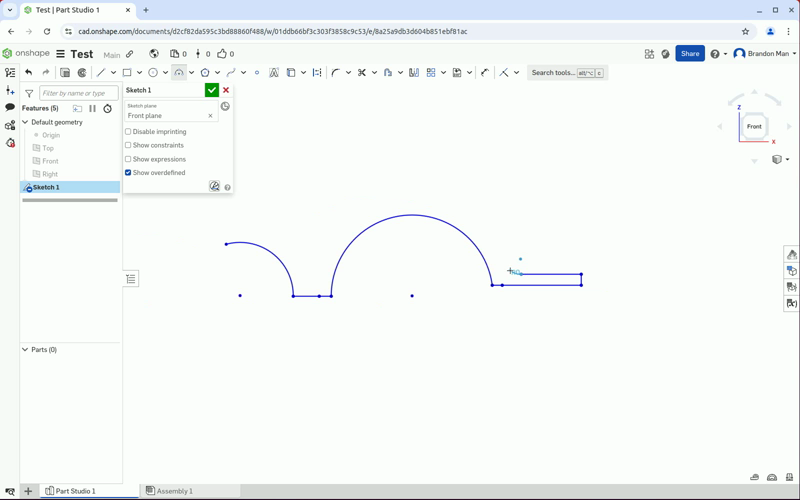
scroll(-6)
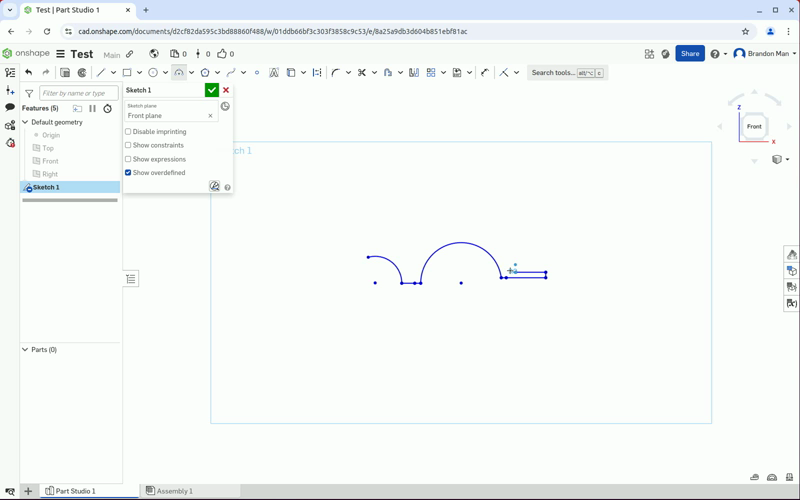
mouse_move(512, 272)
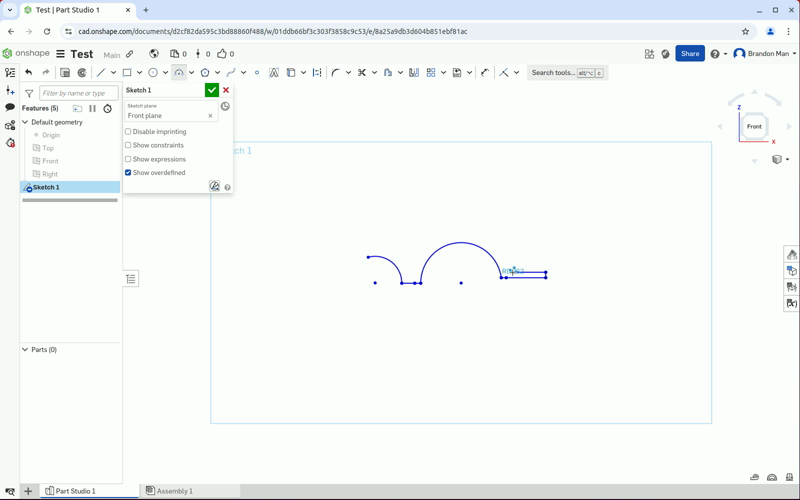
scroll(6)
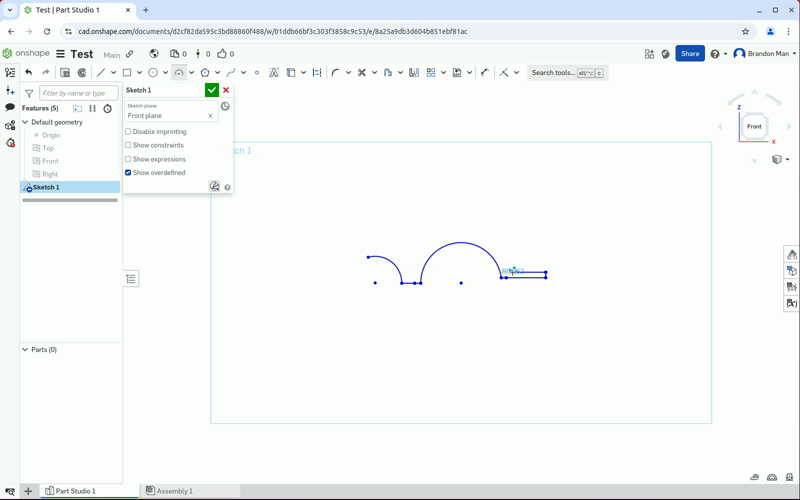
scroll(6)
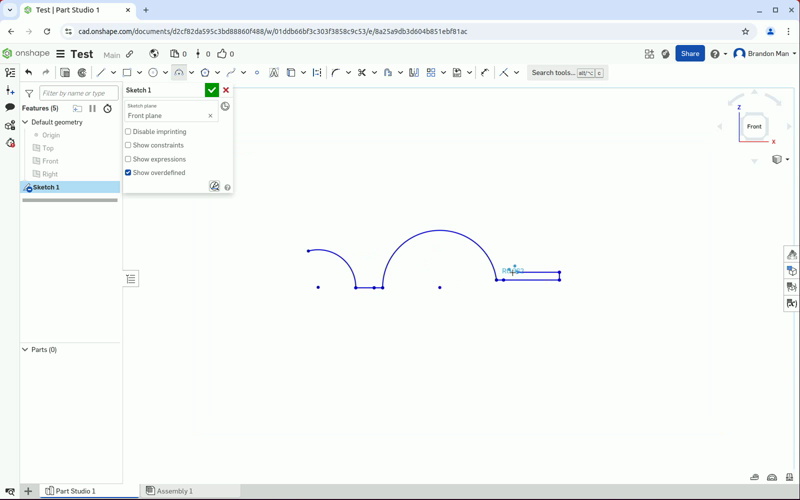
scroll(6)
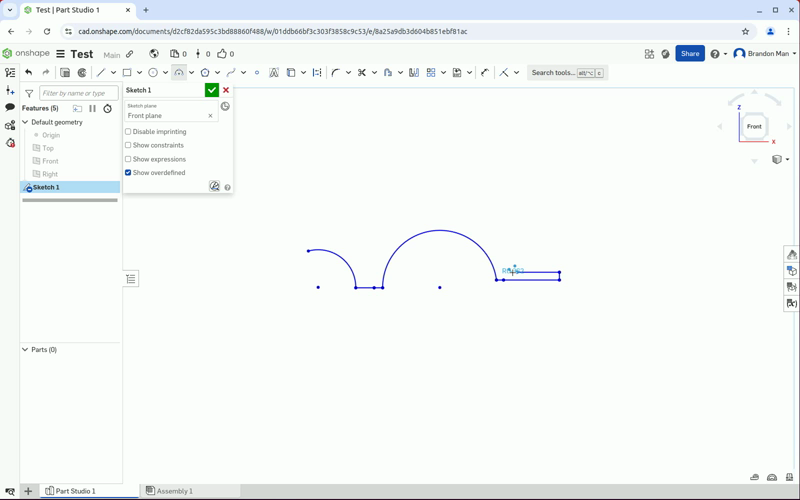
scroll(6)
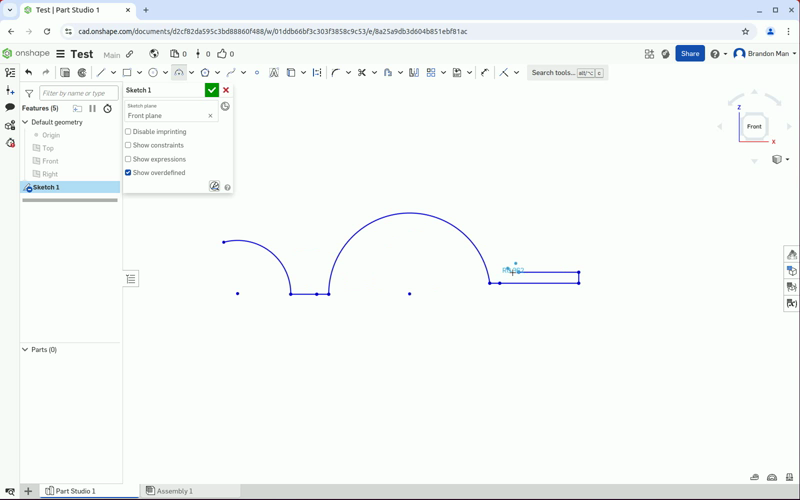
scroll(6)
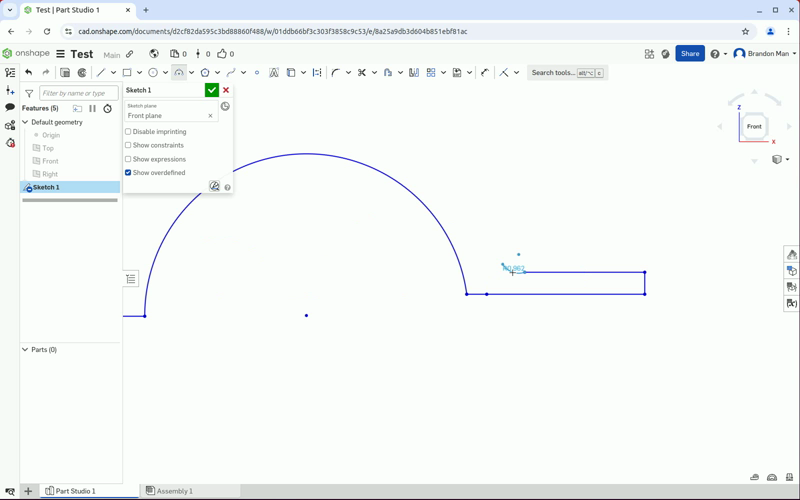
scroll(6)
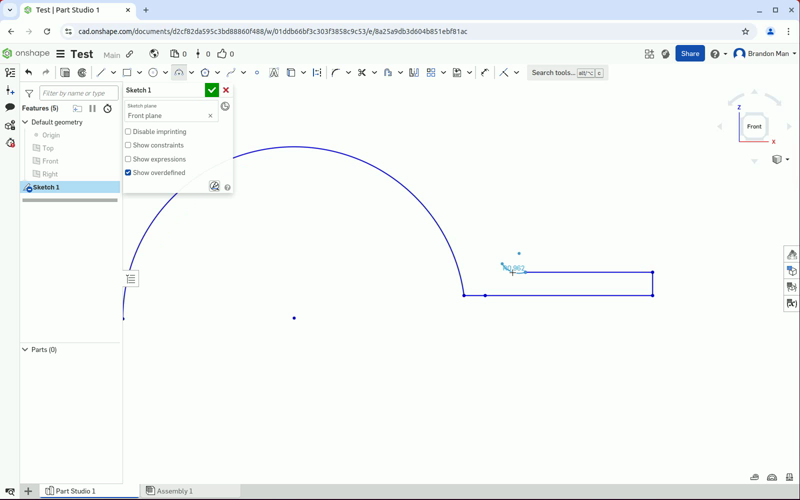
scroll(6)
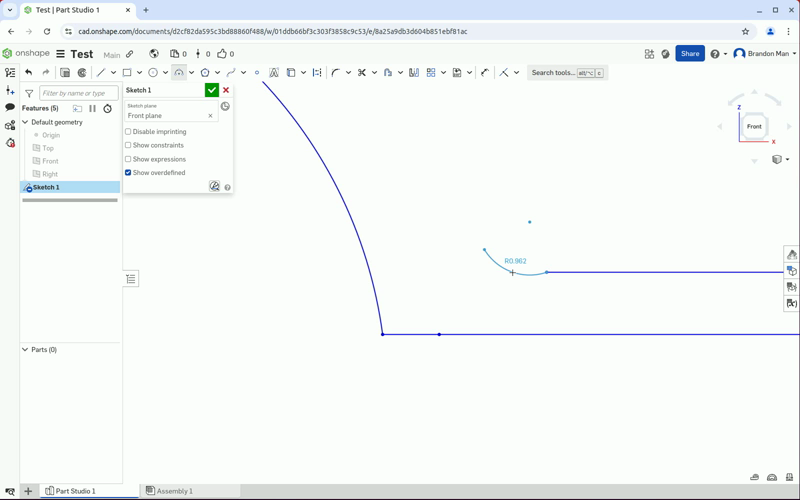
click(512, 272)
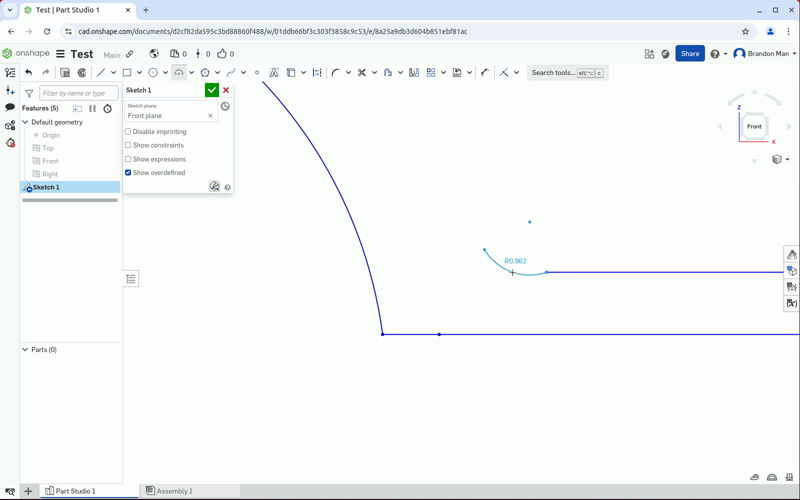
scroll(-6)
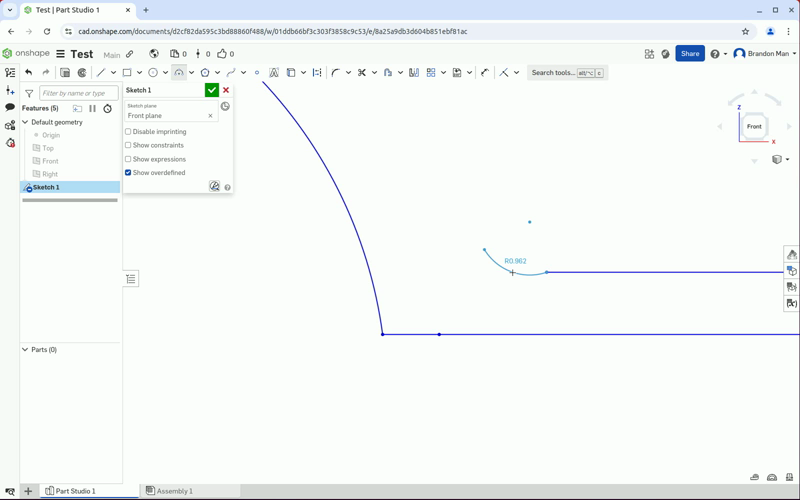
scroll(-6)
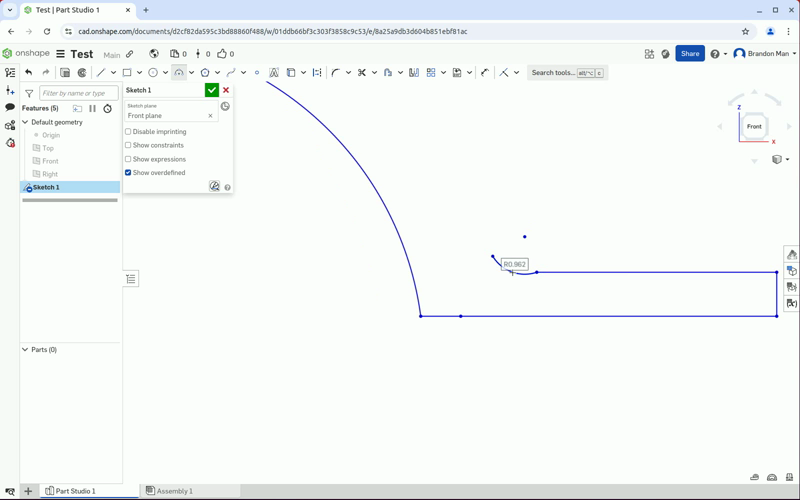
scroll(-6)
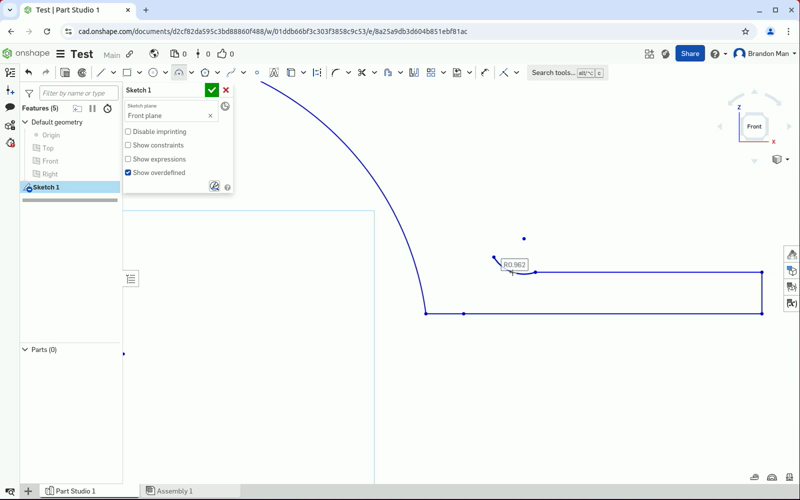
scroll(-6)
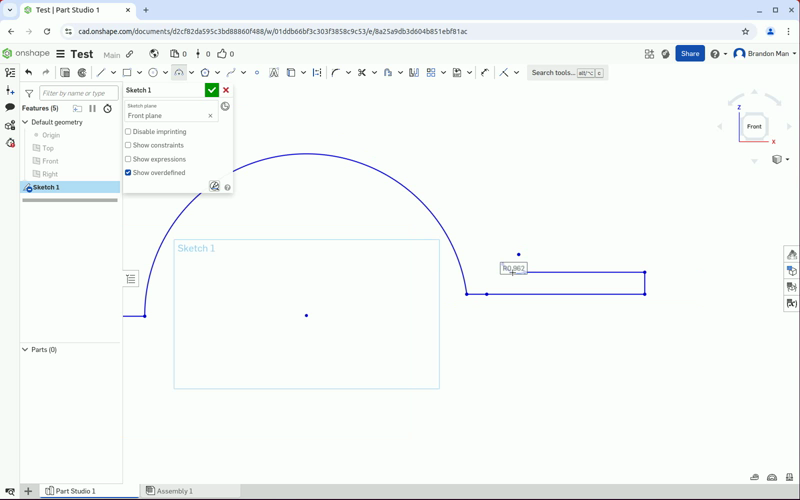
scroll(-6)
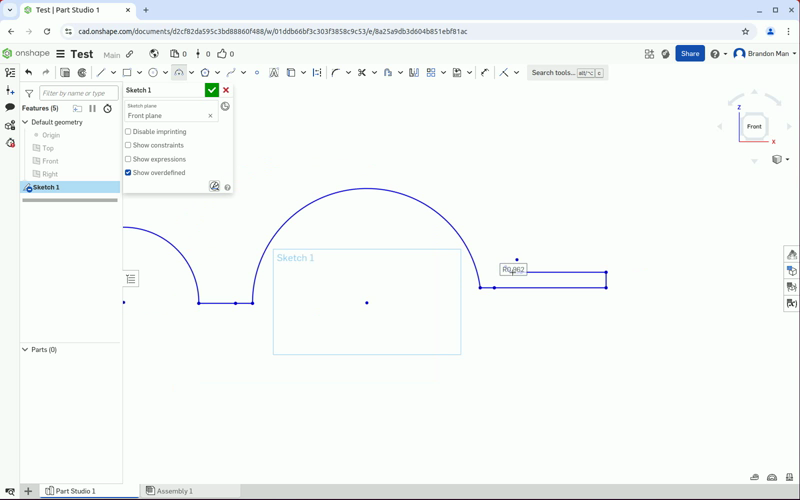
scroll(-6)
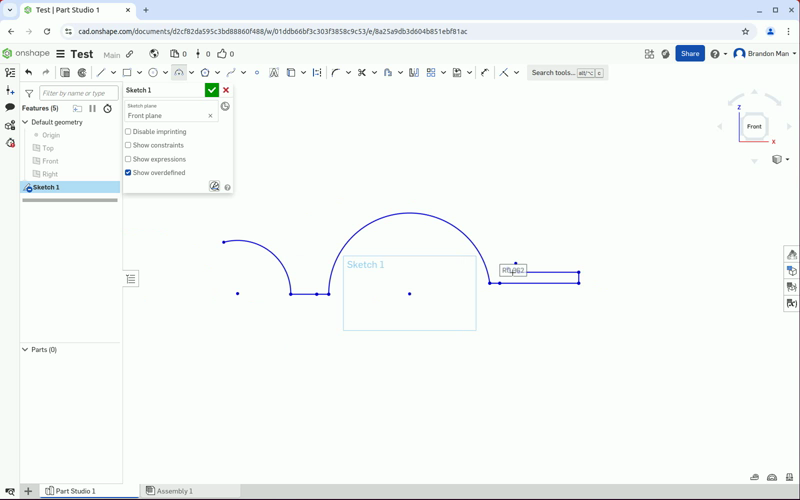
scroll(-6)
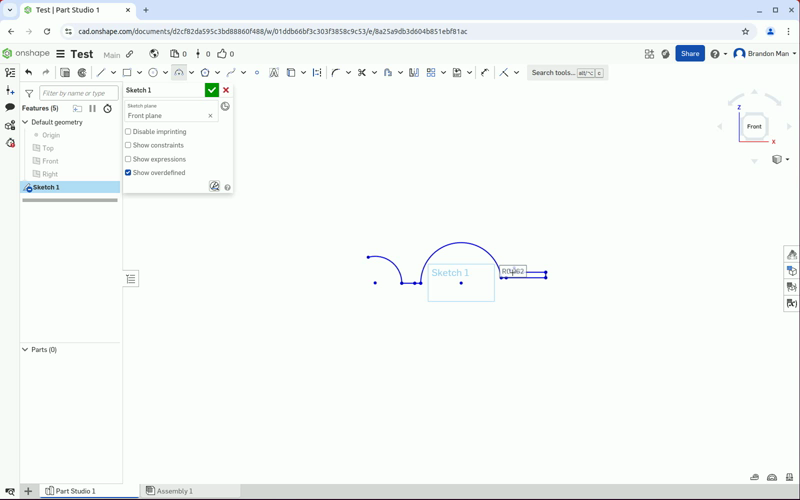
key_up(shift)
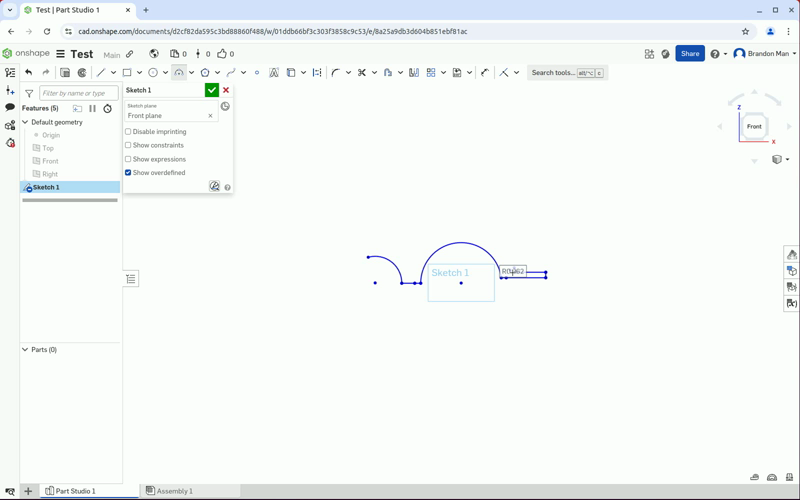
key(esc)
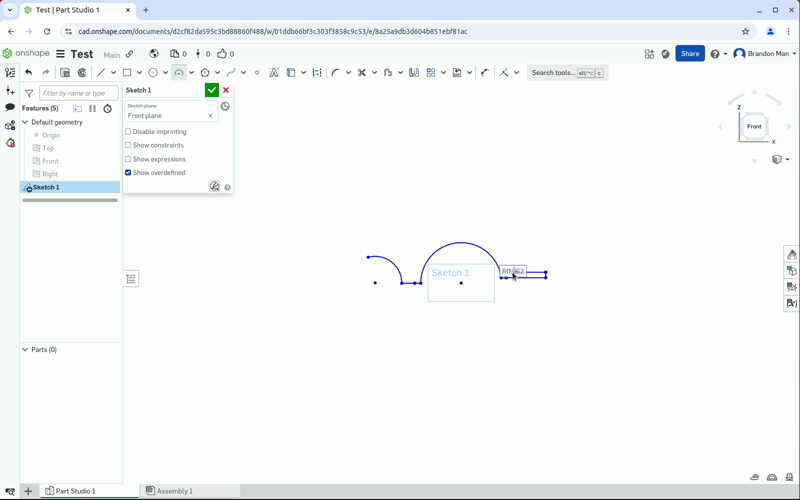
key(l)
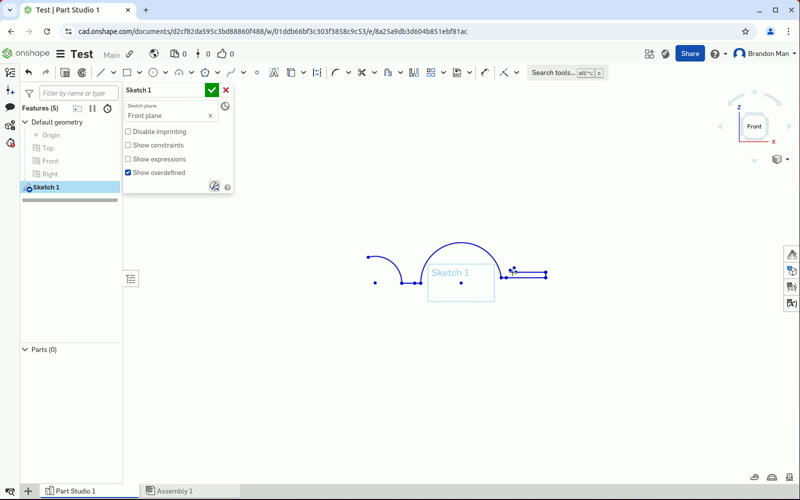
mouse_move(510, 270)
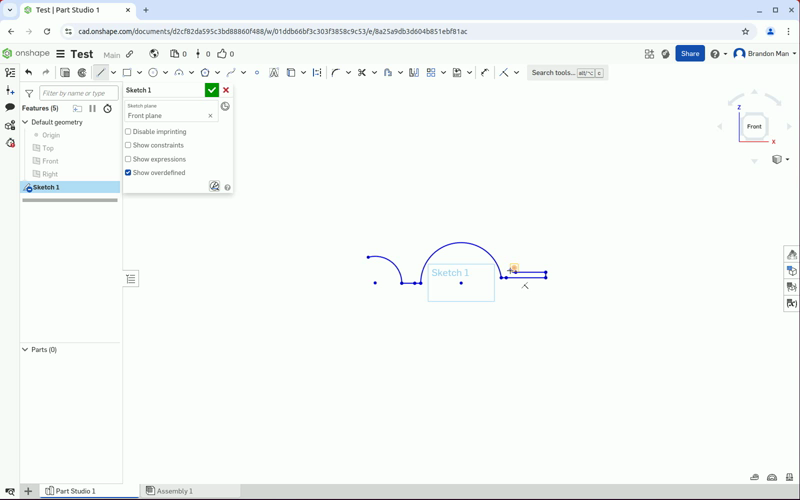
scroll(6)
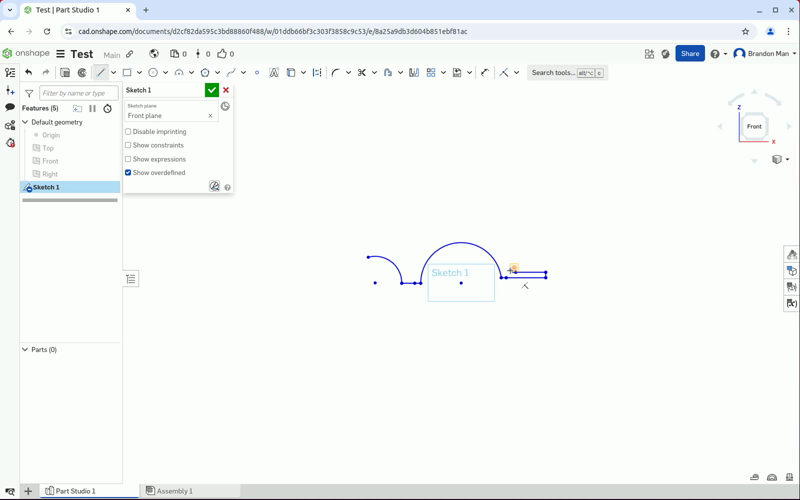
scroll(6)
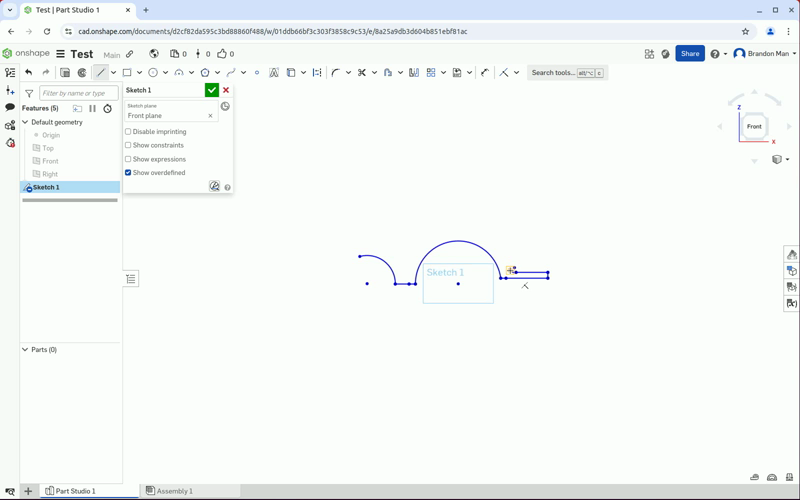
scroll(6)
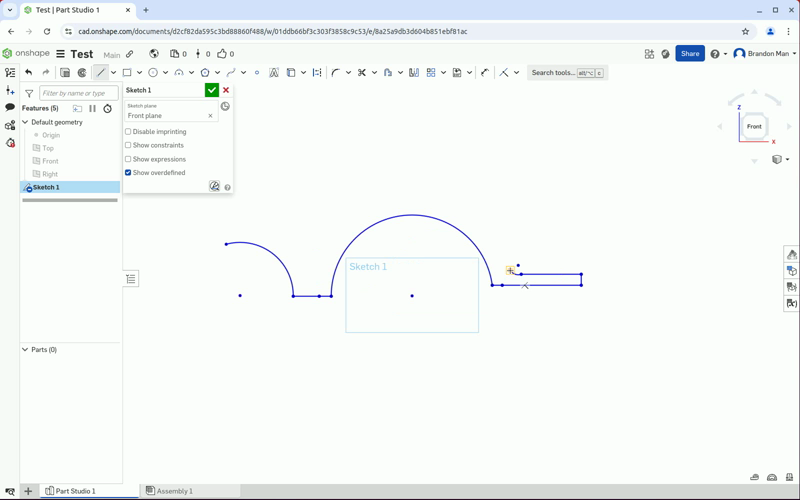
scroll(6)
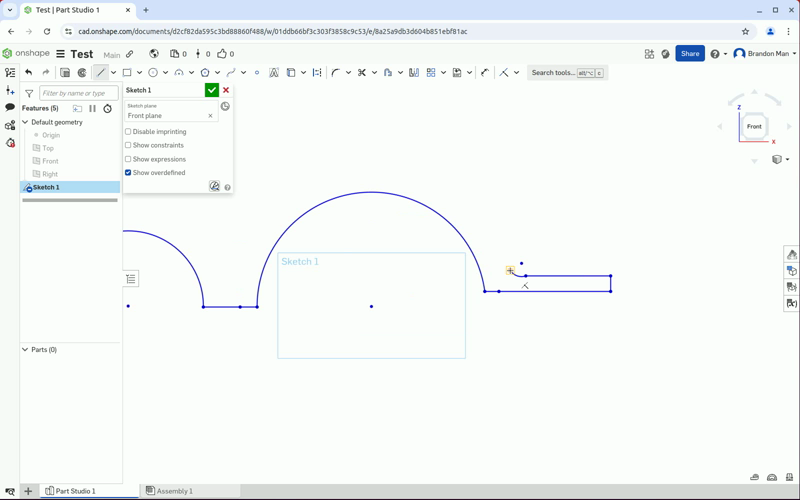
scroll(6)
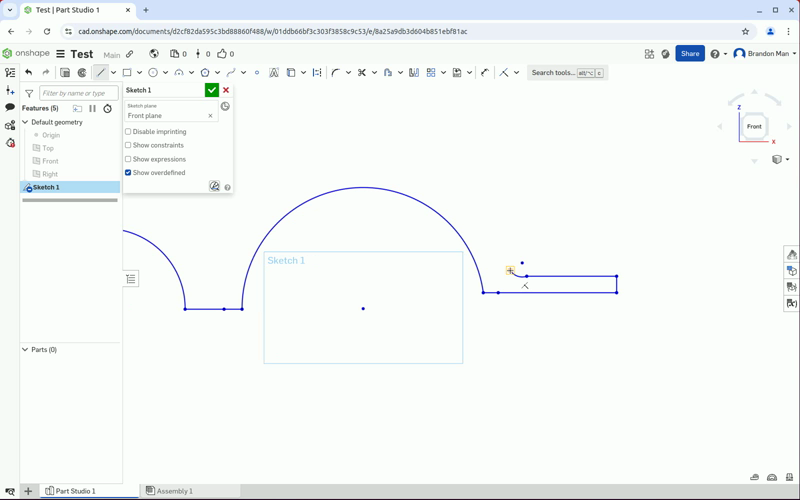
scroll(6)
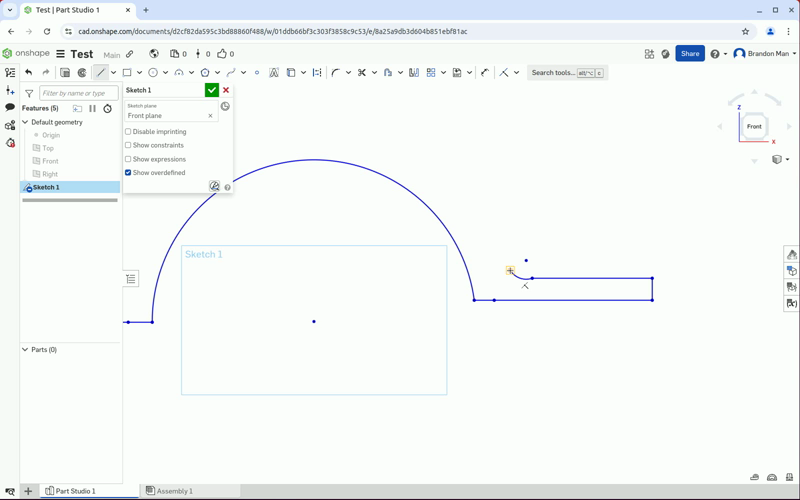
scroll(6)
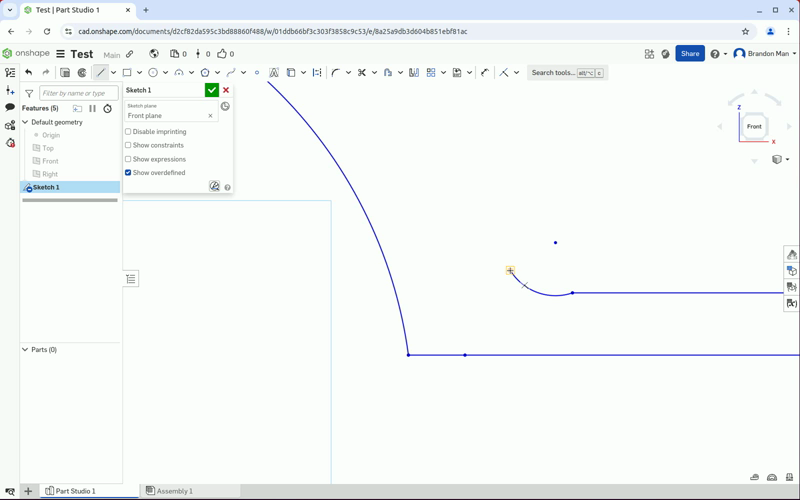
click(510, 270)
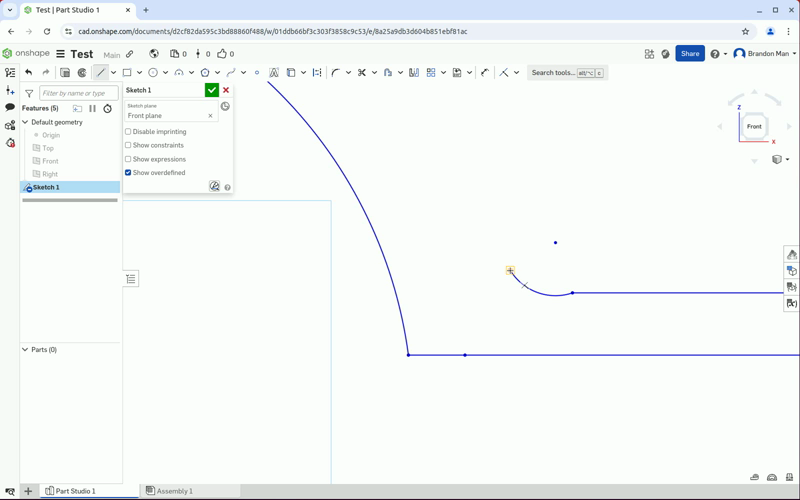
scroll(-6)
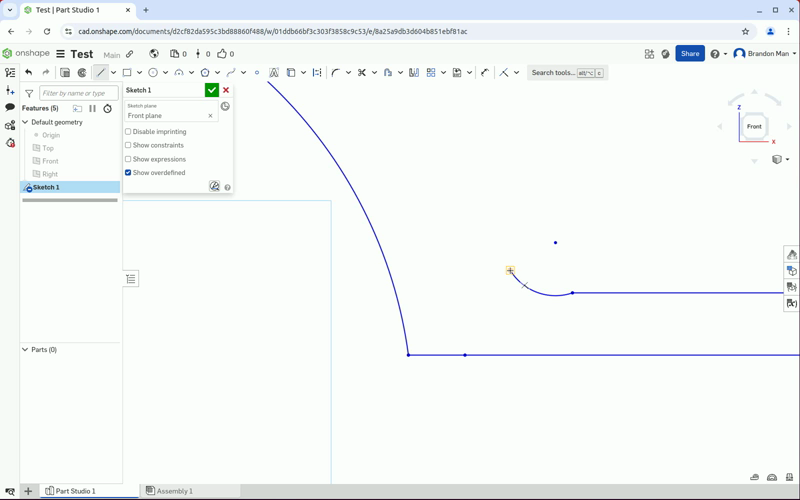
scroll(-6)
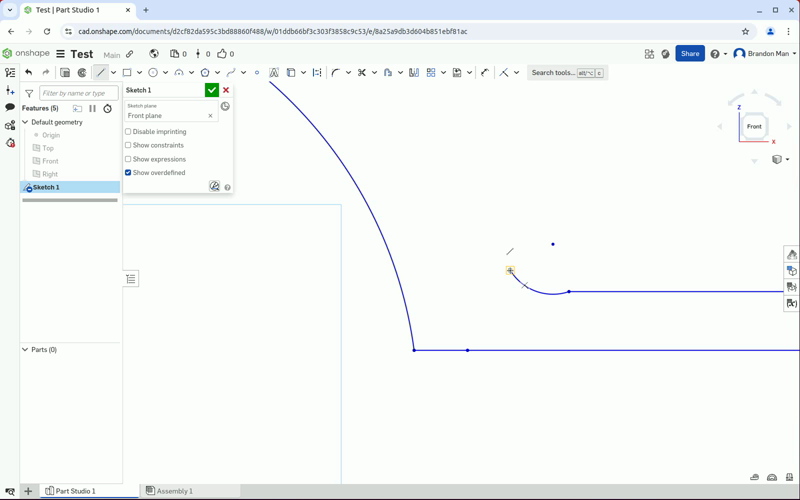
scroll(-6)
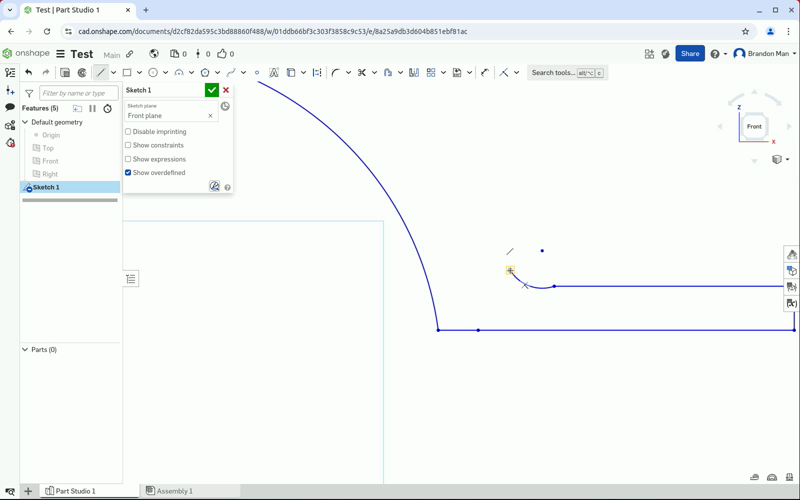
scroll(-6)
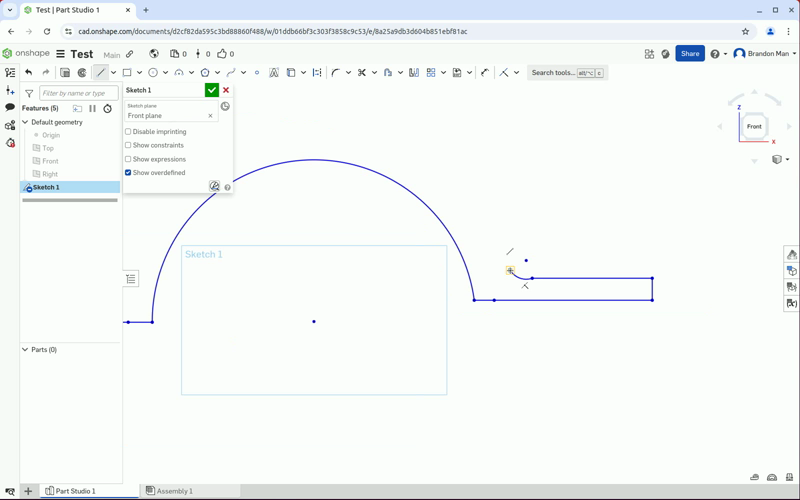
scroll(-6)
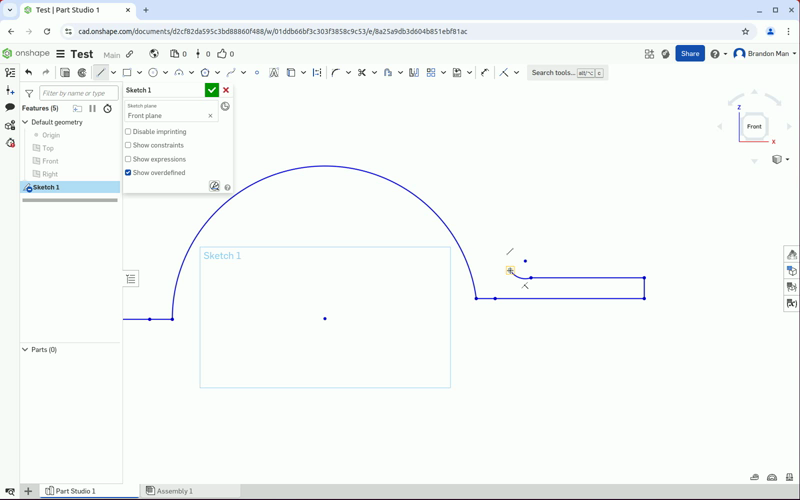
scroll(-6)
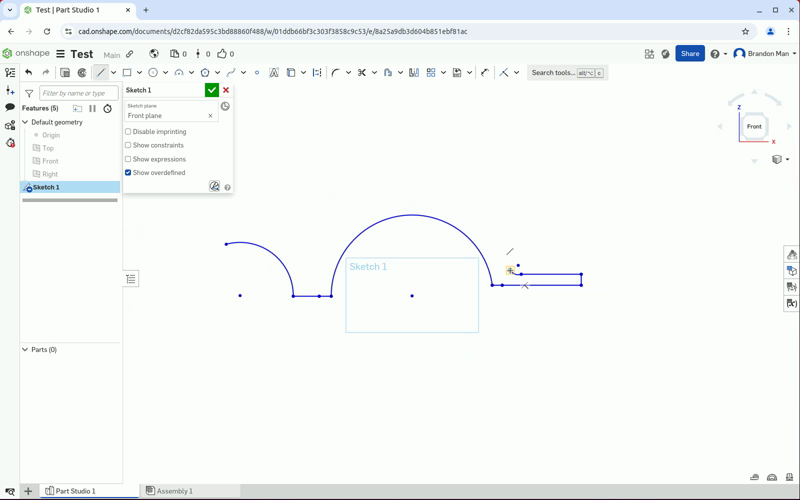
scroll(-6)
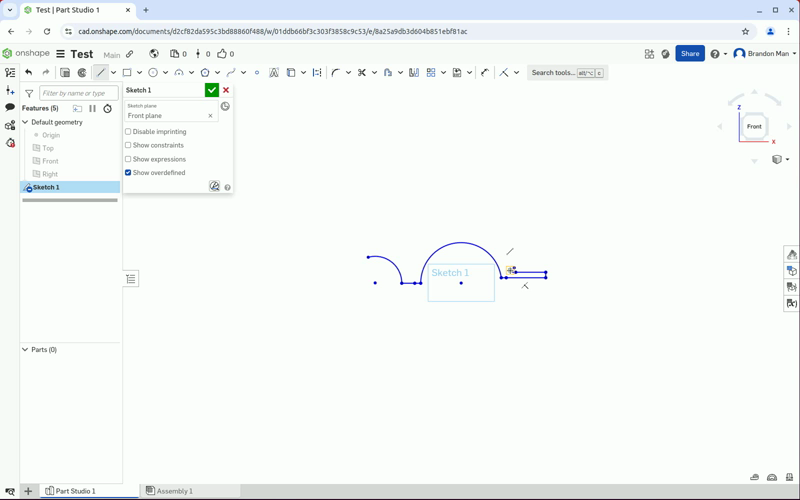
key_down(shift)
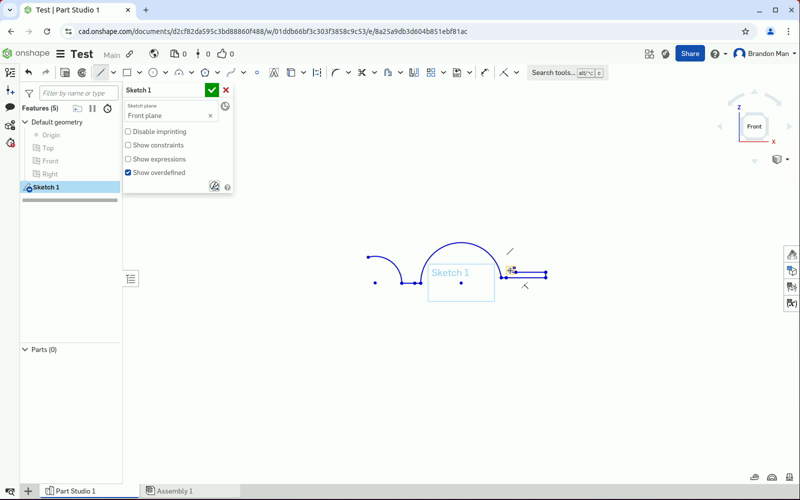
mouse_move(540, 270)
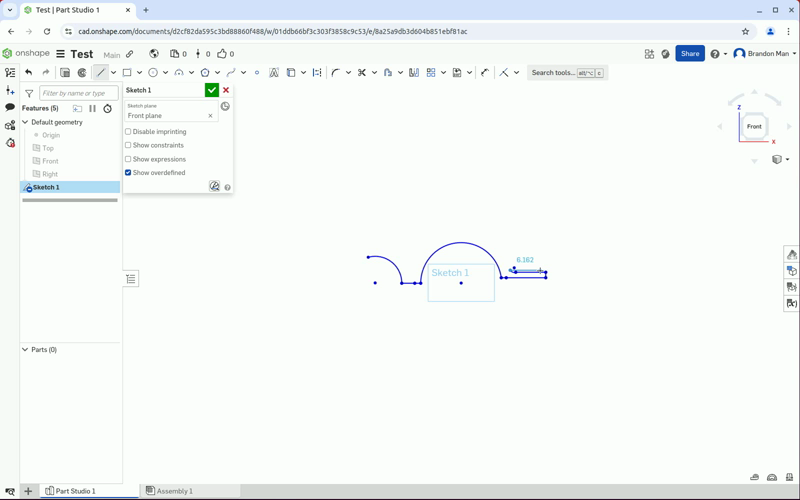
mouse_move(491, 249)
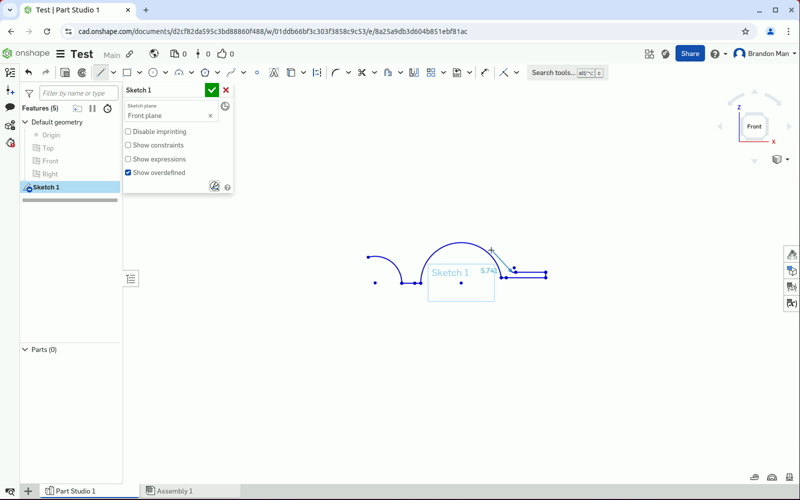
click(491, 249)
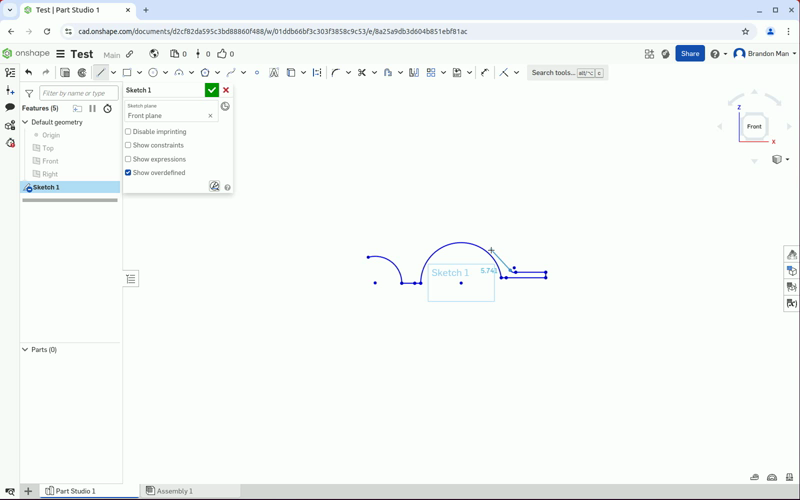
key_up(shift)
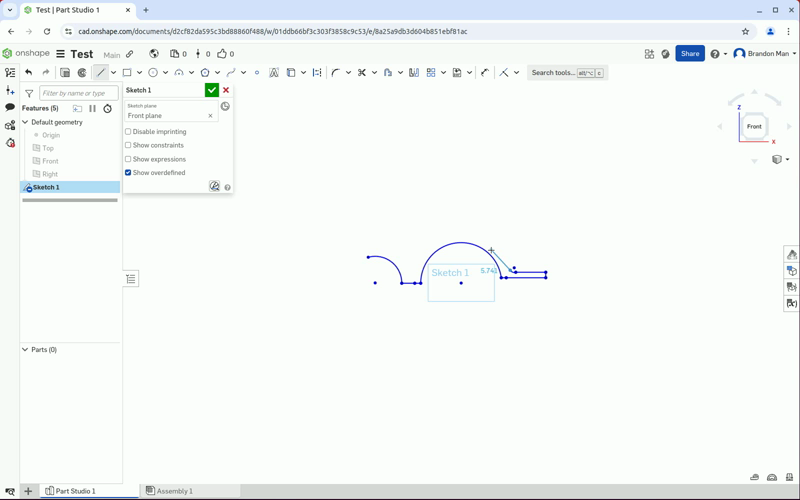
key_down(shift)
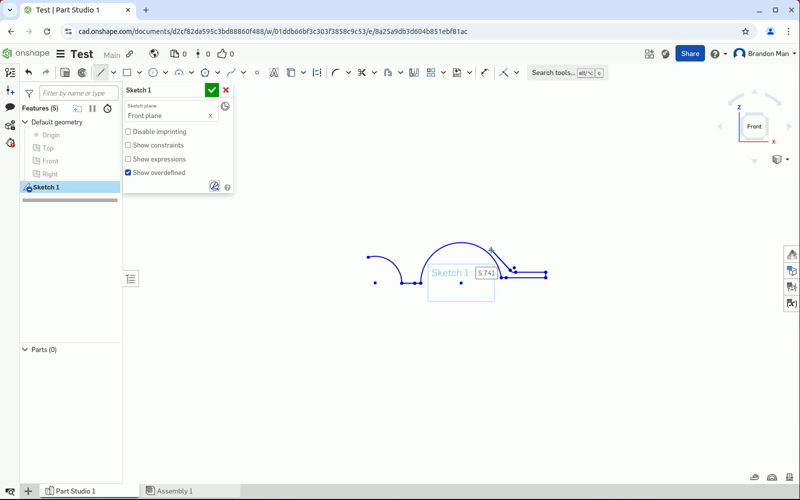
mouse_move(521, 249)
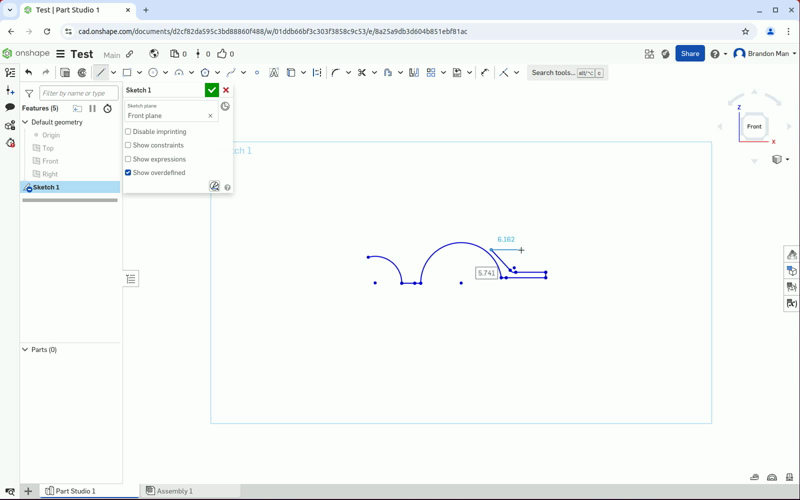
mouse_move(483, 240)
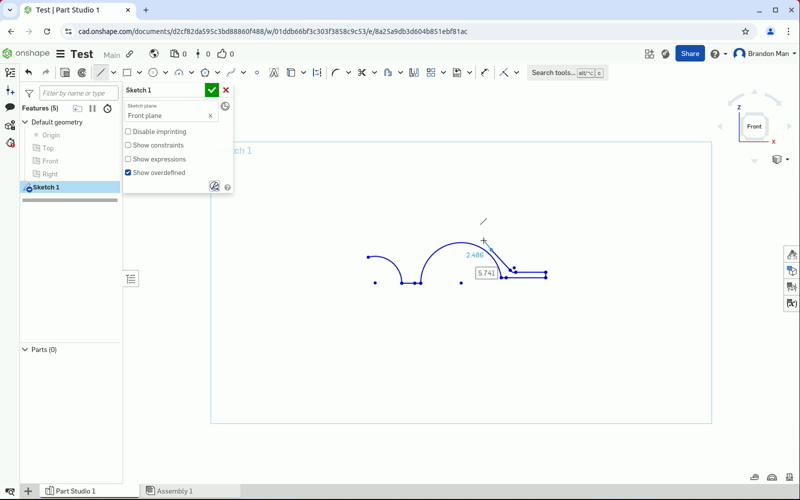
click(483, 240)
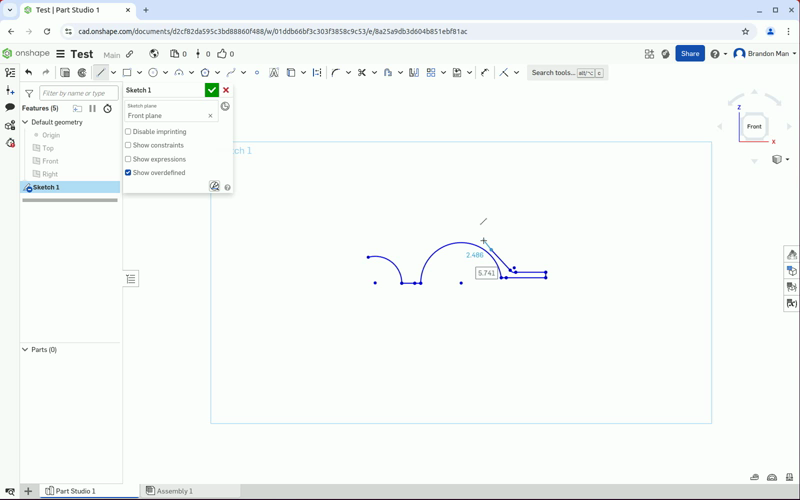
key_up(shift)
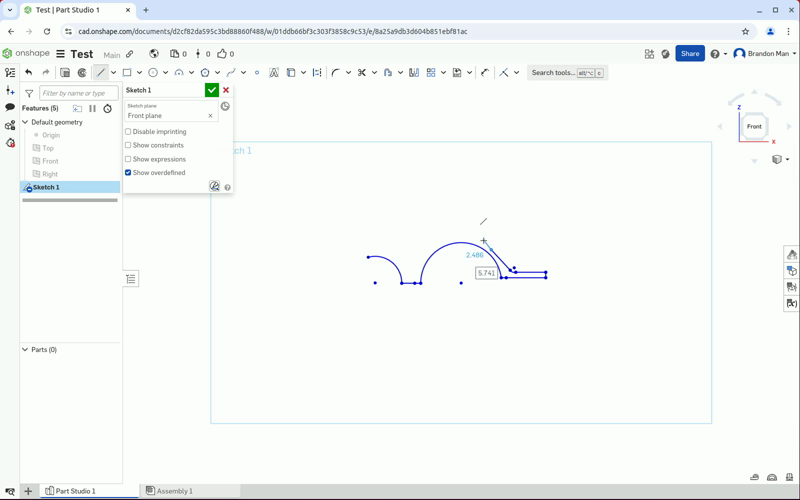
key(esc)
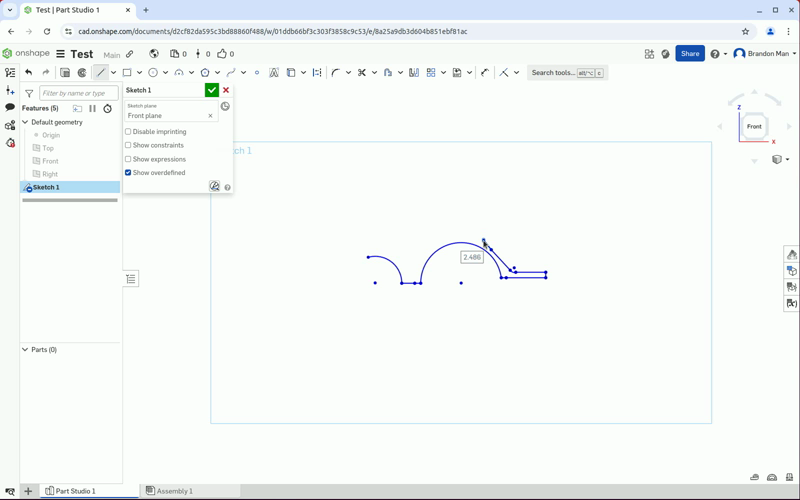
key(a)
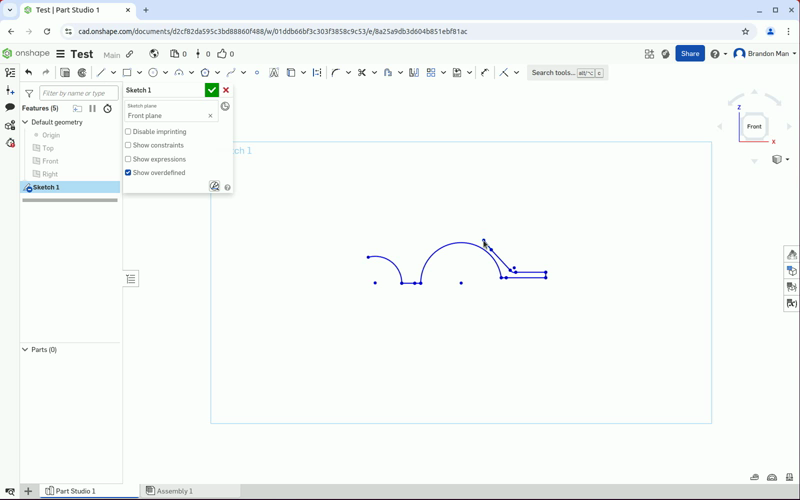
mouse_move(483, 240)
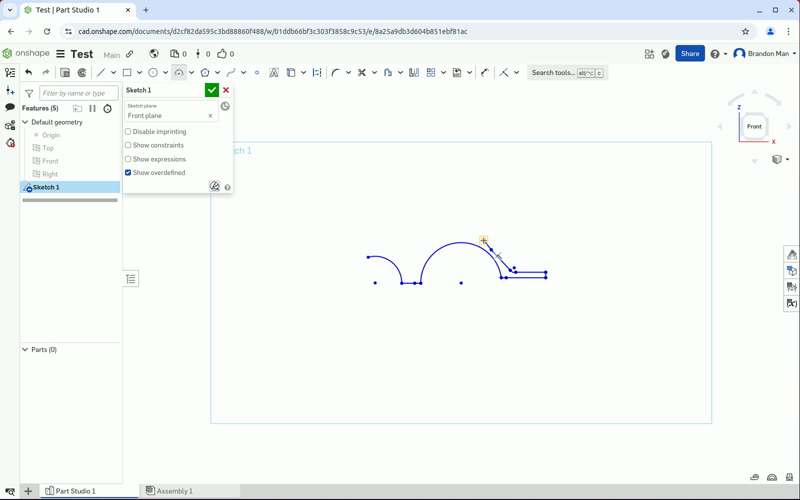
click(483, 240)
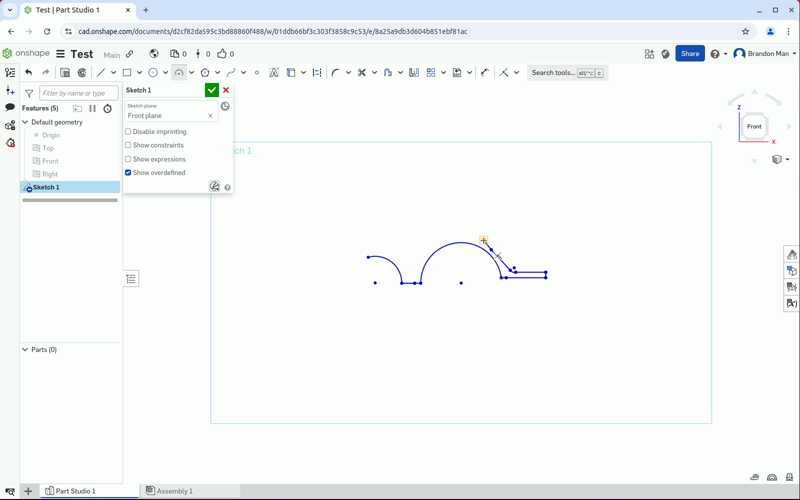
key_down(shift)
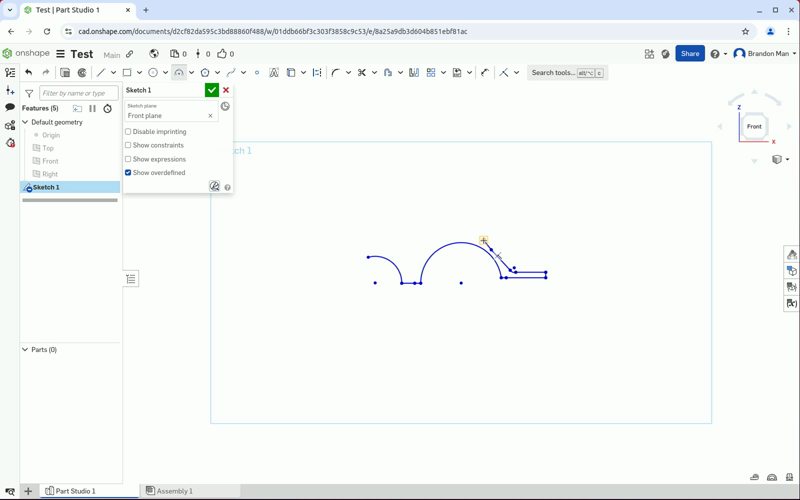
mouse_move(480, 238)
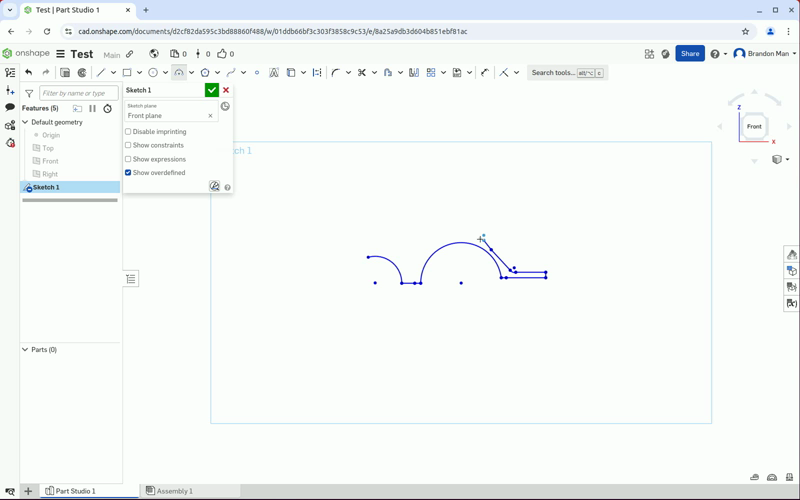
scroll(6)
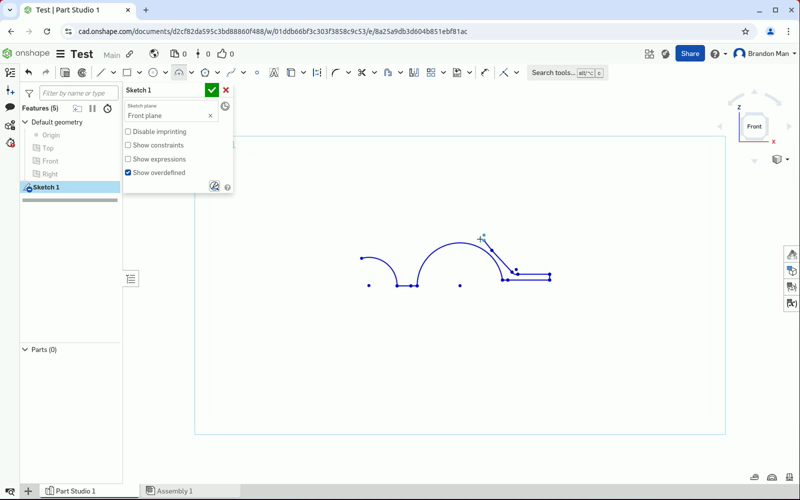
scroll(6)
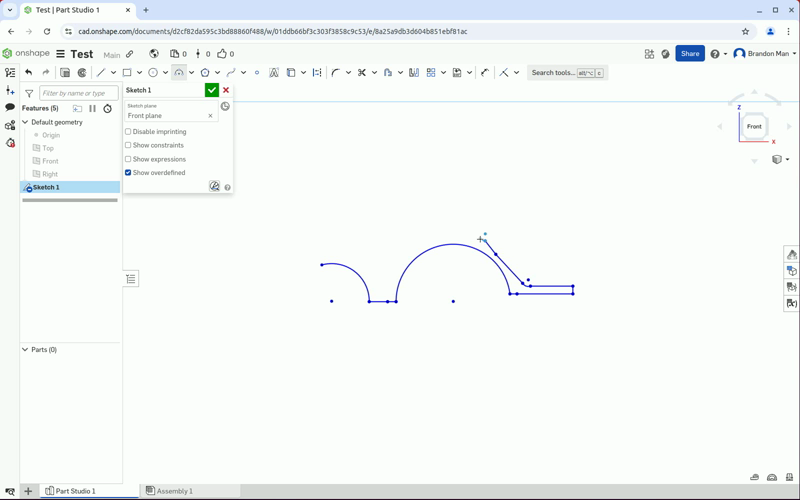
scroll(6)
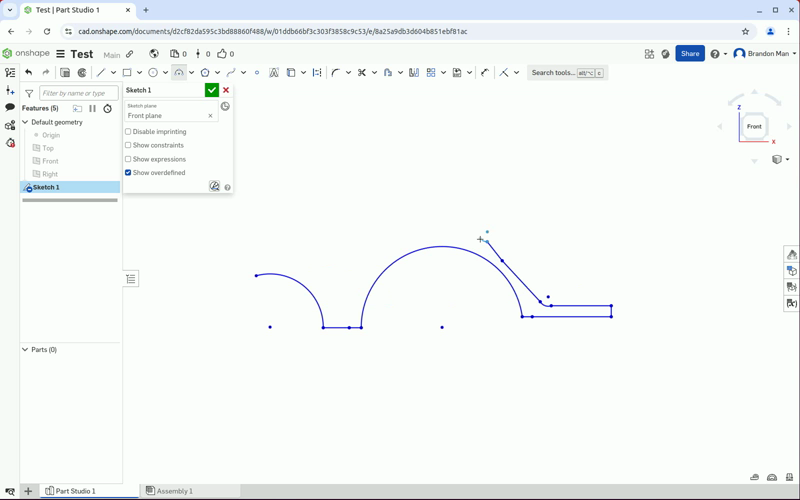
scroll(6)
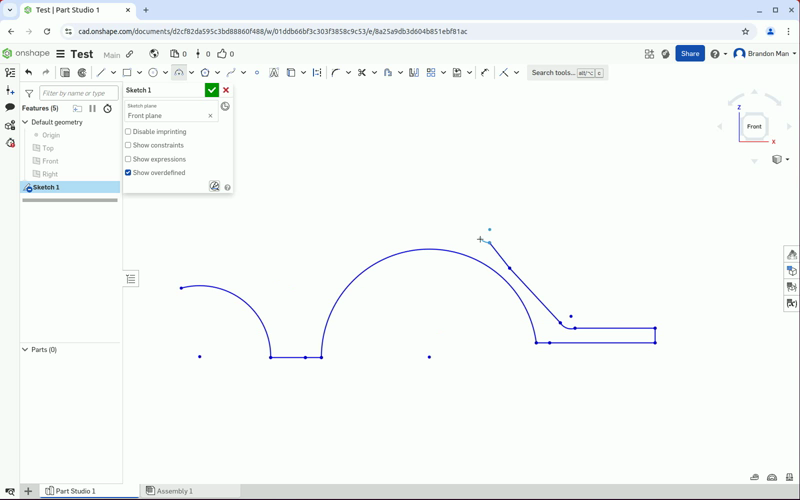
scroll(6)
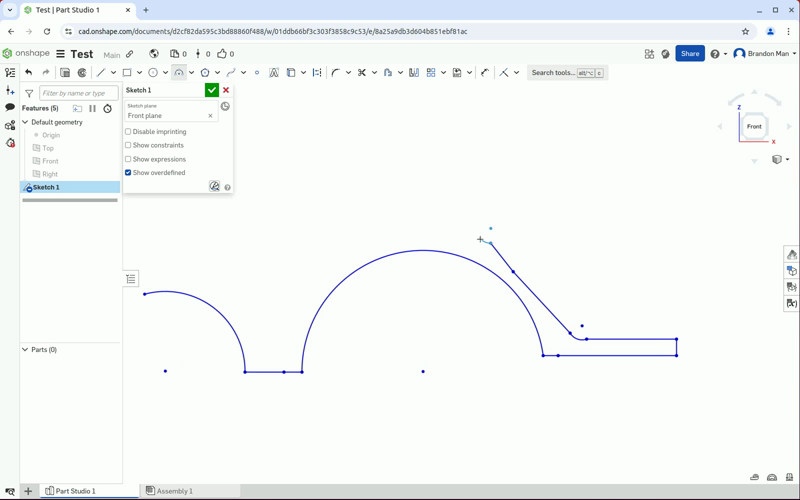
scroll(6)
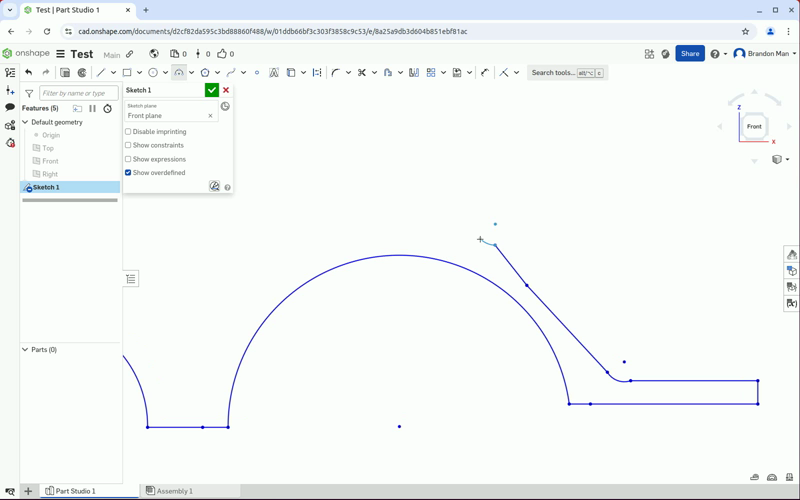
scroll(6)
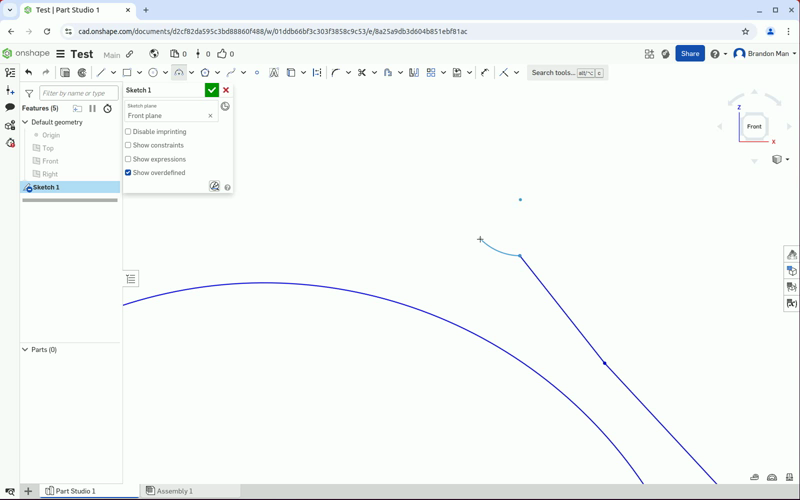
click(480, 238)
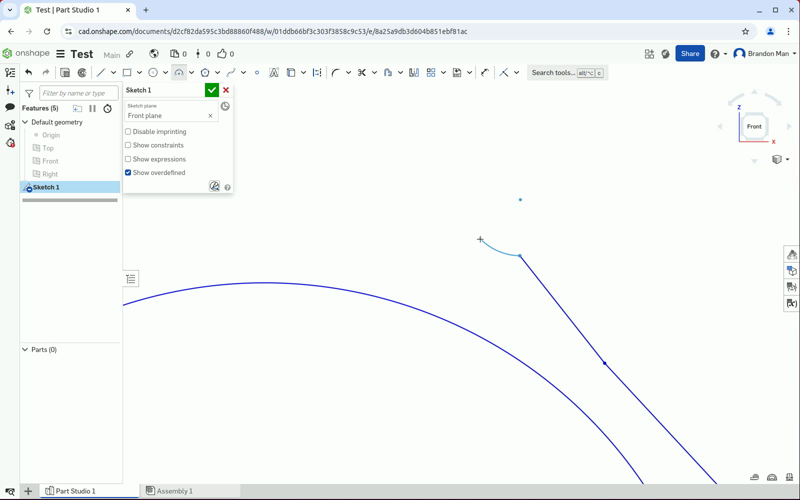
scroll(-6)
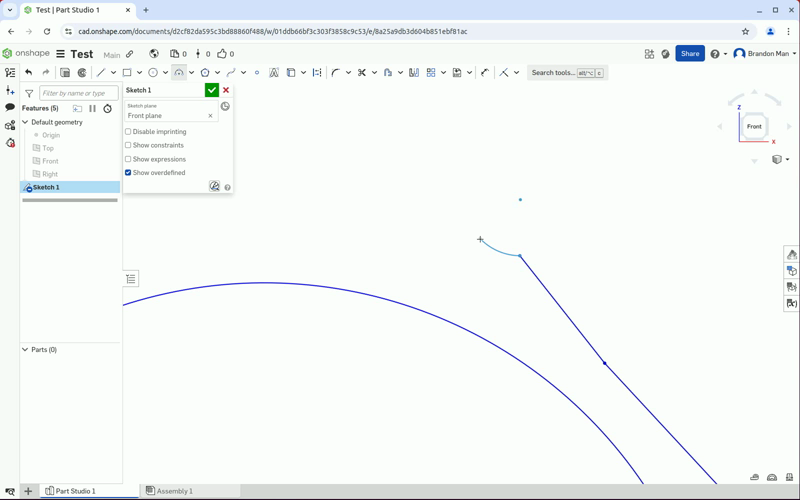
scroll(-6)
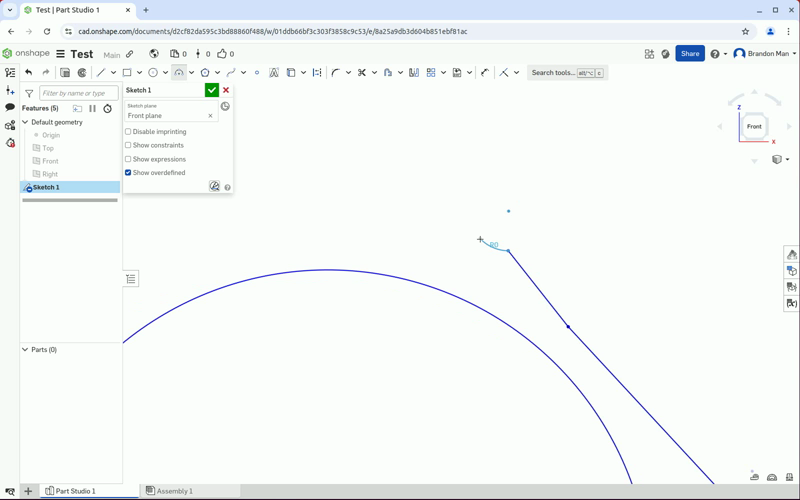
scroll(-6)
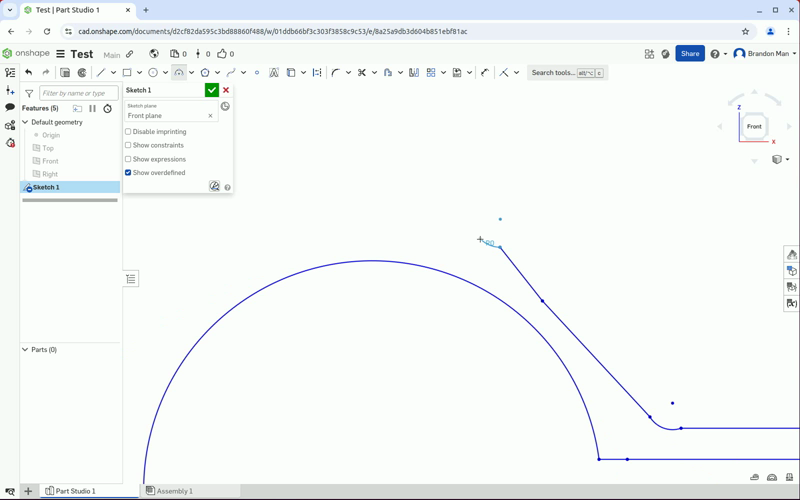
scroll(-6)
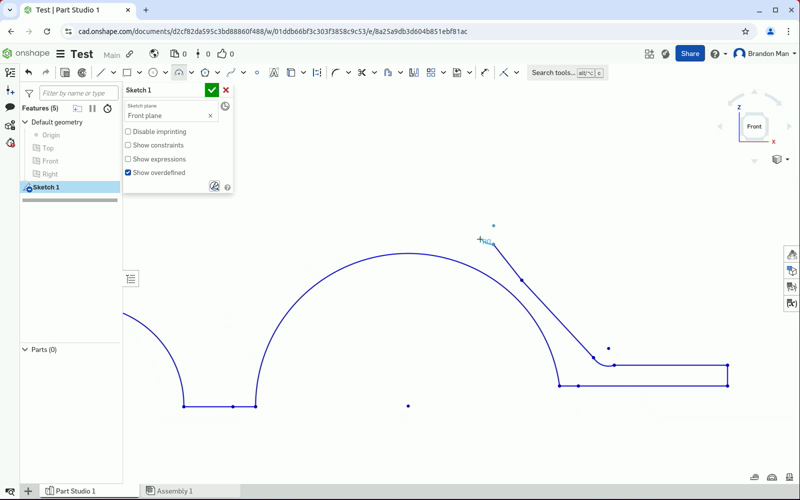
scroll(-6)
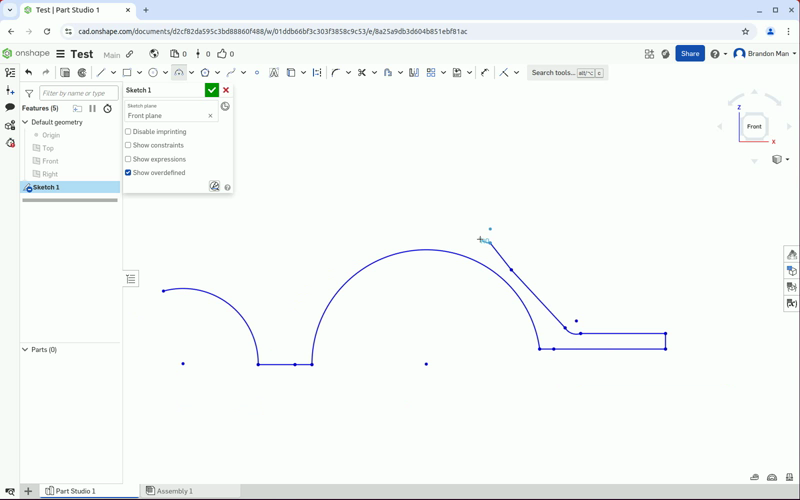
scroll(-6)
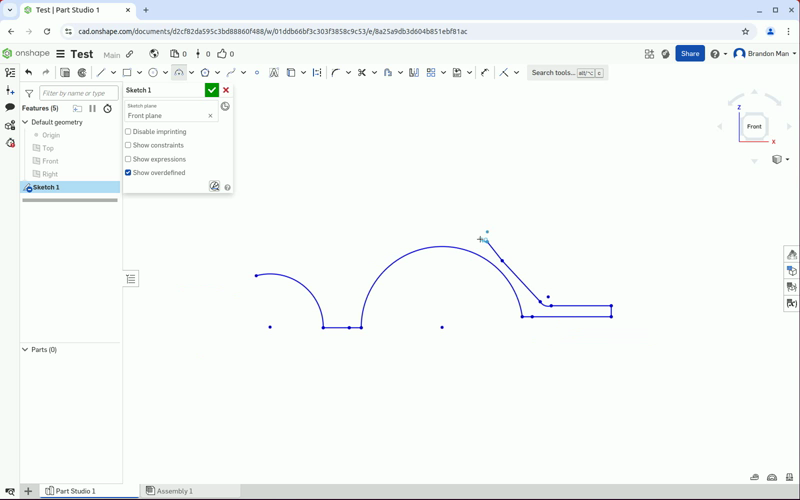
scroll(-6)
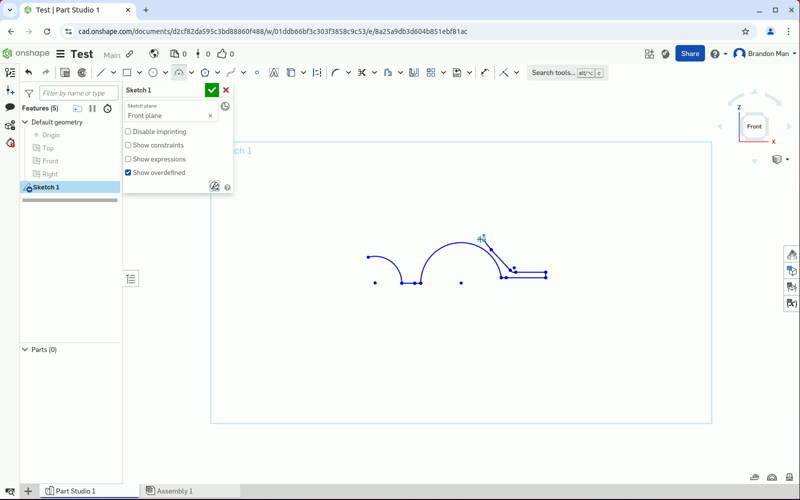
mouse_move(482, 239)
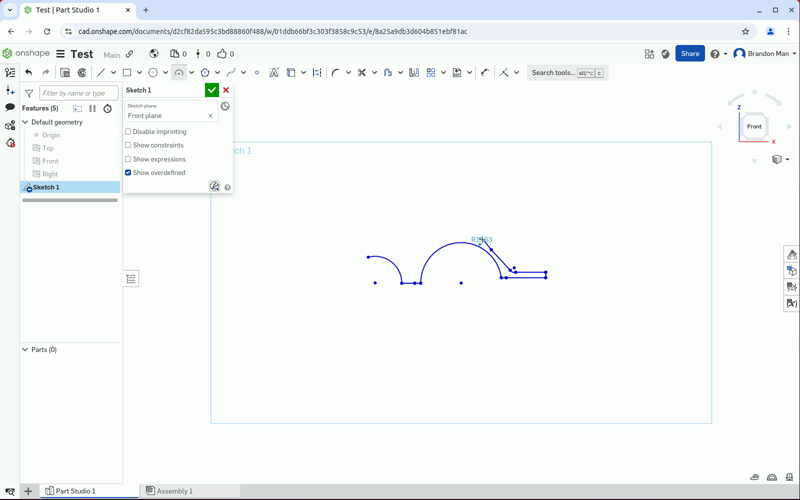
scroll(6)
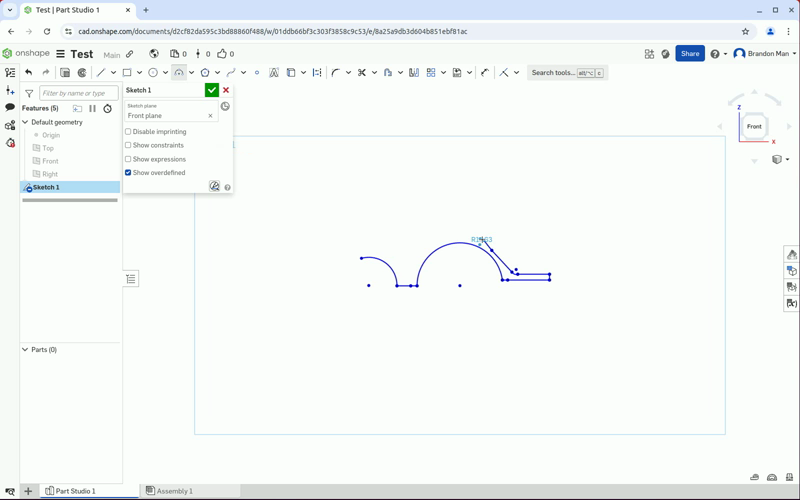
scroll(6)
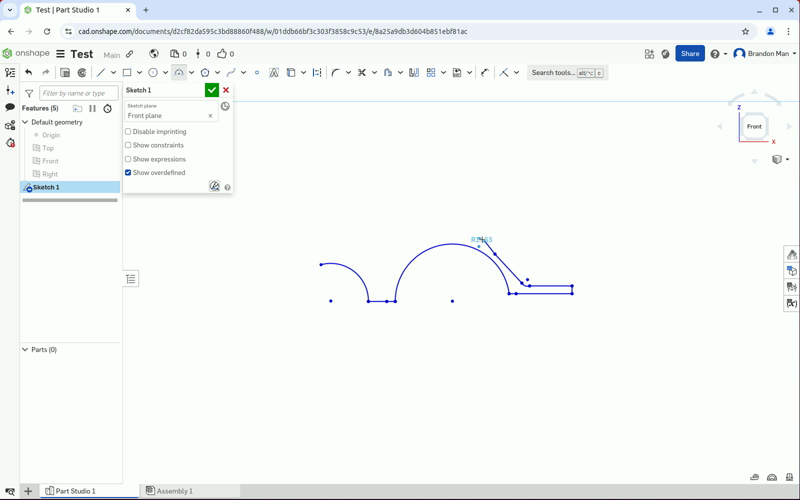
scroll(6)
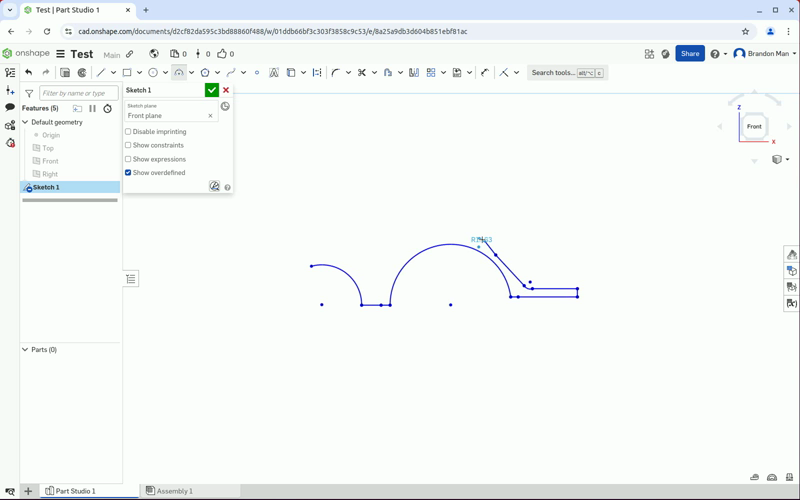
scroll(6)
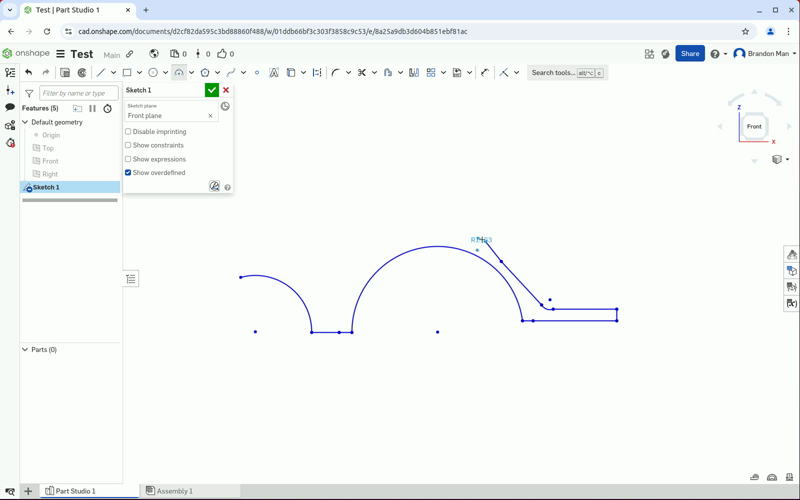
scroll(6)
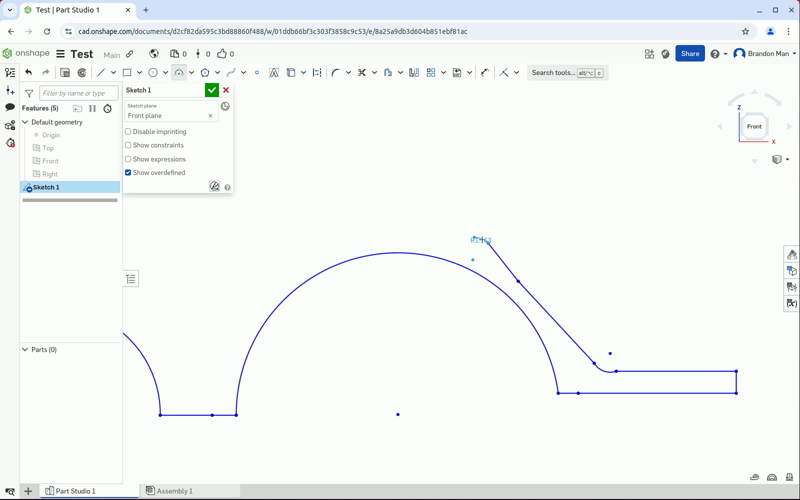
scroll(6)
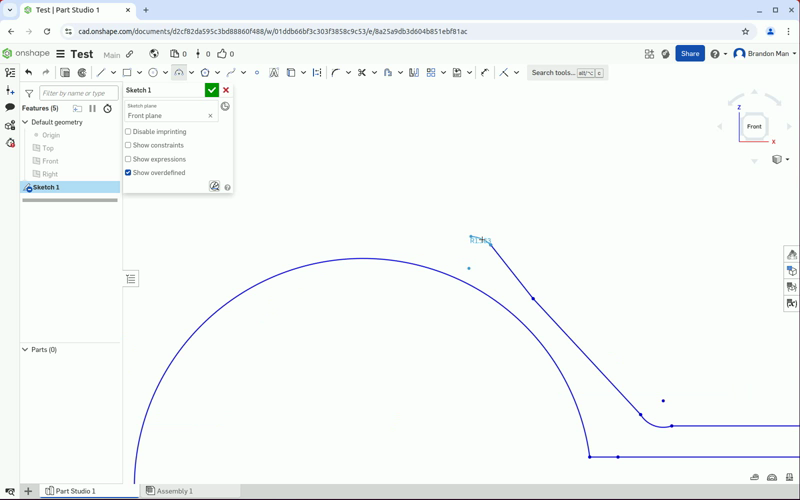
scroll(6)
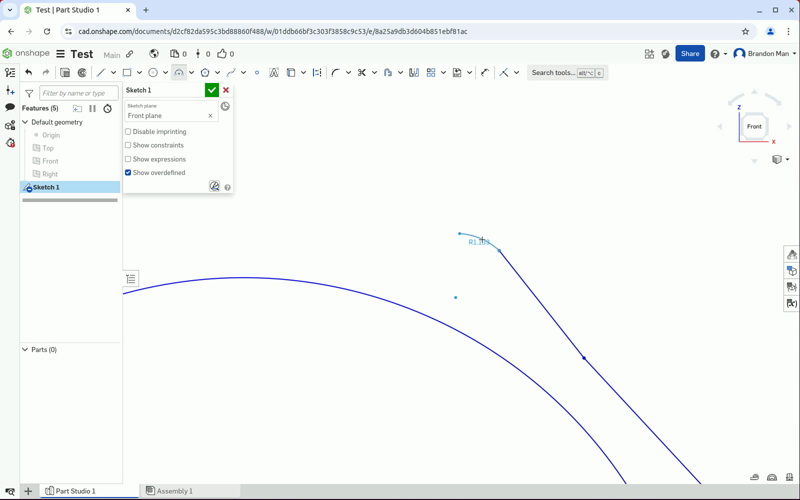
click(482, 239)
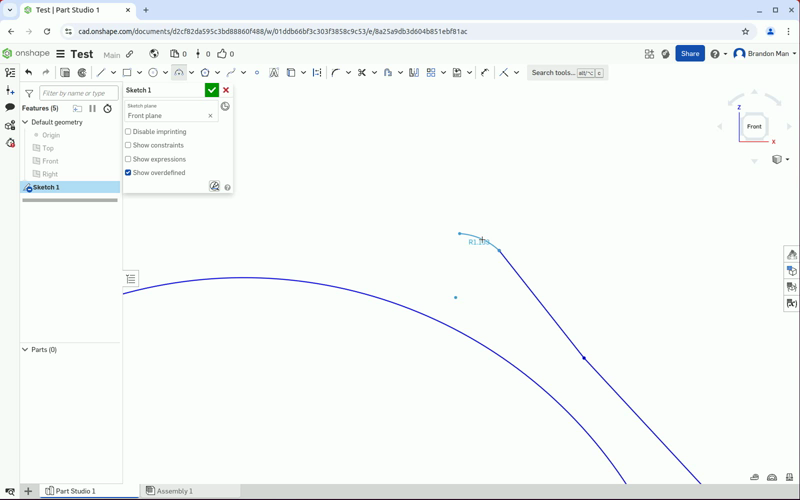
scroll(-6)
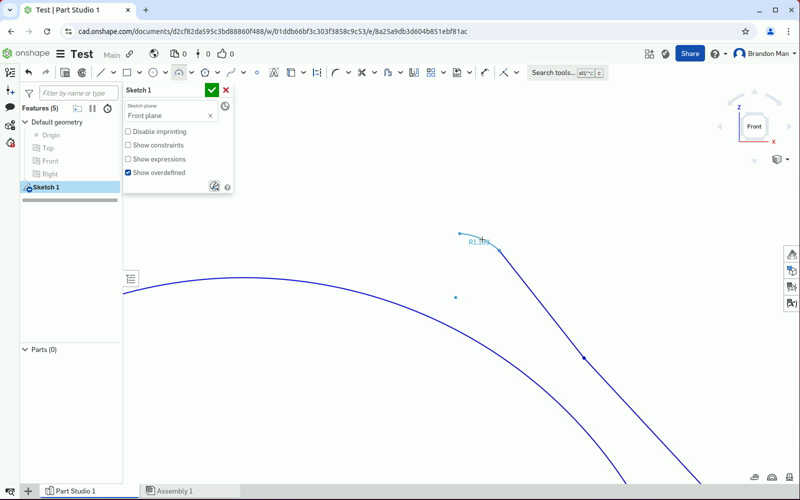
scroll(-6)
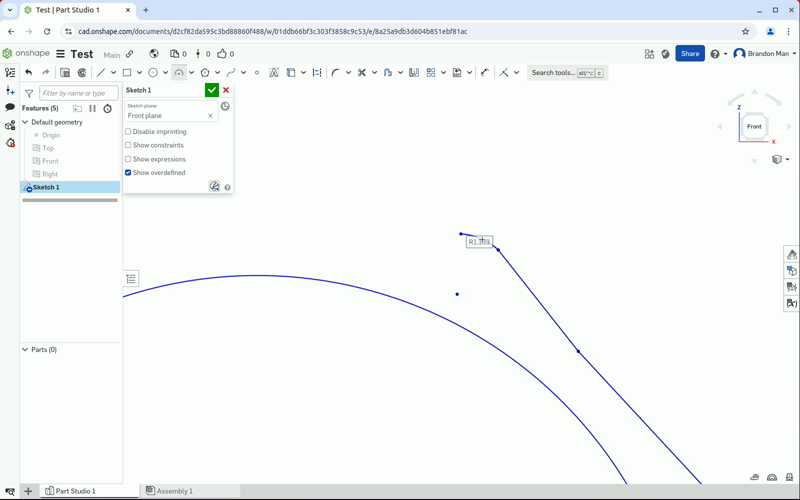
scroll(-6)
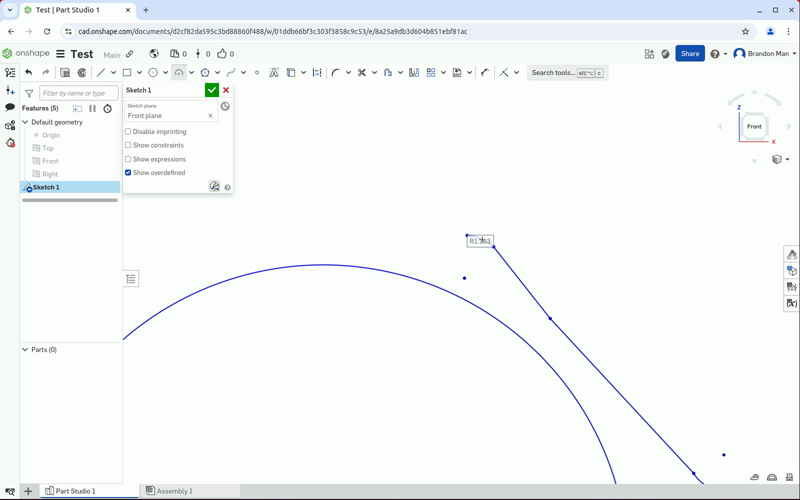
scroll(-6)
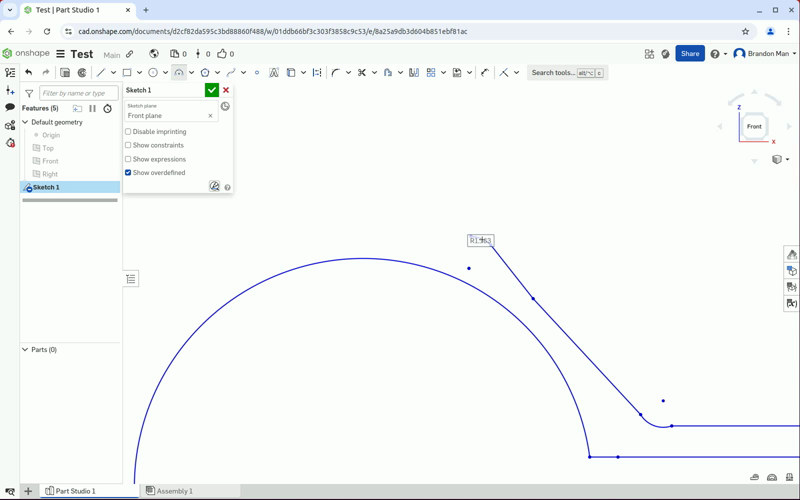
scroll(-6)
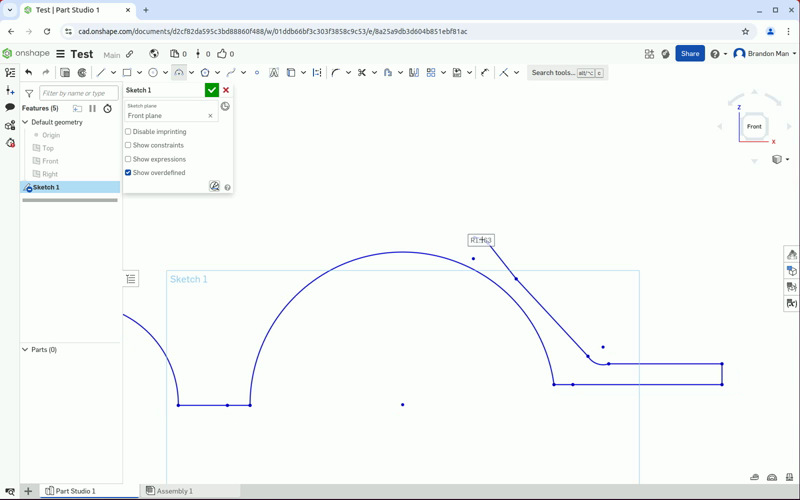
scroll(-6)
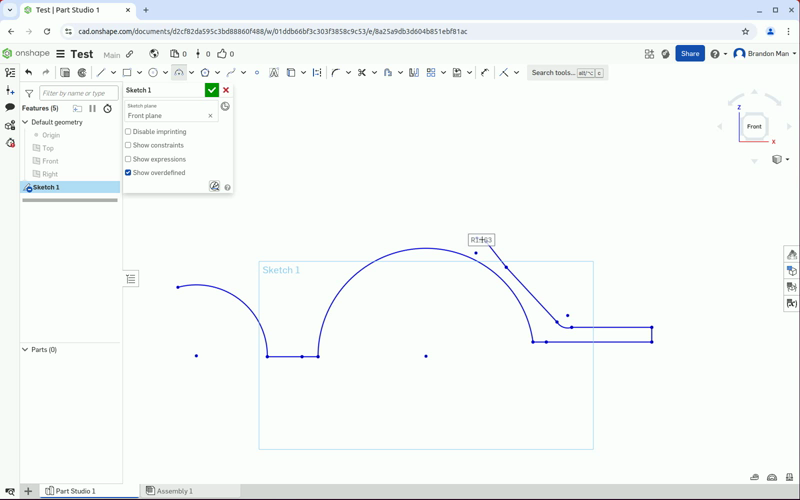
scroll(-6)
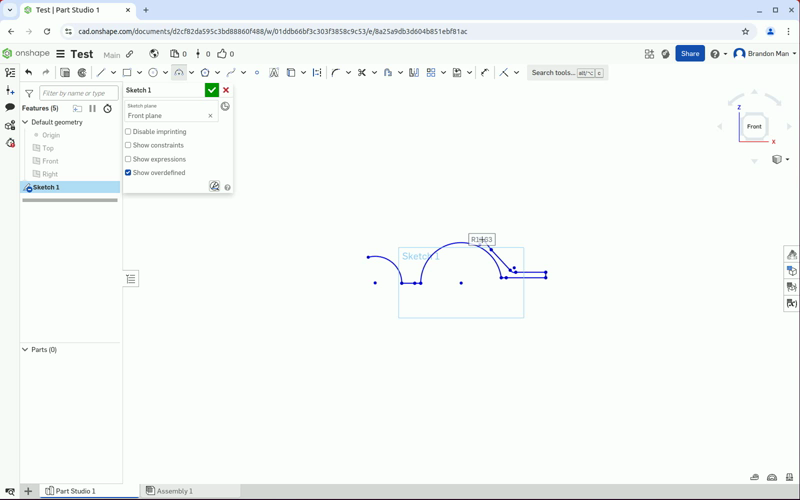
key_up(shift)
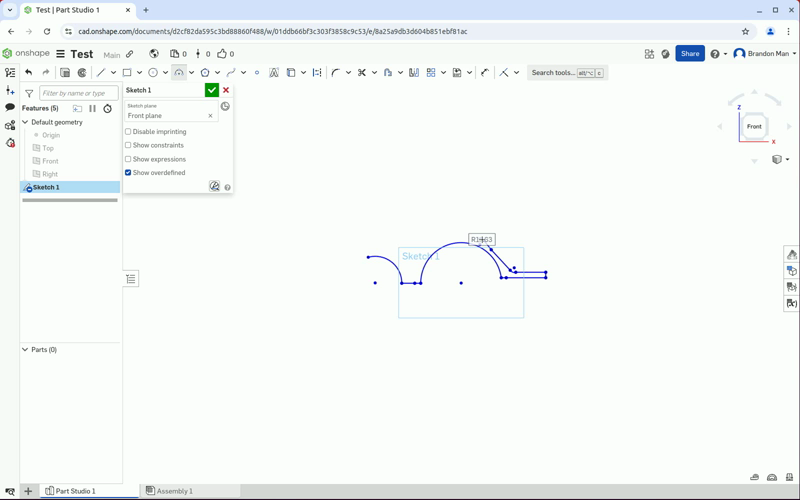
mouse_move(480, 238)
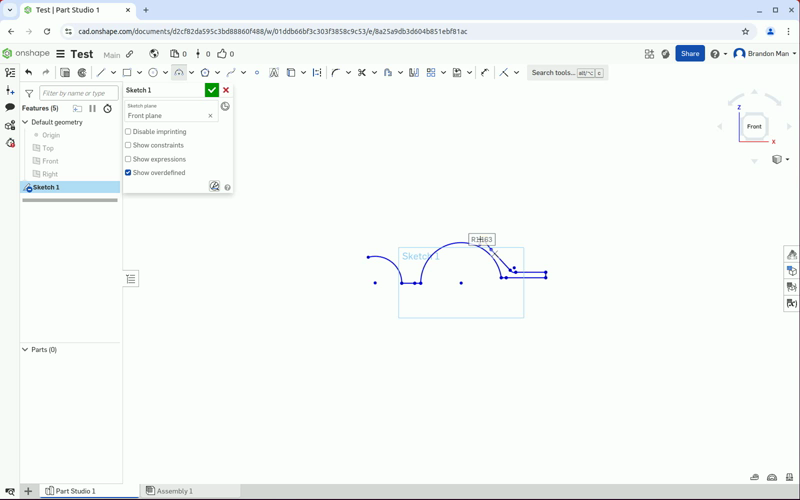
scroll(6)
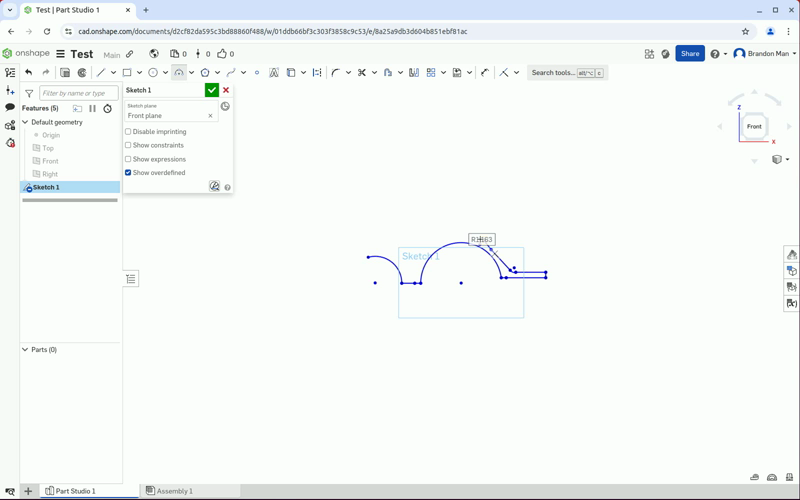
scroll(6)
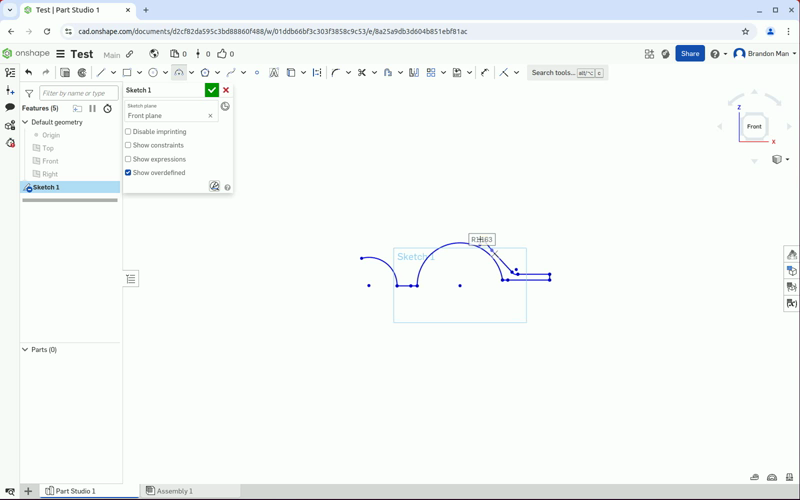
scroll(6)
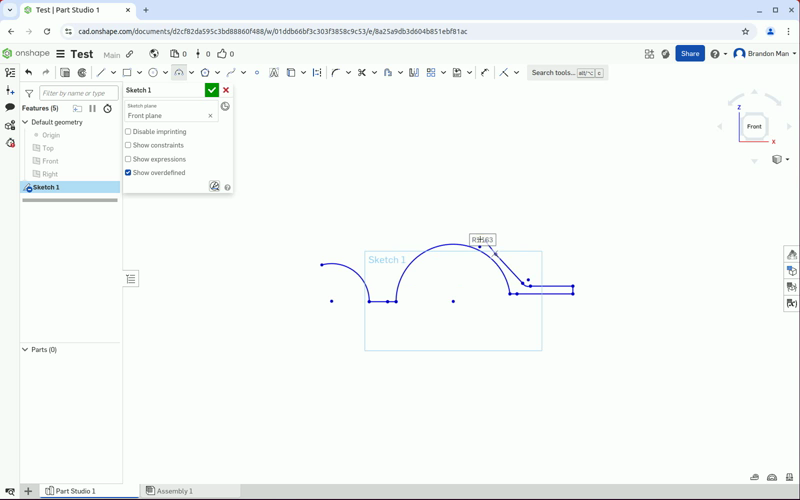
scroll(6)
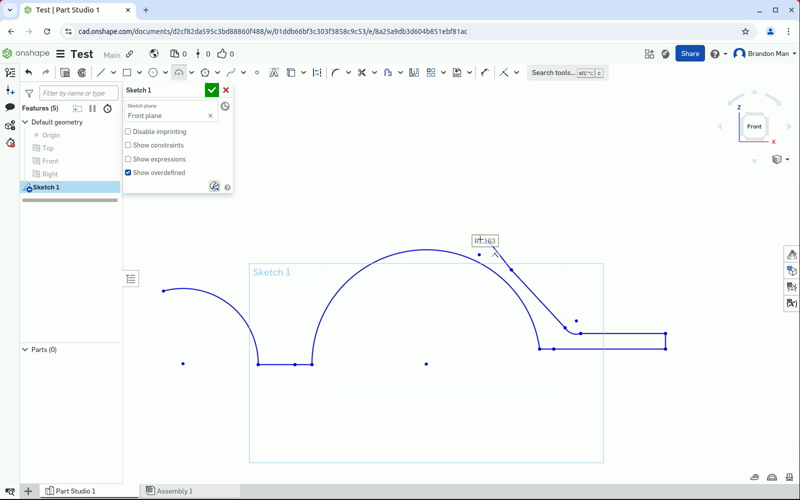
scroll(6)
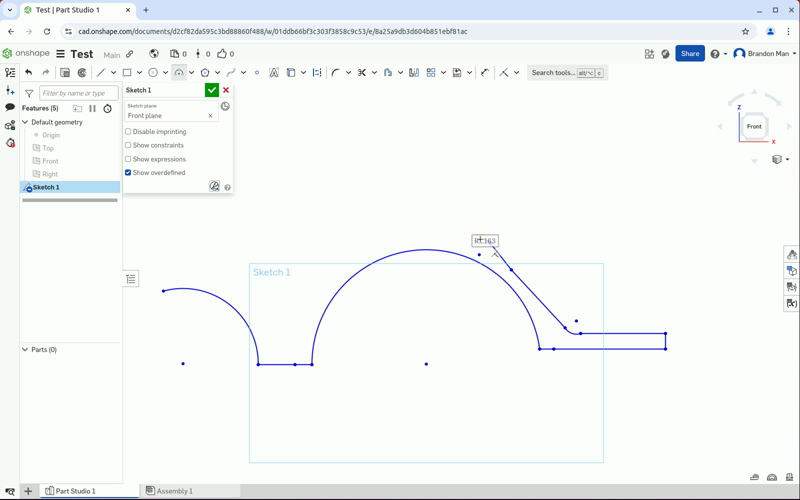
scroll(6)
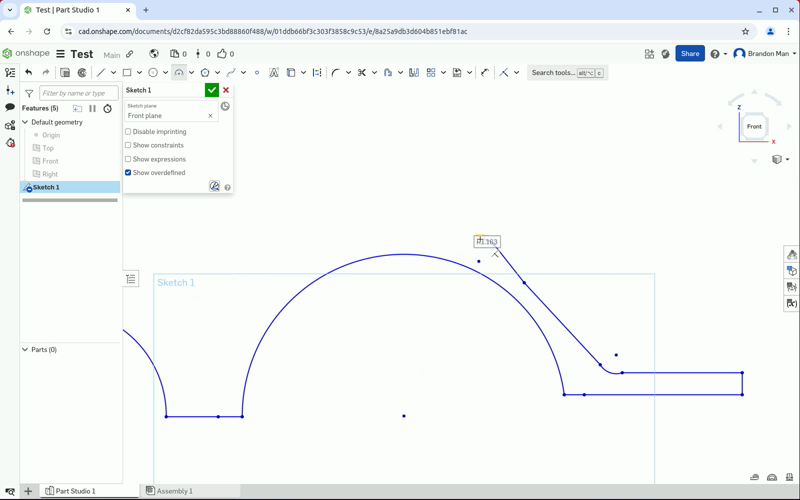
scroll(6)
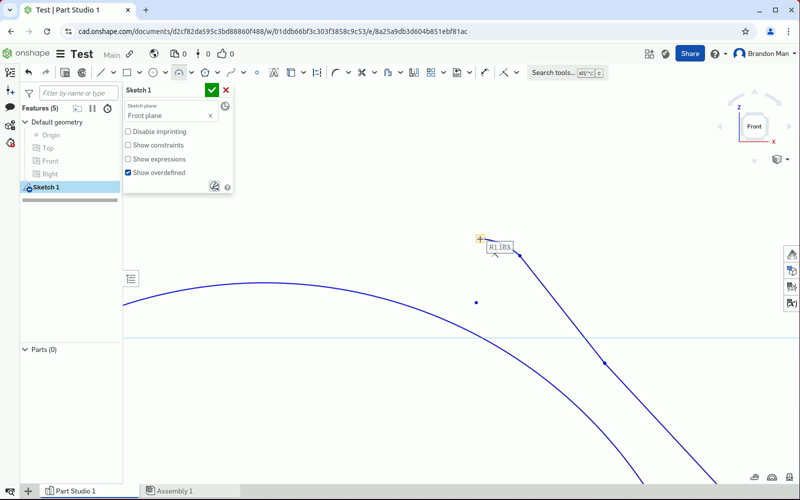
click(480, 238)
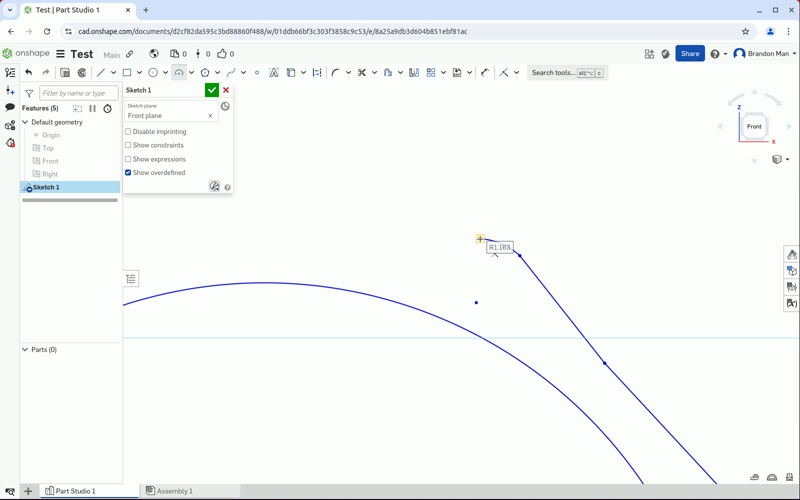
scroll(-6)
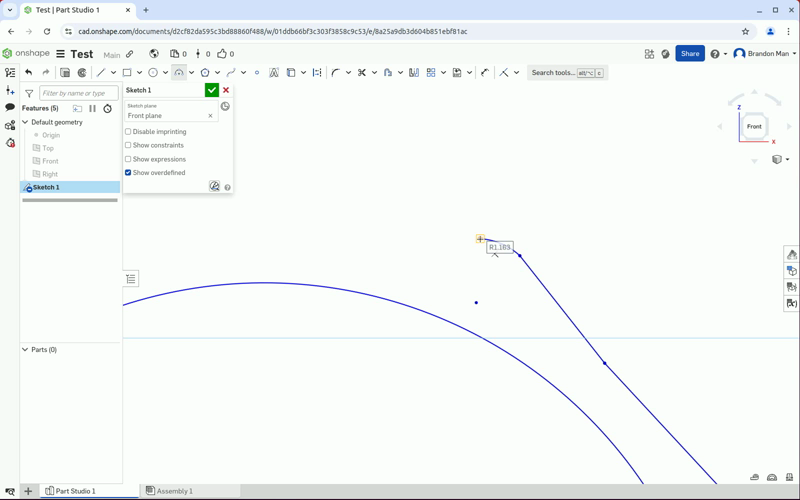
scroll(-6)
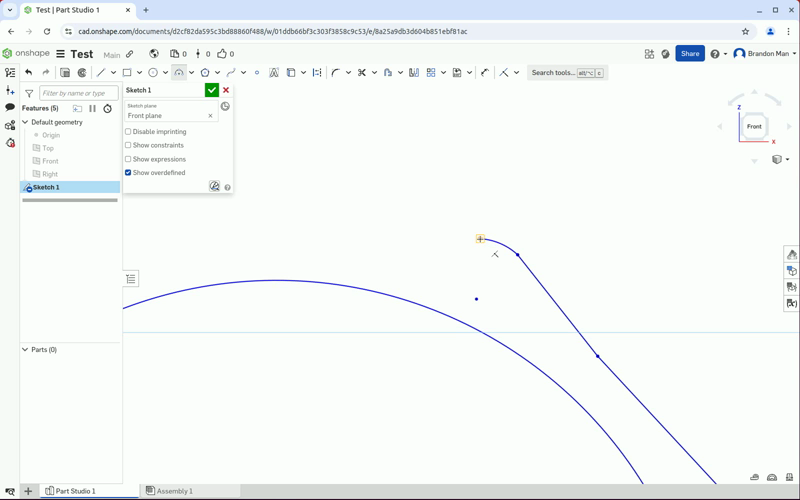
scroll(-6)
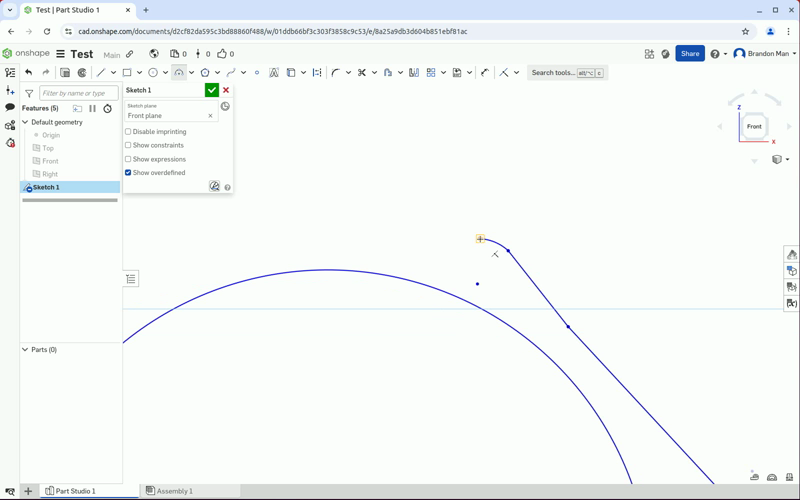
scroll(-6)
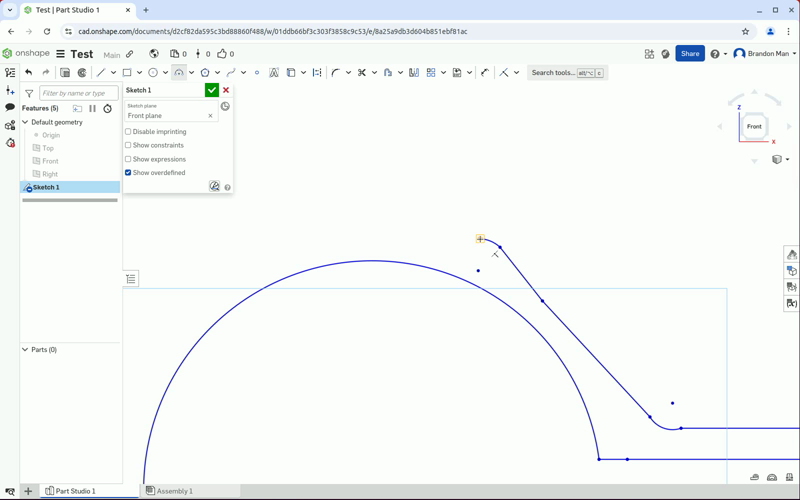
scroll(-6)
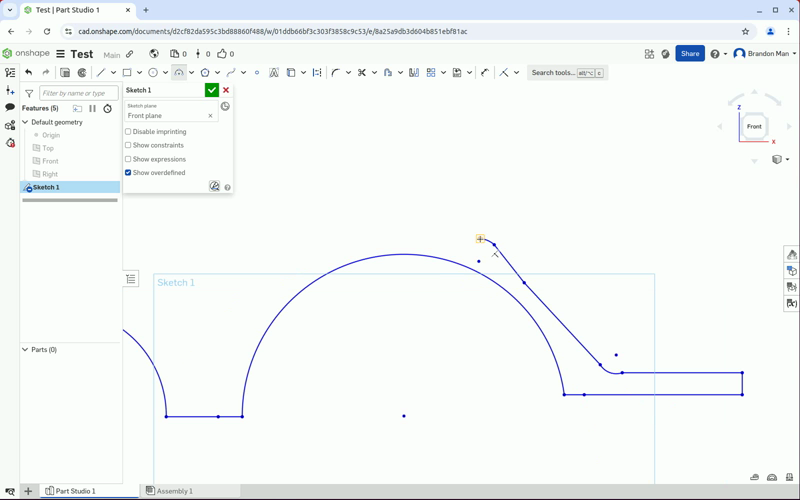
scroll(-6)
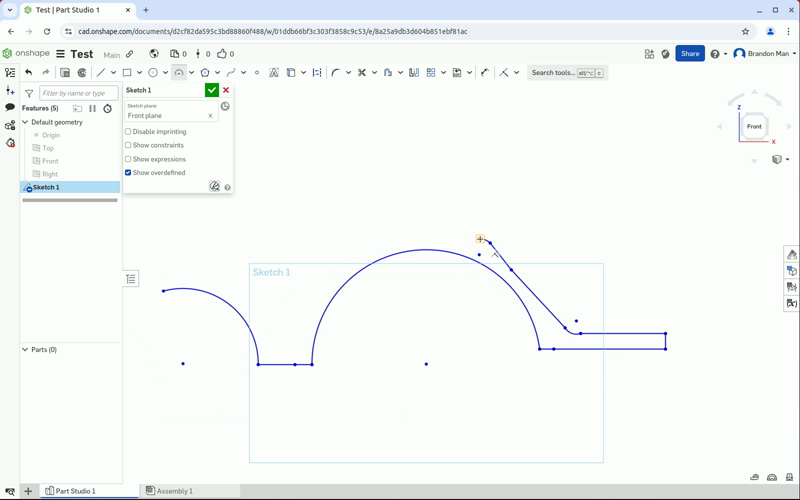
scroll(-6)
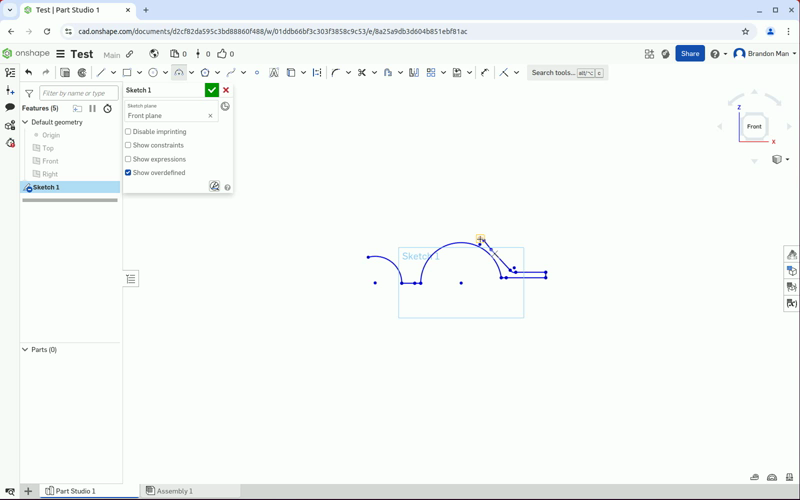
key_down(shift)
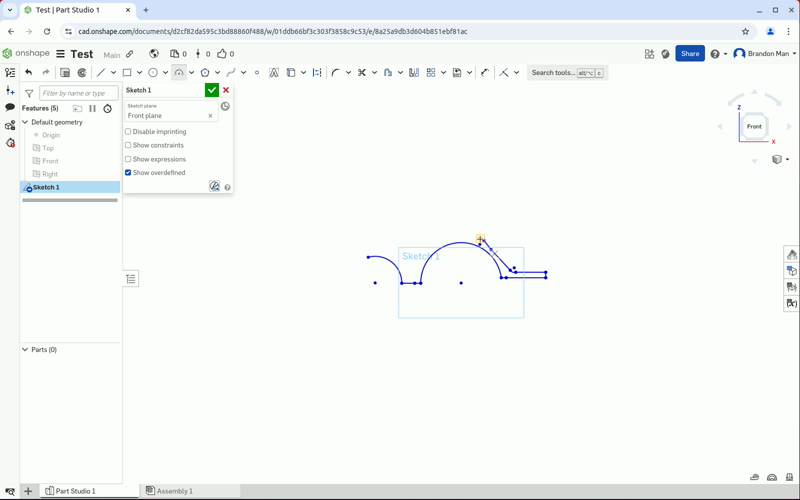
mouse_move(435, 234)
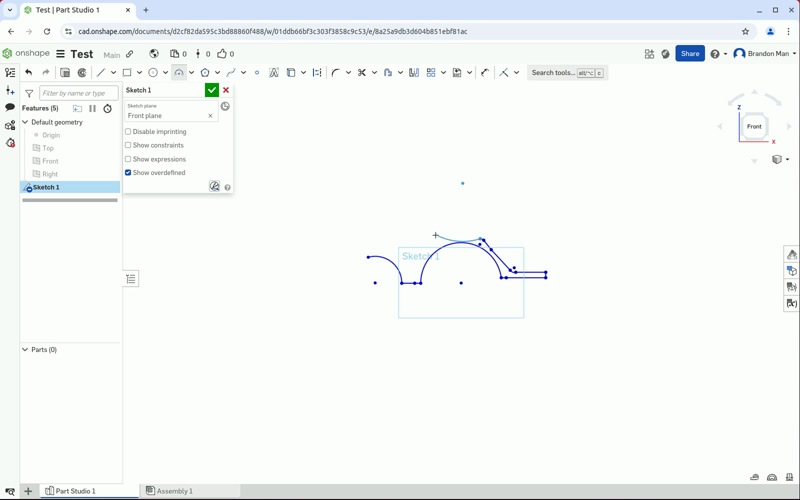
click(435, 234)
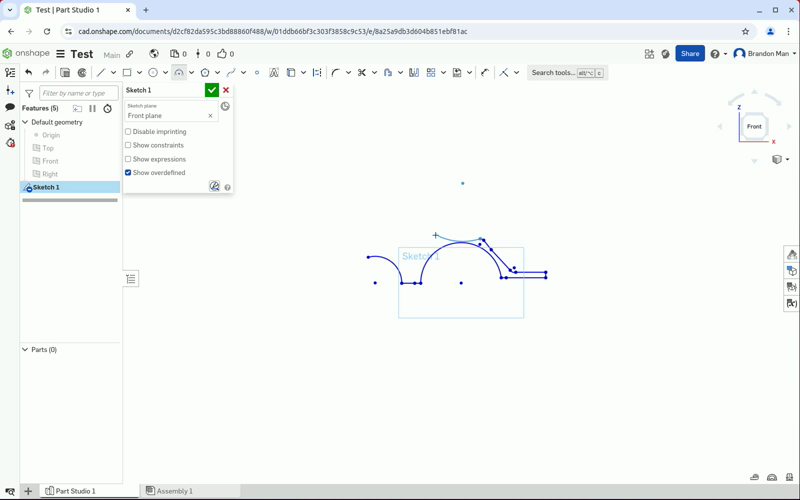
mouse_move(458, 232)
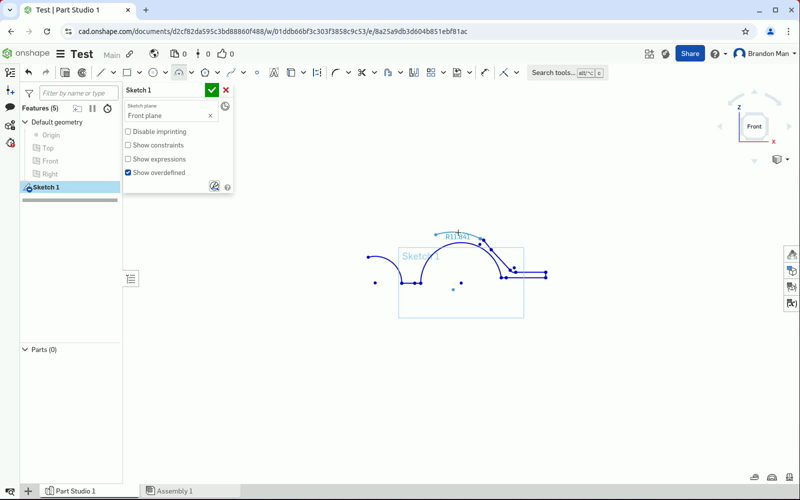
click(458, 232)
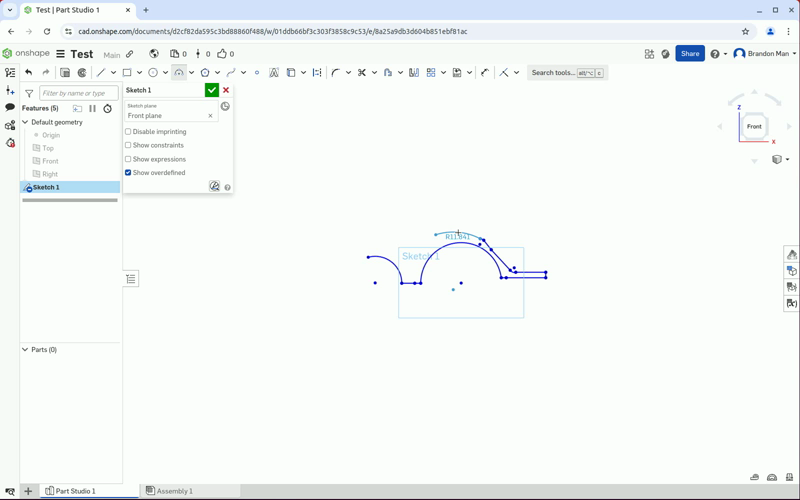
key_up(shift)
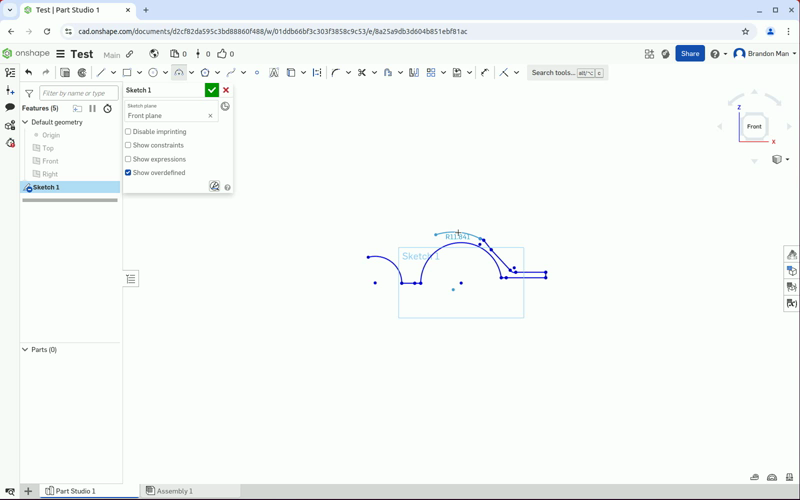
key(esc)
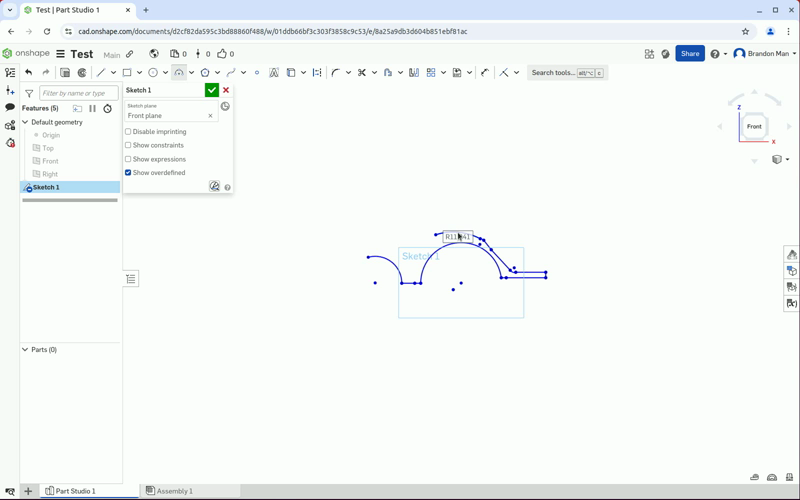
key(l)
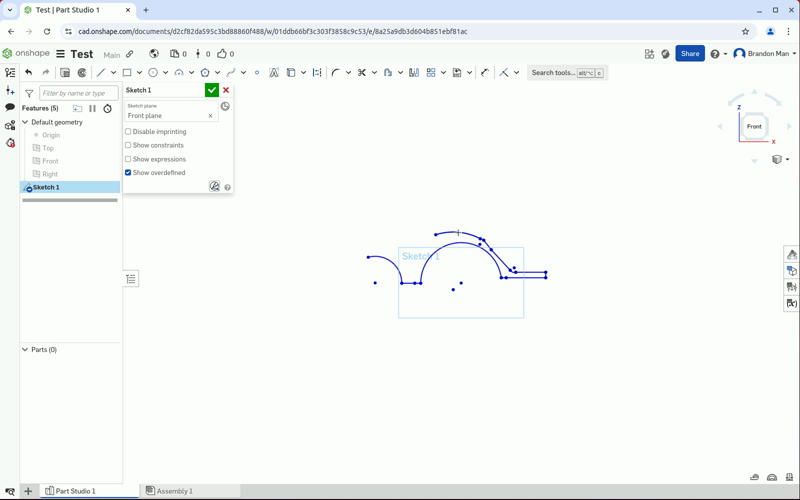
mouse_move(435, 234)
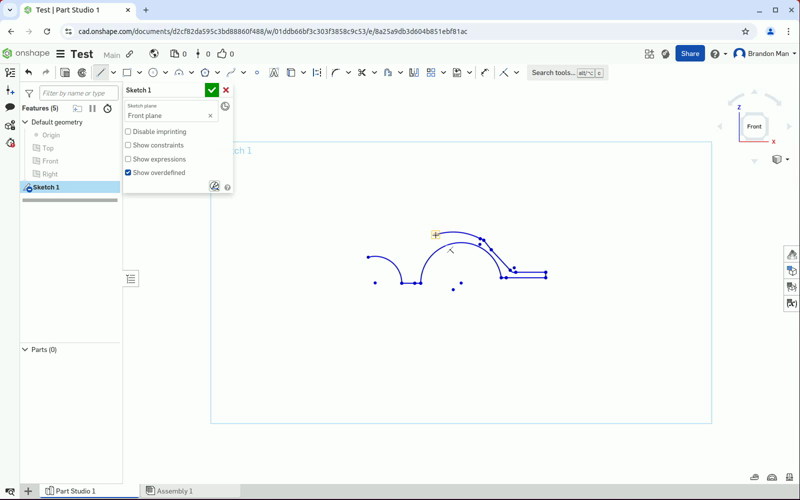
click(435, 234)
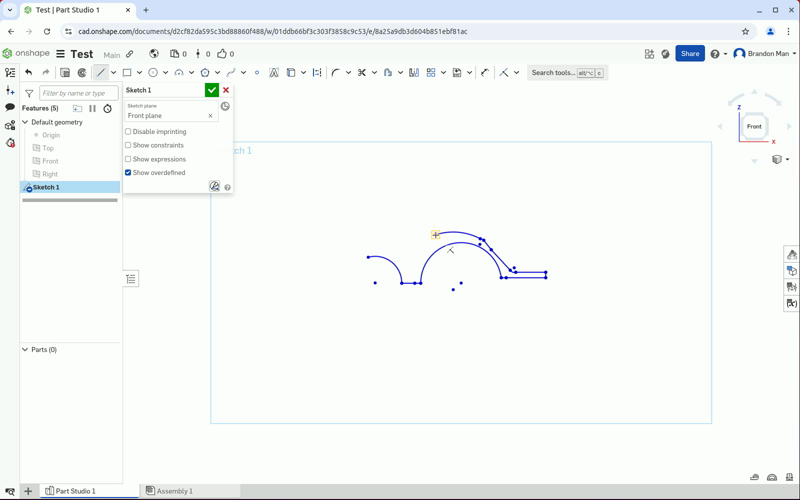
key_down(shift)
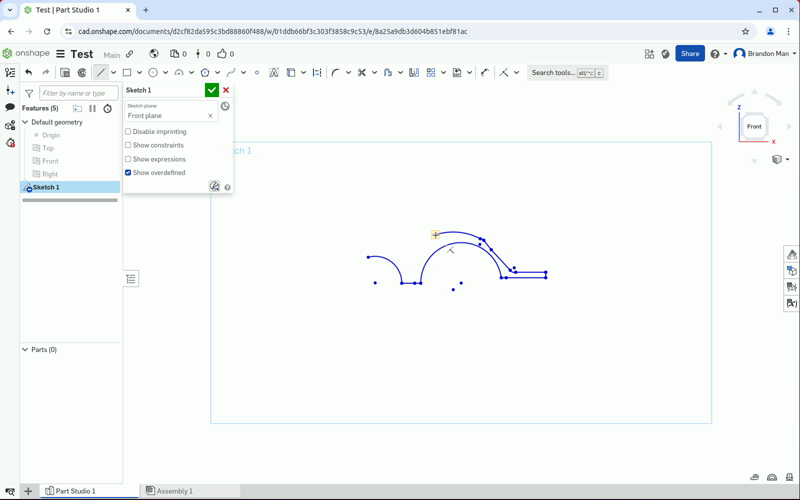
mouse_move(368, 257)
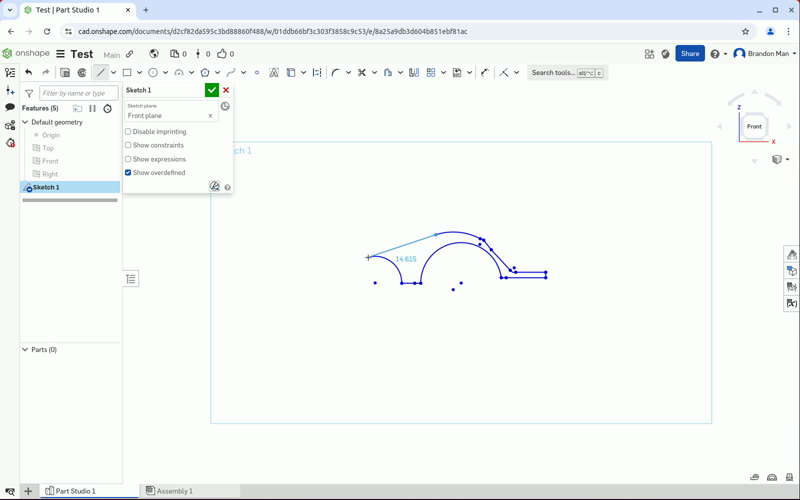
key_up(shift)
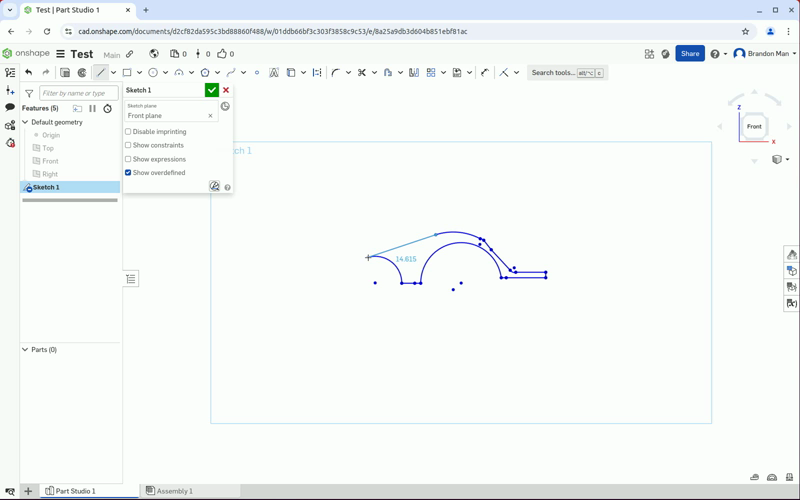
click(368, 257)
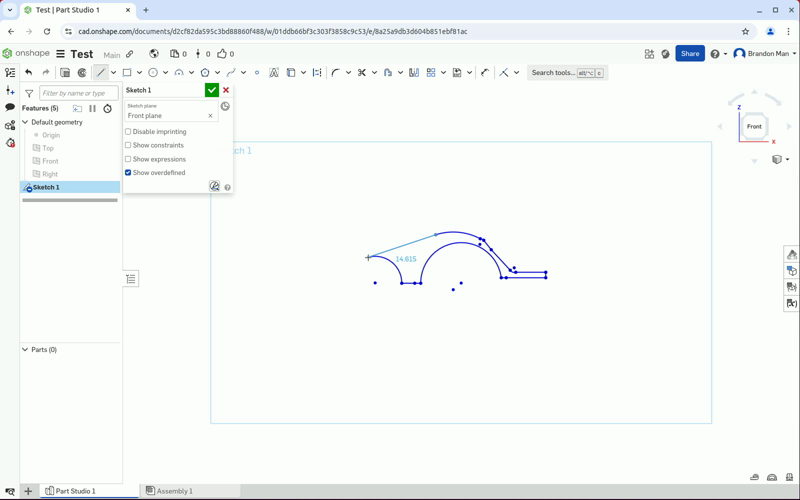
key(esc)
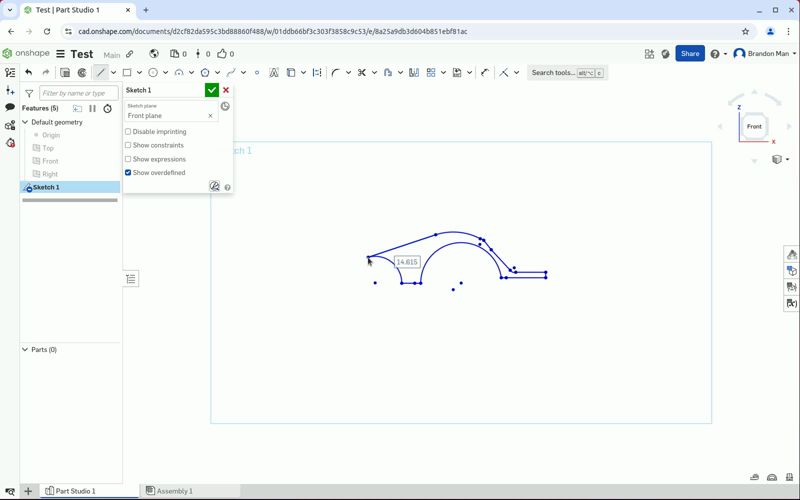
mouse_move(444, 243)
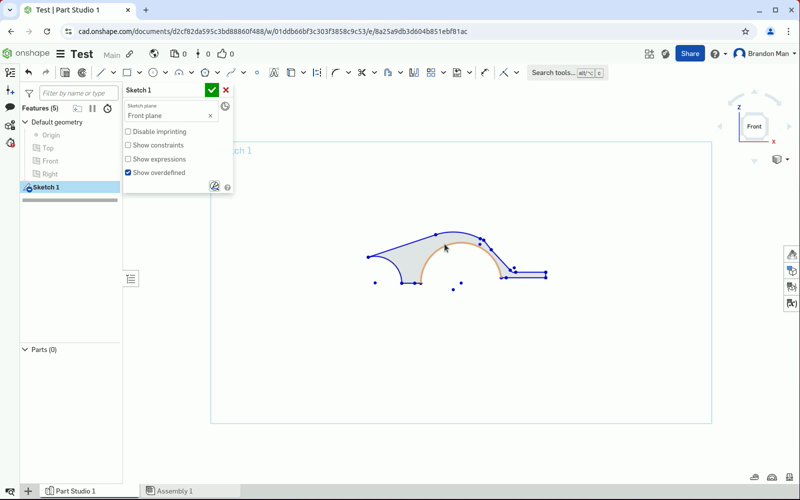
click(444, 243)
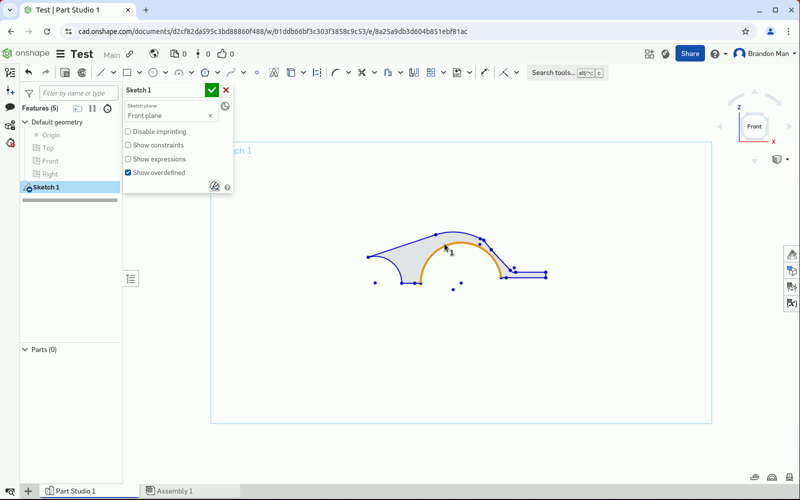
mouse_move(73, 352)
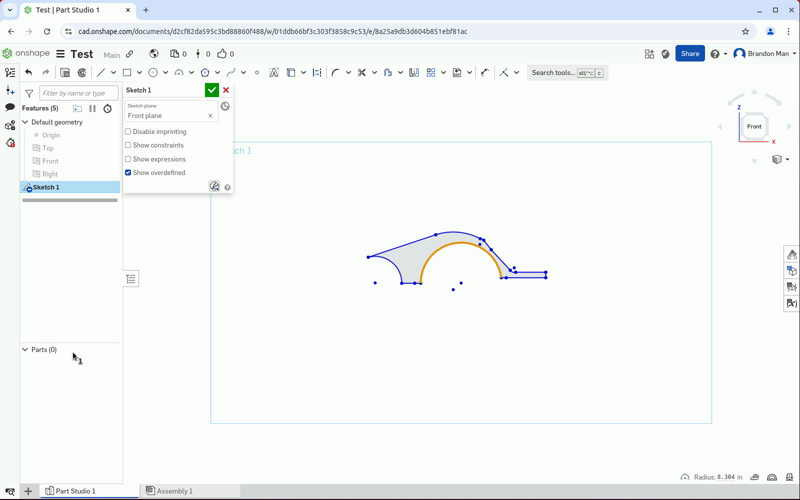
key(shift+y)
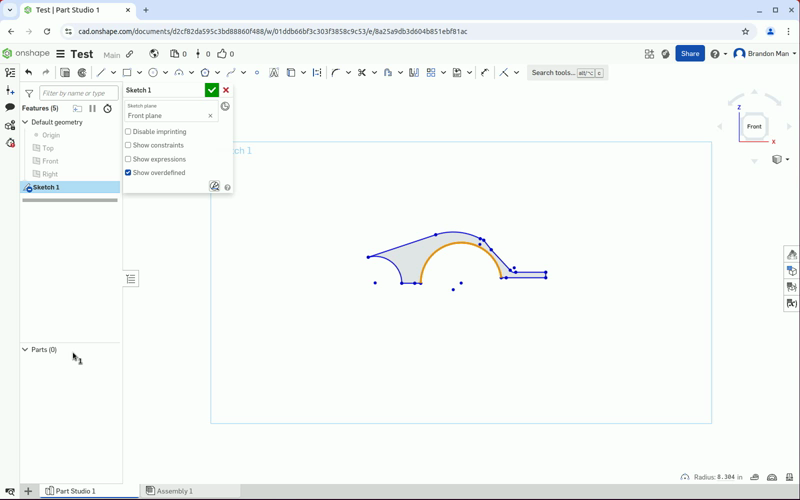
key(shift+e)
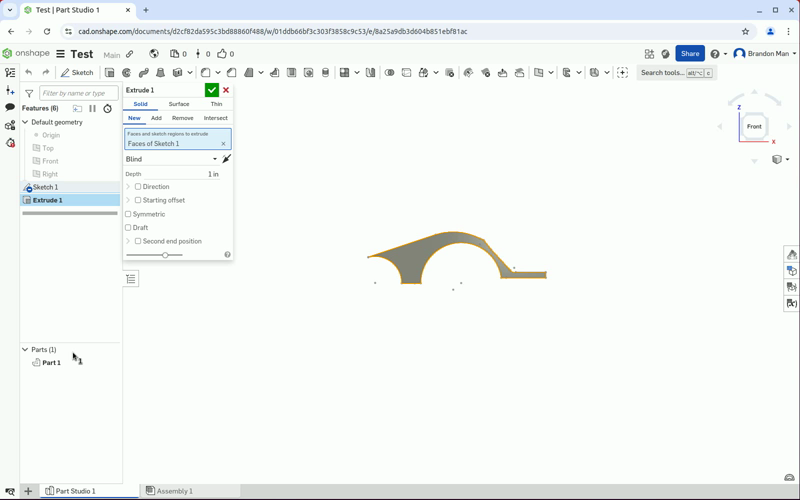
mouse_move(143, 106)
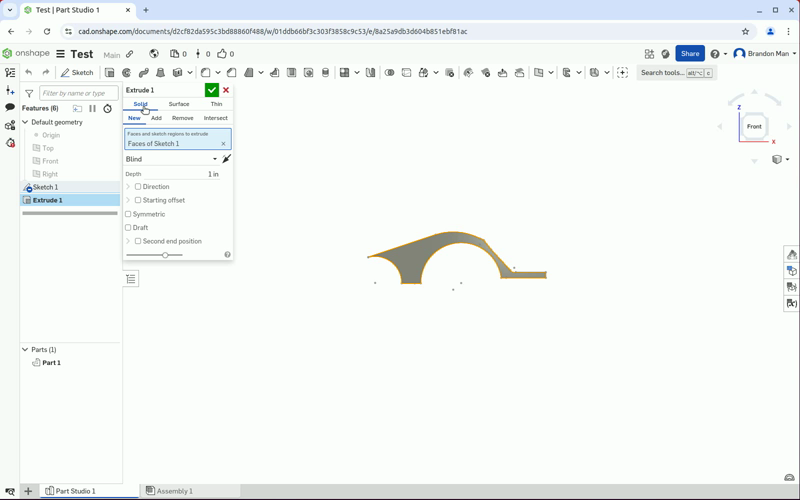
click(143, 106)
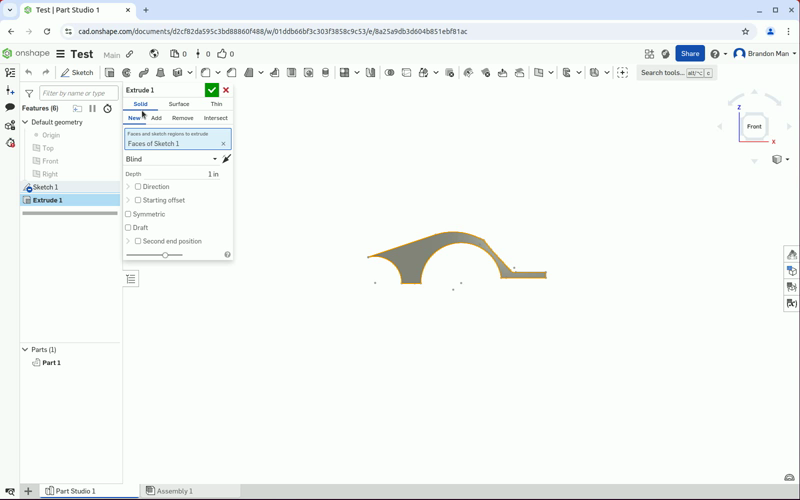
mouse_move(137, 120)
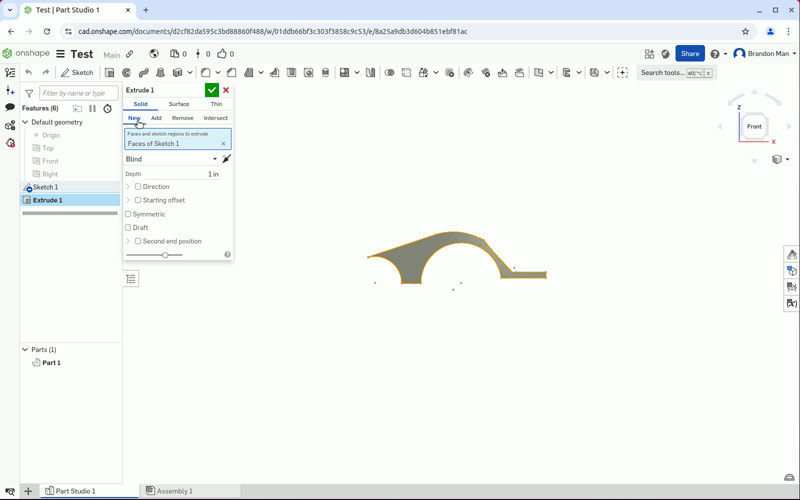
click(137, 120)
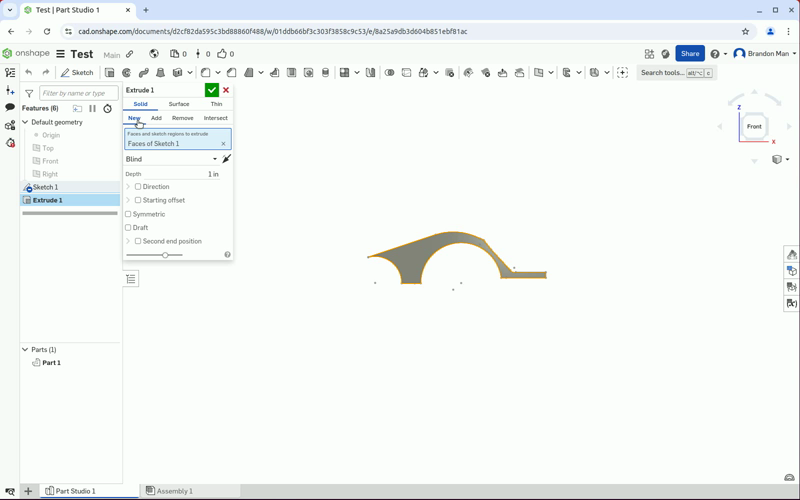
key(tab, 4)
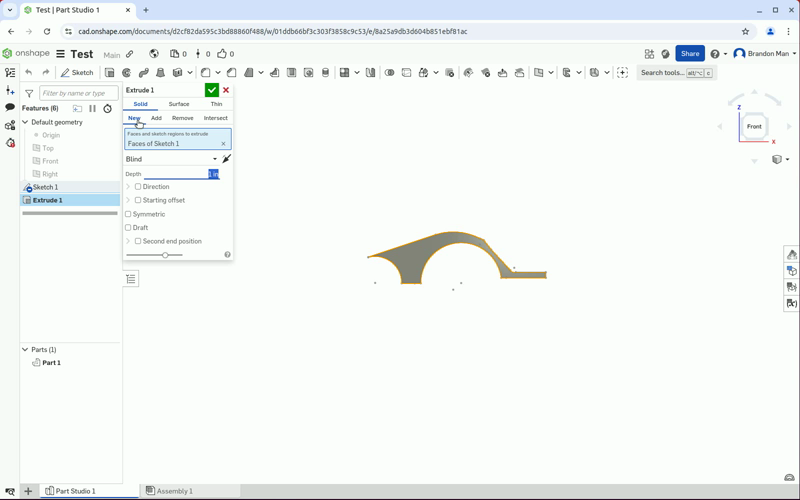
text(-7.462)
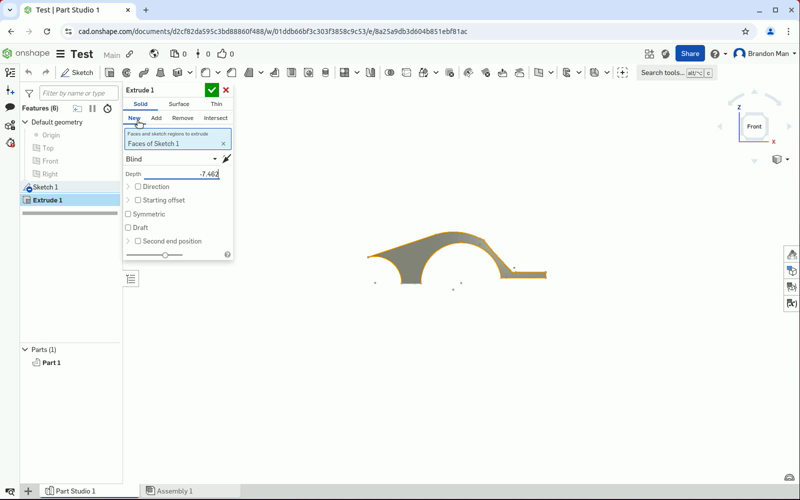
key(enter)
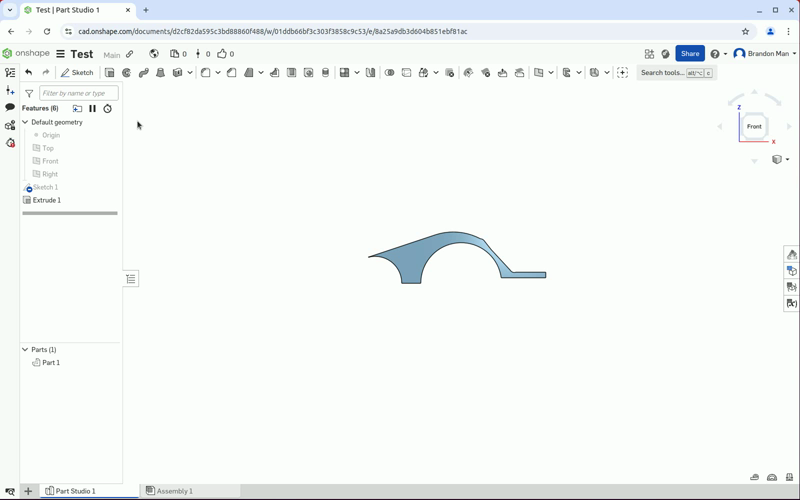
key(shift+h)
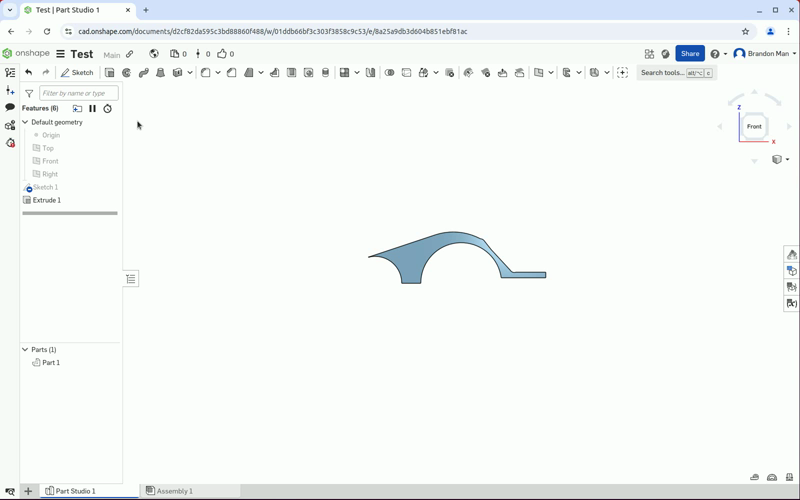
key(shift+h)
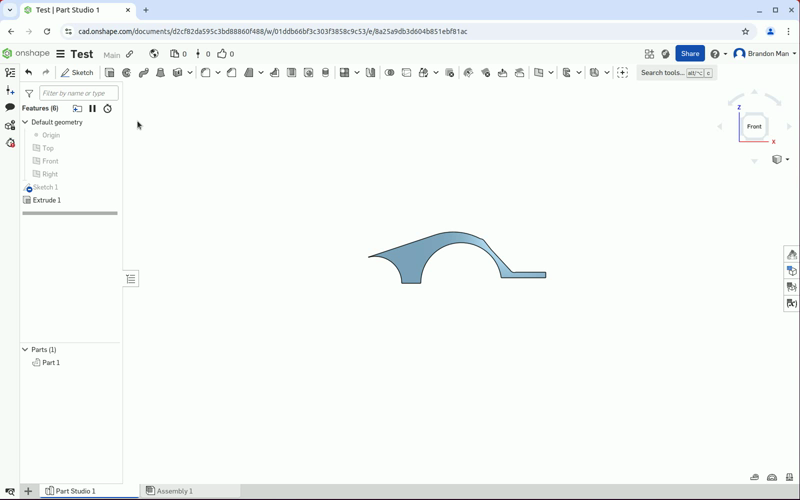
mouse_move(73, 189)
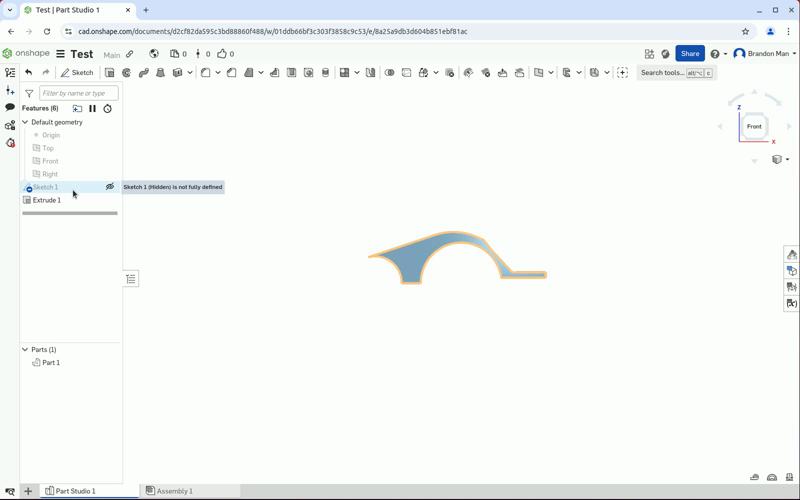
click(73, 189)
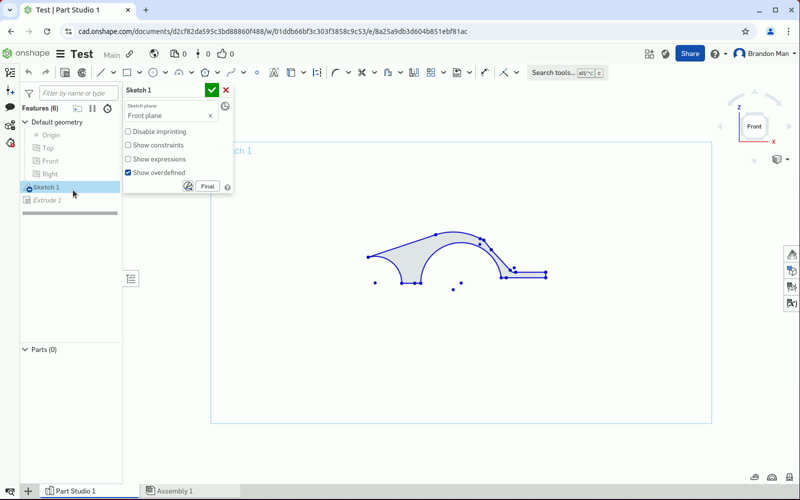
mouse_move(229, 92)
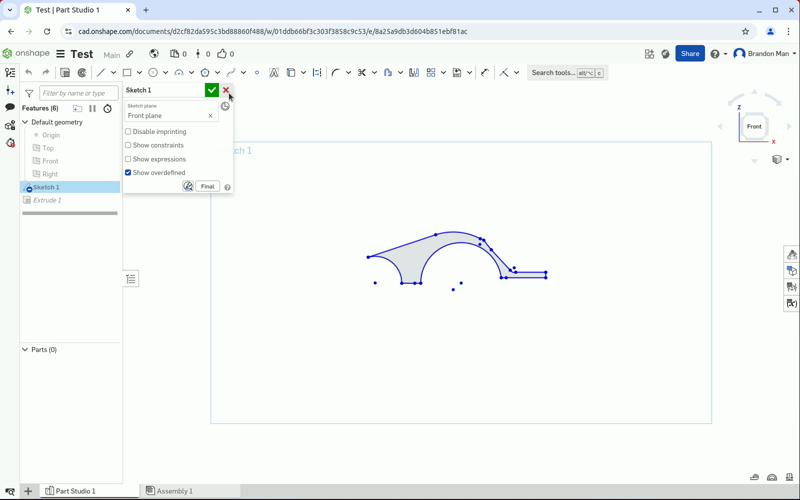
click(229, 92)
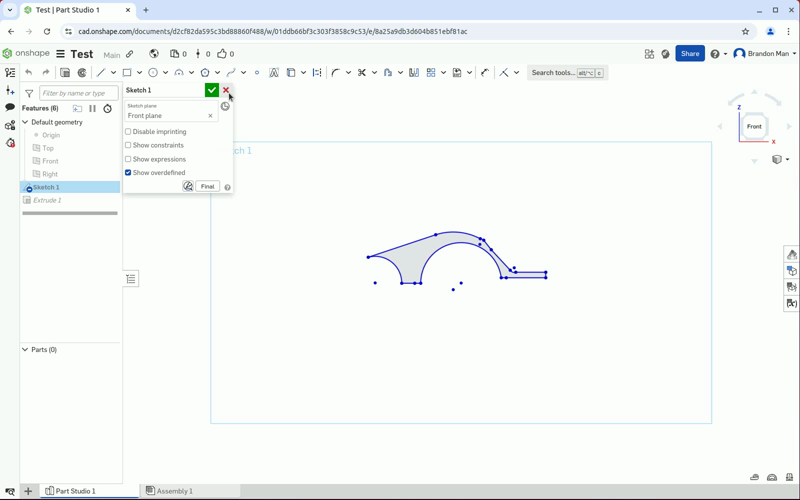
key(shift+s)
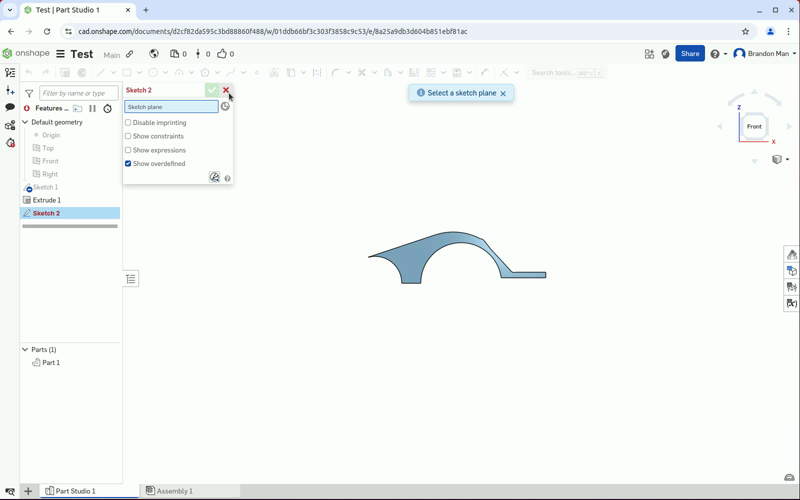
mouse_move(73, 163)
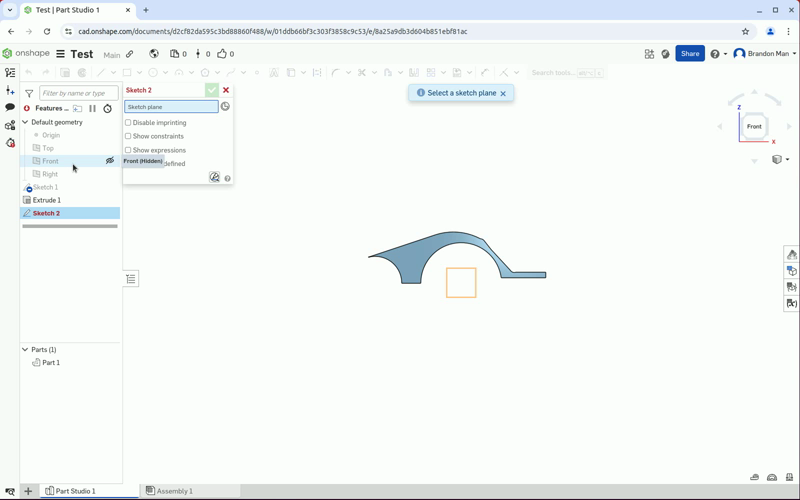
click(73, 163)
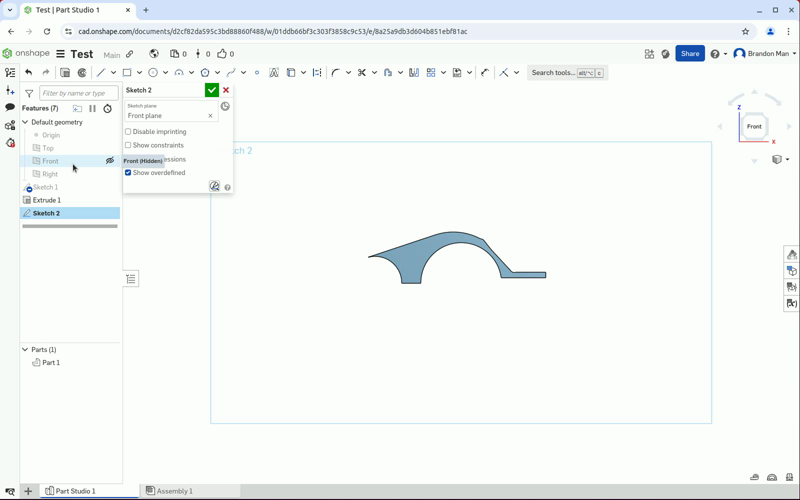
mouse_move(73, 352)
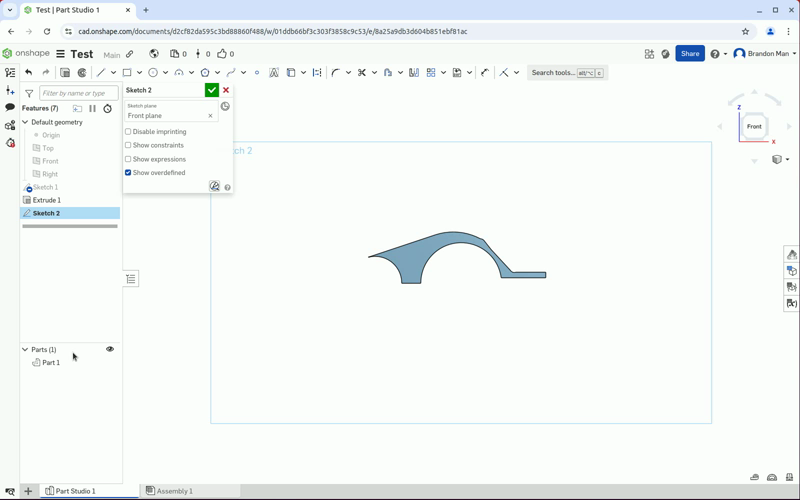
key(y)
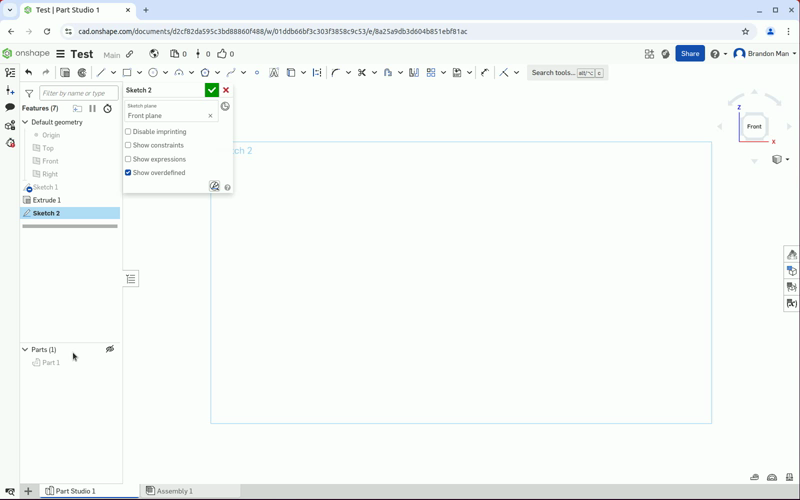
key(l)
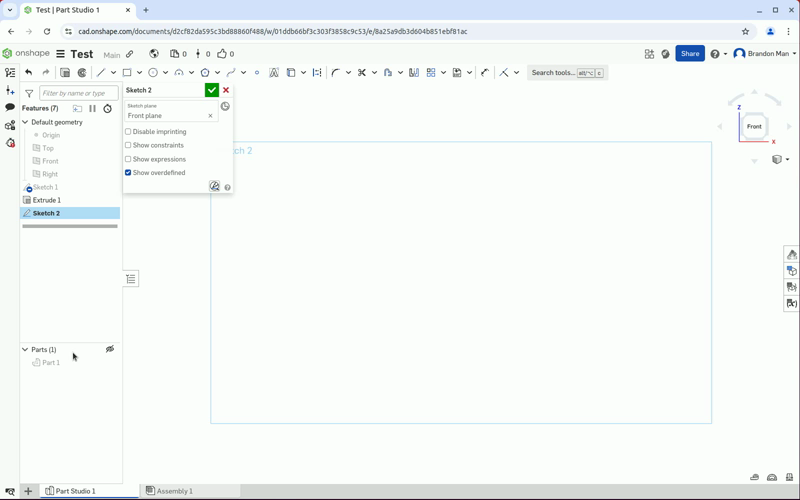
key_down(shift)
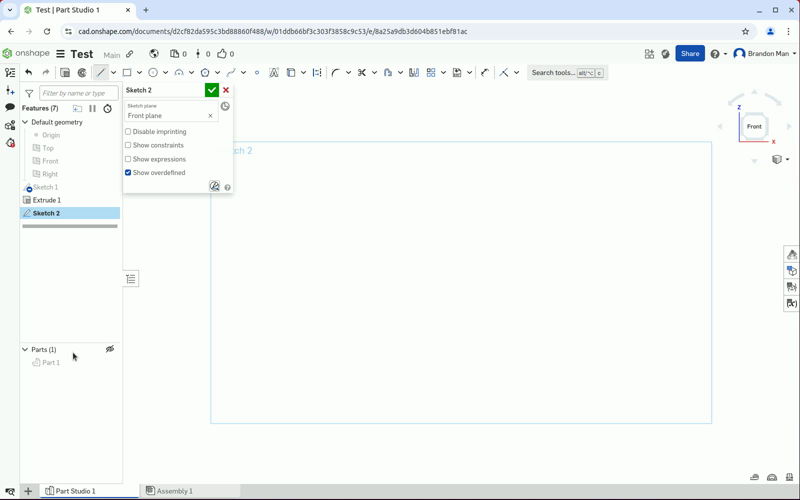
mouse_move(365, 258)
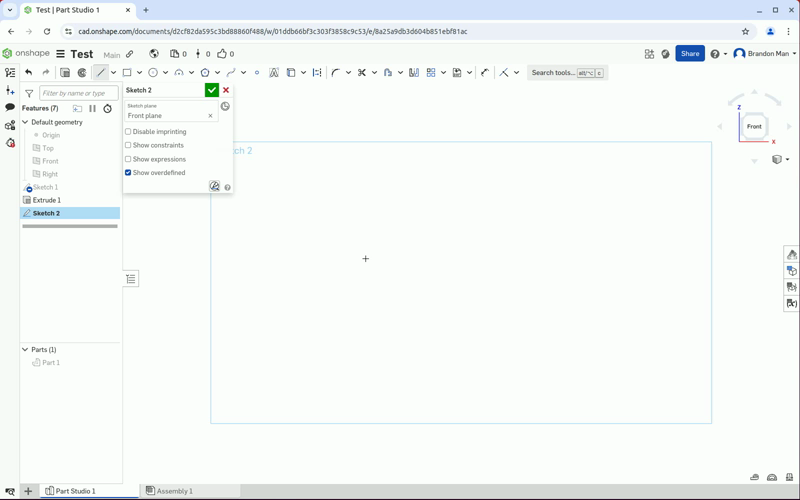
click(365, 258)
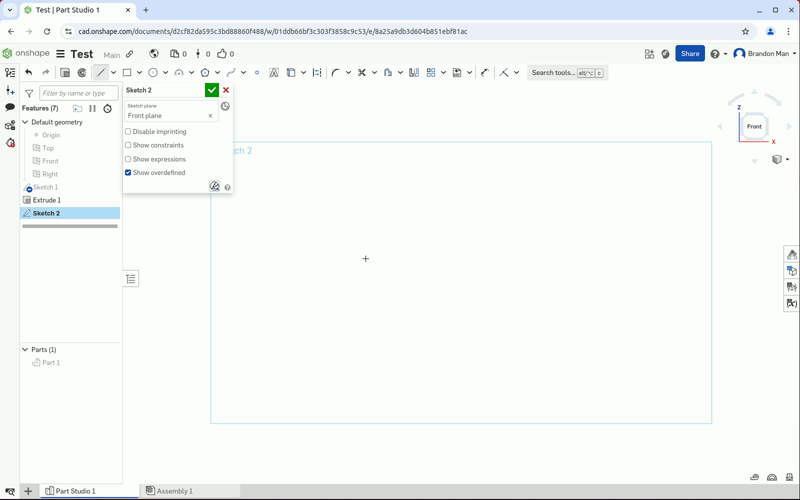
key_up(shift)
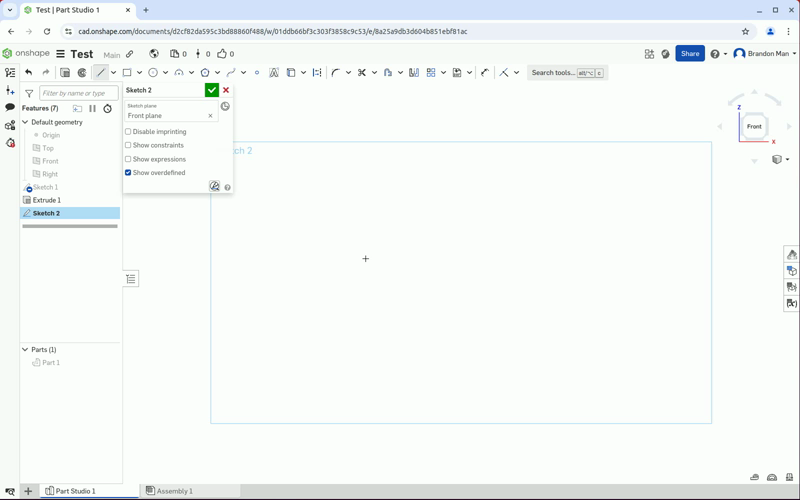
key_down(shift)
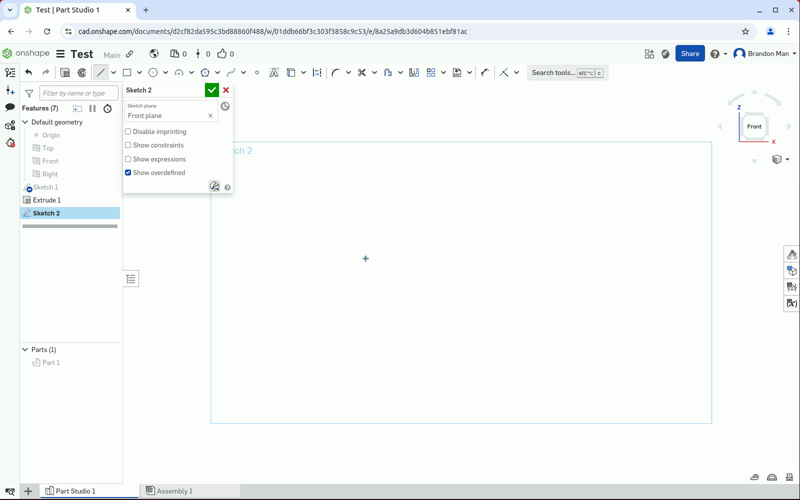
mouse_move(395, 258)
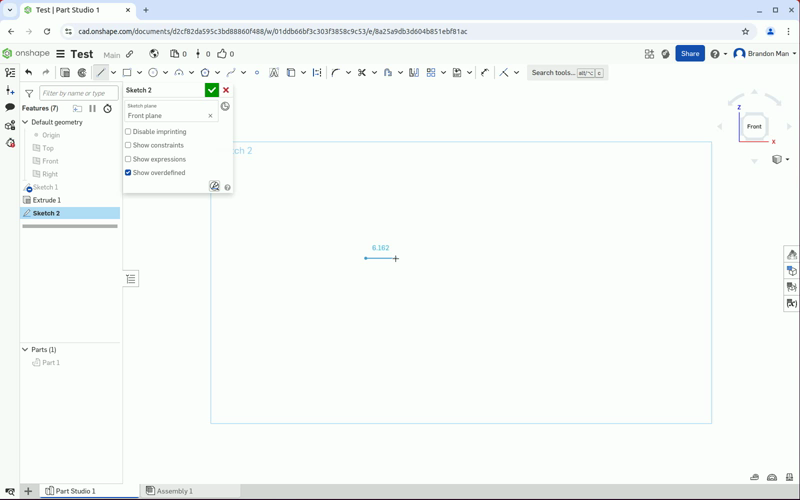
mouse_move(369, 257)
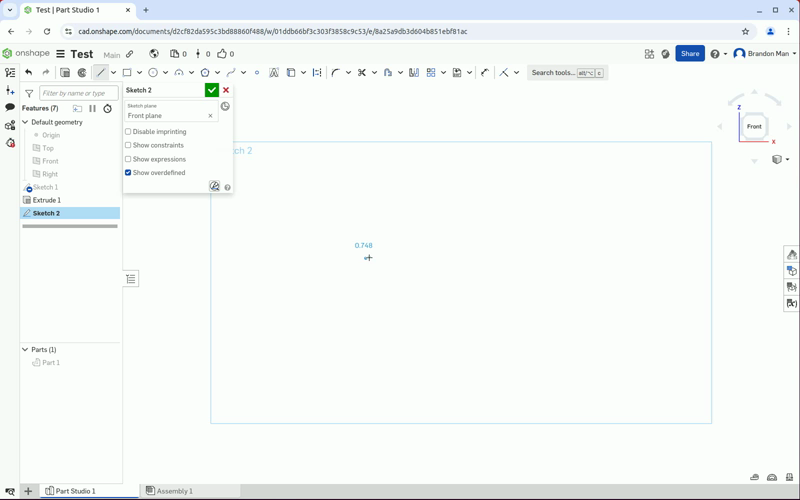
scroll(6)
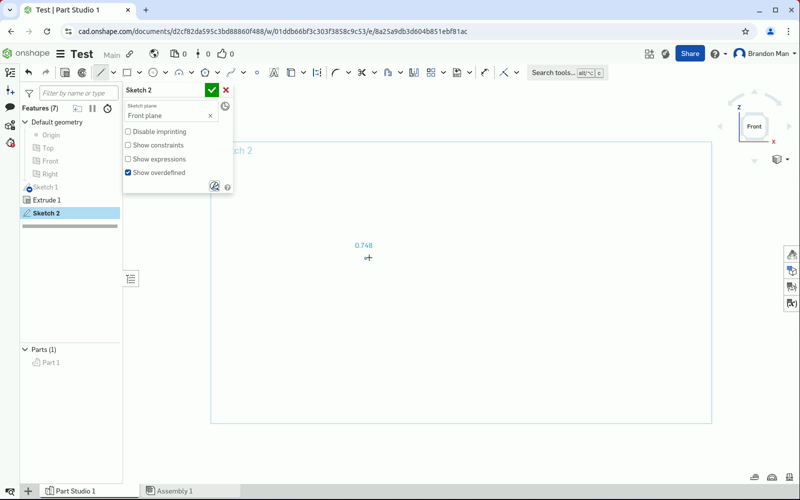
scroll(6)
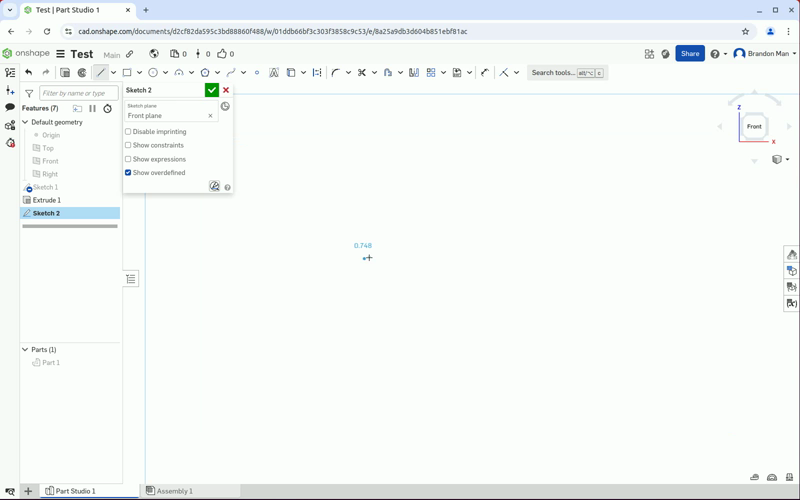
scroll(6)
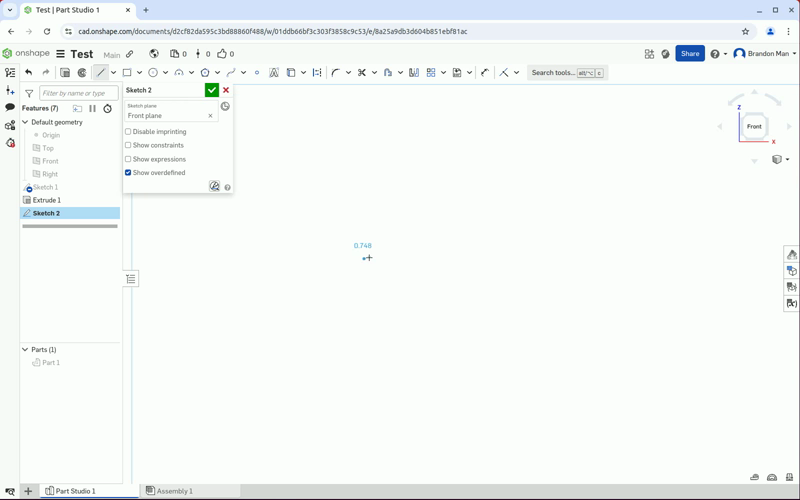
scroll(6)
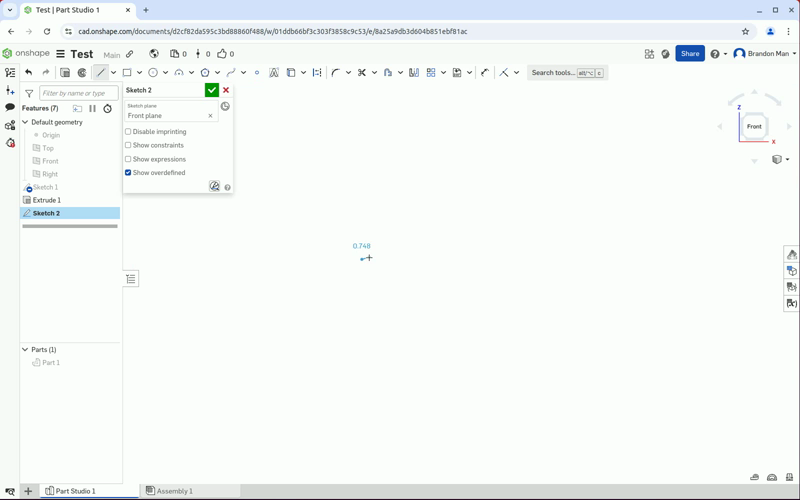
scroll(6)
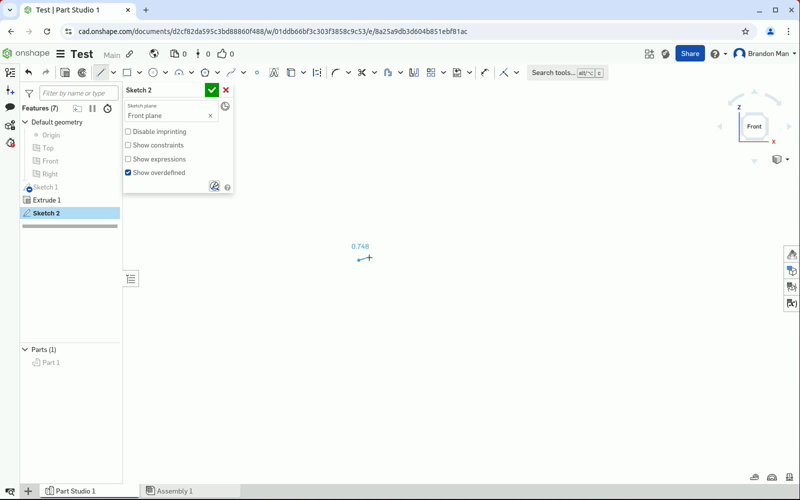
scroll(6)
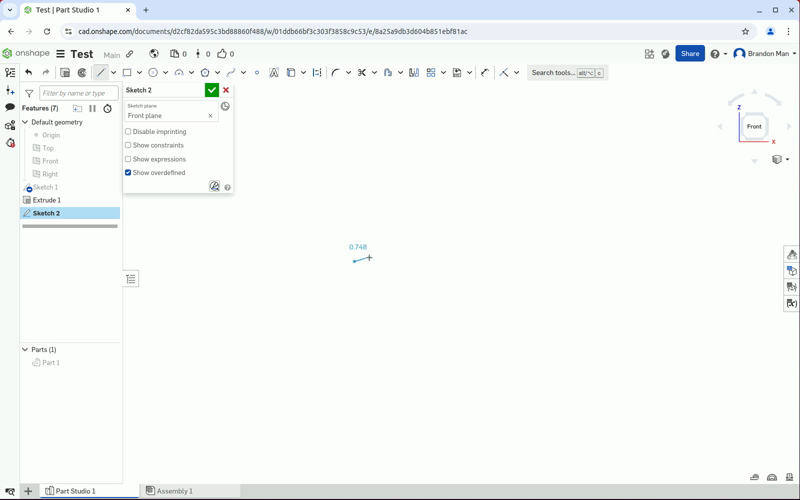
scroll(6)
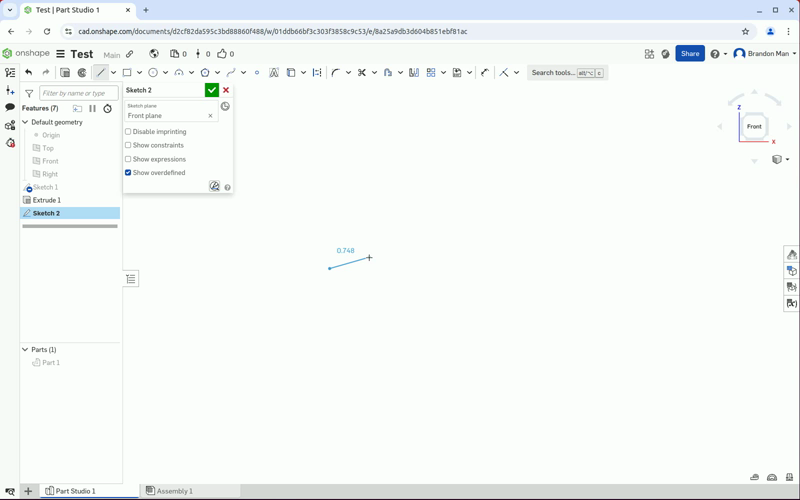
click(369, 257)
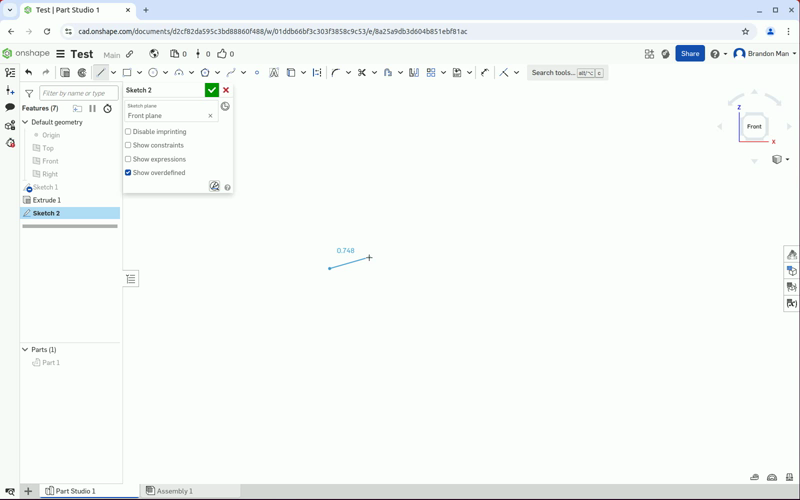
scroll(-6)
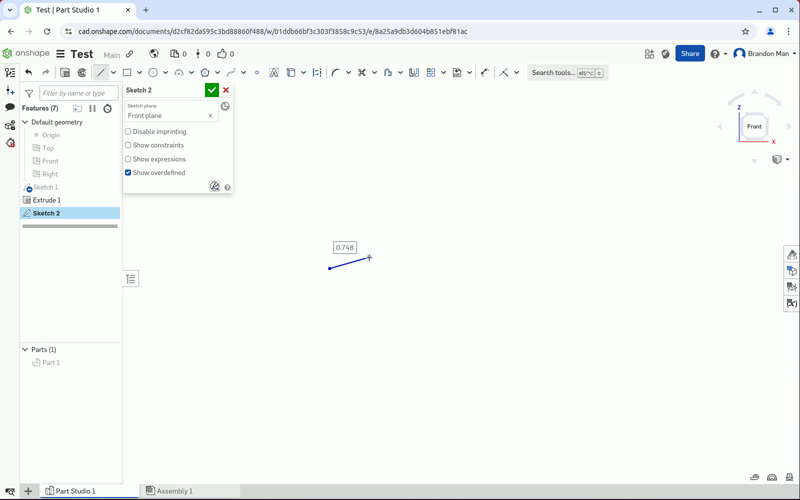
scroll(-6)
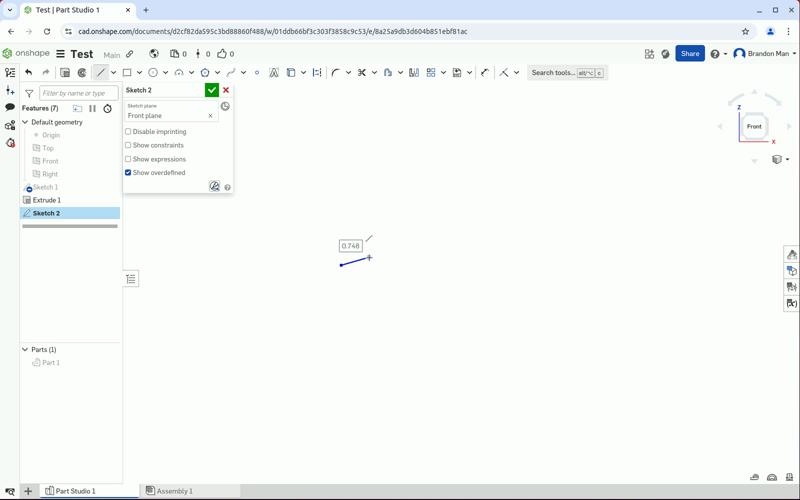
scroll(-6)
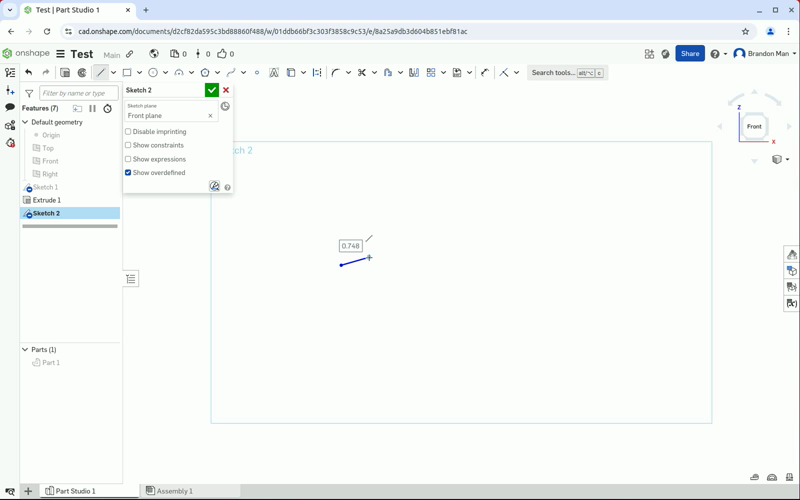
scroll(-6)
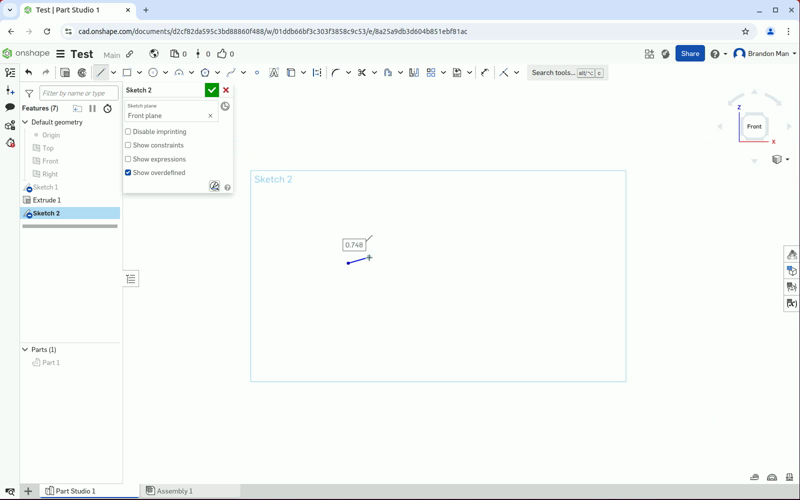
scroll(-6)
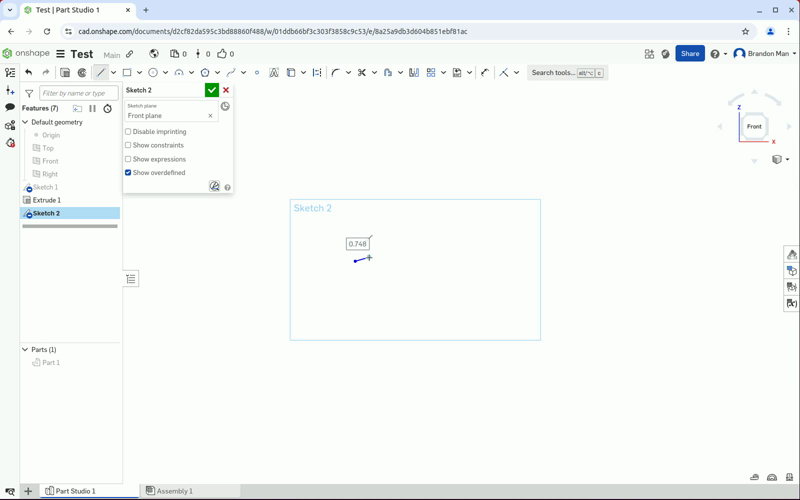
scroll(-6)
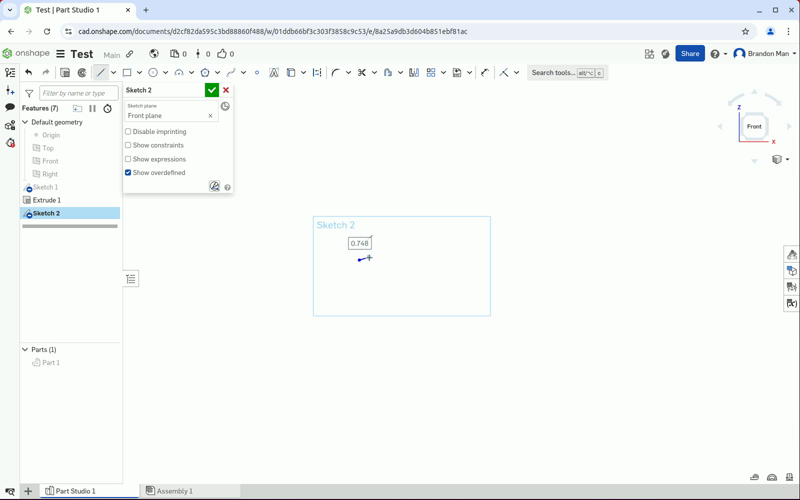
scroll(-6)
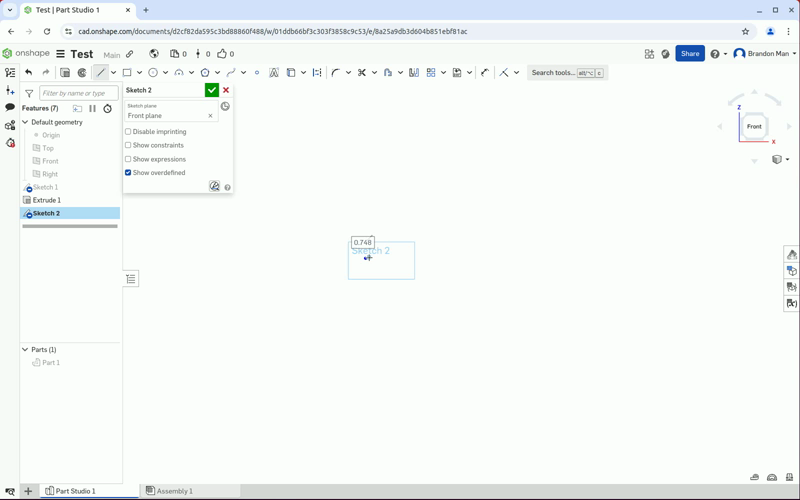
key_up(shift)
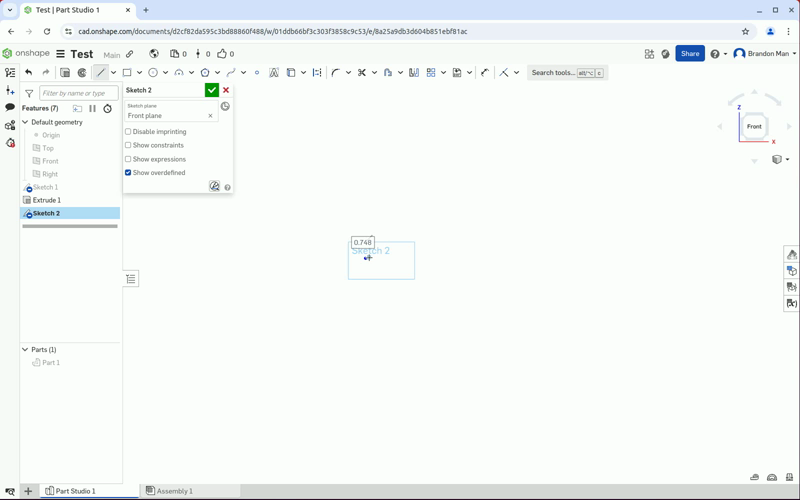
key(esc)
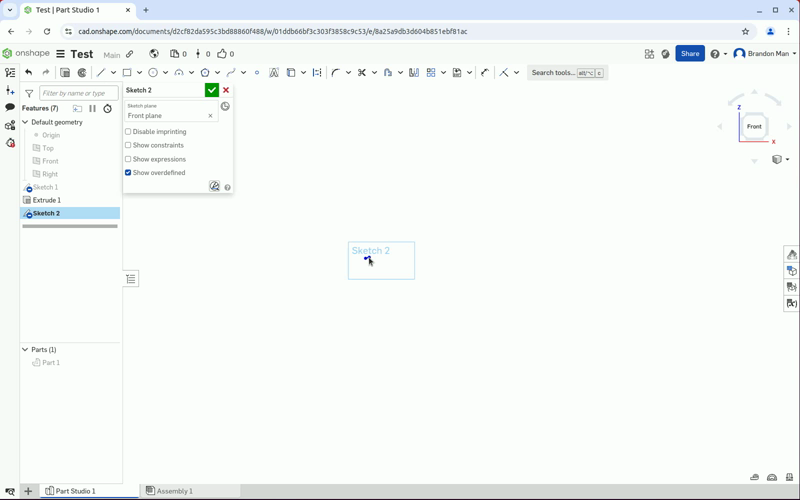
key(a)
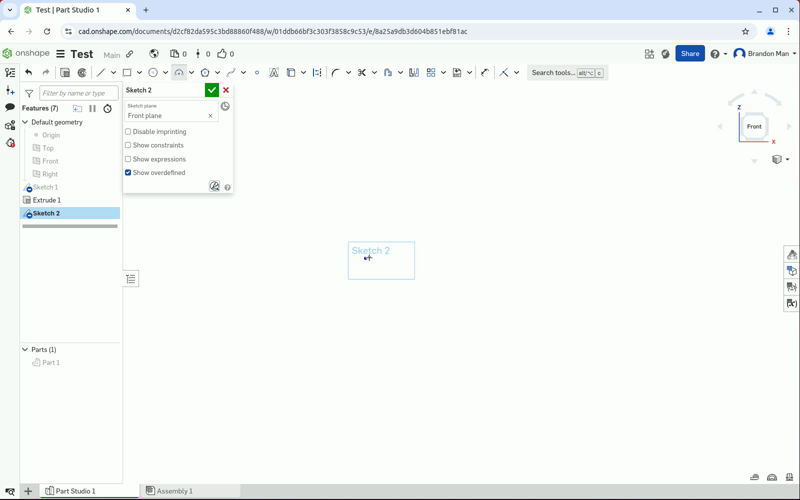
mouse_move(369, 257)
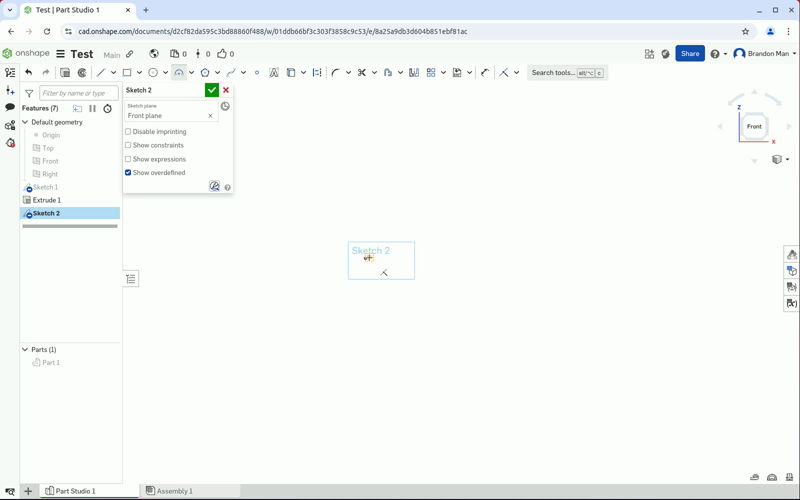
scroll(6)
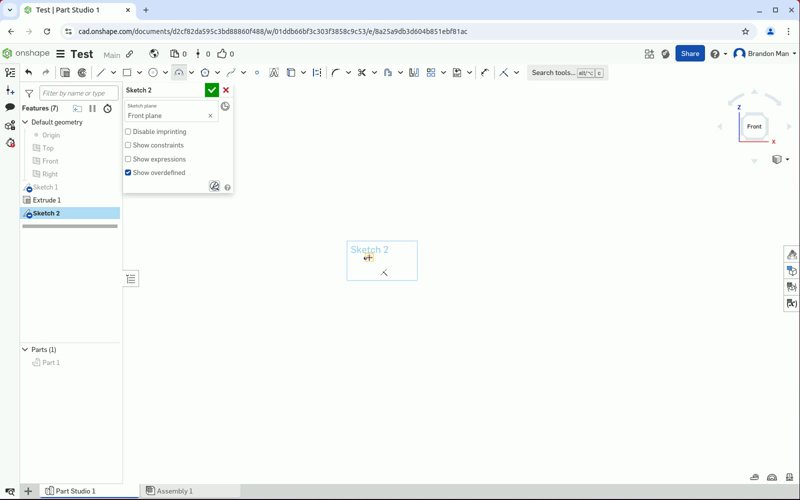
scroll(6)
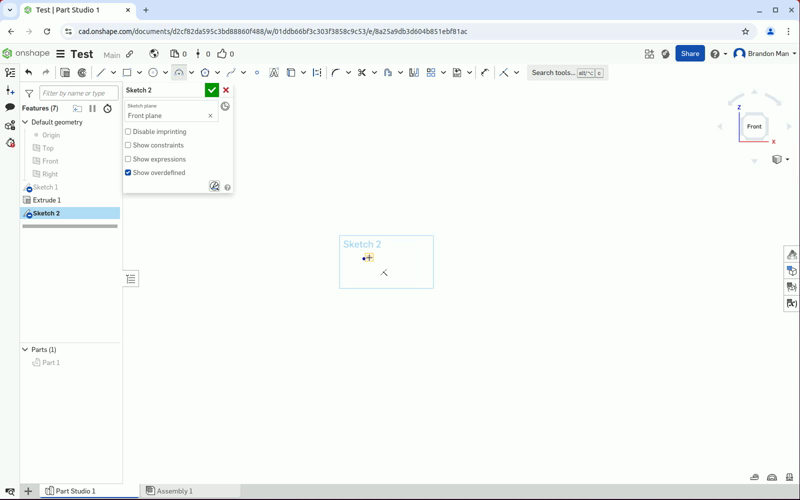
scroll(6)
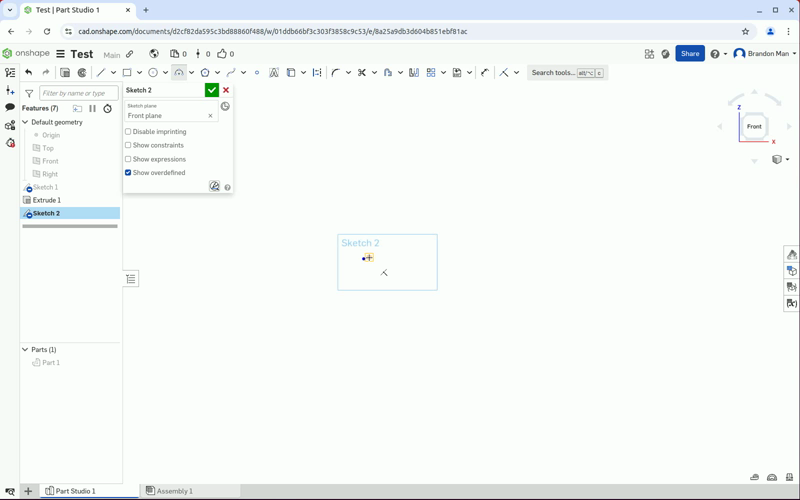
scroll(6)
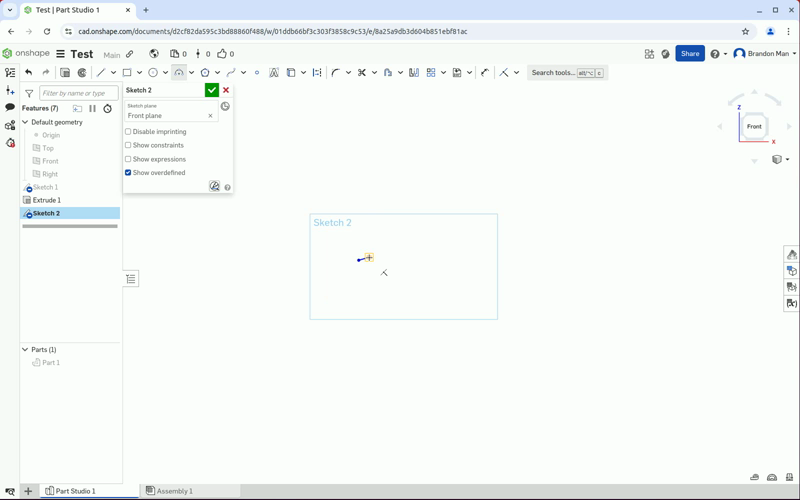
scroll(6)
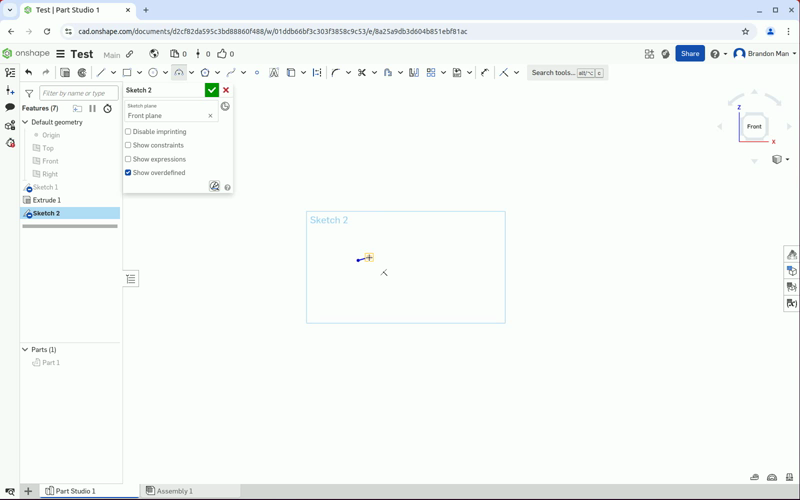
scroll(6)
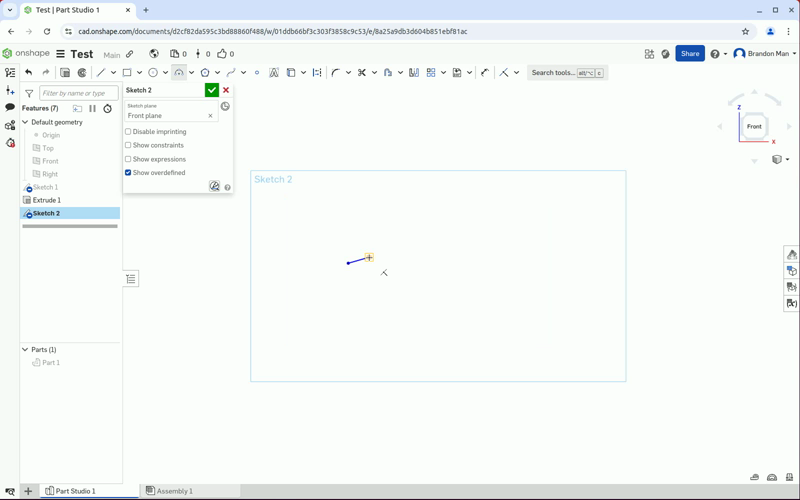
scroll(6)
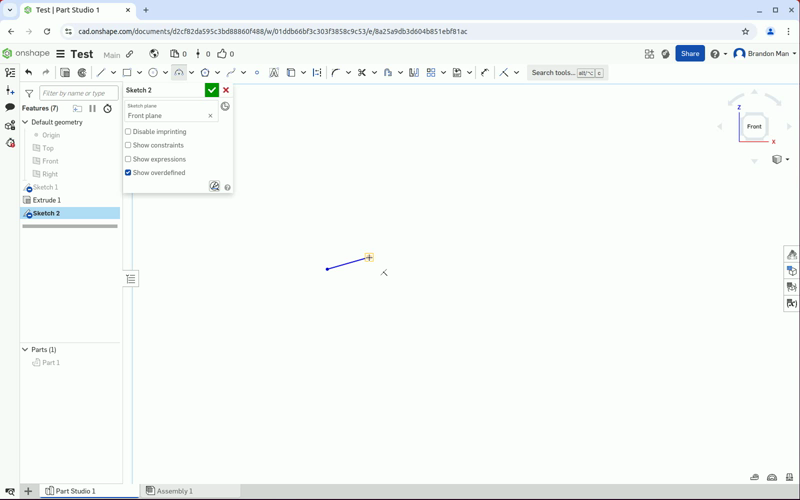
click(369, 257)
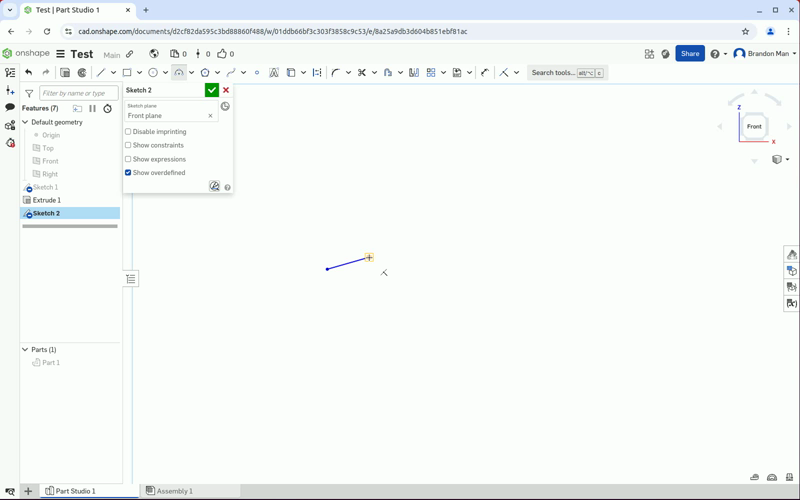
scroll(-6)
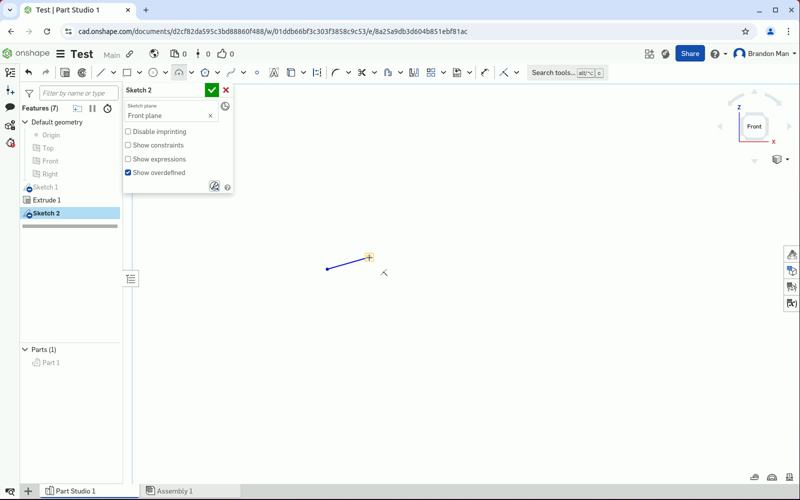
scroll(-6)
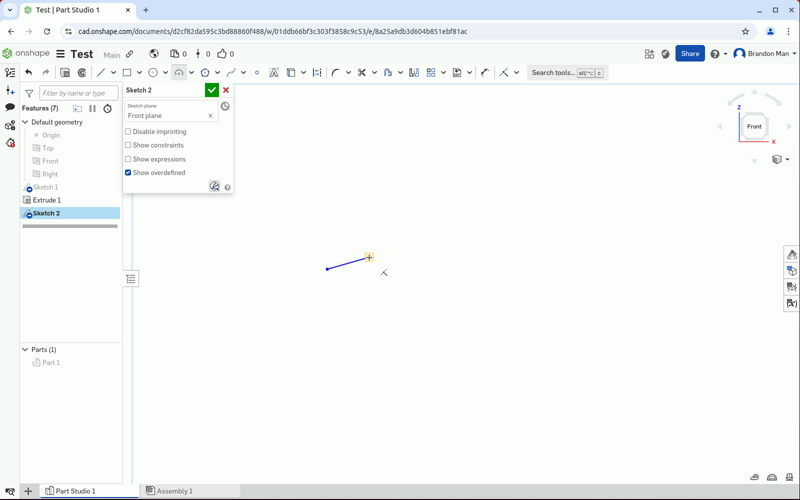
scroll(-6)
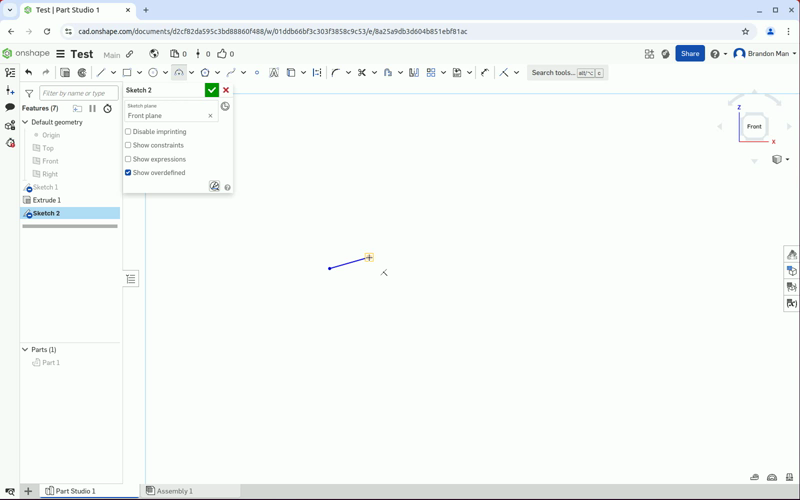
scroll(-6)
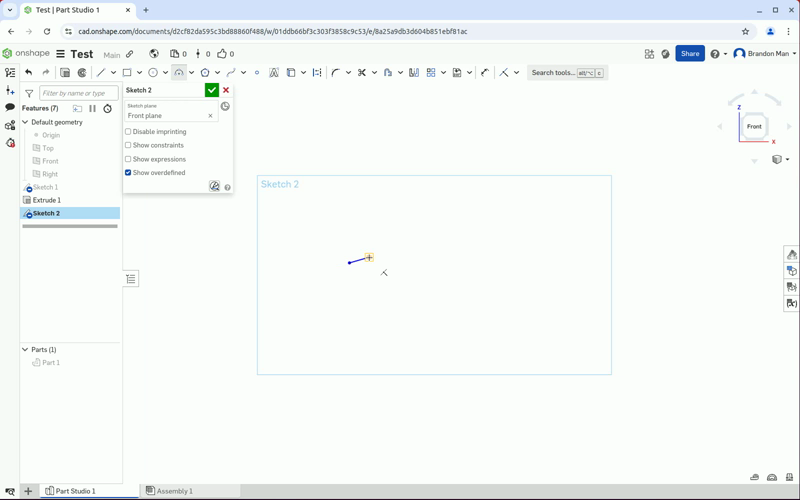
scroll(-6)
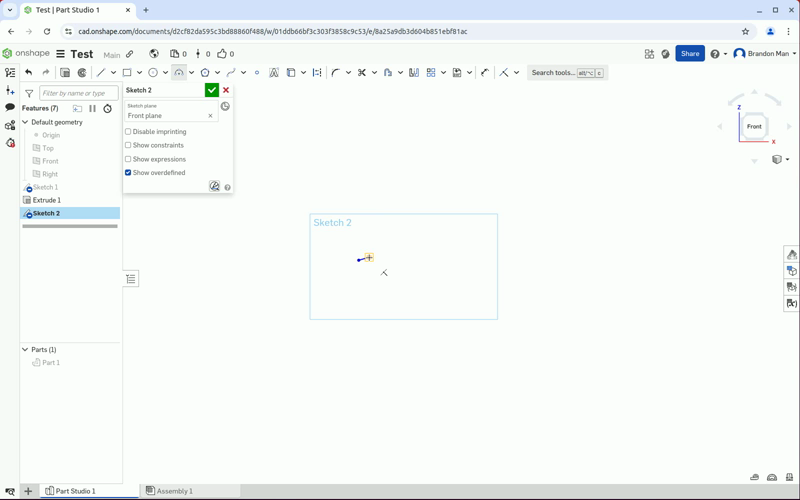
scroll(-6)
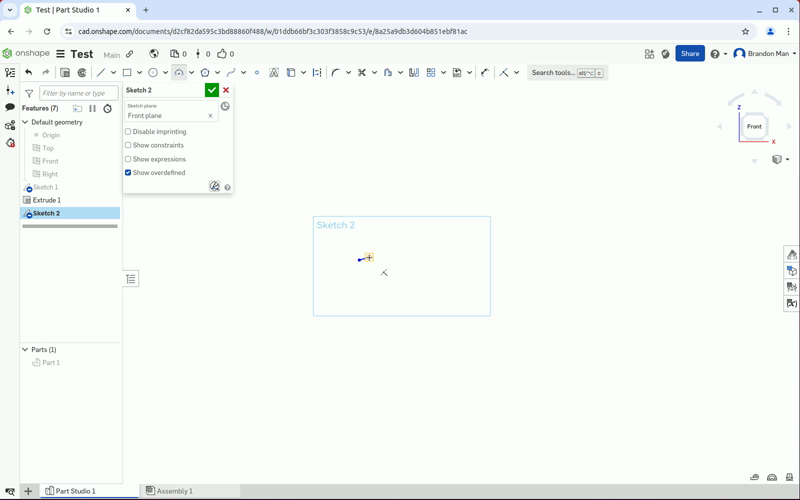
scroll(-6)
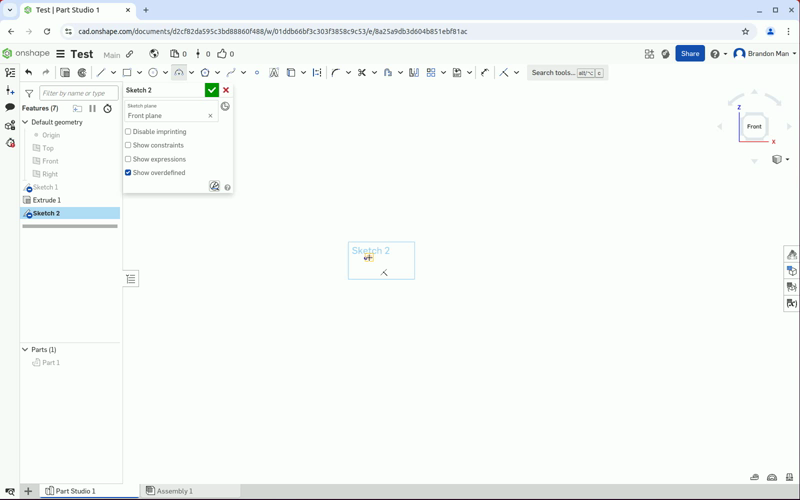
mouse_move(365, 258)
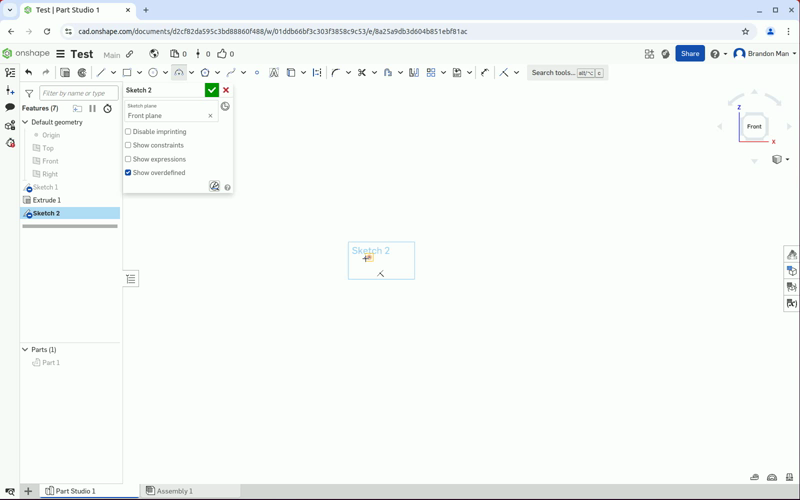
scroll(6)
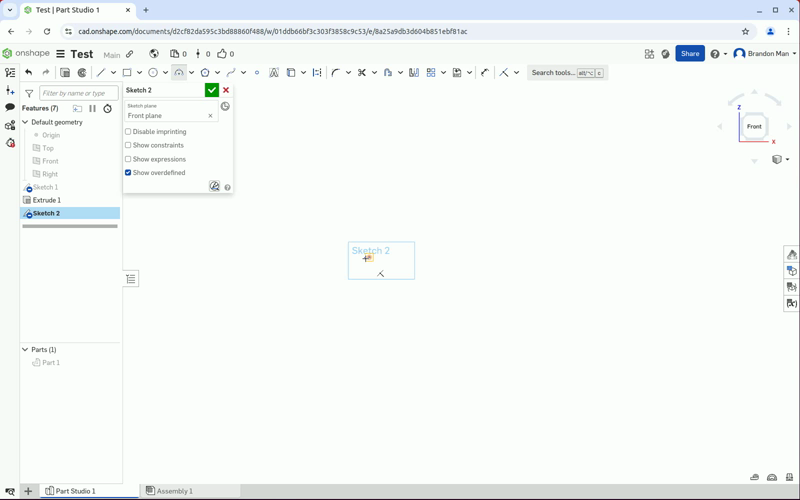
scroll(6)
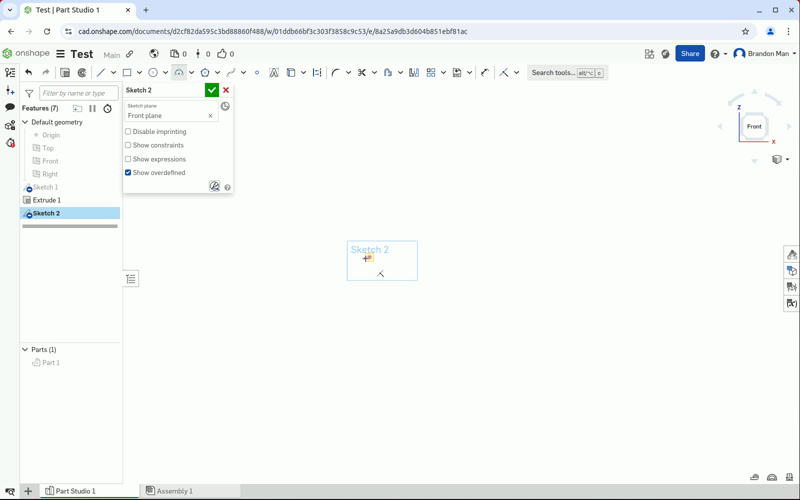
scroll(6)
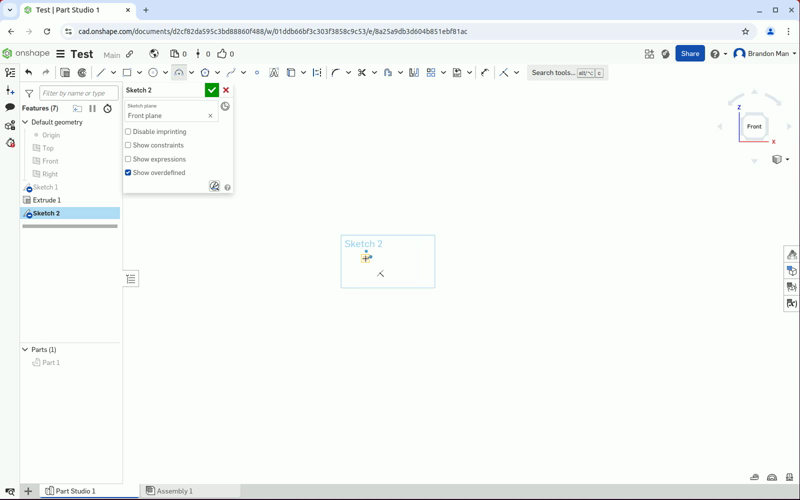
scroll(6)
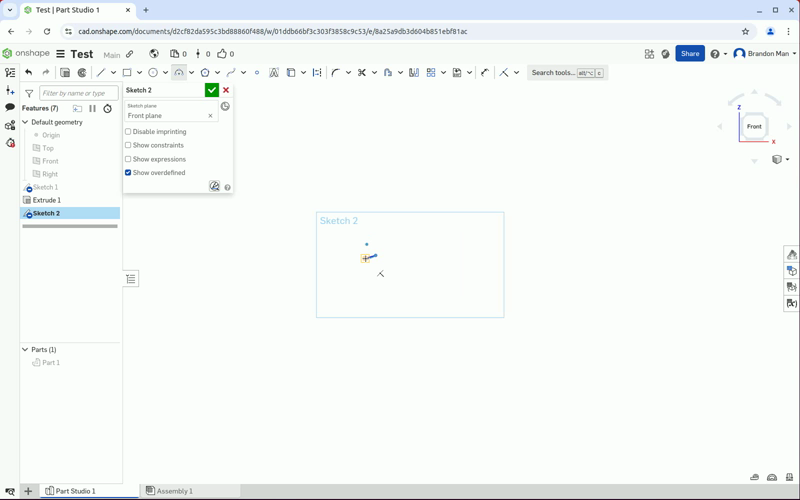
scroll(6)
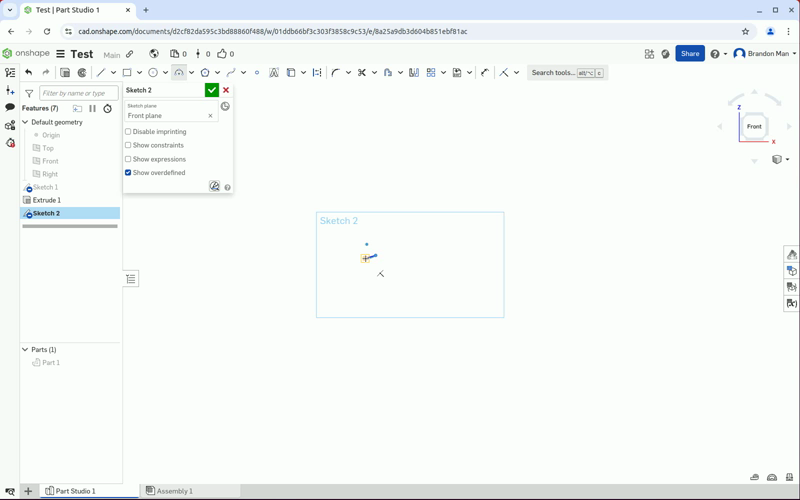
scroll(6)
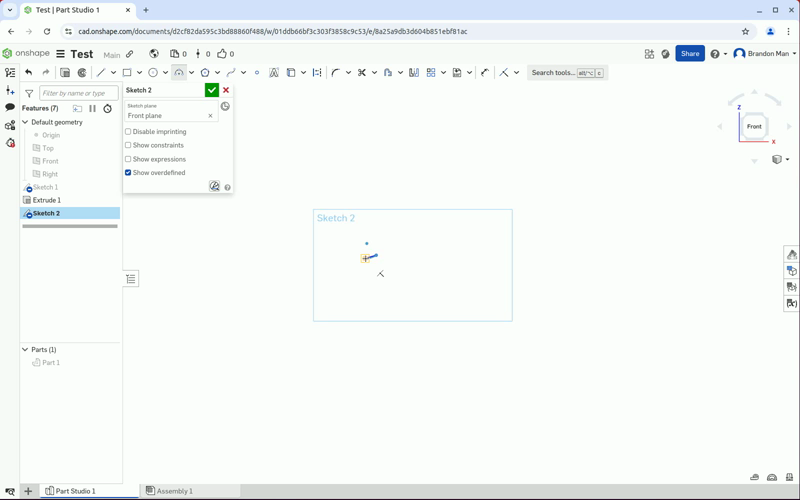
scroll(6)
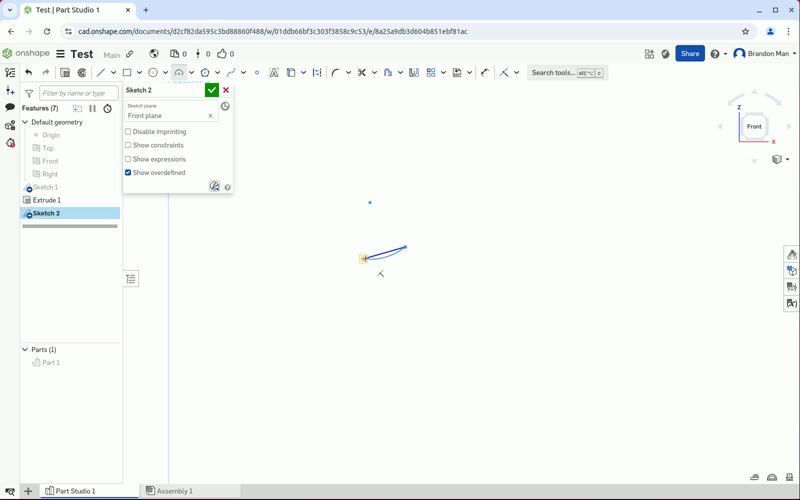
click(365, 258)
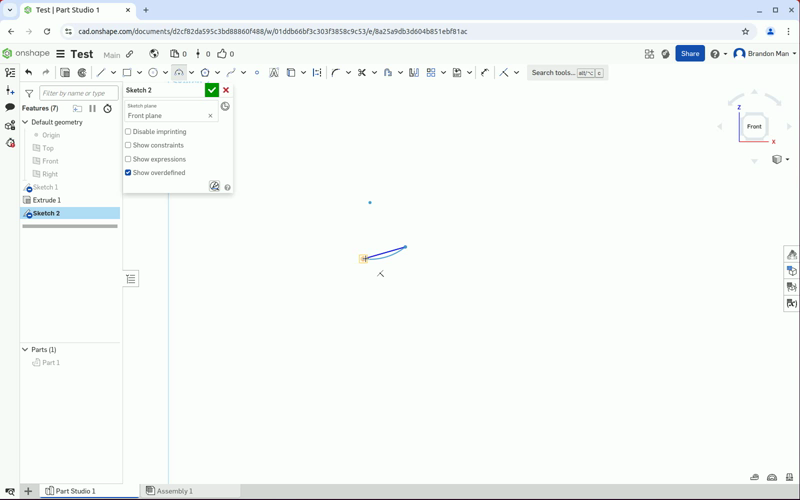
scroll(-6)
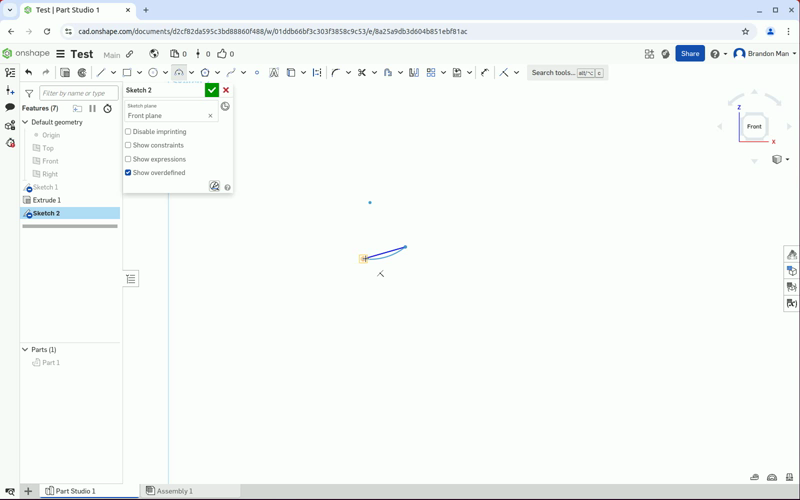
scroll(-6)
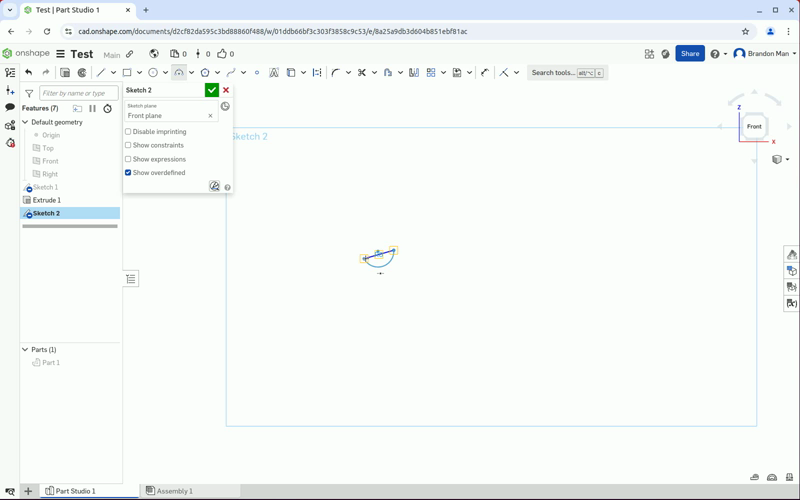
scroll(-6)
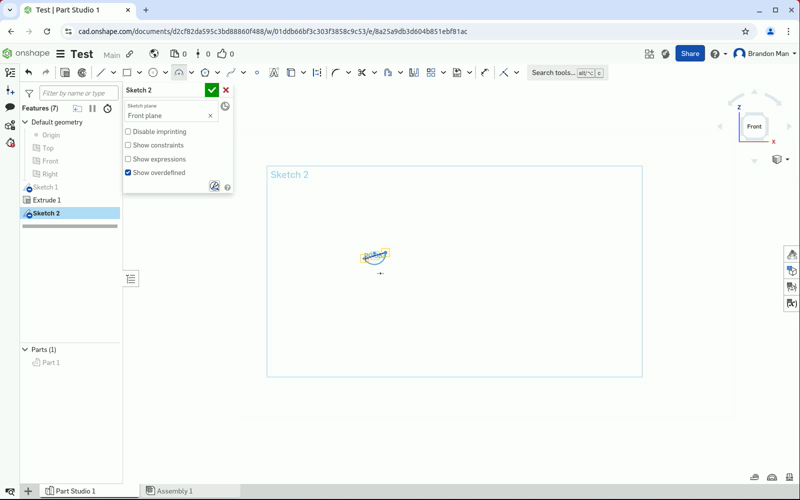
scroll(-6)
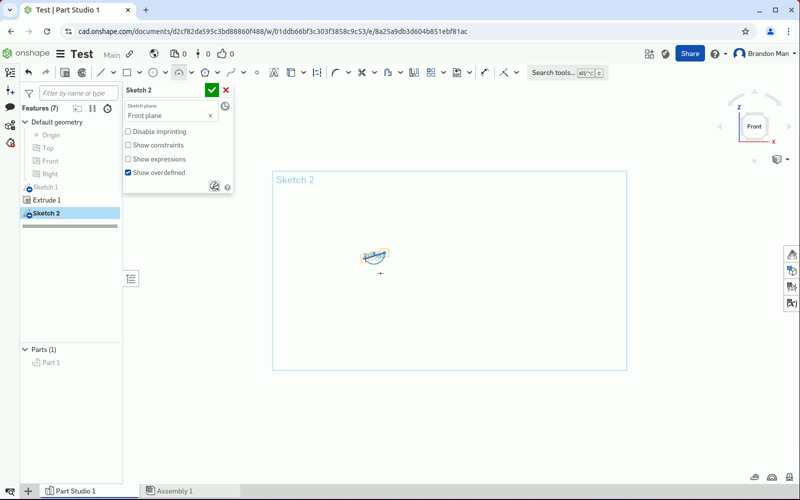
scroll(-6)
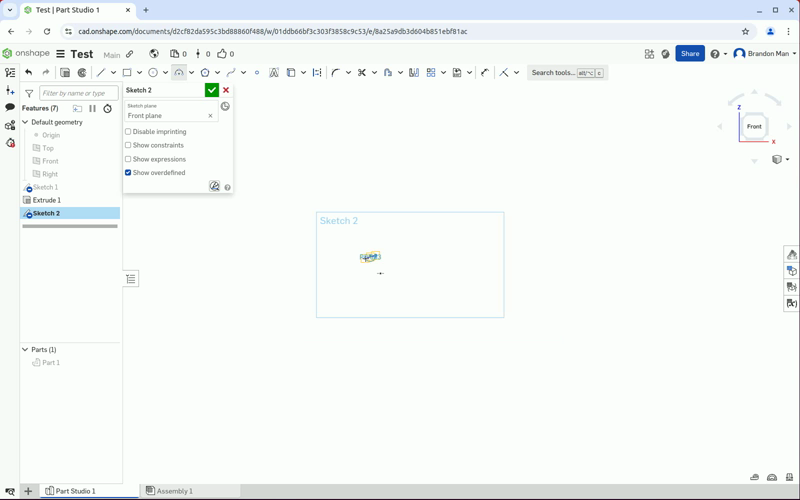
scroll(-6)
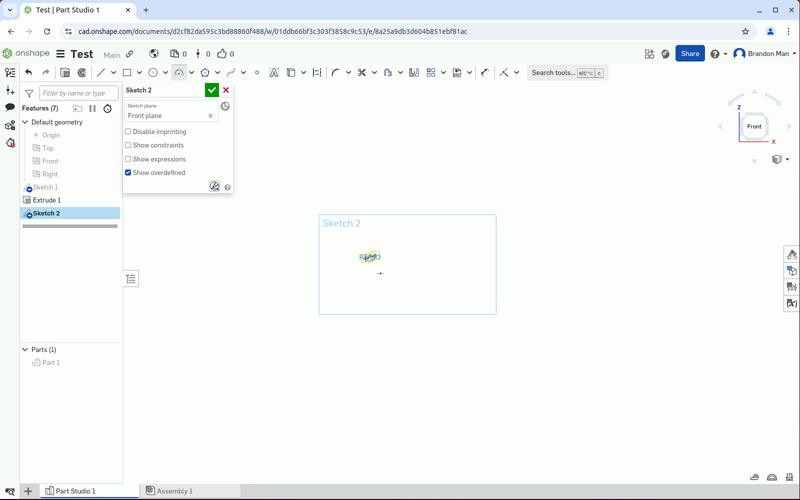
scroll(-6)
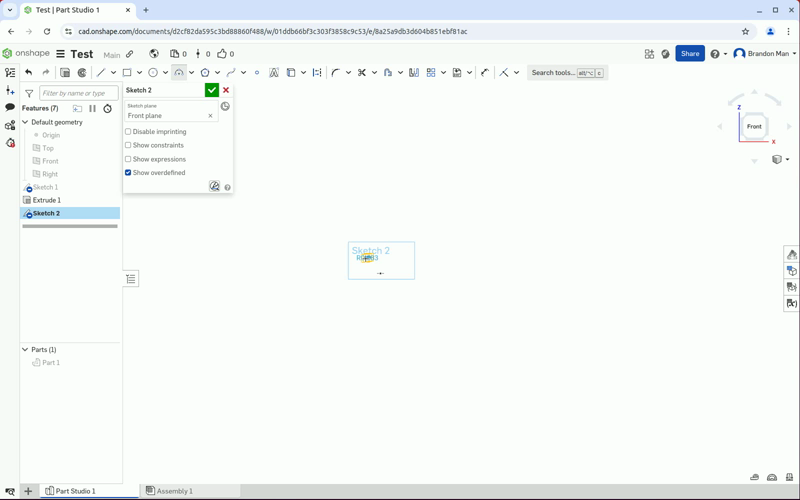
key_down(shift)
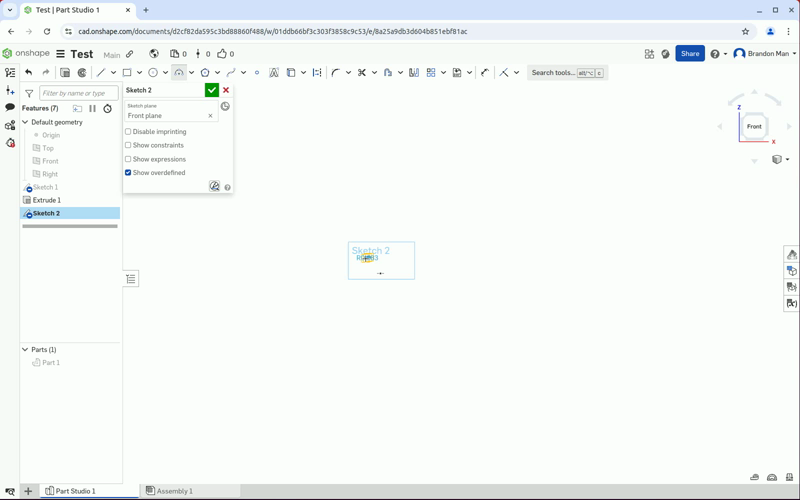
mouse_move(367, 257)
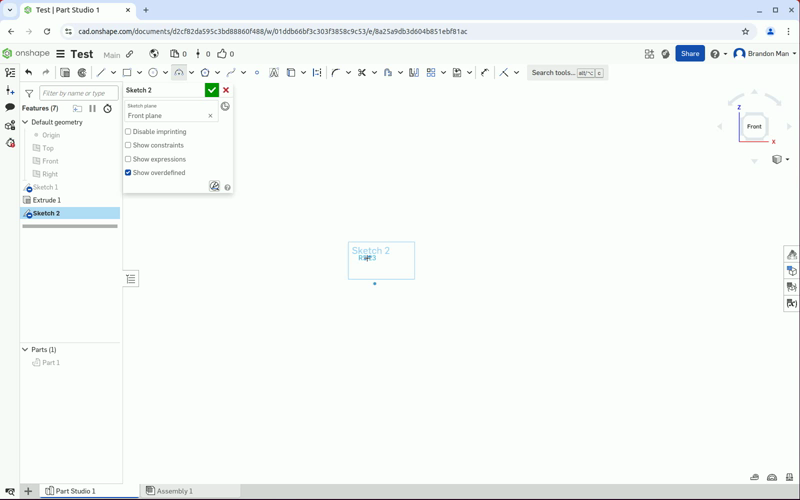
scroll(6)
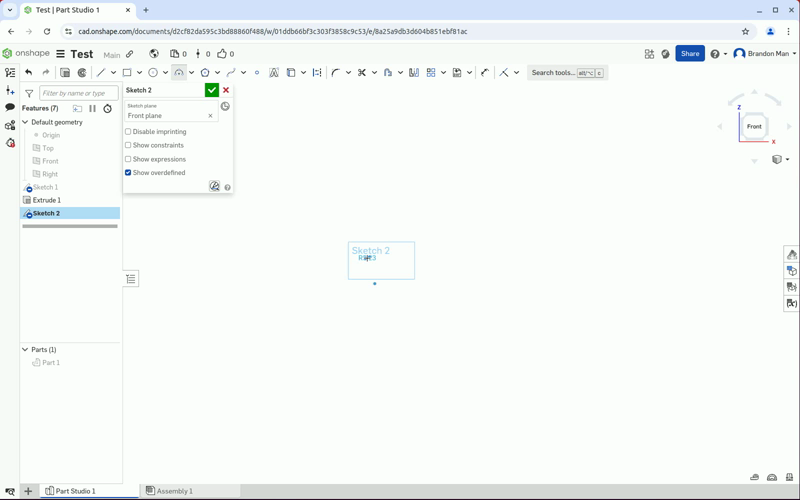
scroll(6)
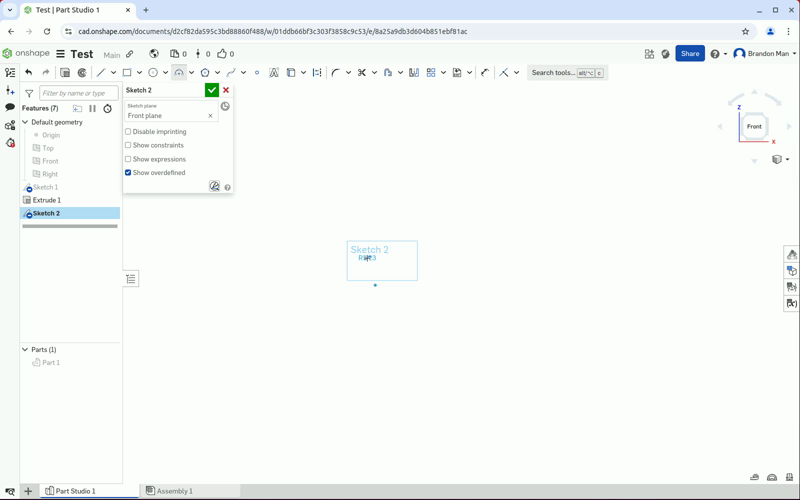
scroll(6)
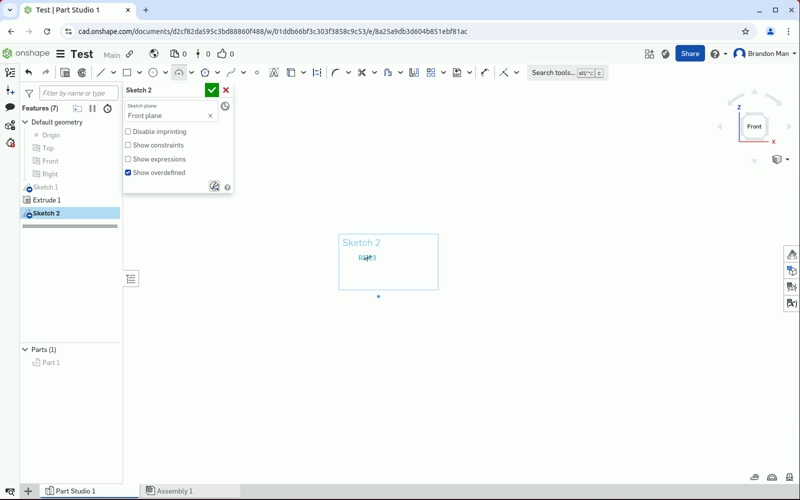
scroll(6)
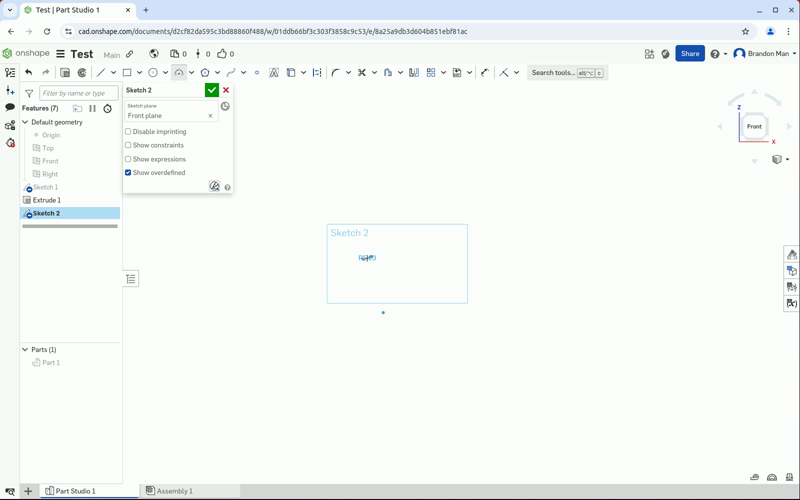
scroll(6)
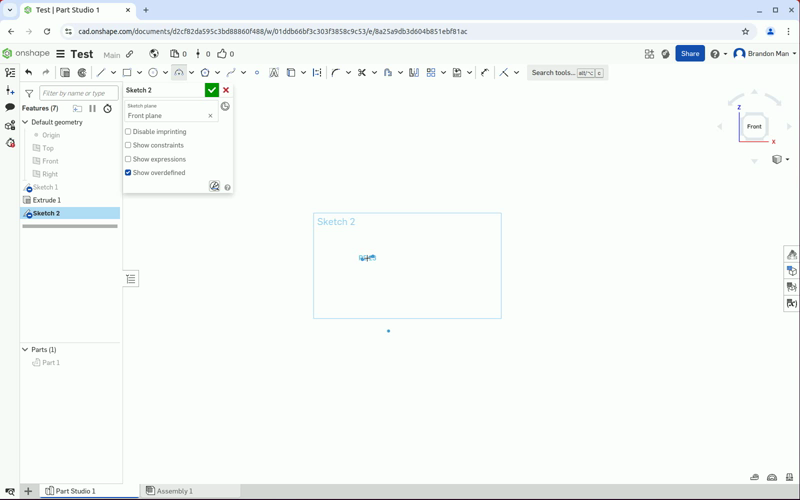
scroll(6)
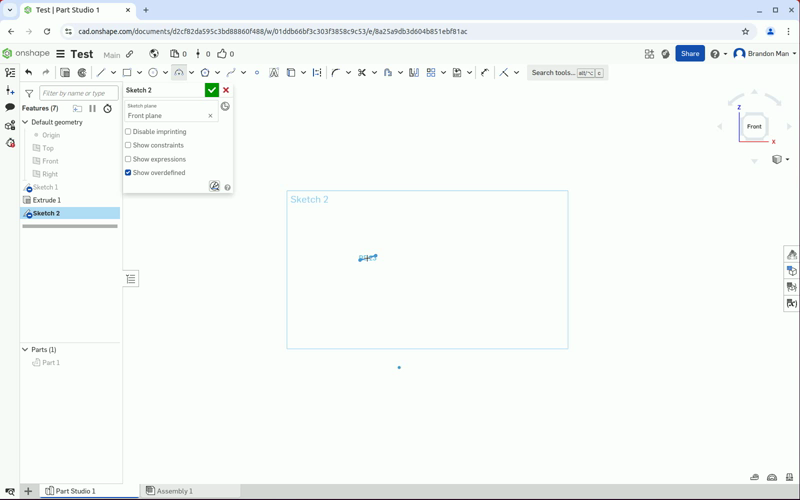
scroll(6)
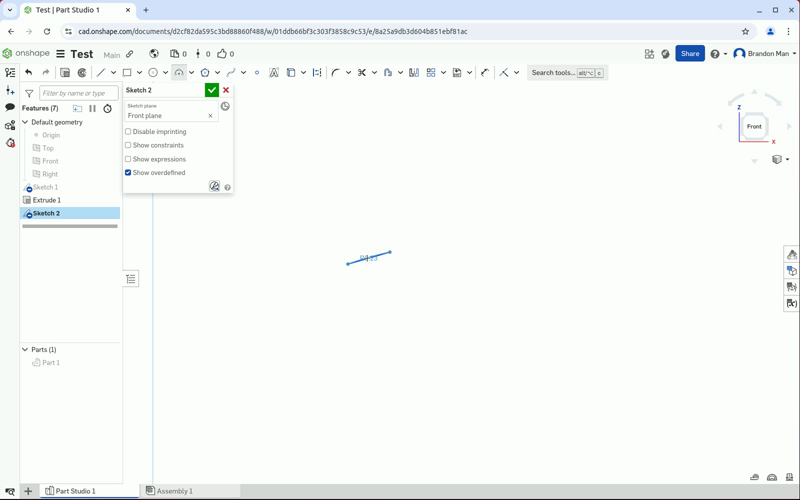
click(367, 257)
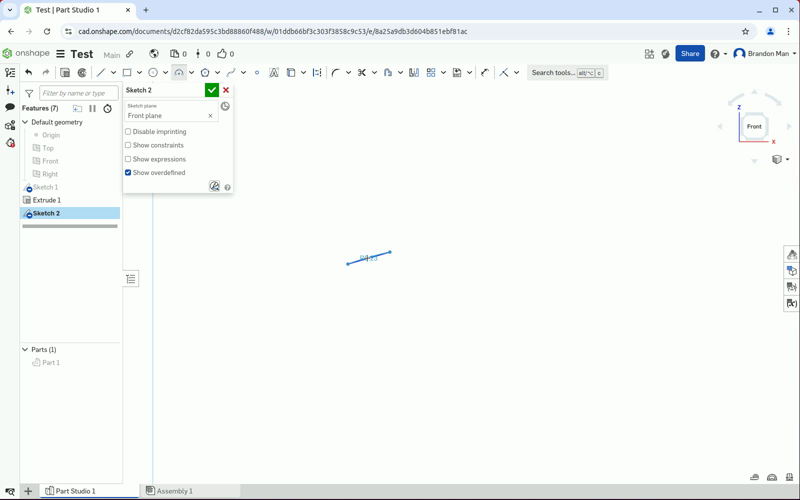
scroll(-6)
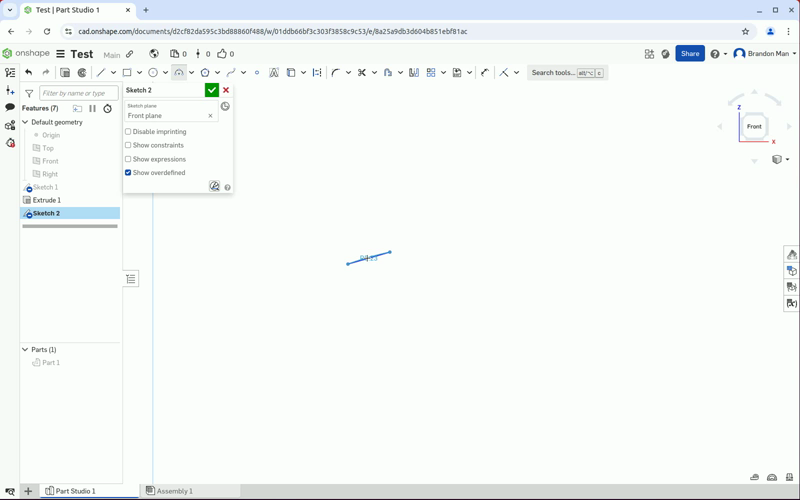
scroll(-6)
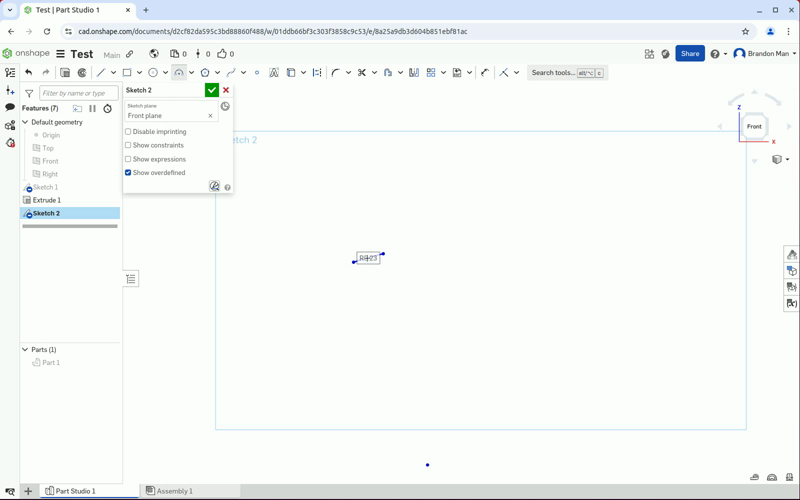
scroll(-6)
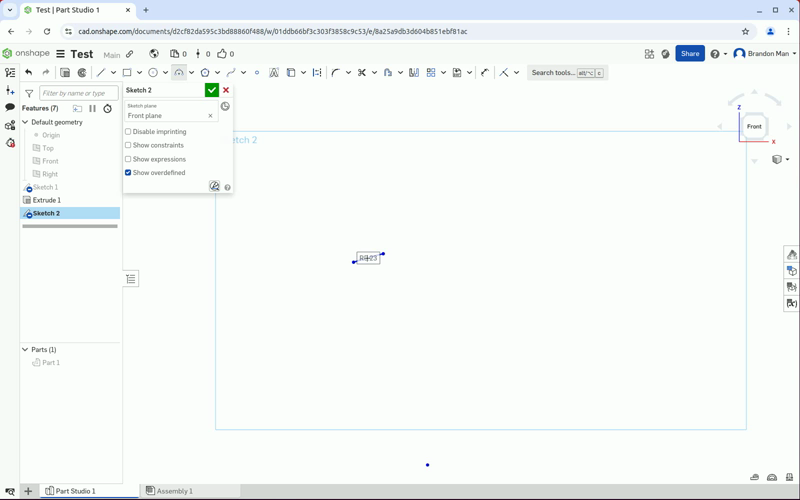
scroll(-6)
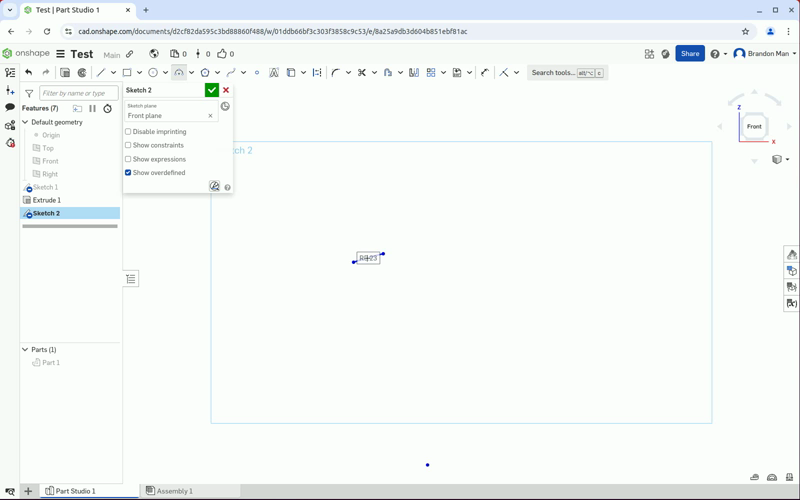
scroll(-6)
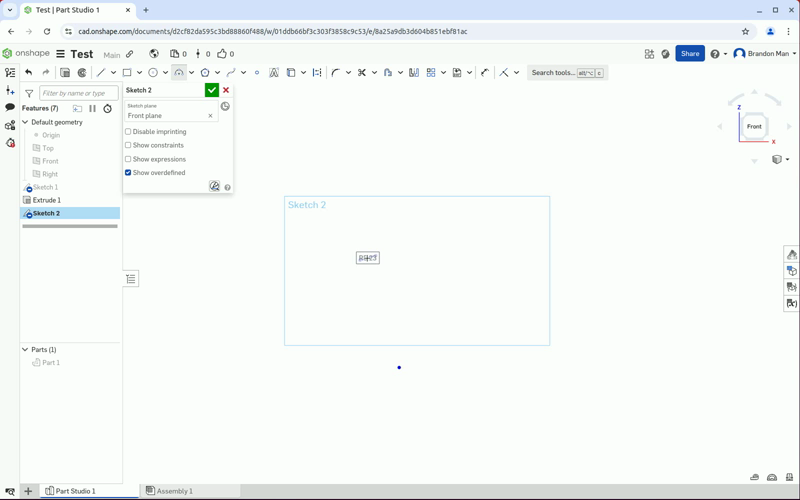
scroll(-6)
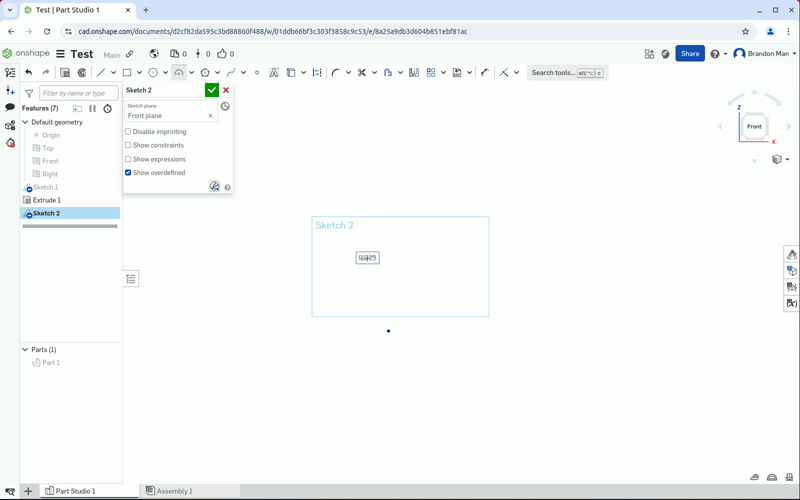
scroll(-6)
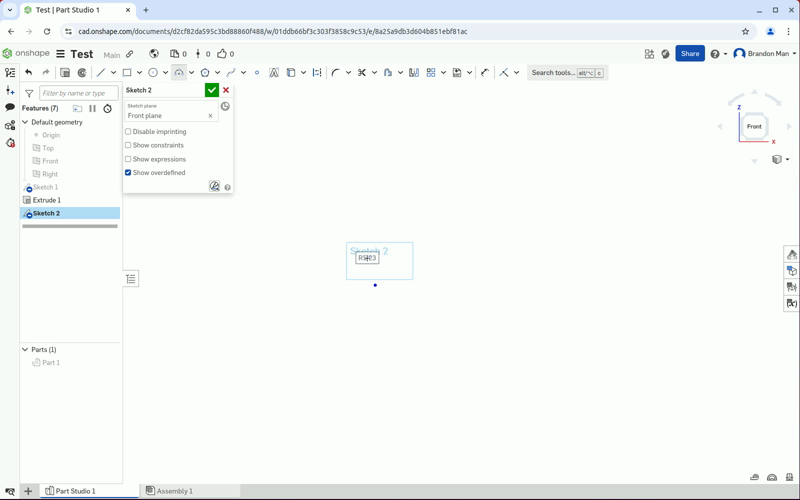
key_up(shift)
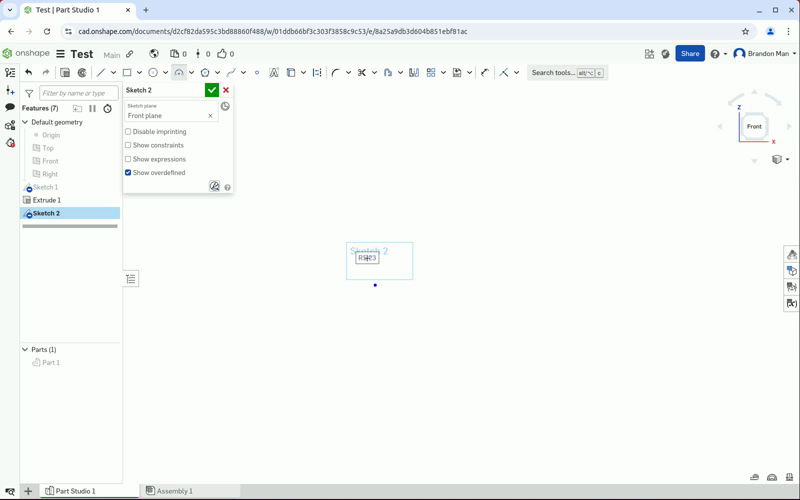
key(esc)
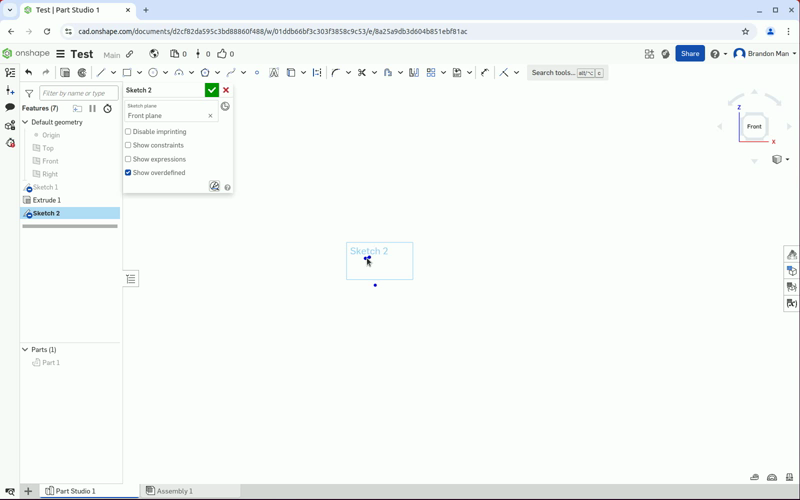
mouse_move(366, 258)
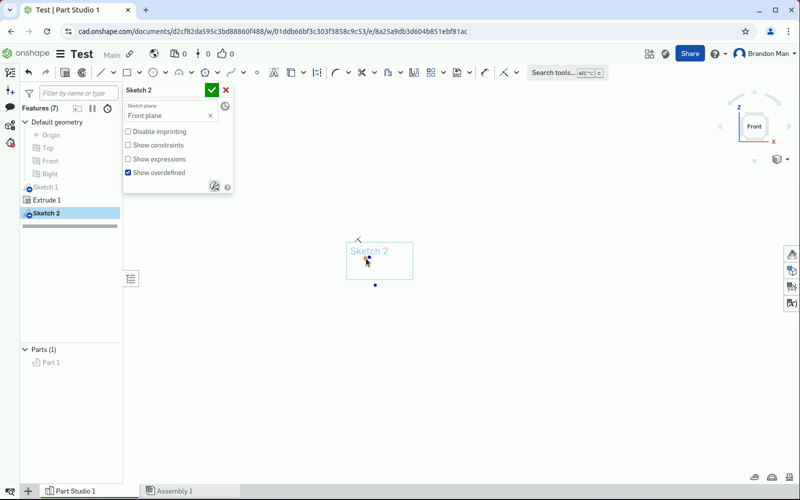
scroll(6)
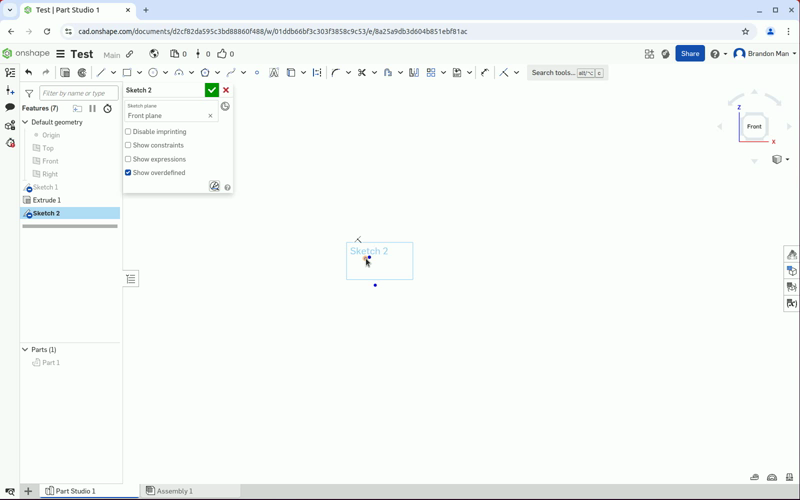
scroll(6)
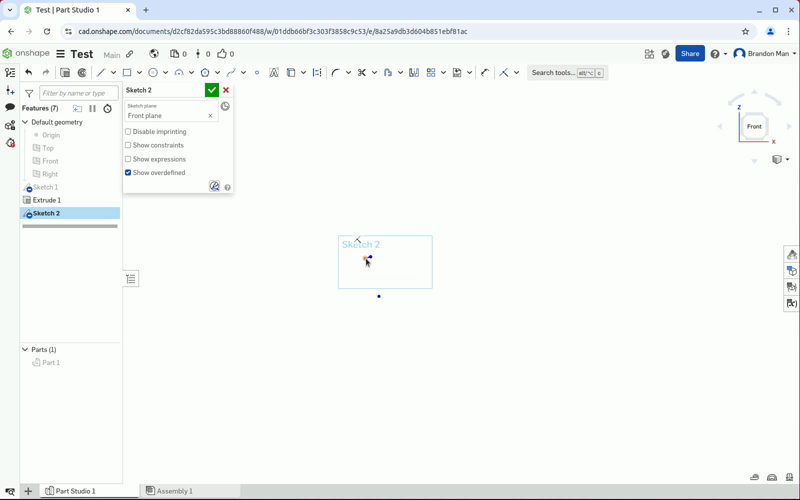
scroll(6)
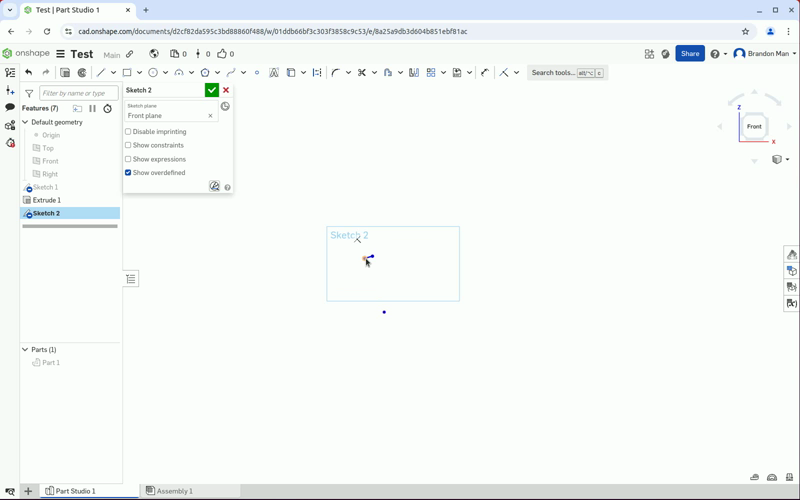
scroll(6)
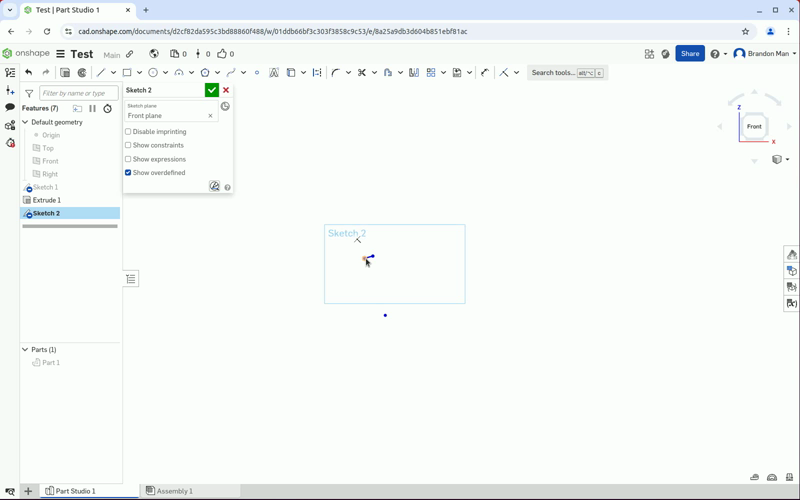
scroll(6)
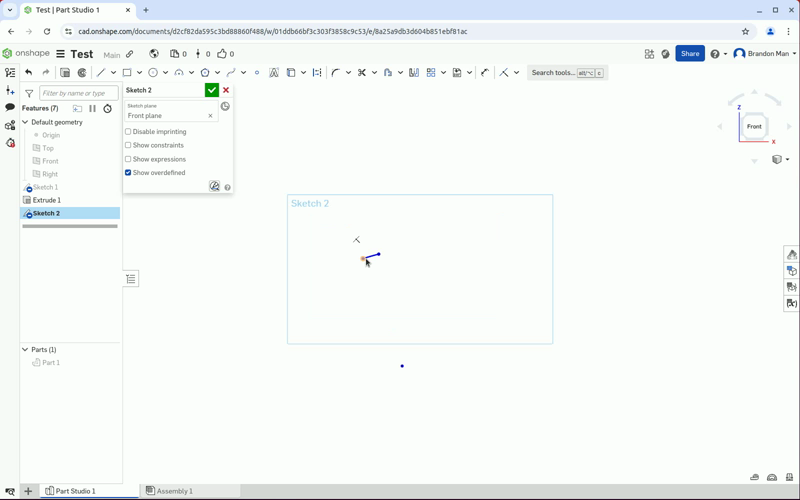
scroll(6)
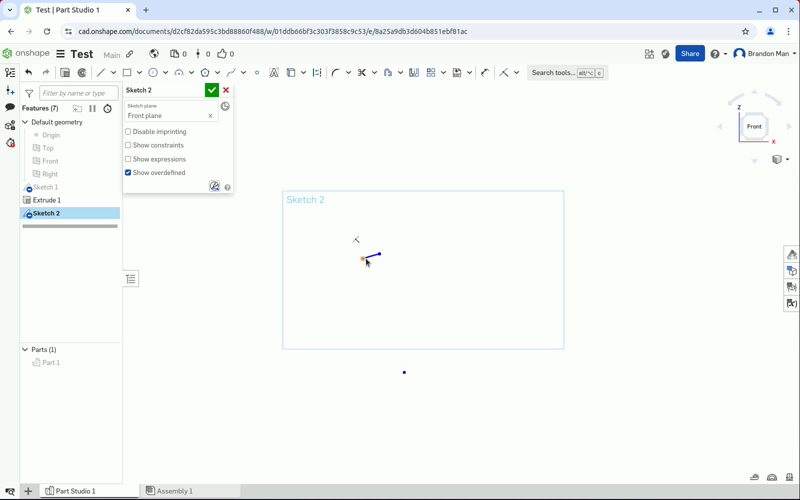
scroll(6)
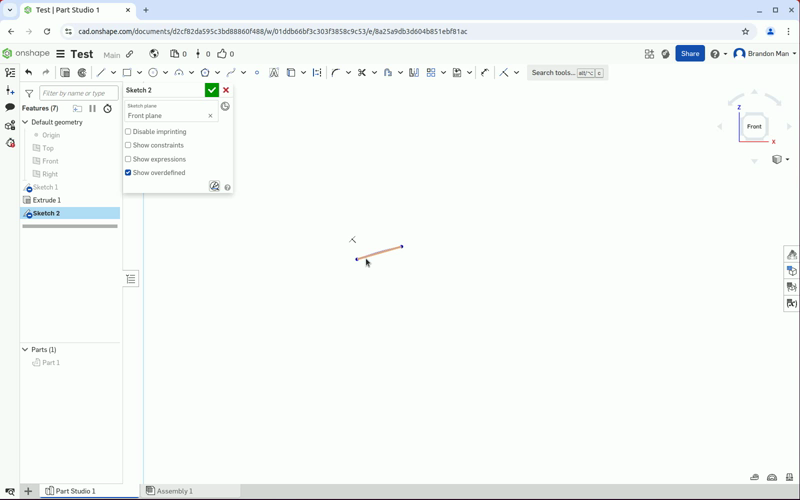
click(366, 258)
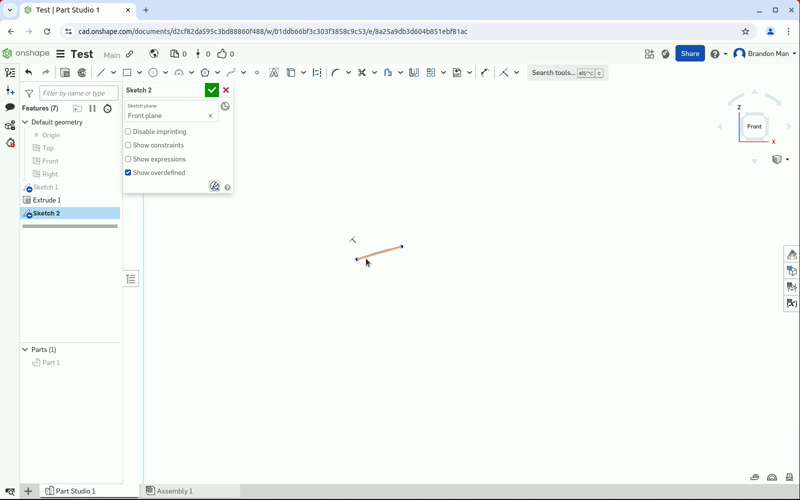
scroll(-6)
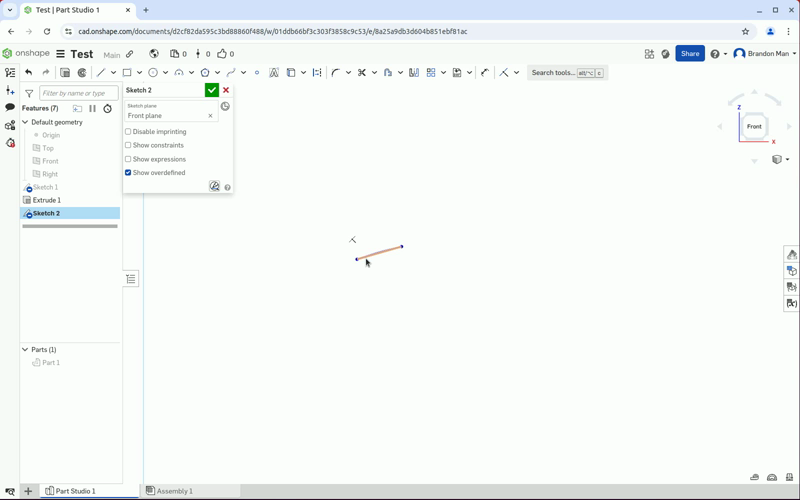
scroll(-6)
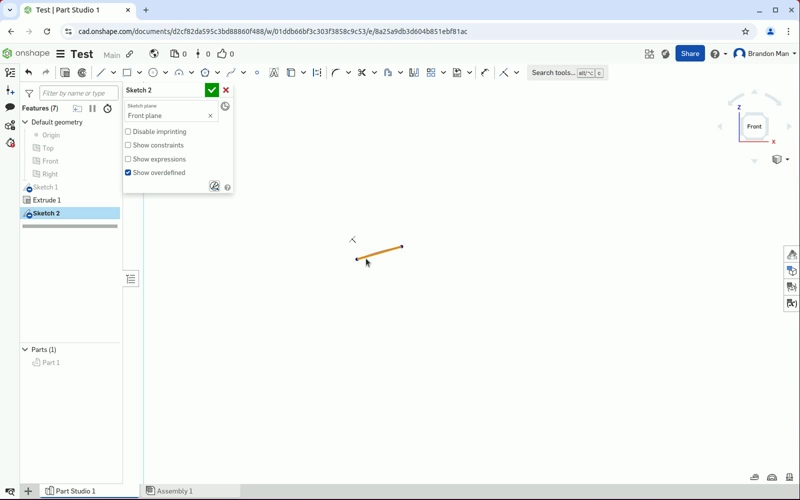
scroll(-6)
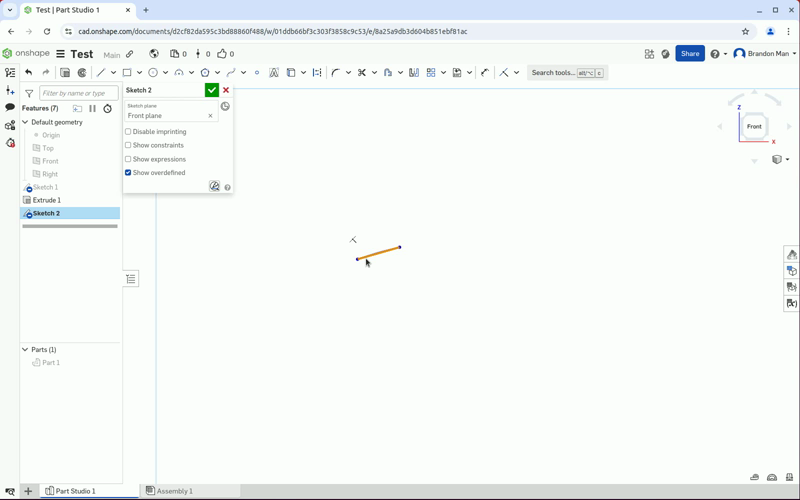
scroll(-6)
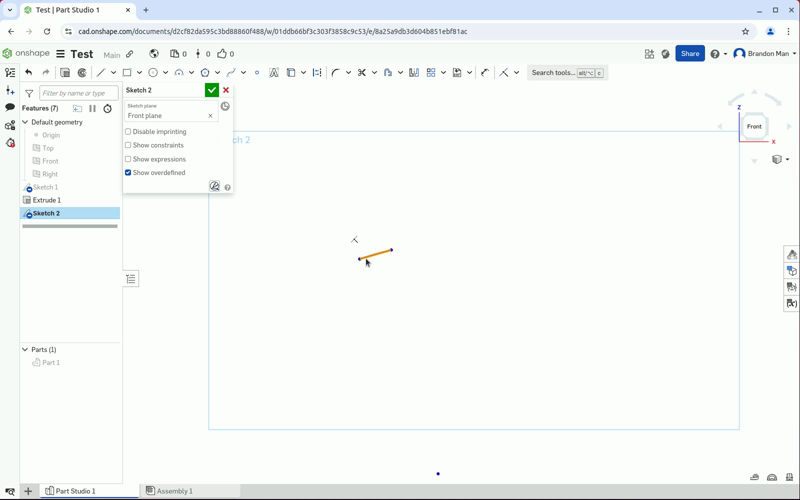
scroll(-6)
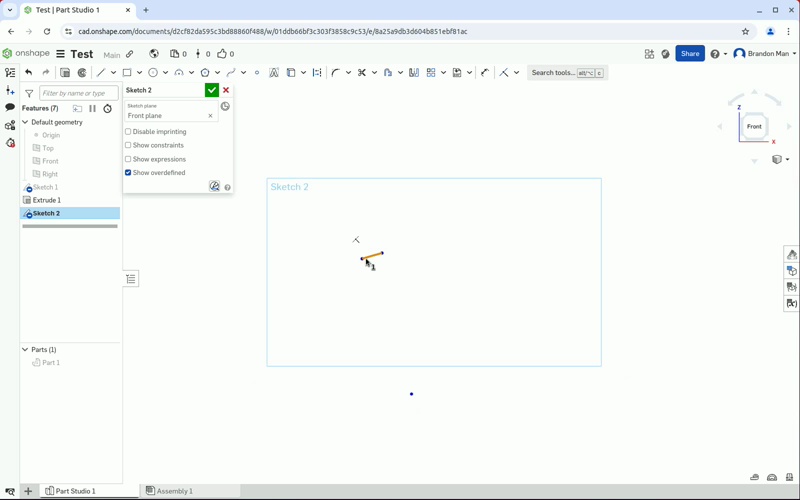
scroll(-6)
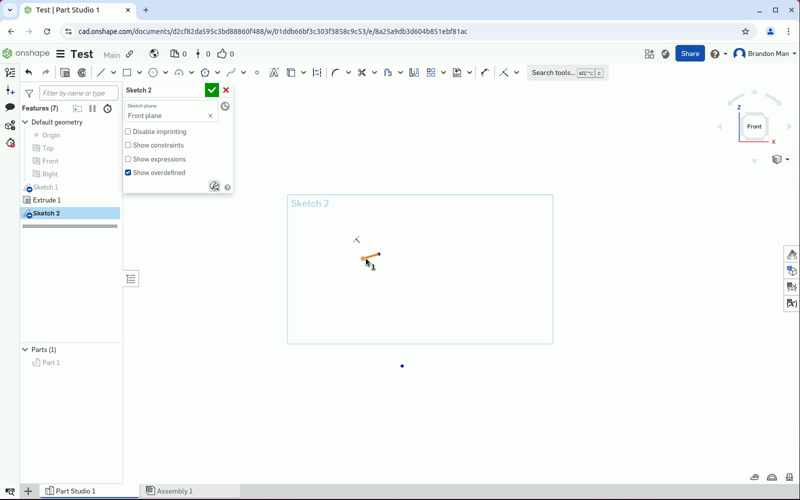
scroll(-6)
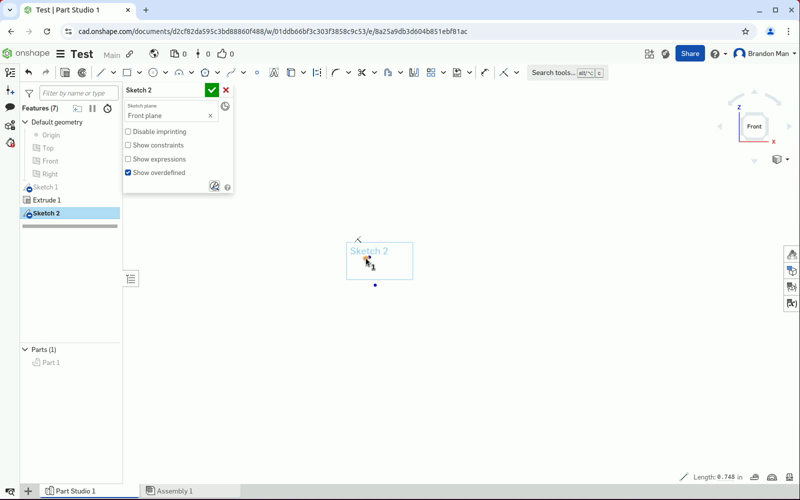
mouse_move(73, 352)
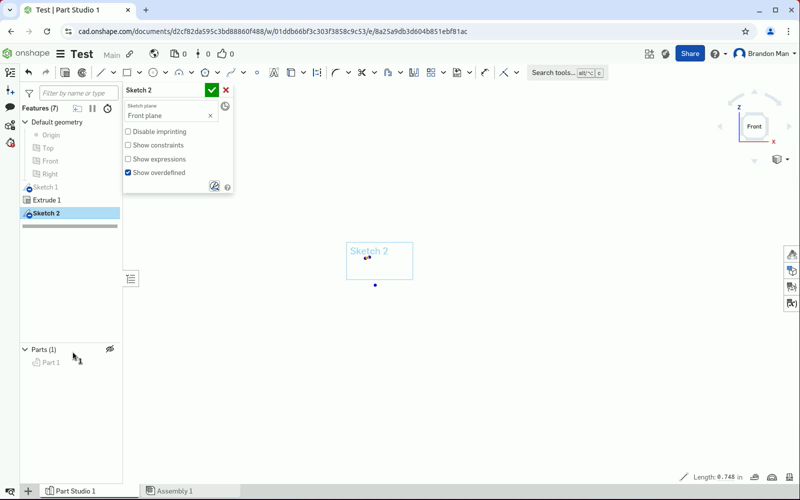
key(shift+y)
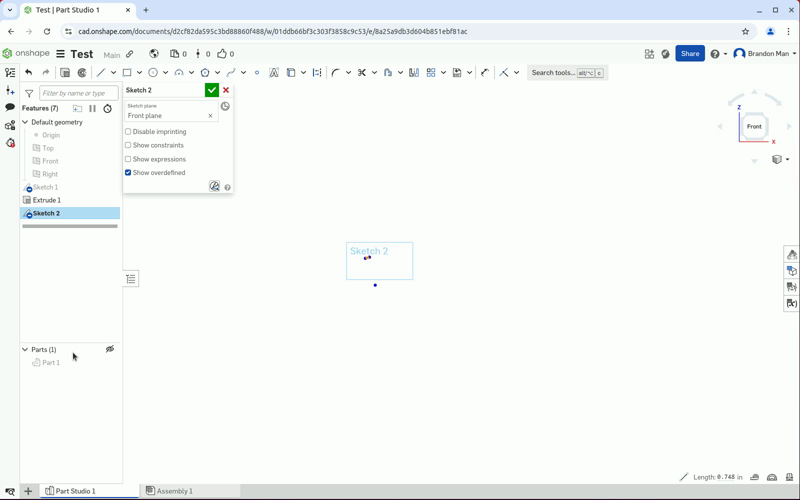
key(shift+e)
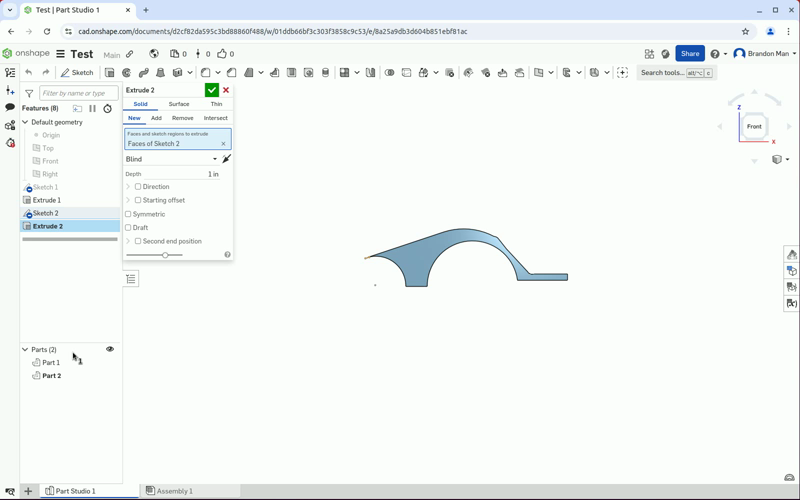
mouse_move(143, 106)
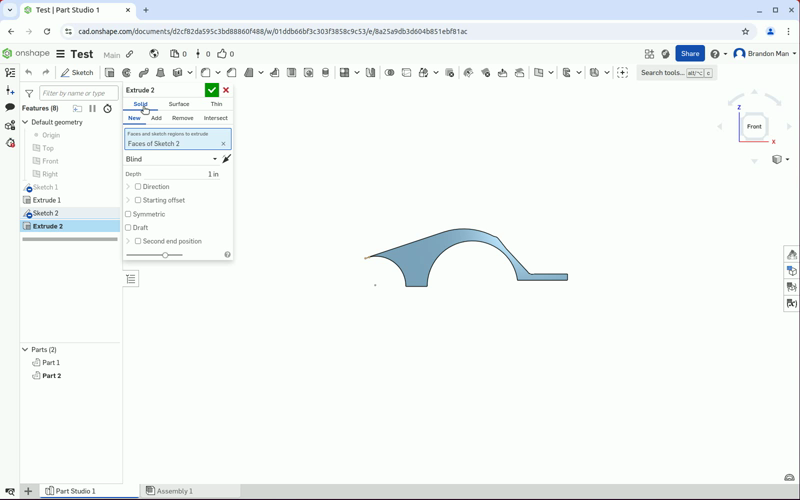
click(143, 106)
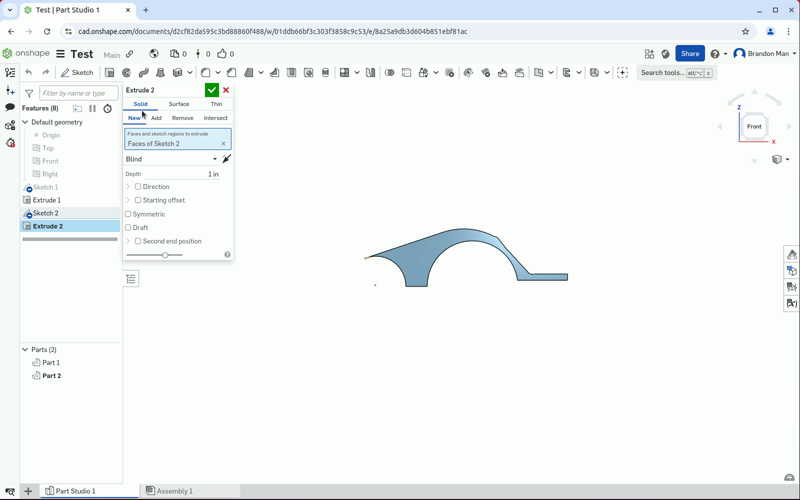
mouse_move(137, 120)
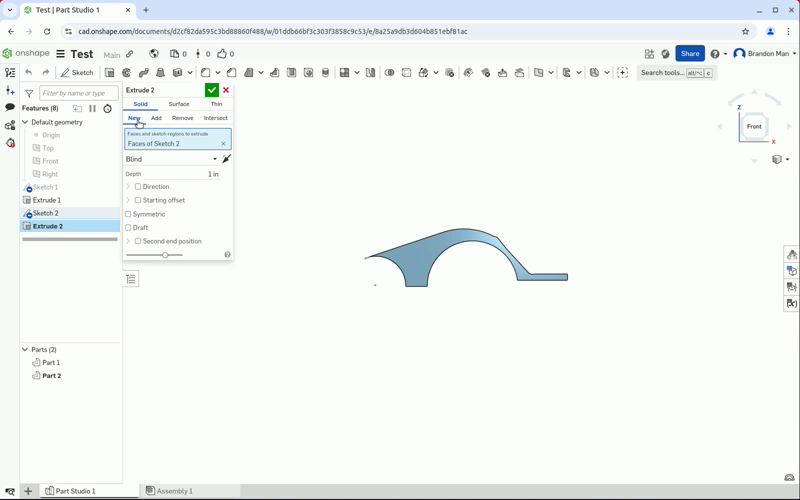
click(137, 120)
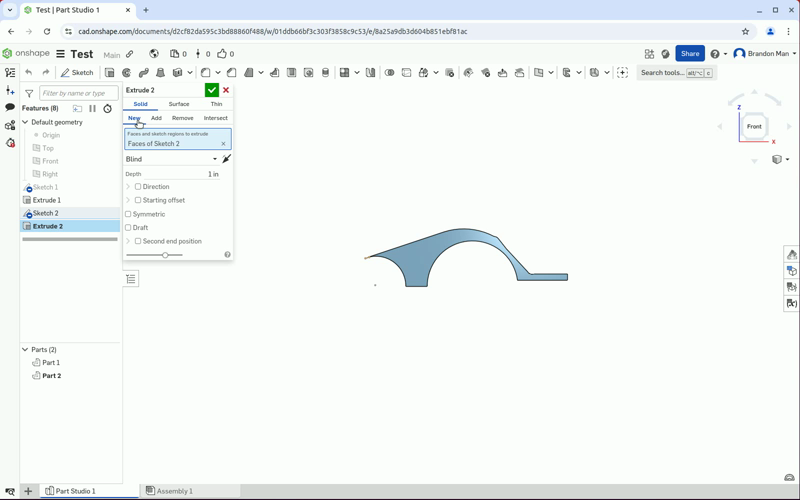
key(tab, 4)
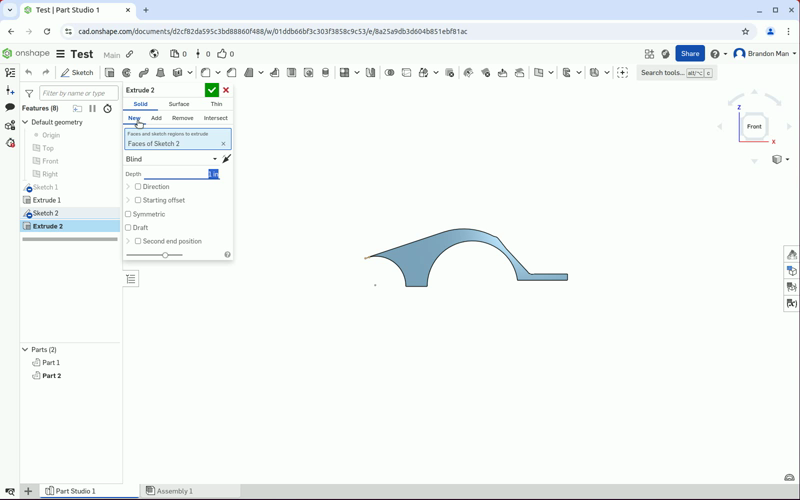
text(-7.462)
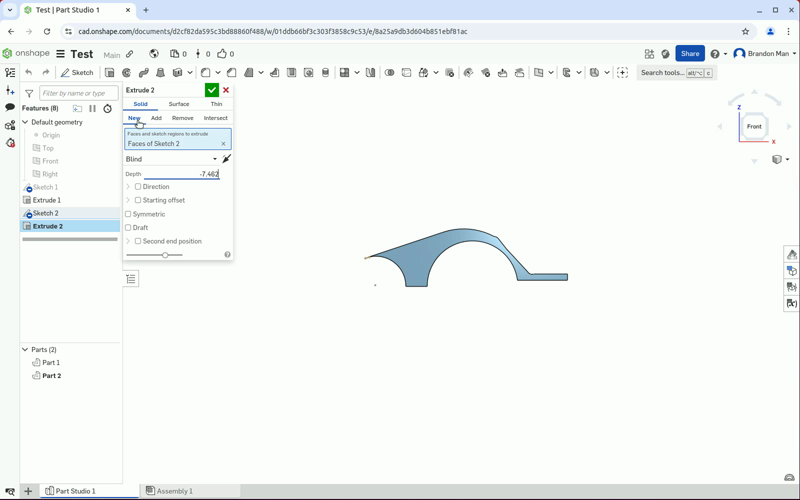
key(enter)
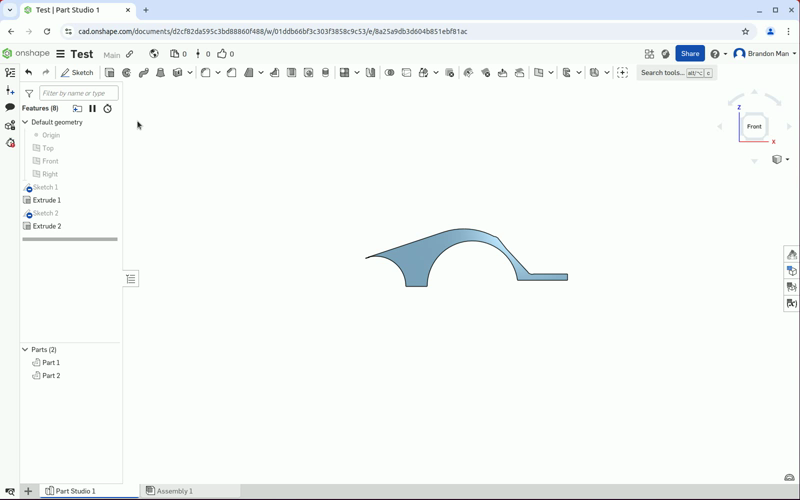
key(shift+h)
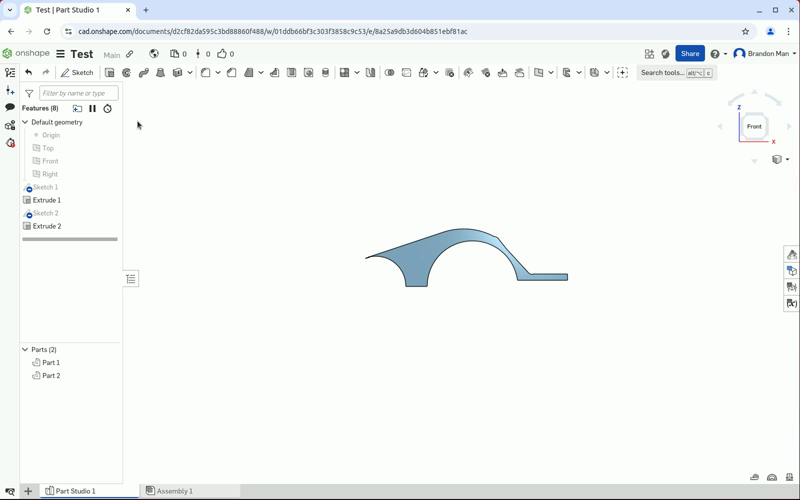
key(shift+h)
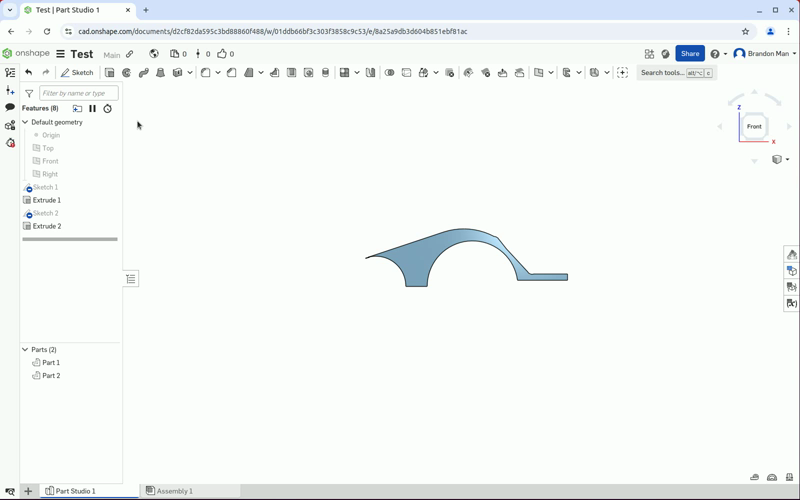
mouse_move(73, 189)
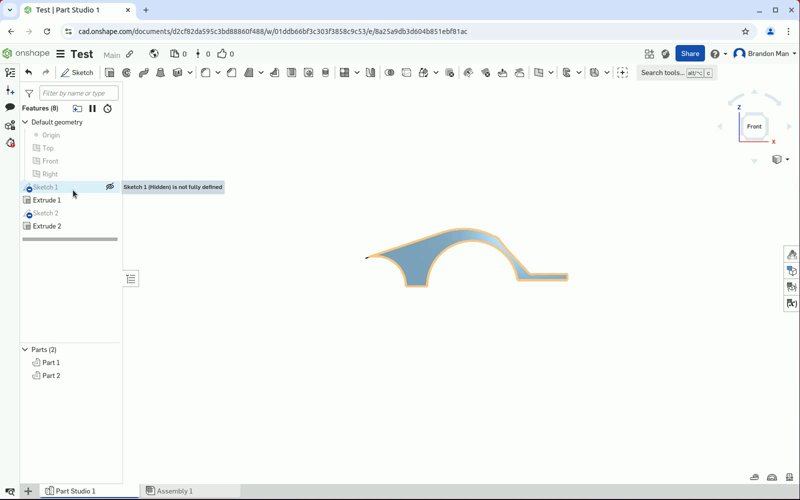
click(73, 189)
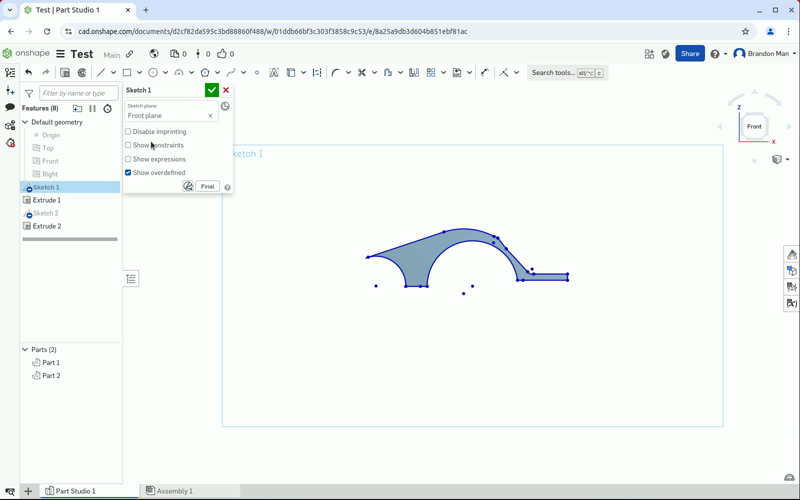
mouse_move(229, 92)
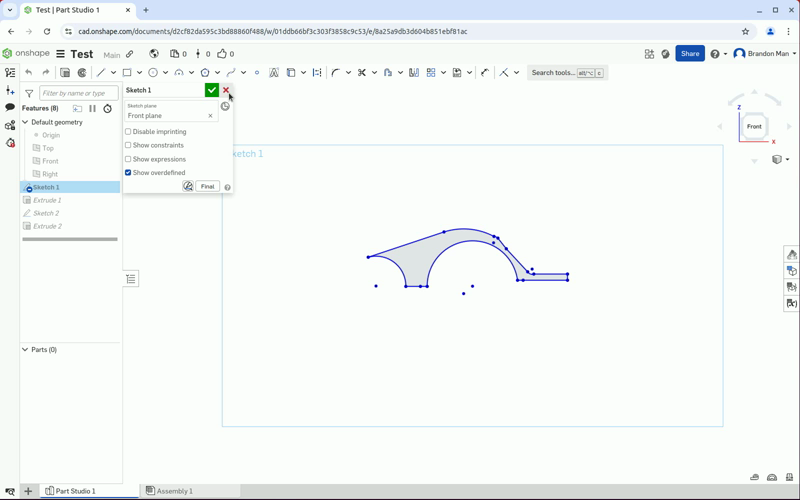
click(229, 92)
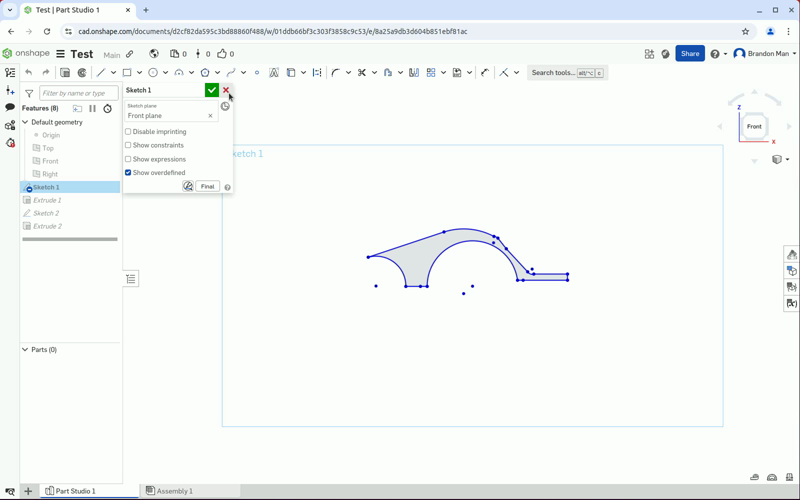
key(shift+s)
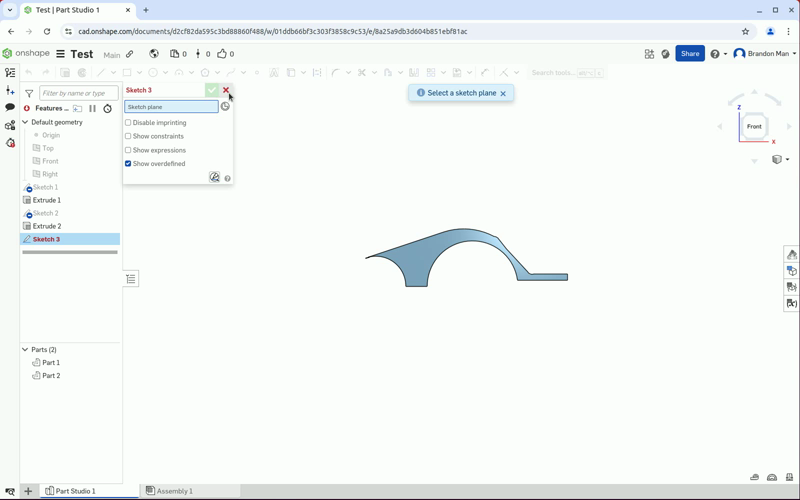
mouse_move(73, 163)
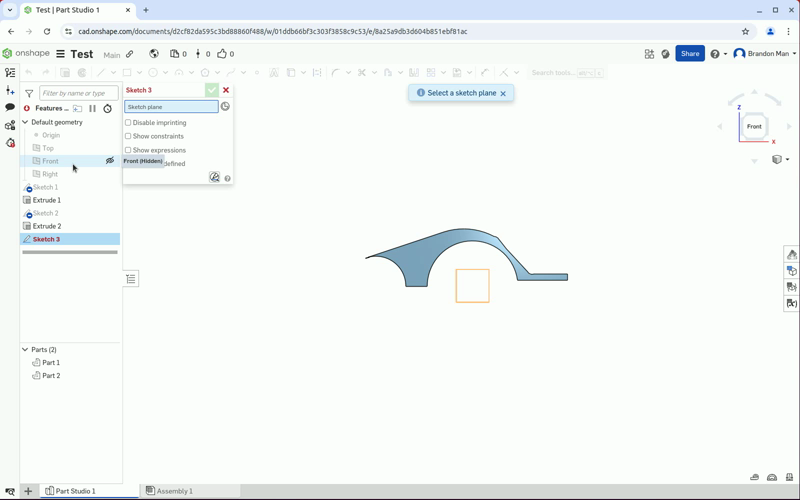
click(73, 163)
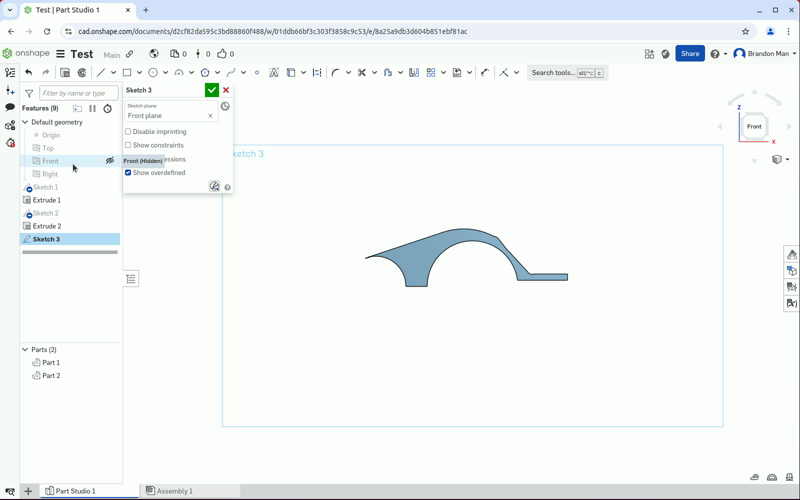
mouse_move(73, 352)
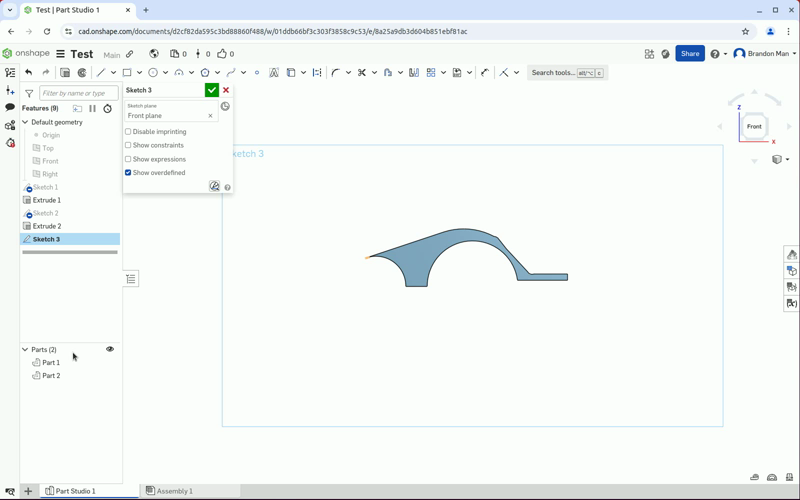
key(y)
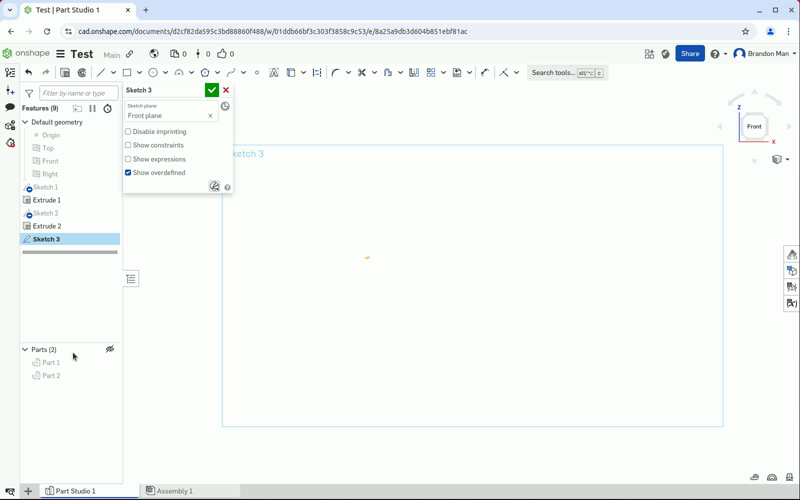
key(a)
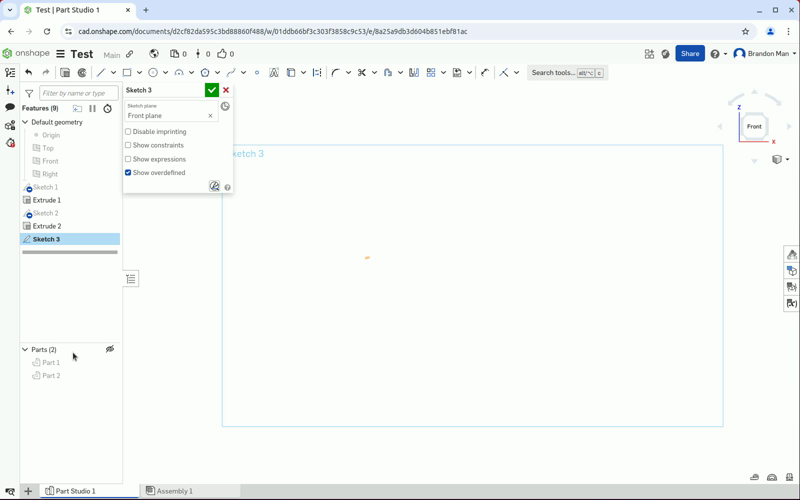
key_down(shift)
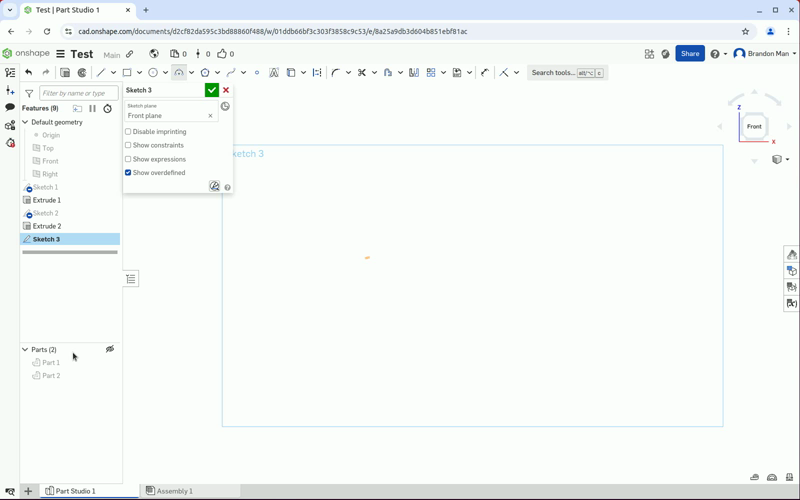
mouse_move(365, 258)
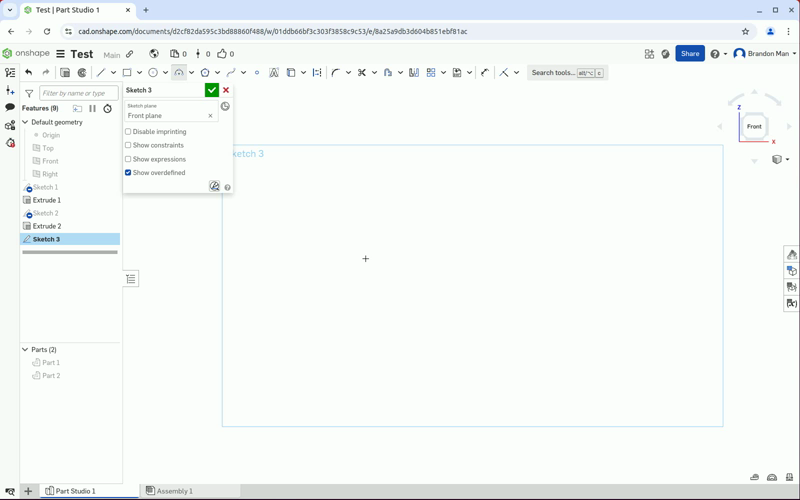
click(365, 258)
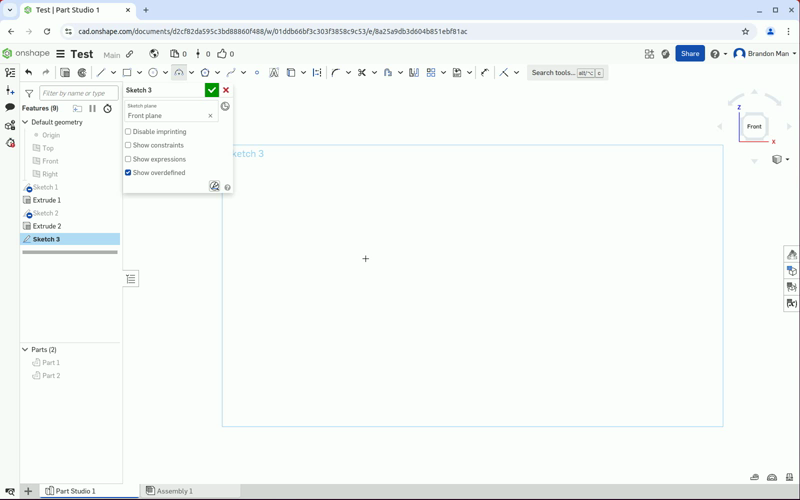
key_up(shift)
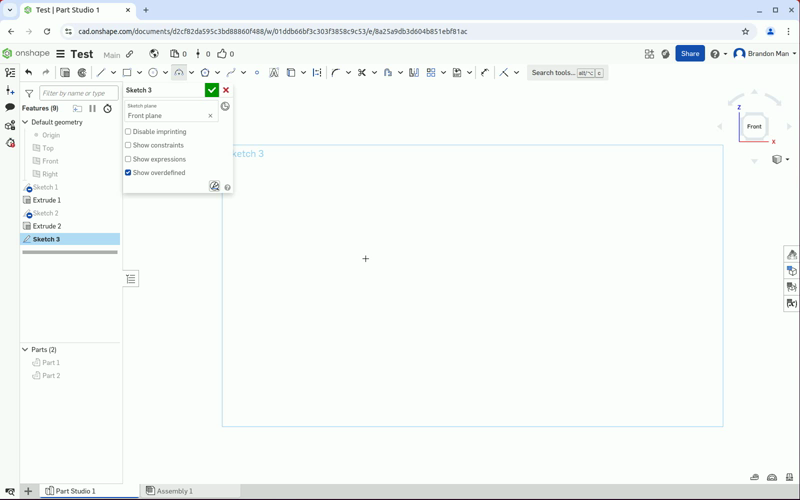
key_down(shift)
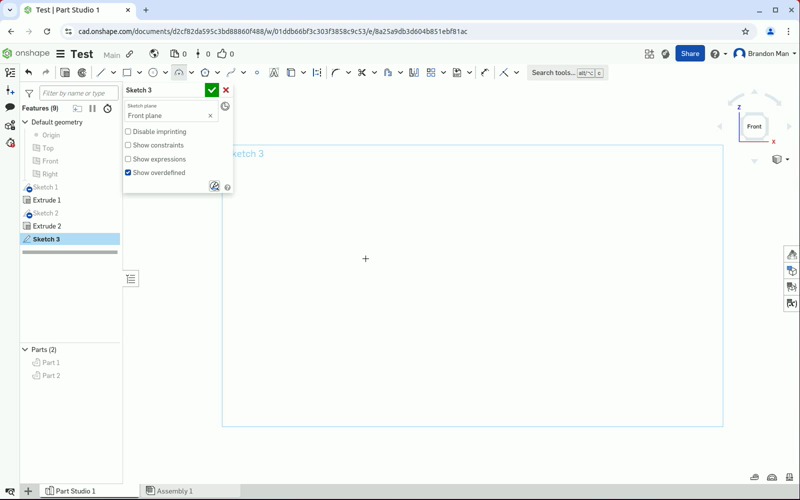
mouse_move(368, 257)
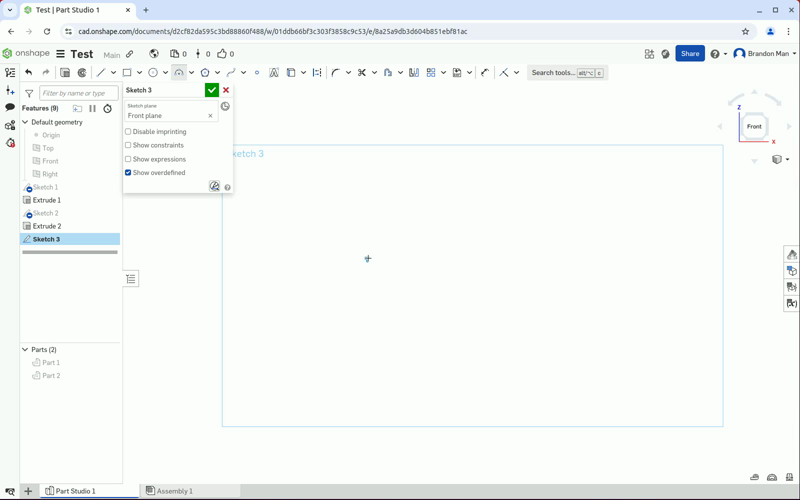
scroll(6)
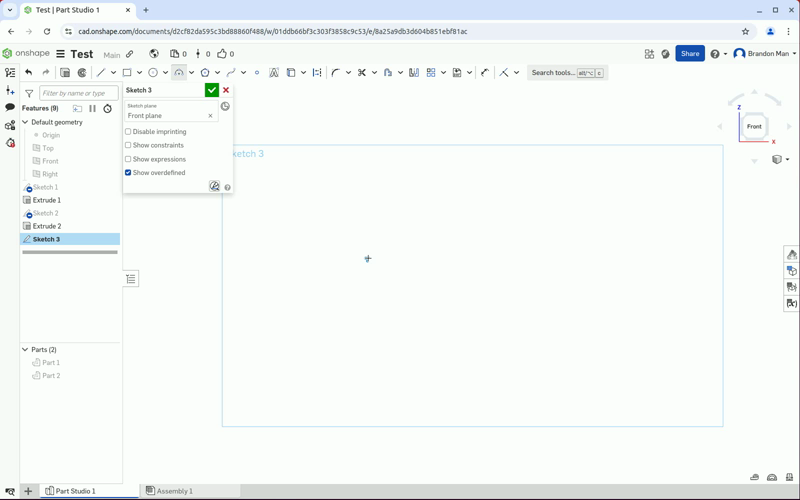
scroll(6)
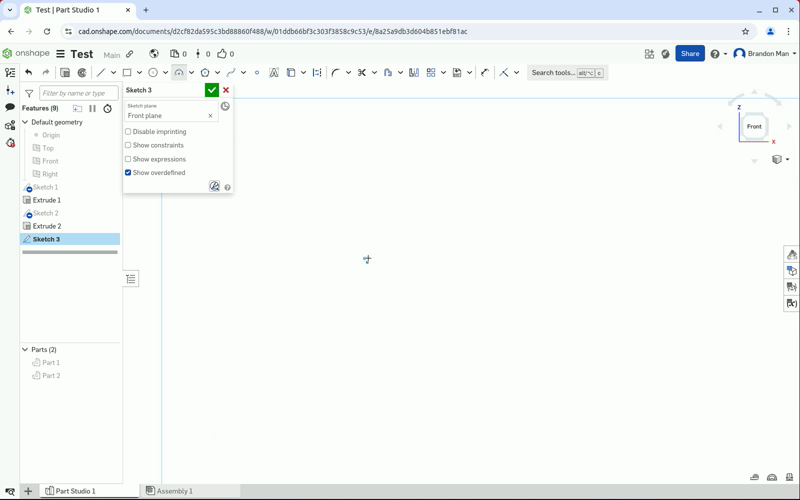
scroll(6)
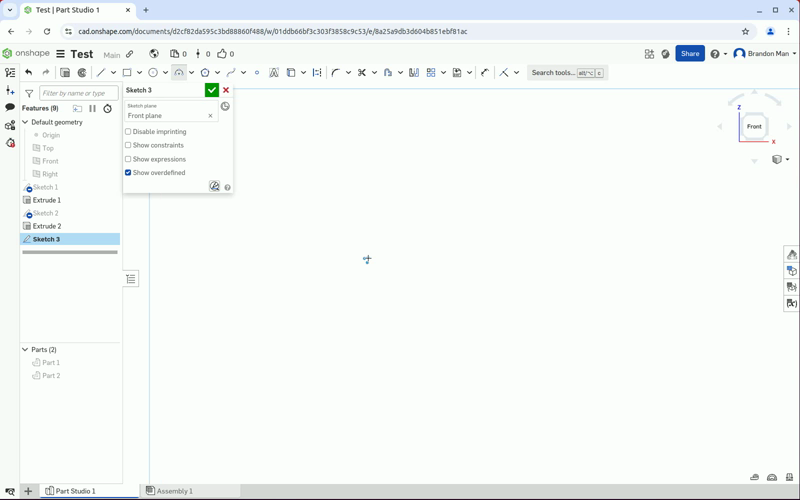
scroll(6)
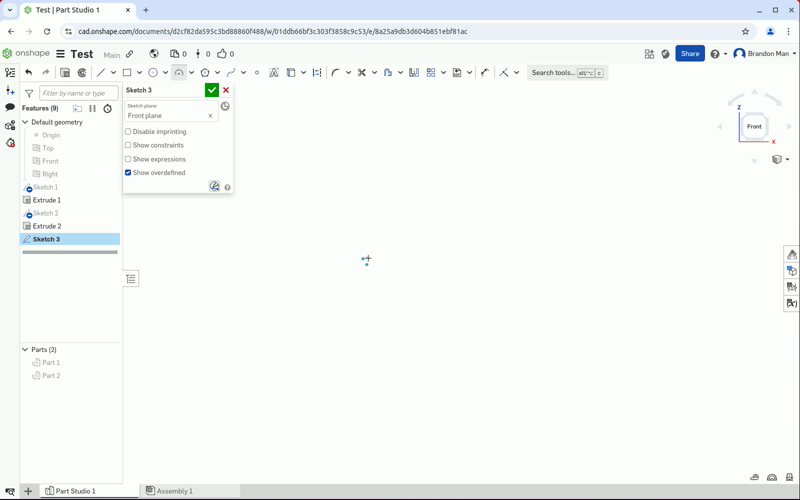
scroll(6)
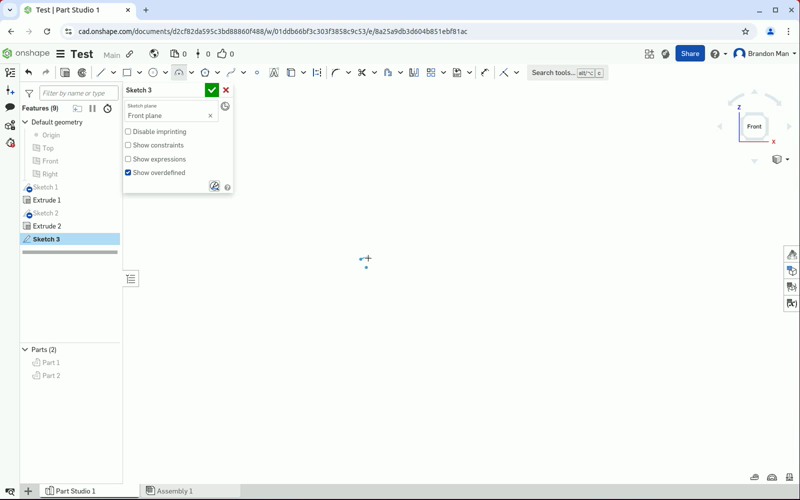
scroll(6)
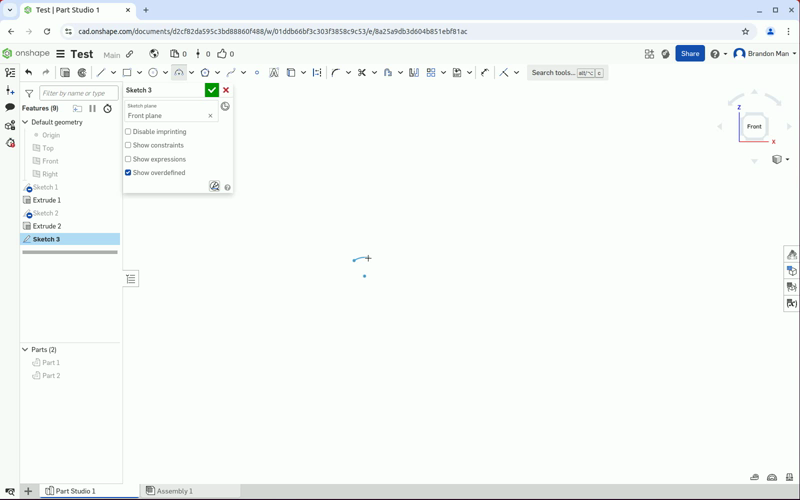
scroll(6)
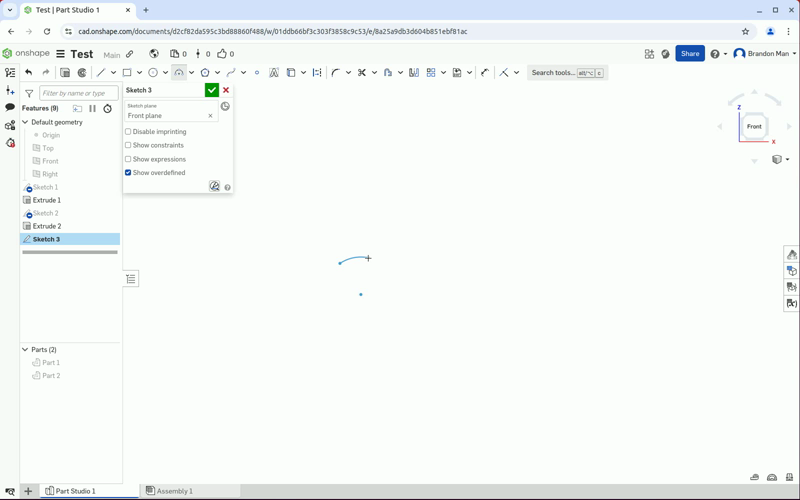
click(368, 257)
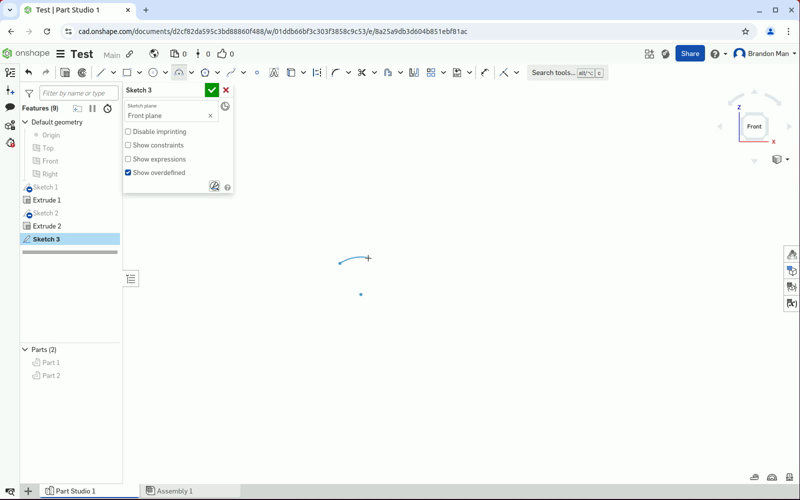
scroll(-6)
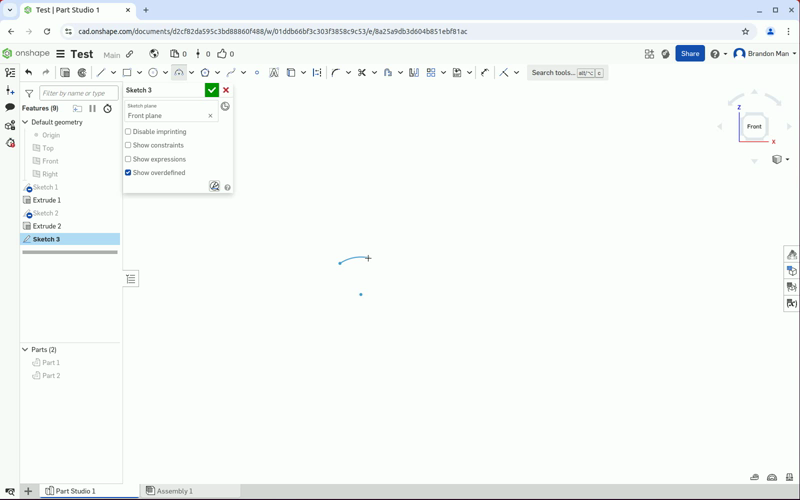
scroll(-6)
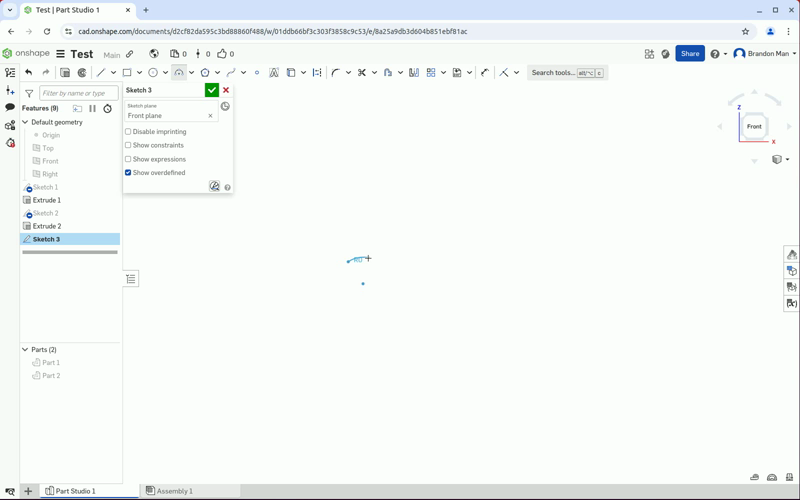
scroll(-6)
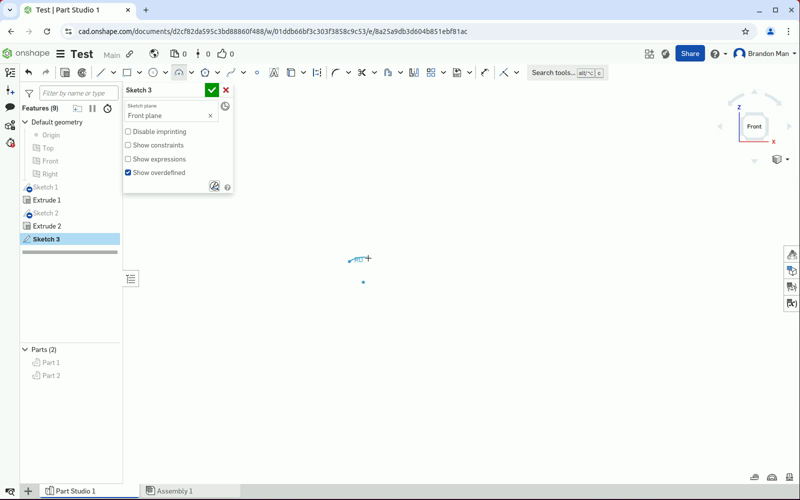
scroll(-6)
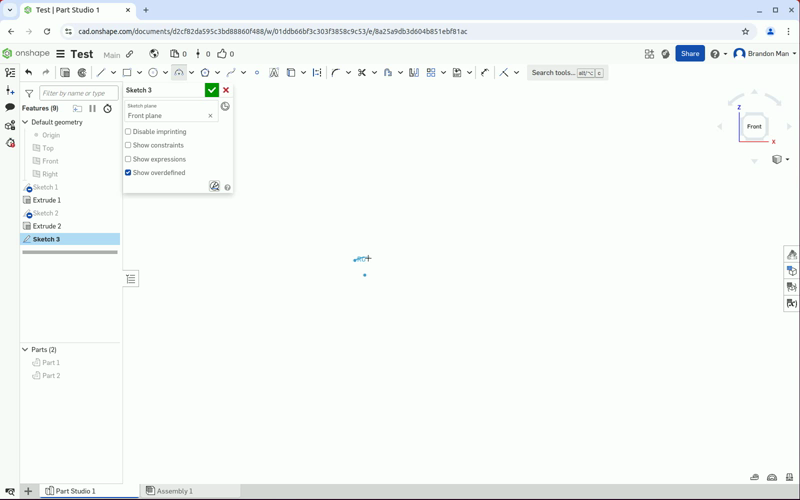
scroll(-6)
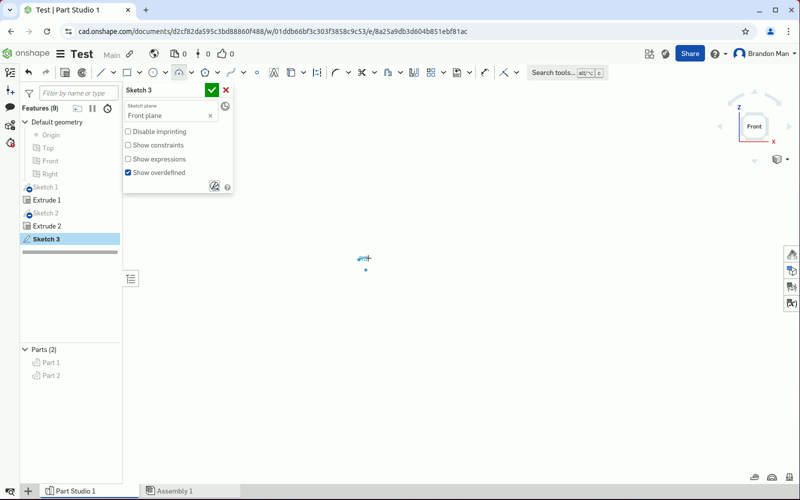
scroll(-6)
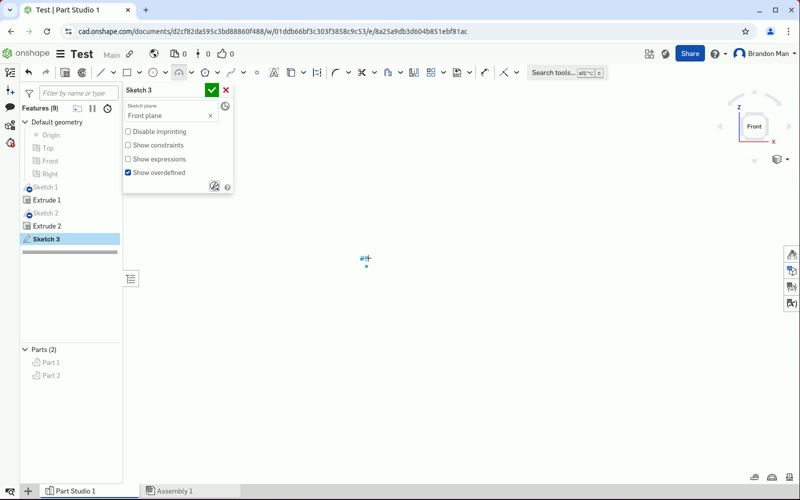
scroll(-6)
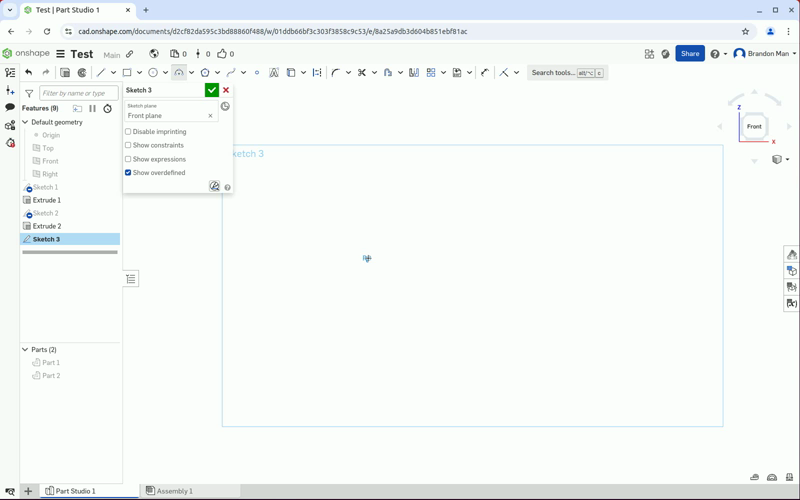
mouse_move(377, 302)
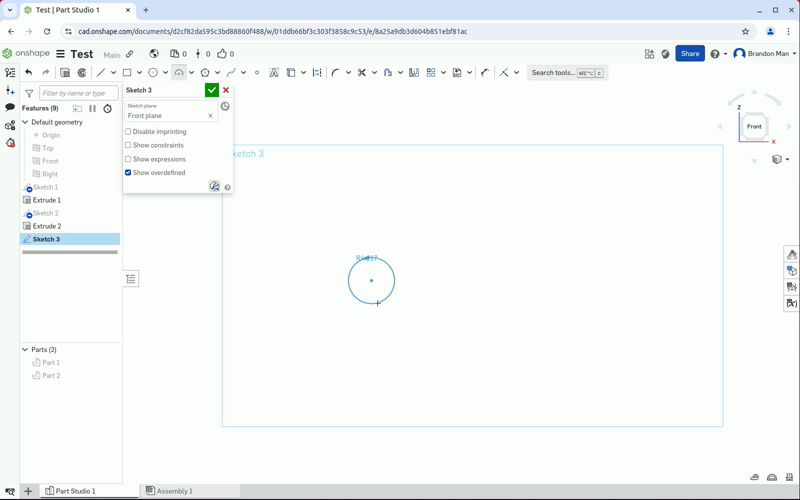
scroll(6)
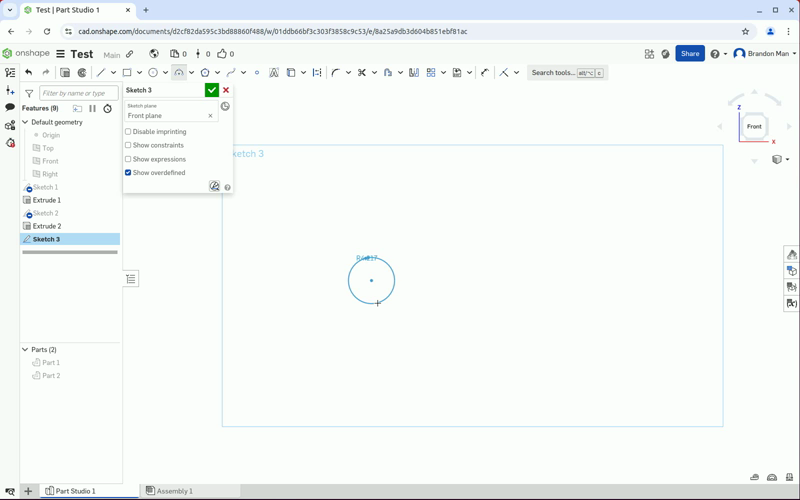
scroll(6)
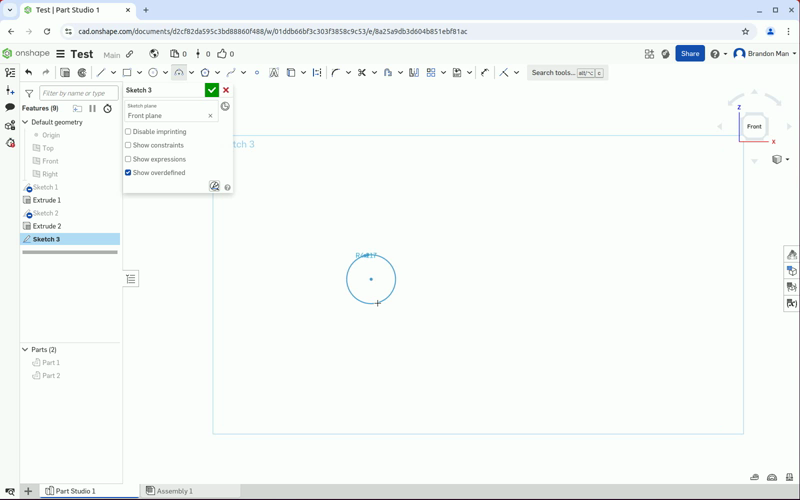
scroll(6)
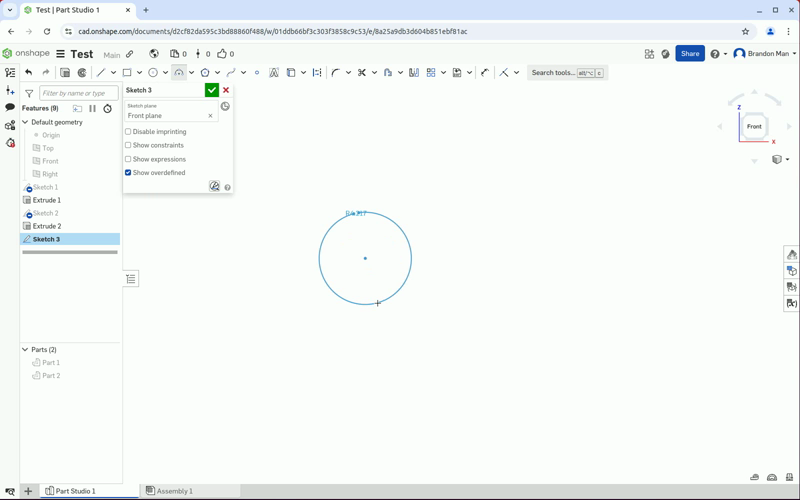
scroll(6)
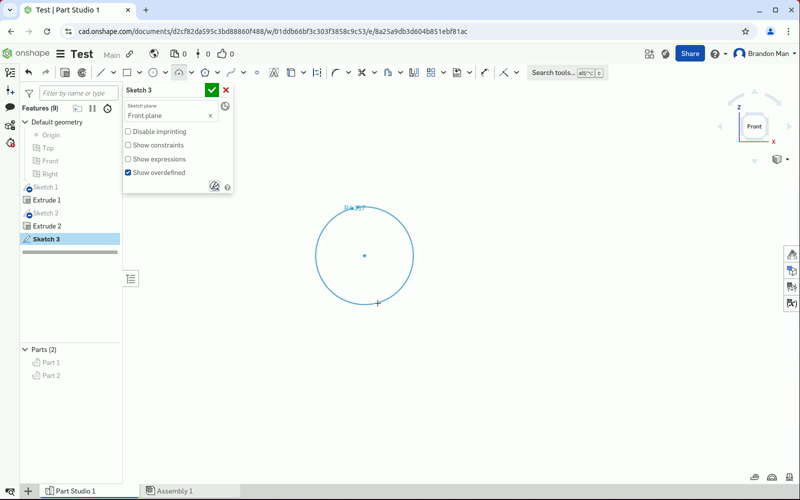
scroll(6)
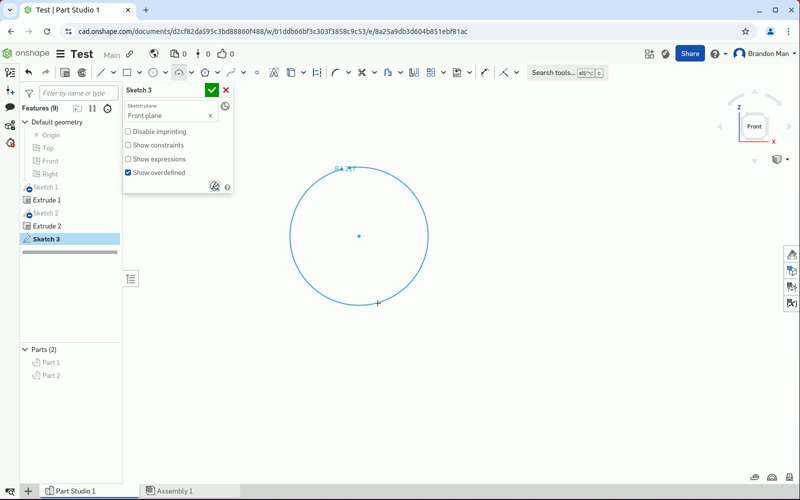
scroll(6)
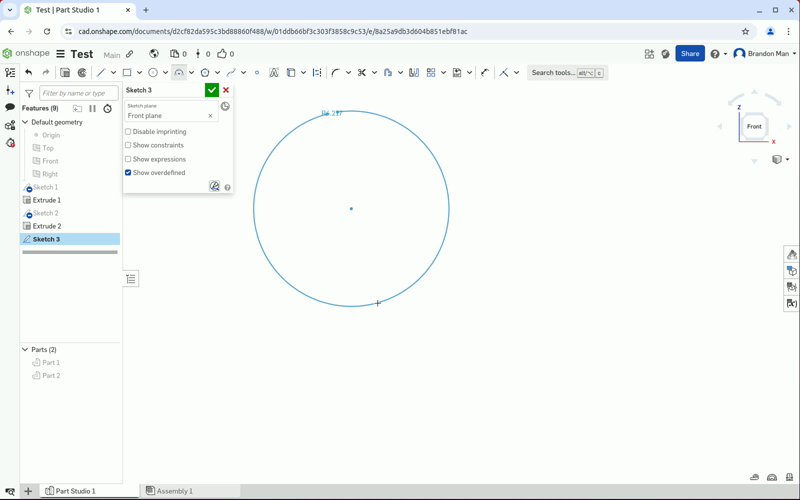
scroll(6)
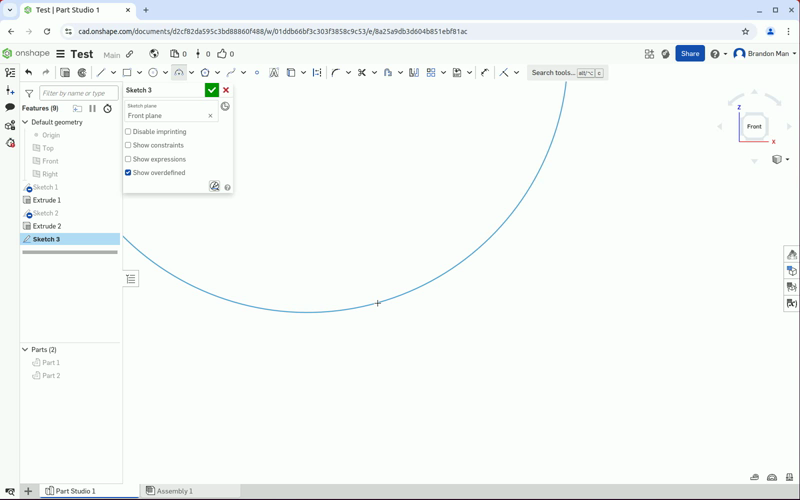
click(377, 302)
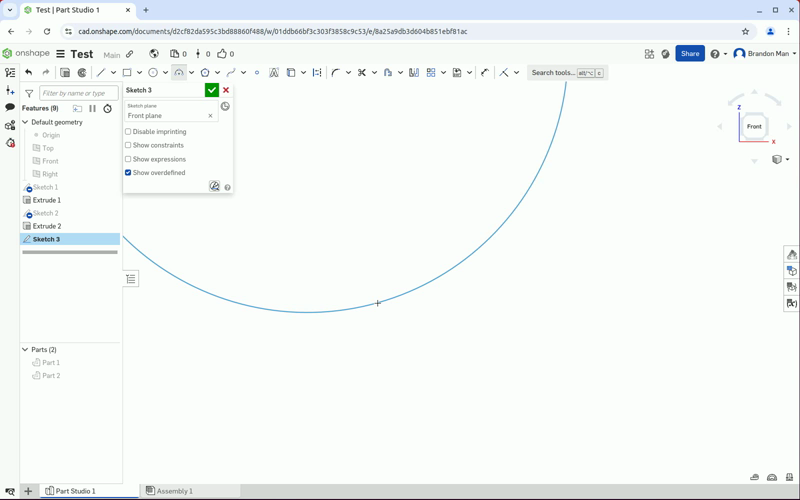
scroll(-6)
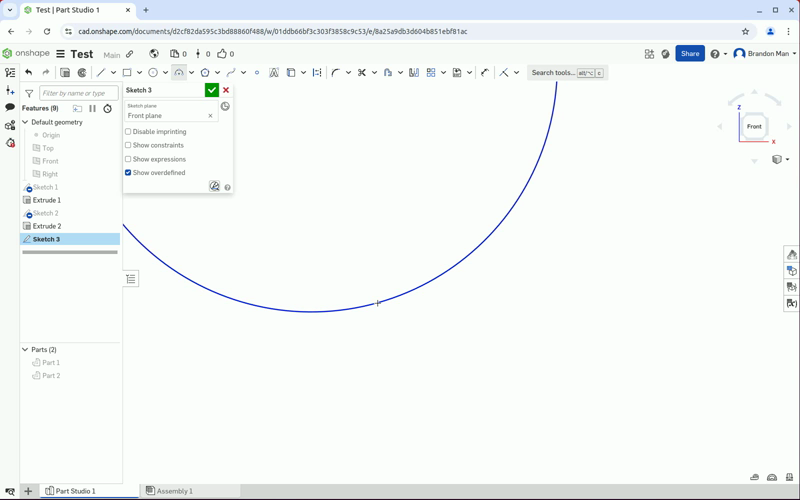
scroll(-6)
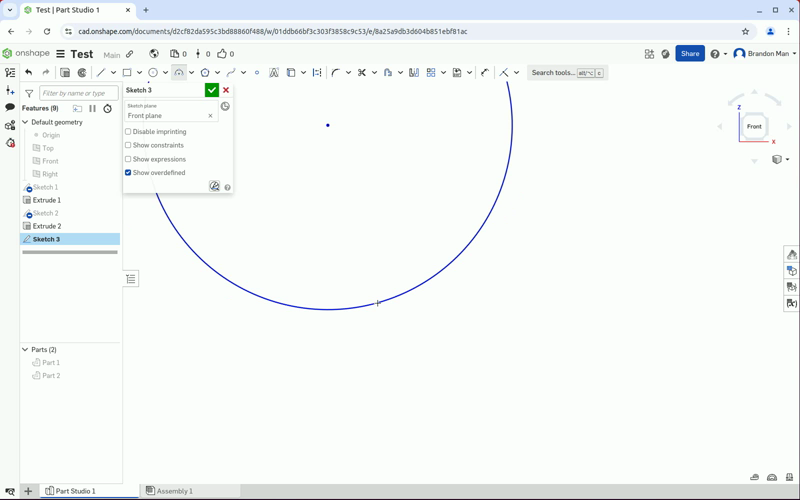
scroll(-6)
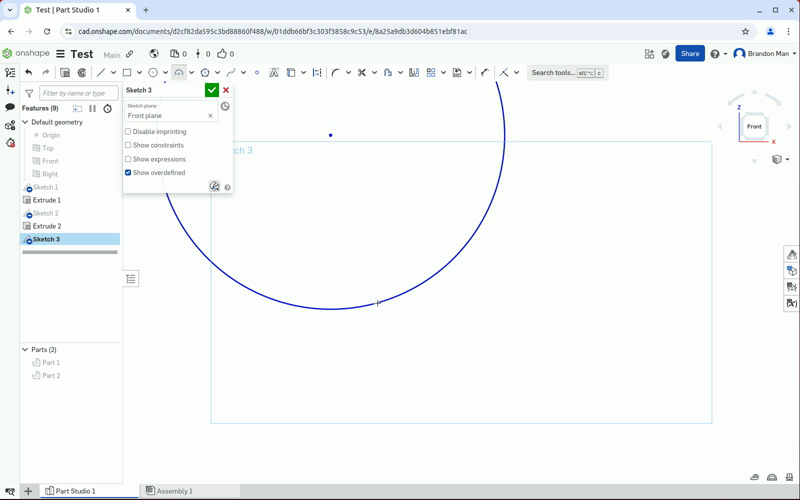
scroll(-6)
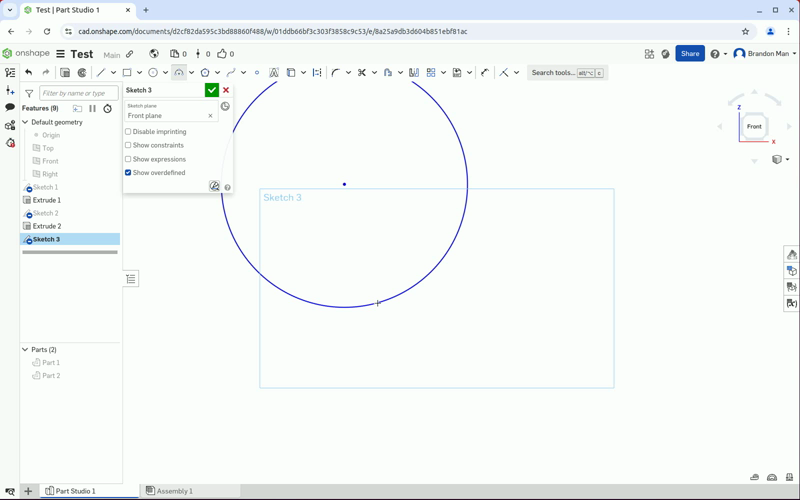
scroll(-6)
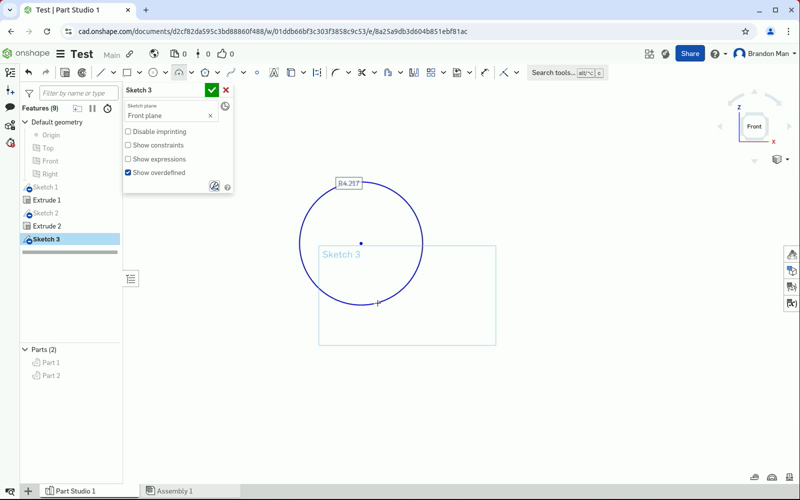
scroll(-6)
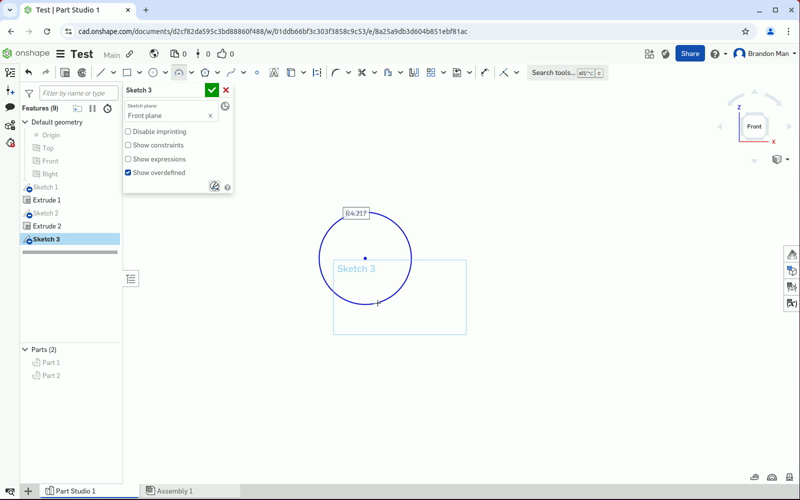
scroll(-6)
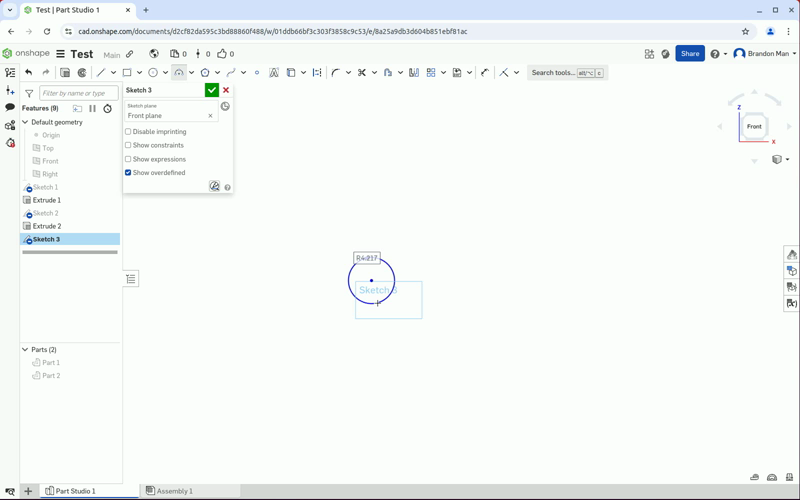
key_up(shift)
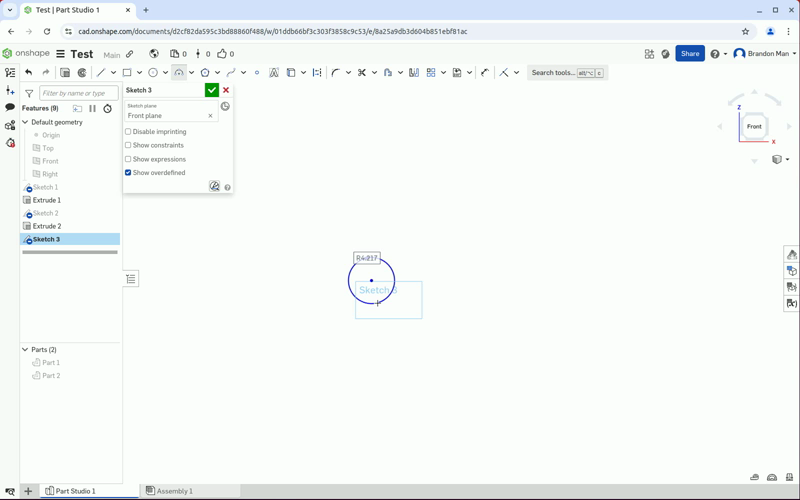
key(esc)
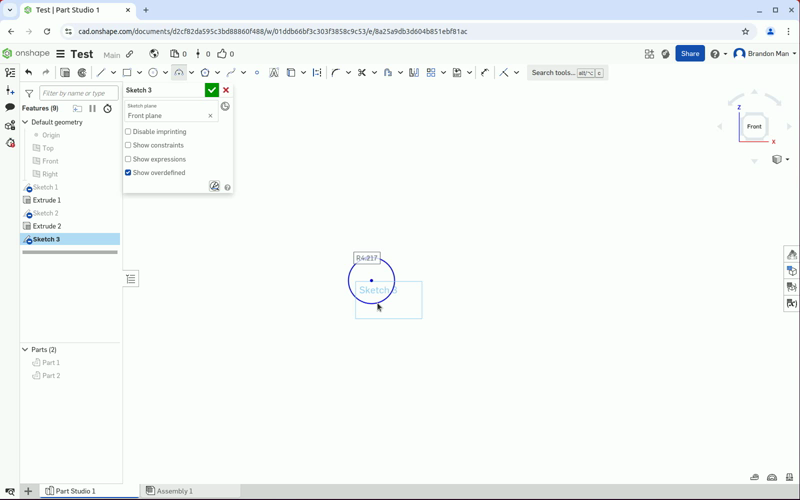
key(l)
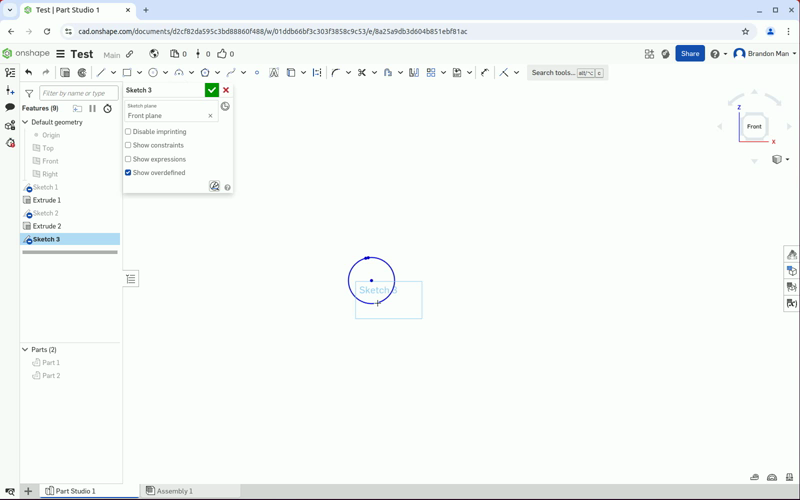
mouse_move(368, 257)
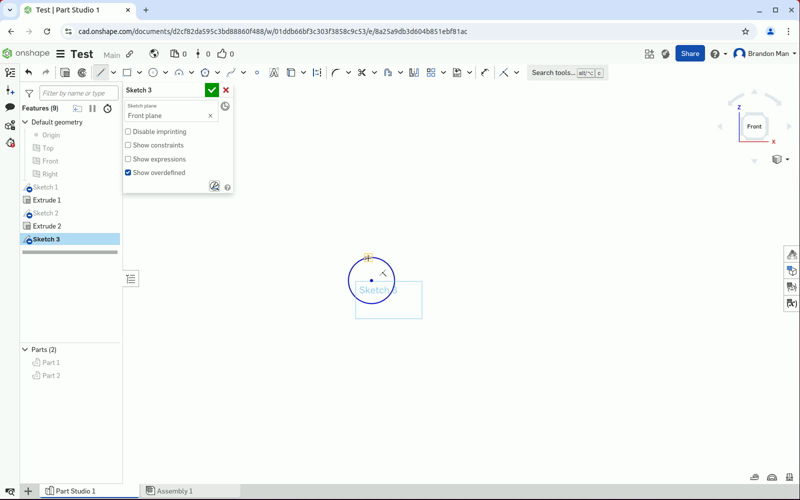
scroll(6)
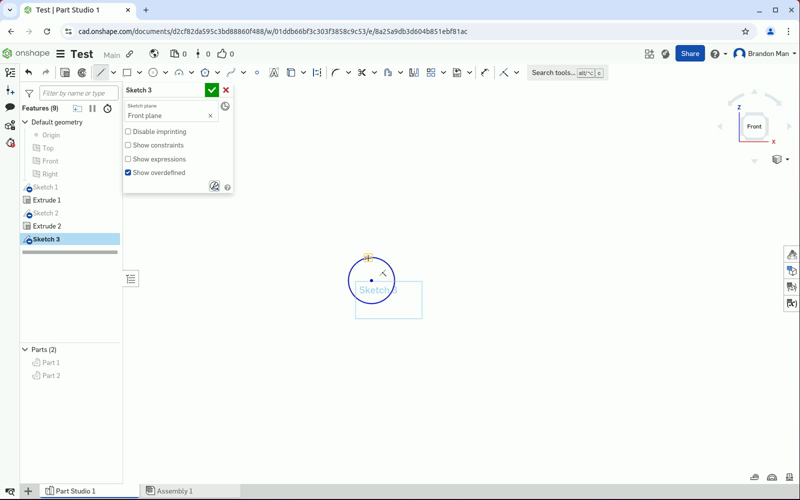
scroll(6)
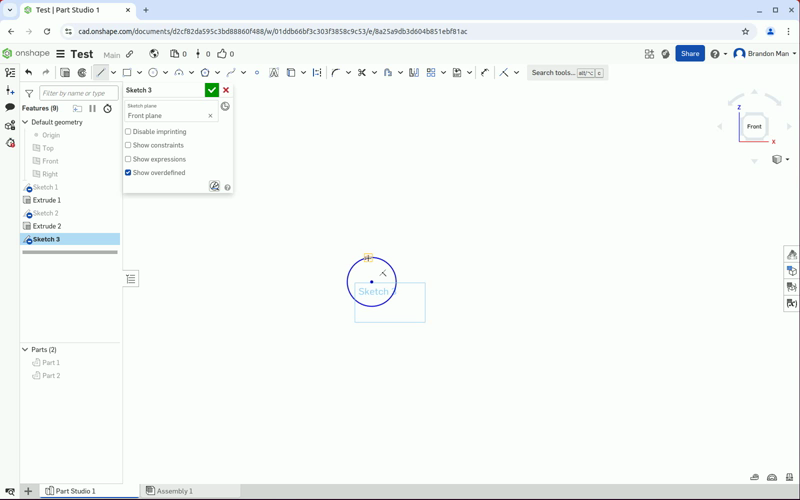
scroll(6)
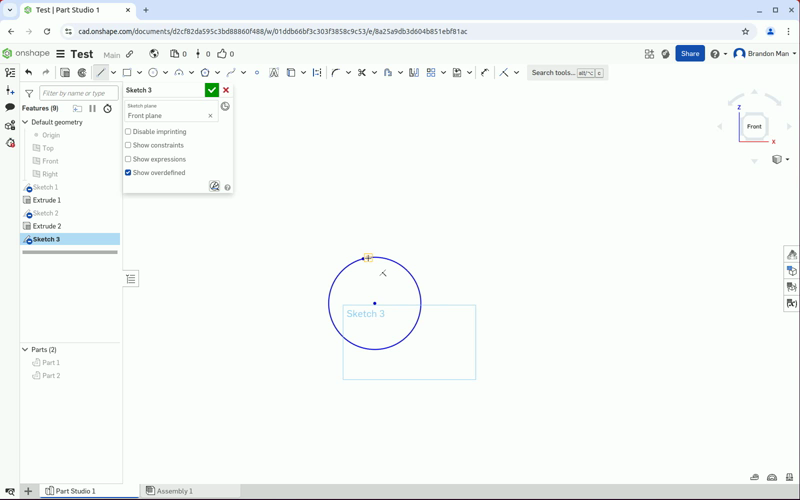
scroll(6)
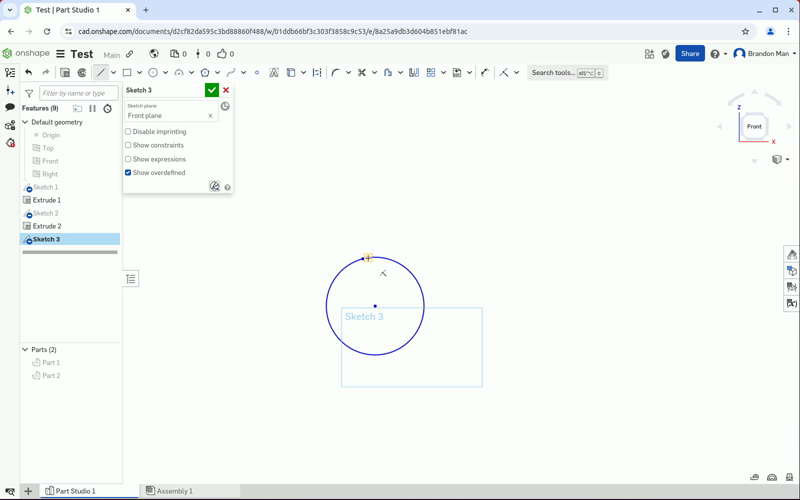
scroll(6)
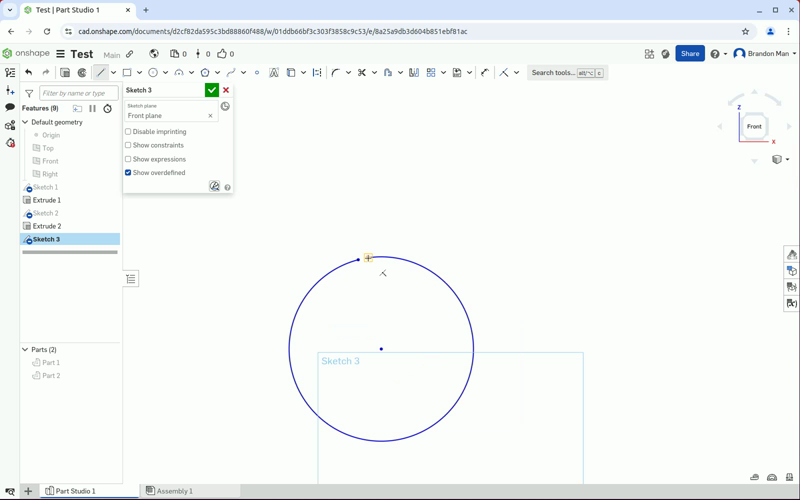
scroll(6)
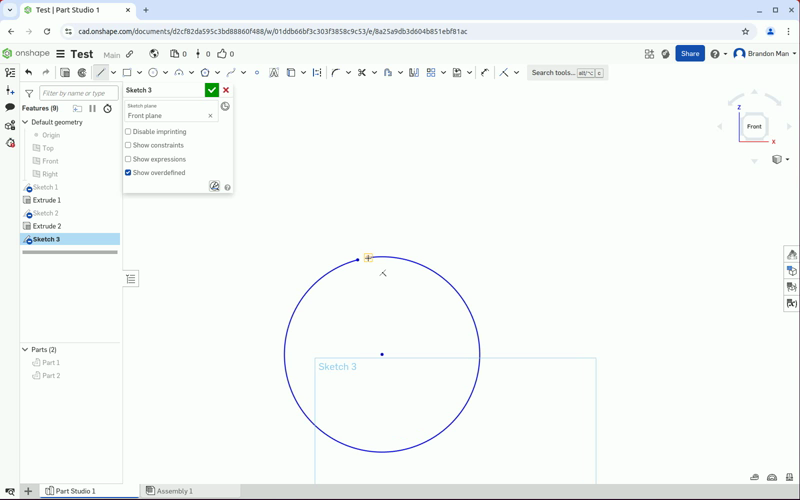
scroll(6)
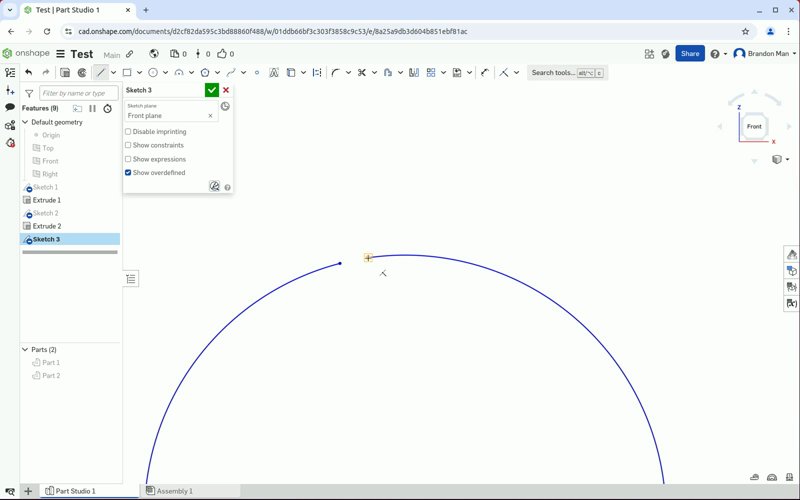
click(368, 257)
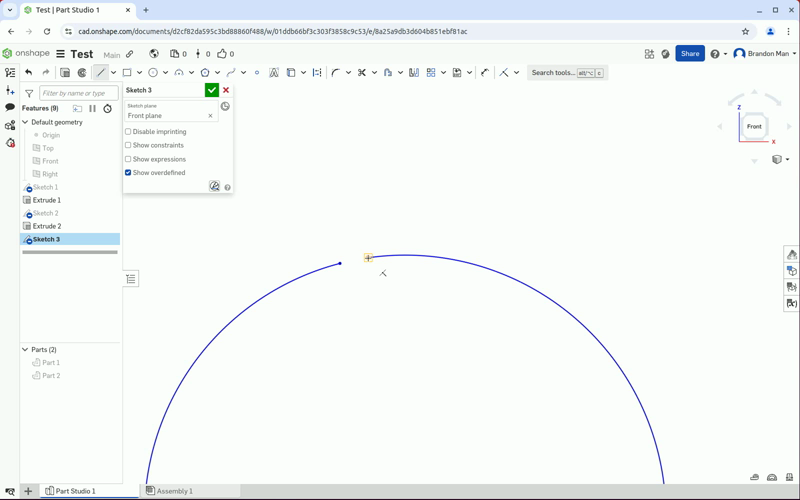
scroll(-6)
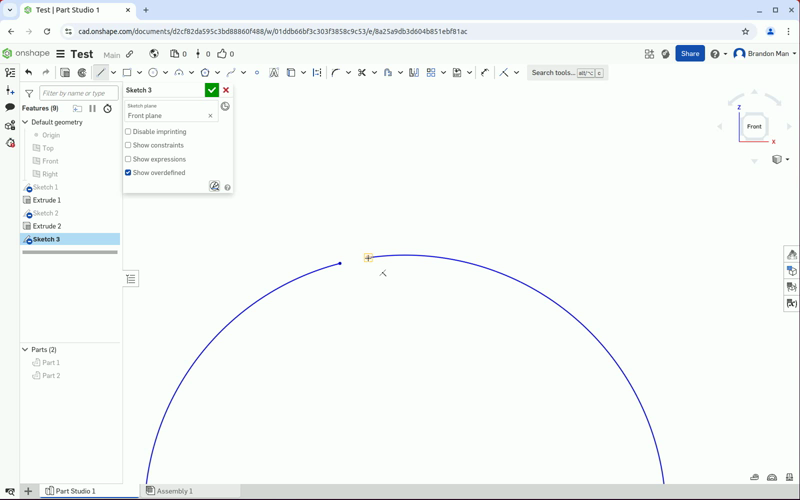
scroll(-6)
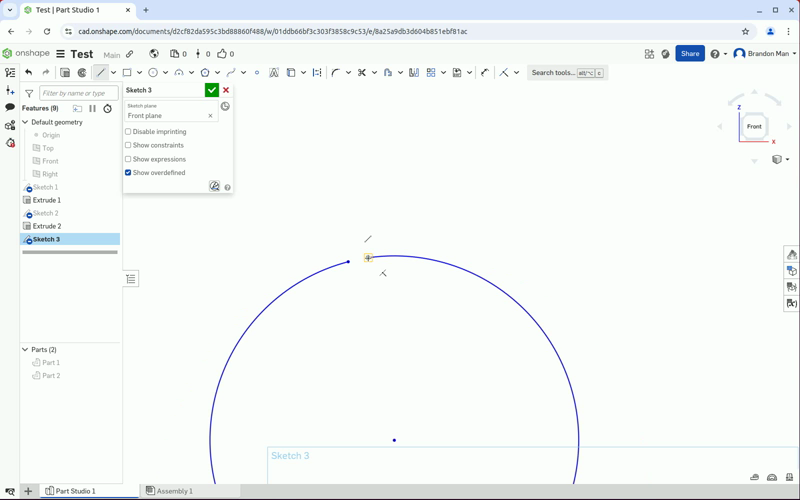
scroll(-6)
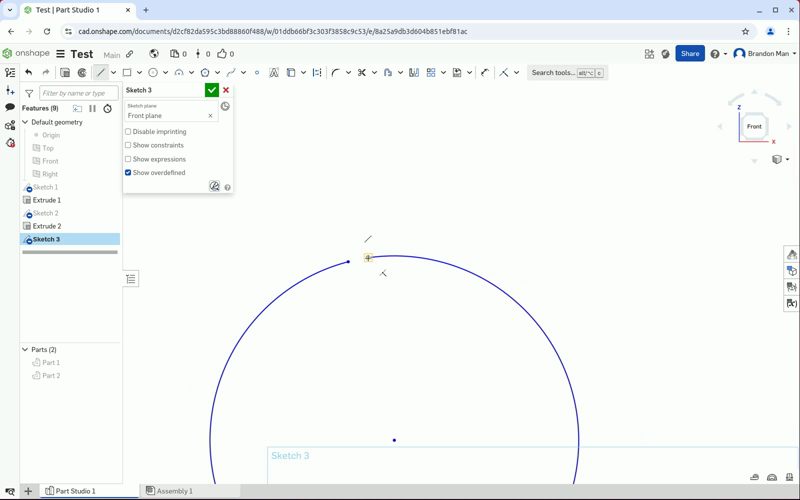
scroll(-6)
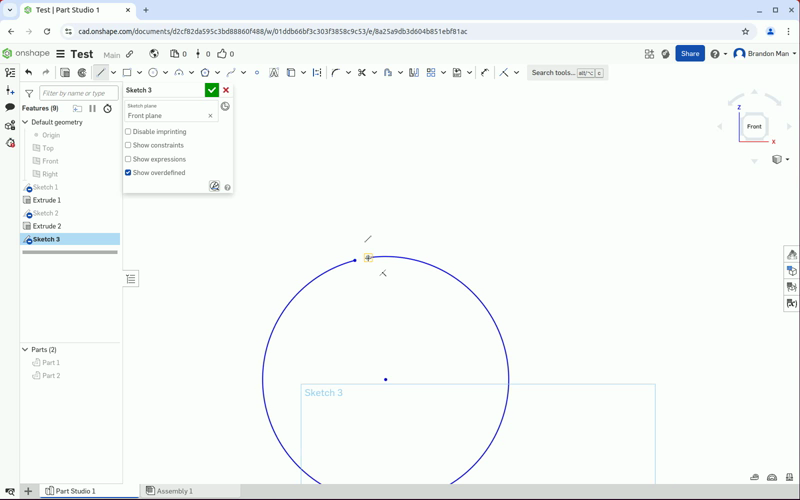
scroll(-6)
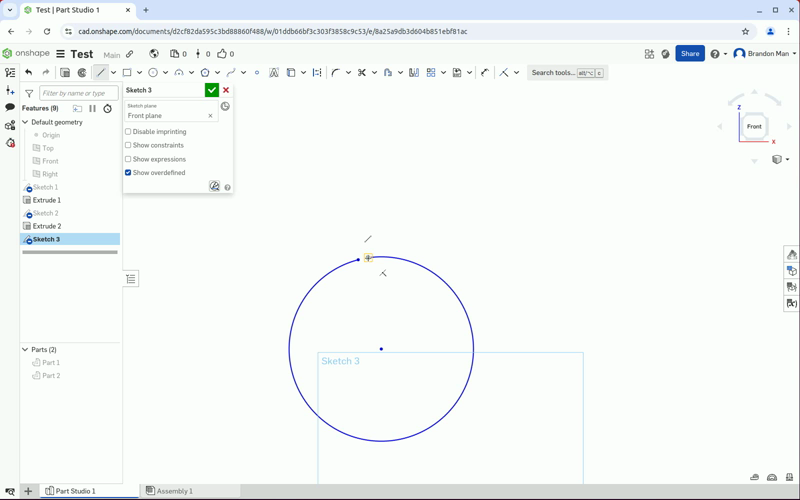
scroll(-6)
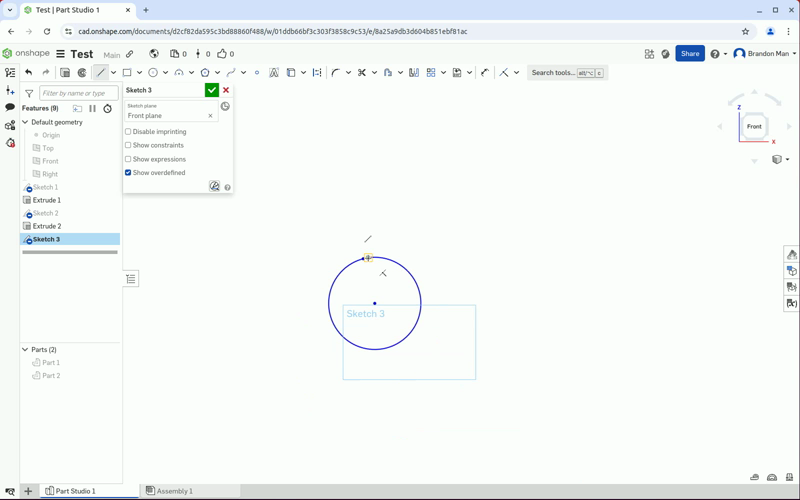
scroll(-6)
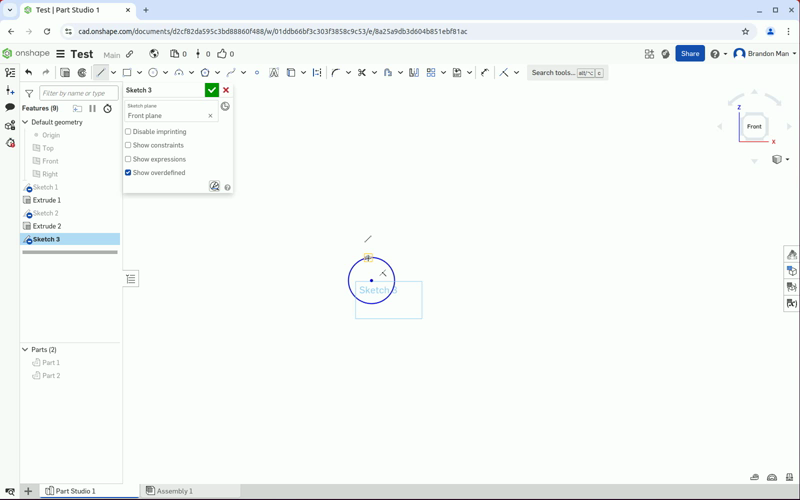
mouse_move(398, 257)
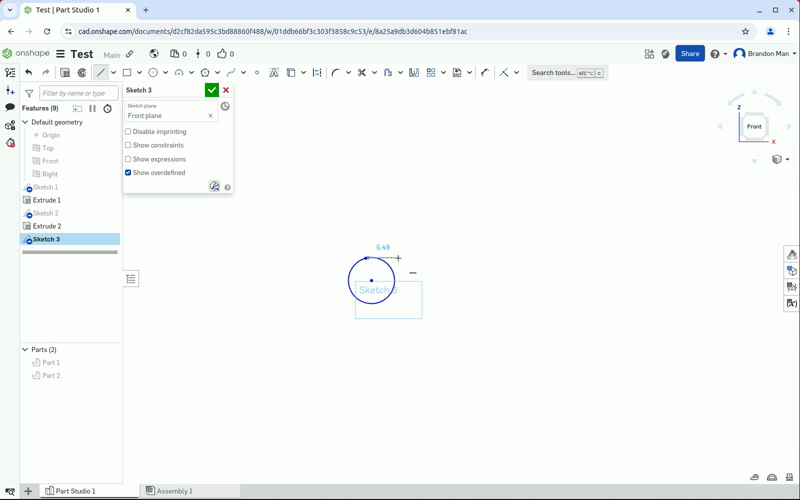
key_down(shift)
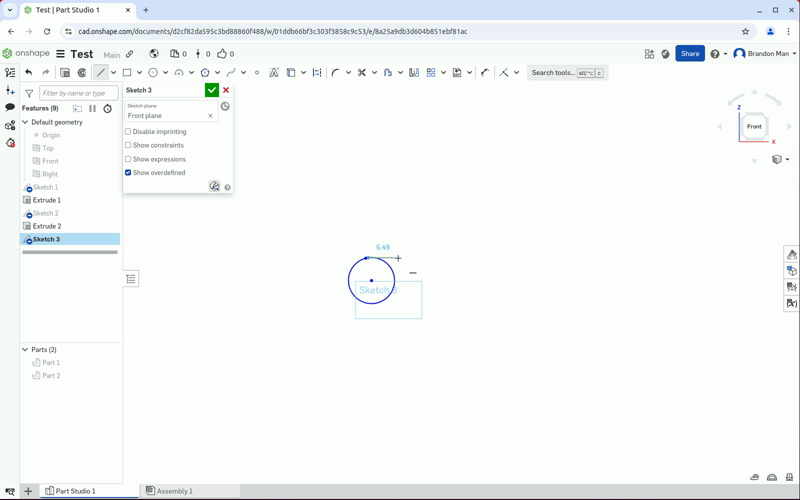
mouse_move(365, 258)
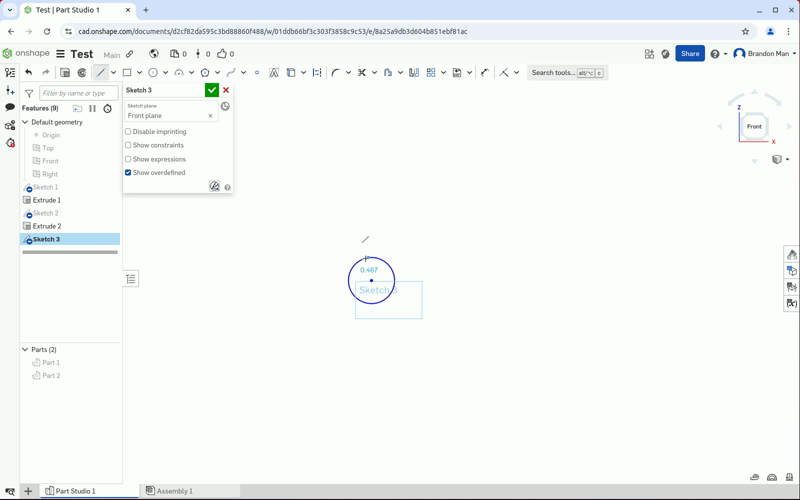
scroll(6)
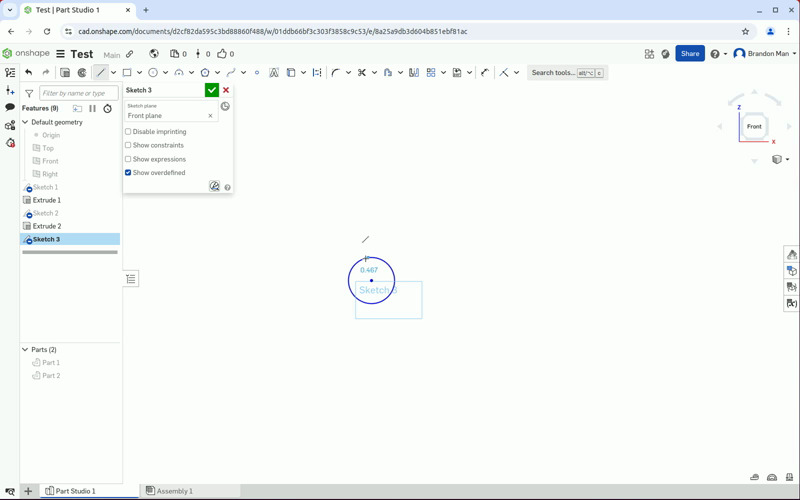
scroll(6)
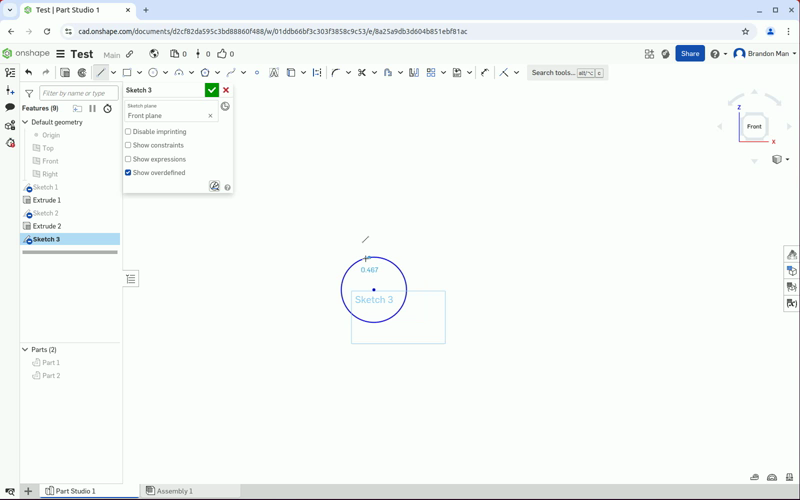
scroll(6)
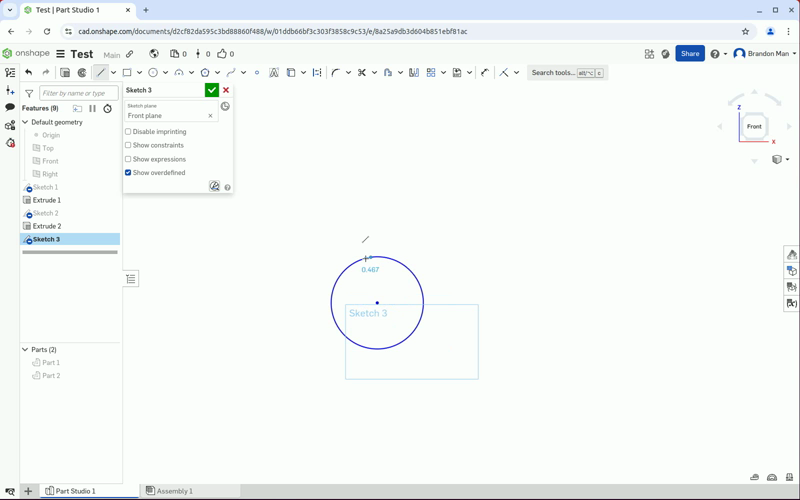
scroll(6)
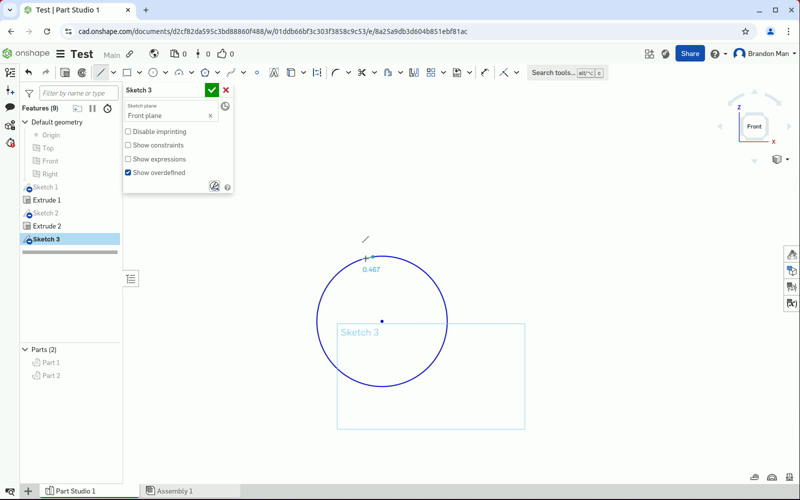
scroll(6)
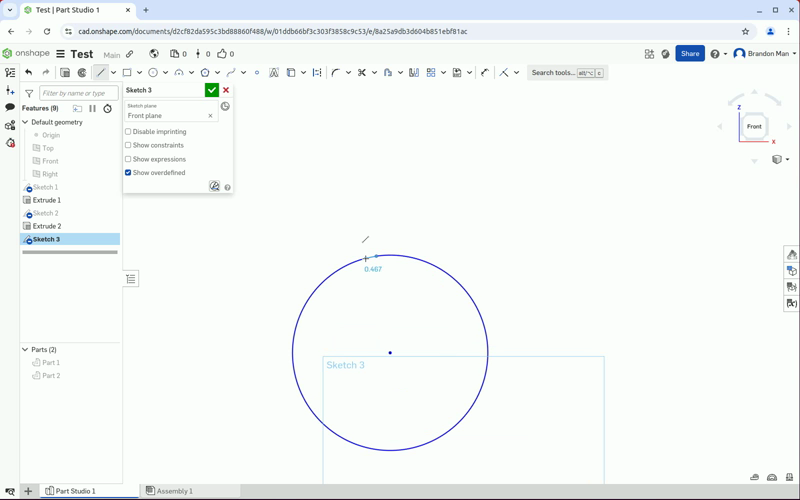
scroll(6)
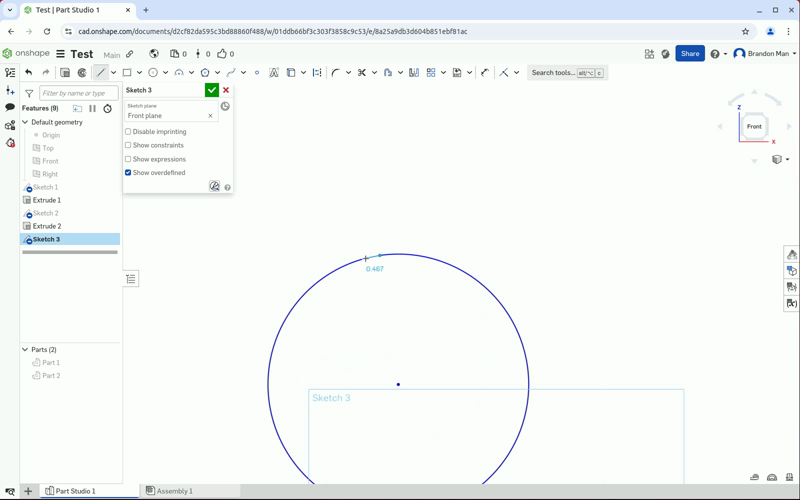
scroll(6)
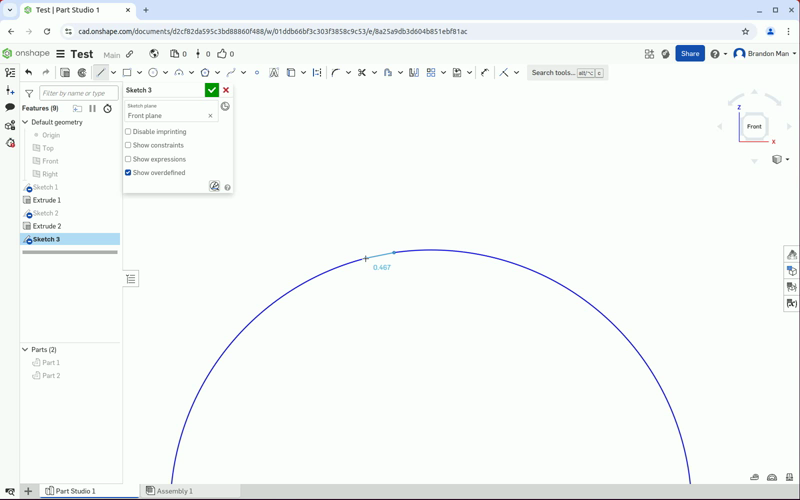
key_up(shift)
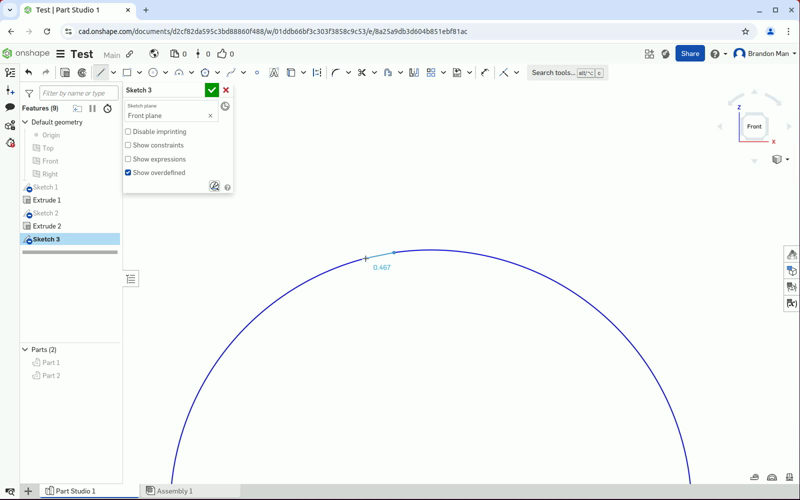
click(365, 258)
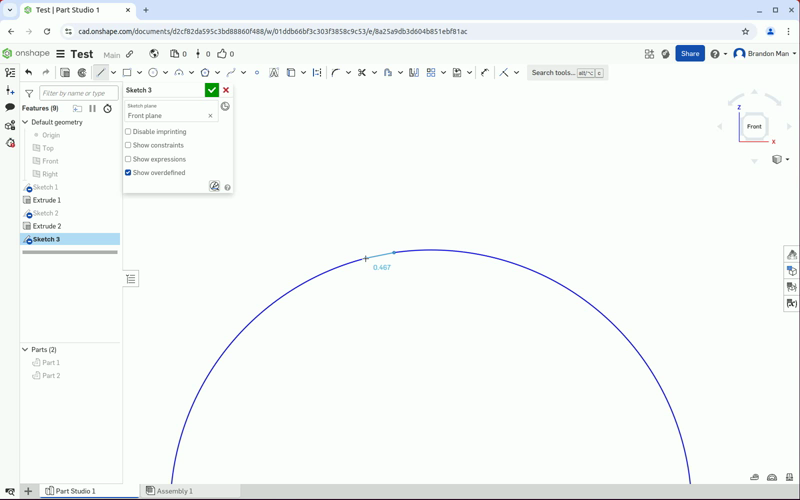
scroll(-6)
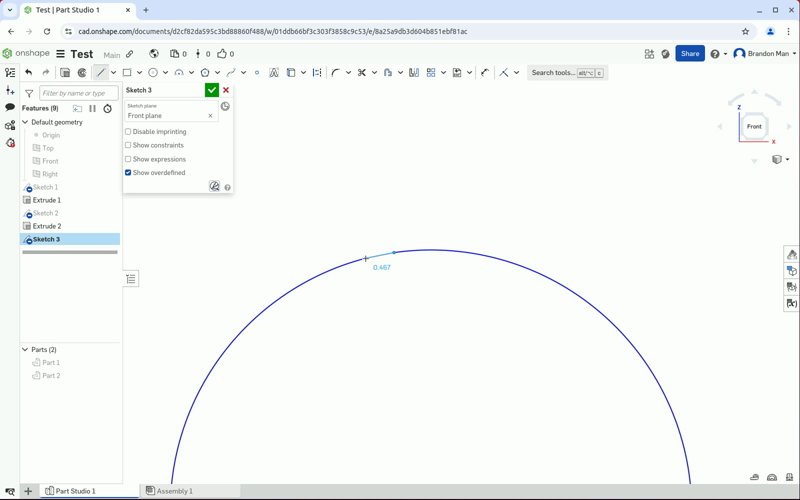
scroll(-6)
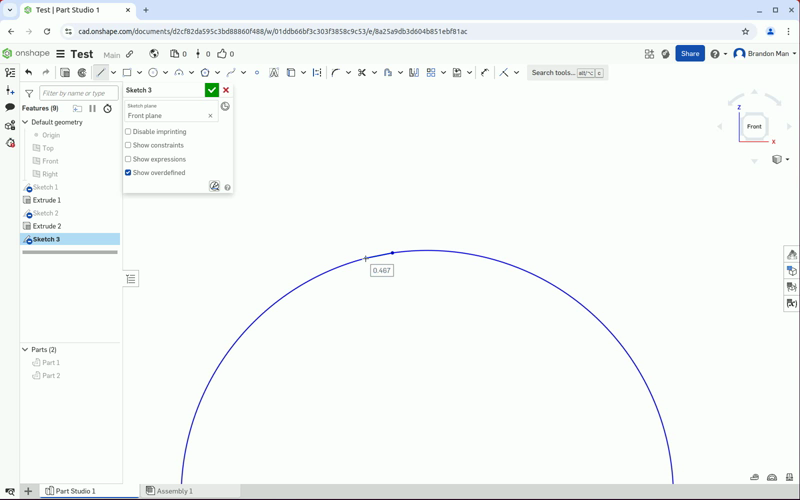
scroll(-6)
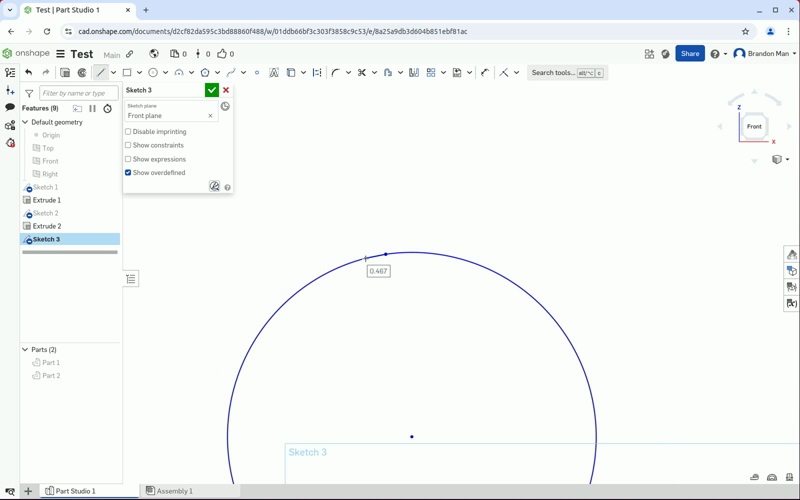
scroll(-6)
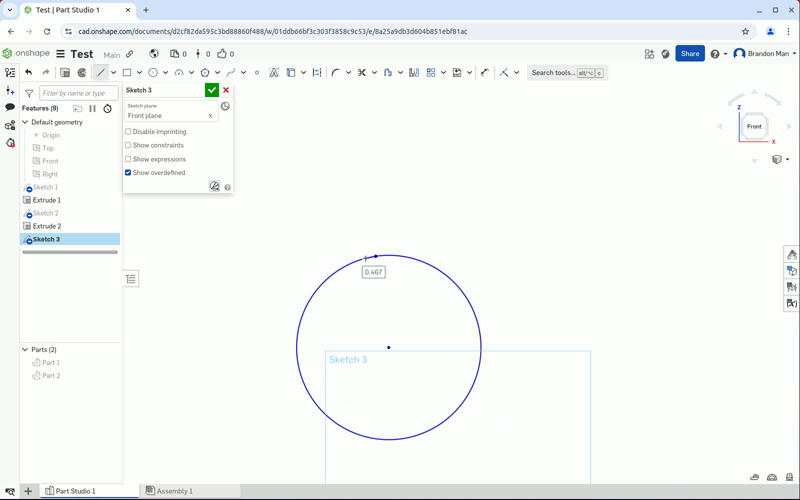
scroll(-6)
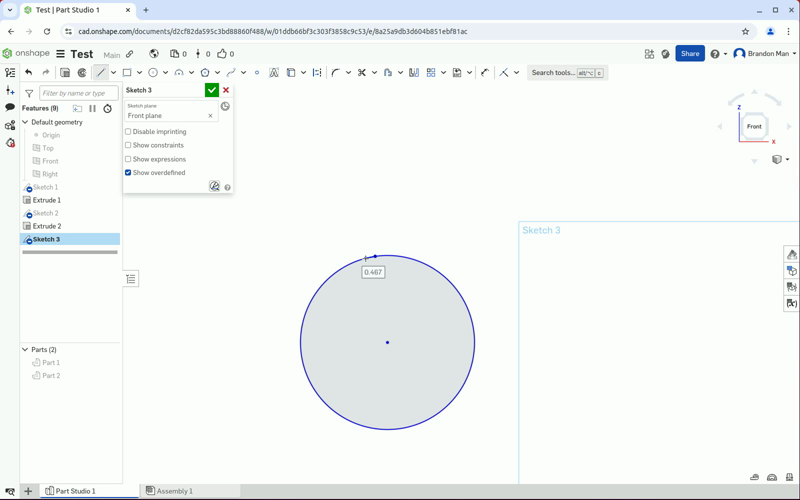
scroll(-6)
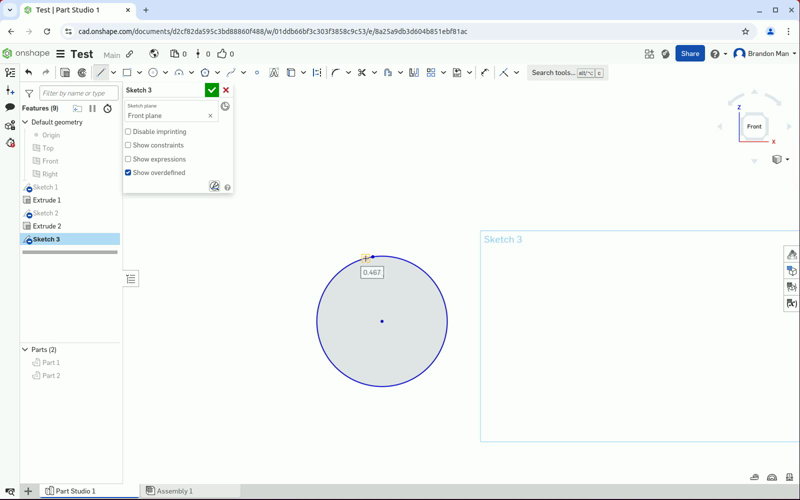
scroll(-6)
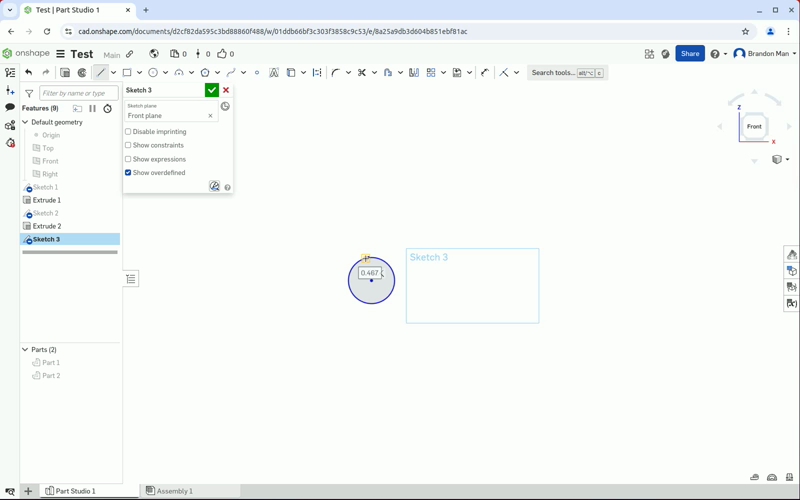
key(esc)
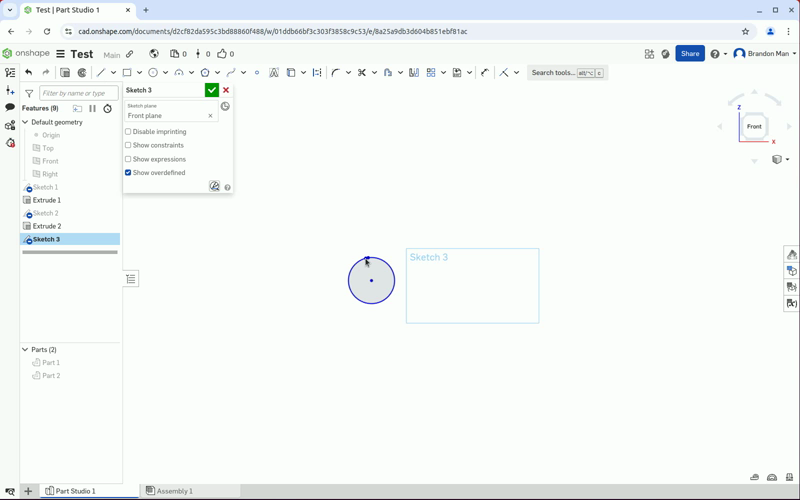
key(c)
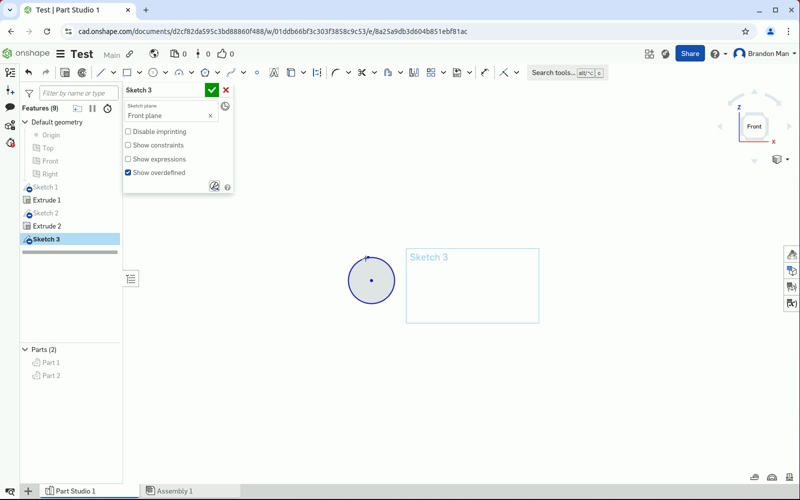
key_down(shift)
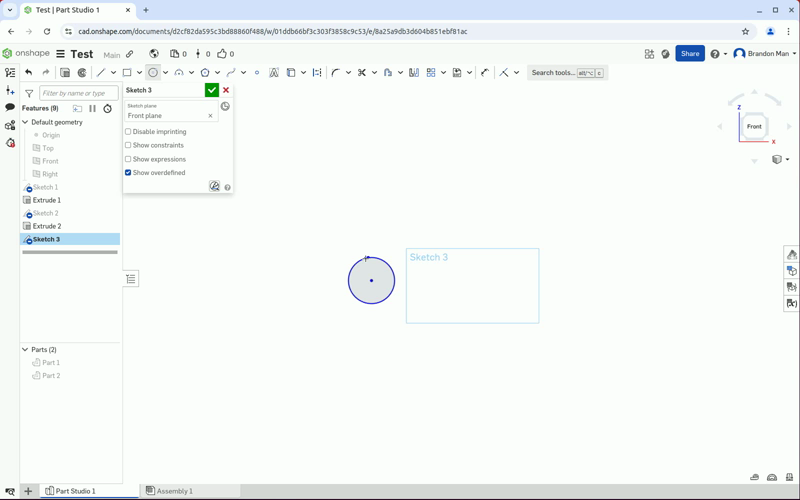
mouse_move(375, 283)
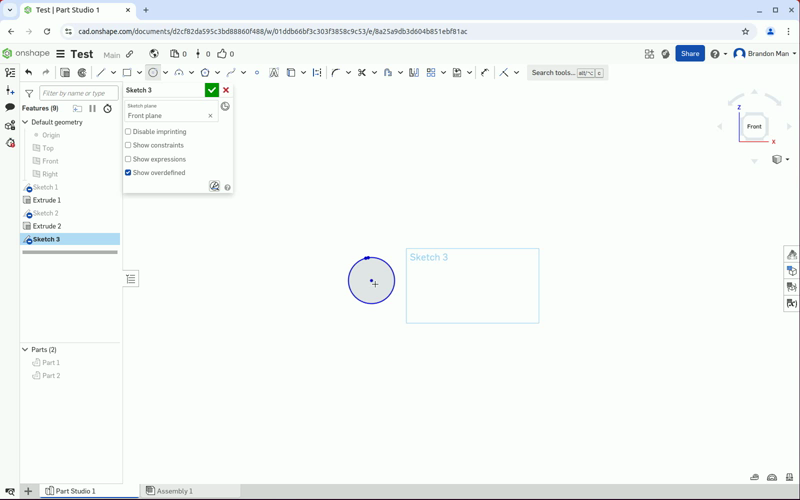
scroll(6)
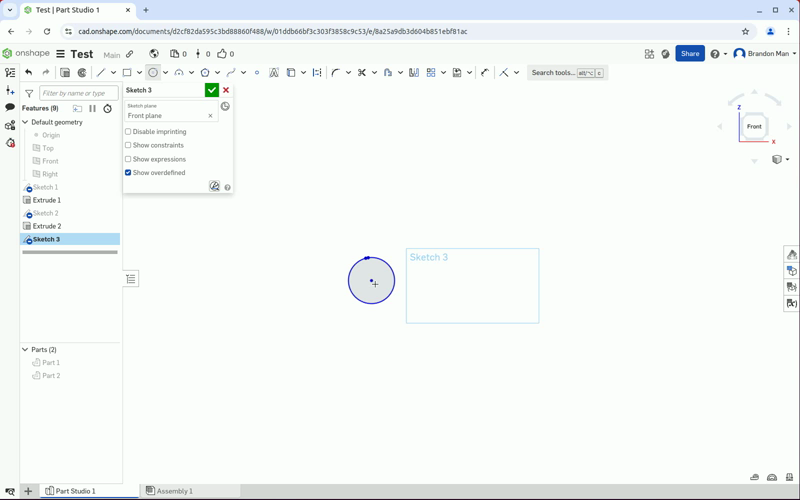
scroll(6)
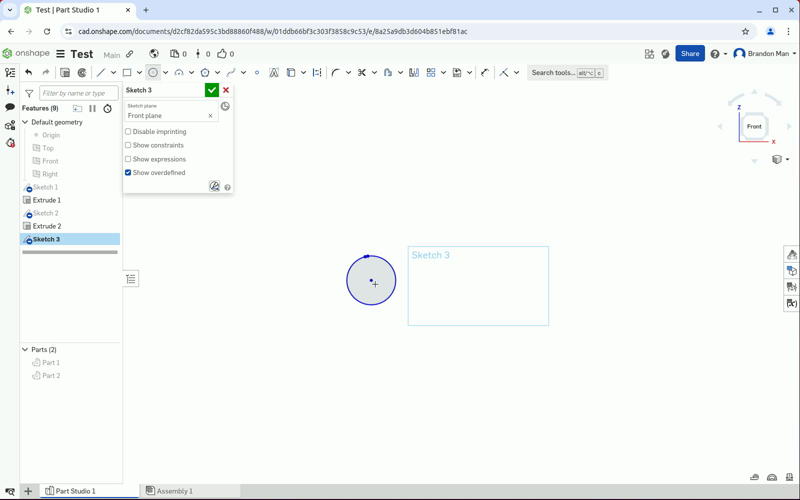
scroll(6)
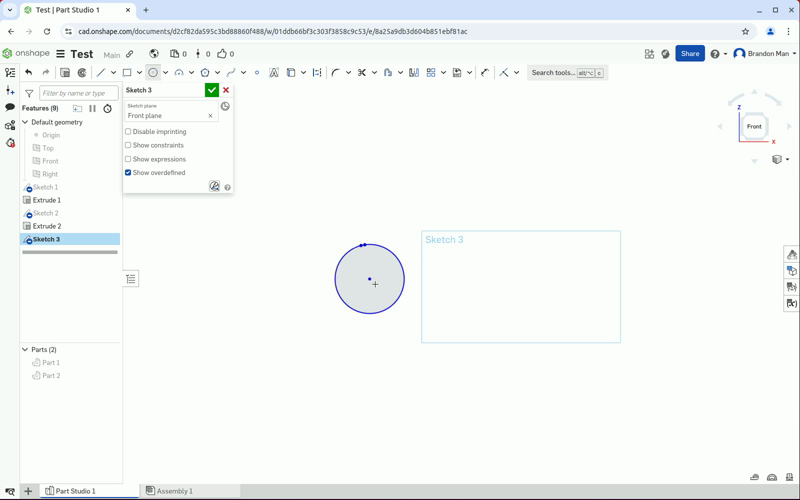
scroll(6)
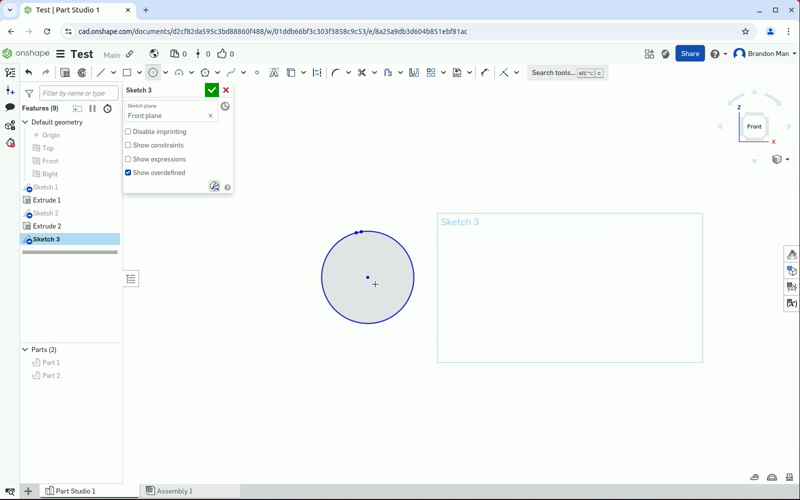
scroll(6)
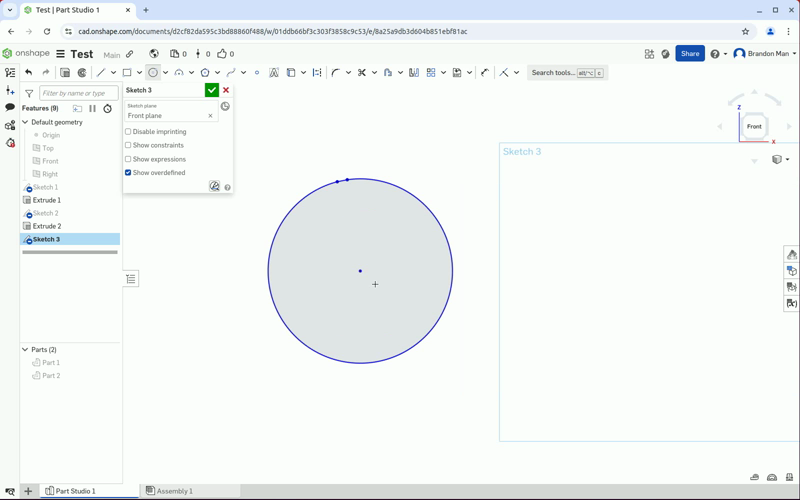
scroll(6)
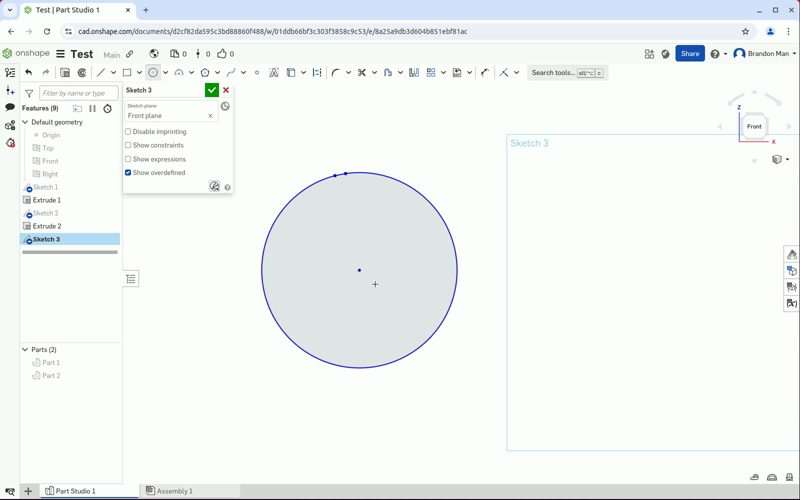
scroll(6)
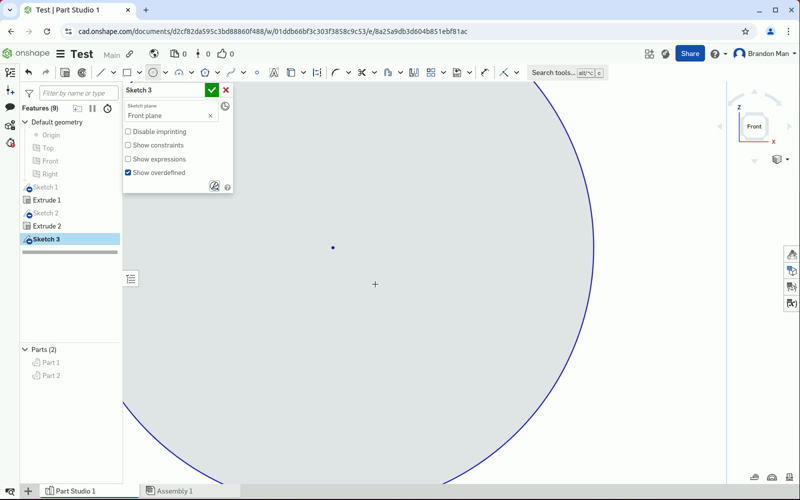
click(375, 283)
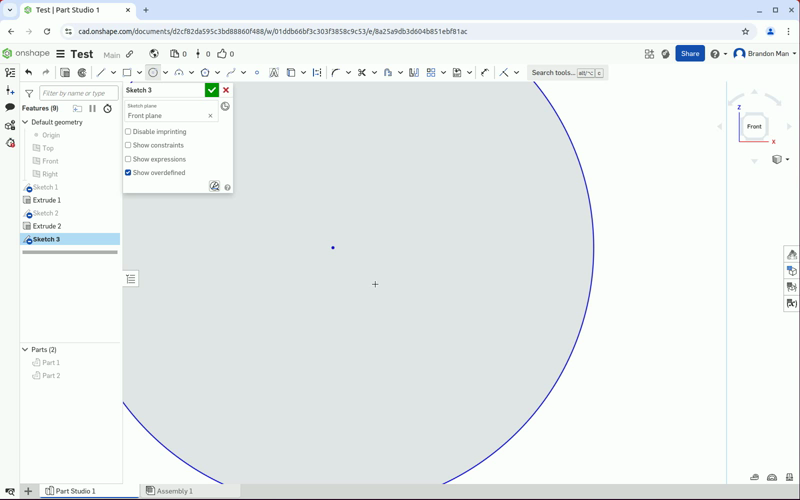
scroll(-6)
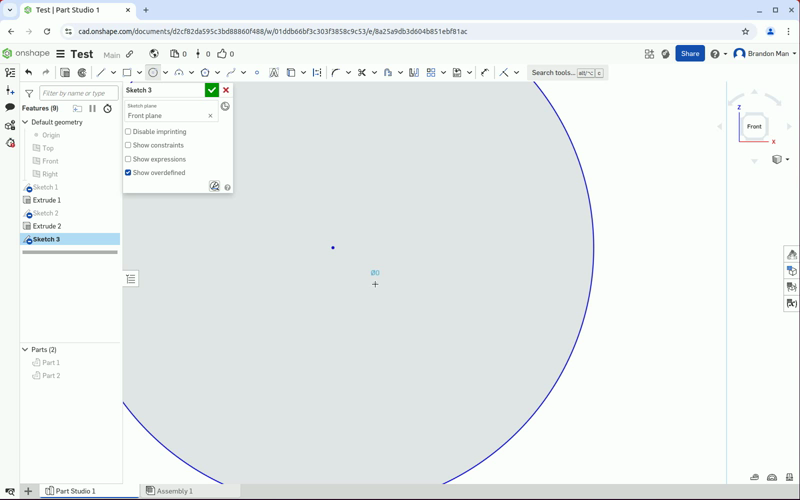
scroll(-6)
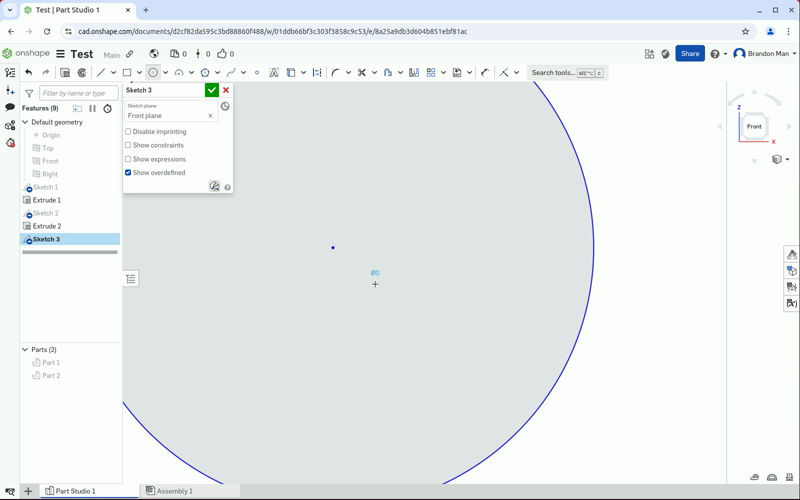
scroll(-6)
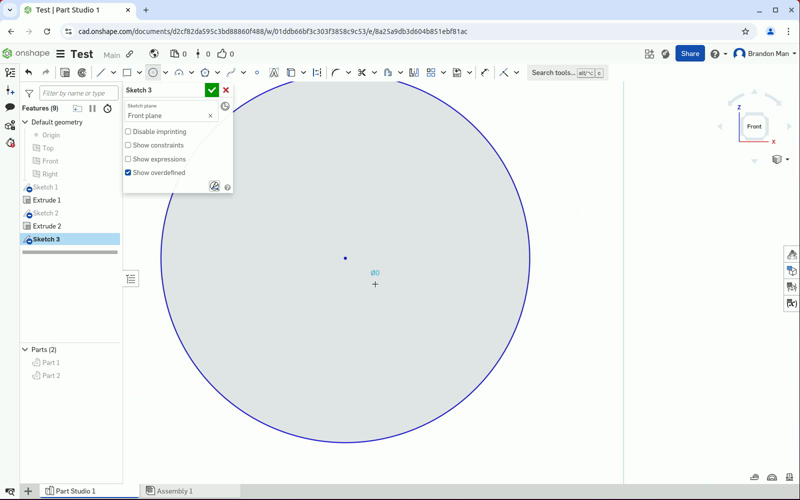
scroll(-6)
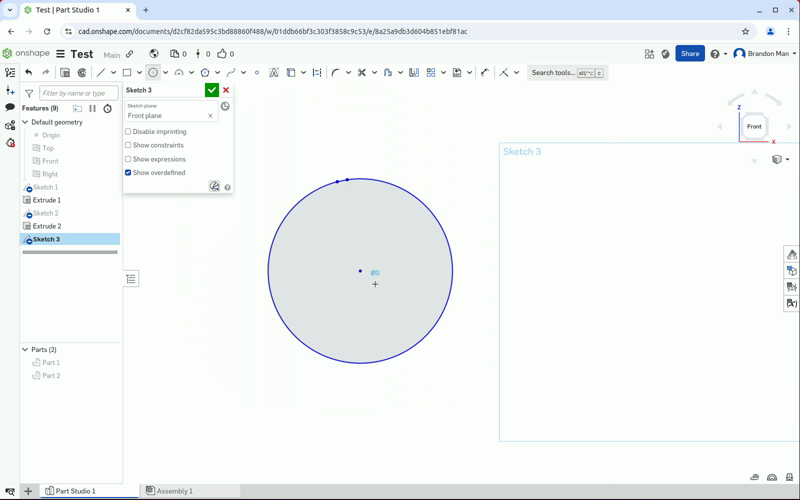
scroll(-6)
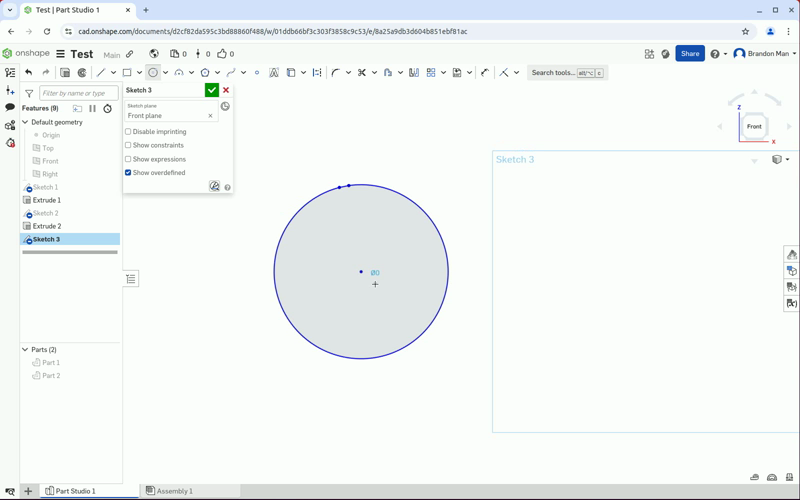
scroll(-6)
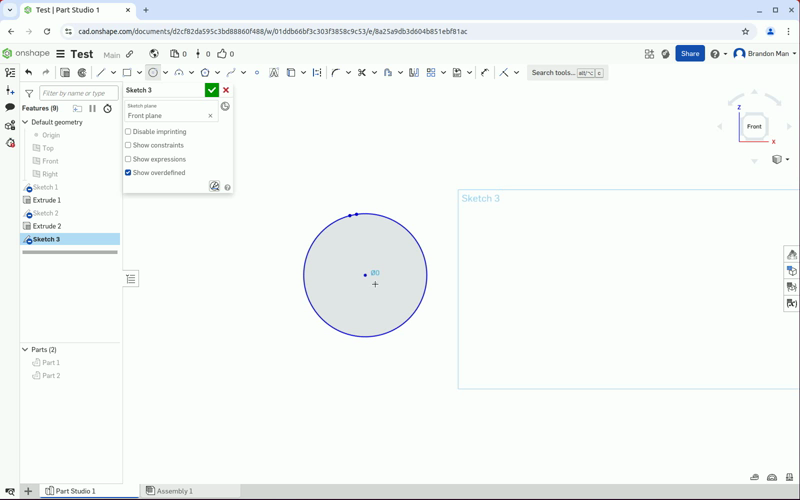
scroll(-6)
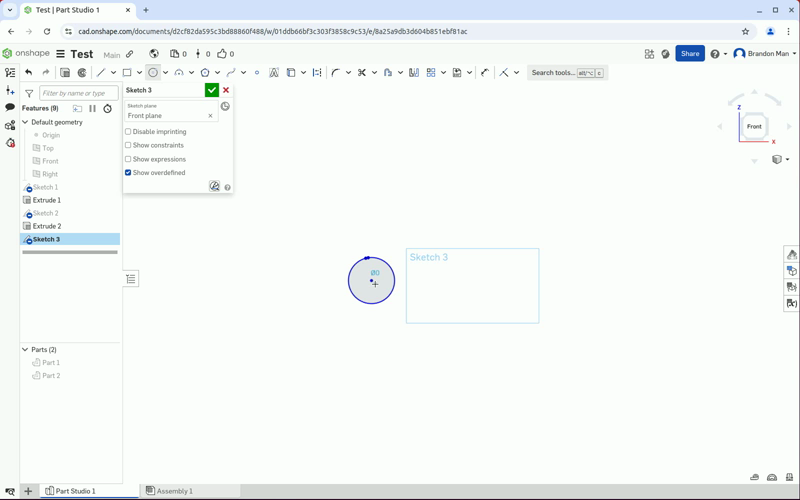
key_up(shift)
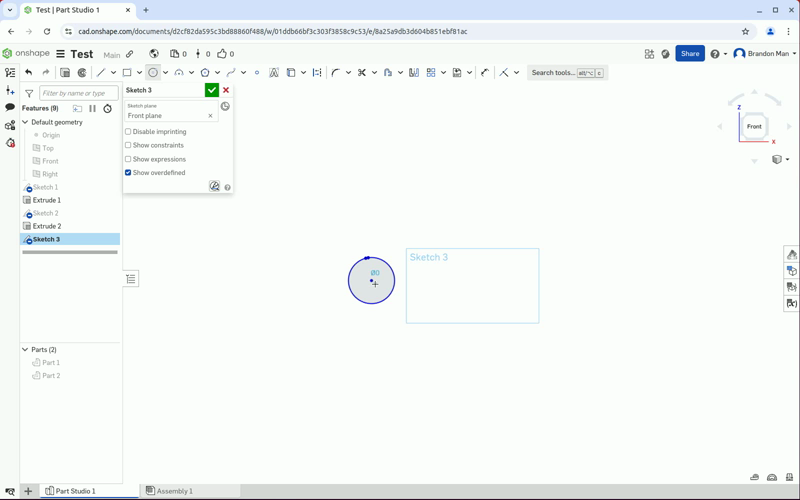
mouse_move(377, 283)
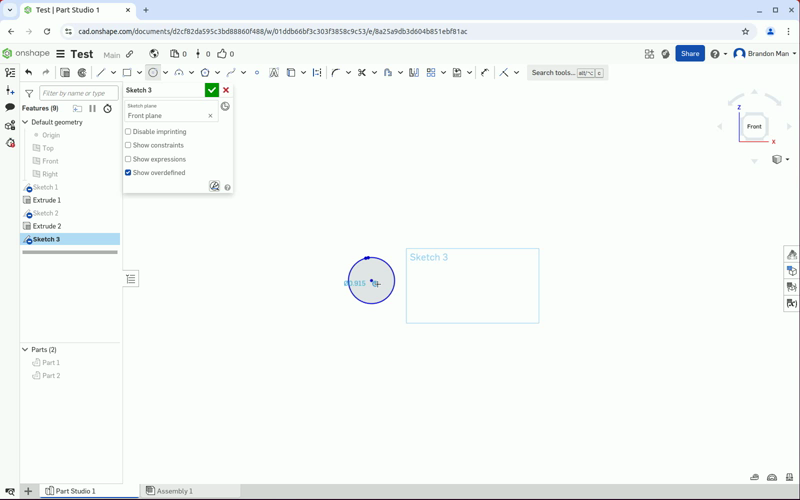
scroll(6)
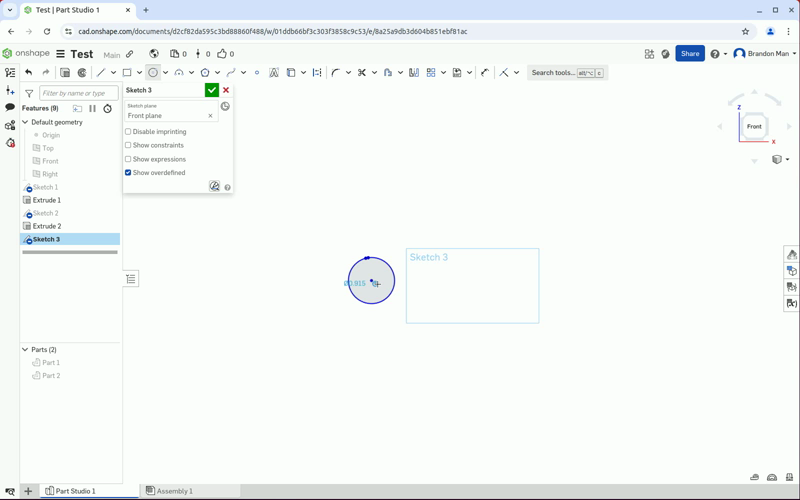
scroll(6)
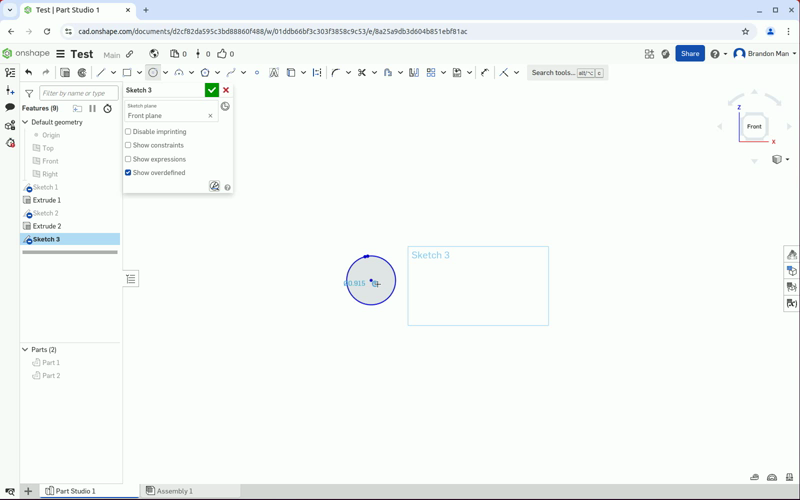
scroll(6)
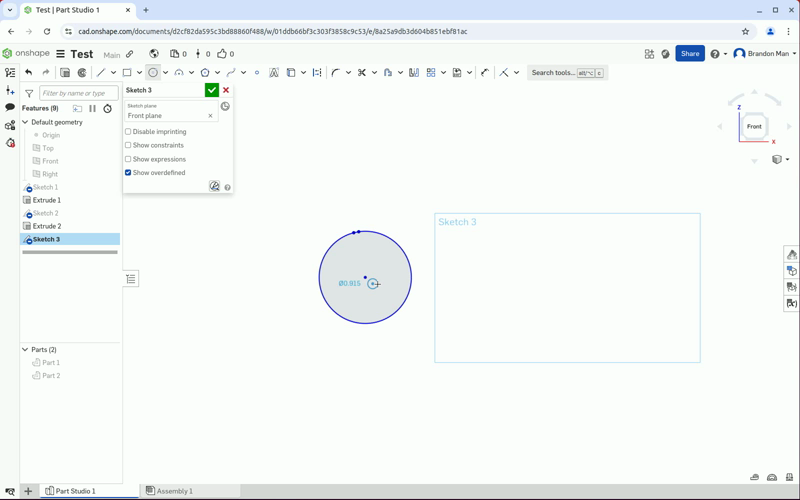
scroll(6)
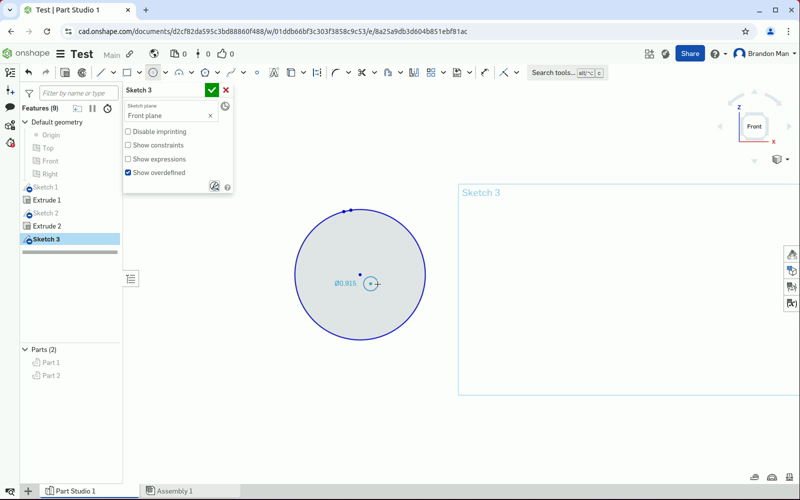
scroll(6)
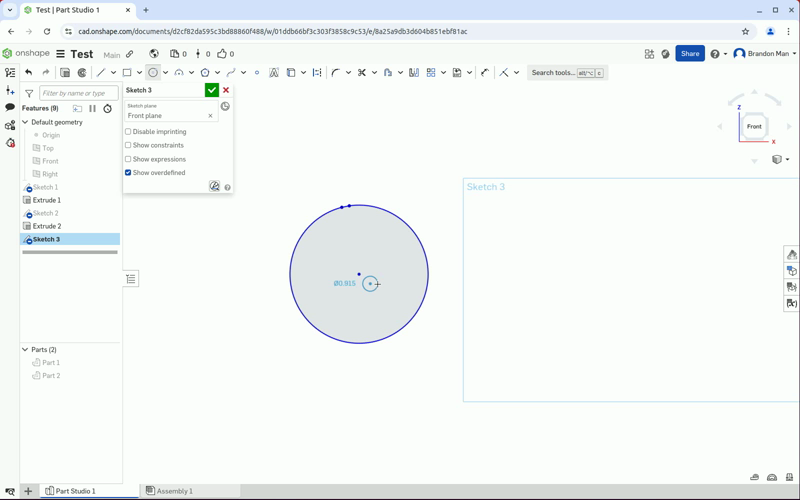
scroll(6)
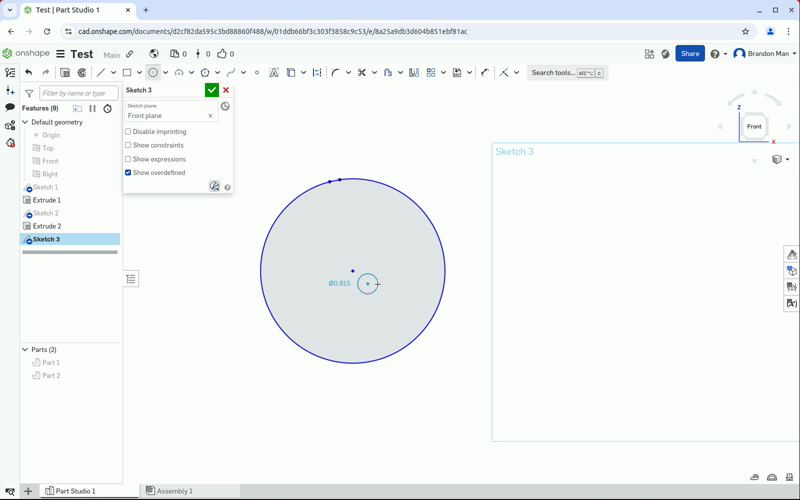
scroll(6)
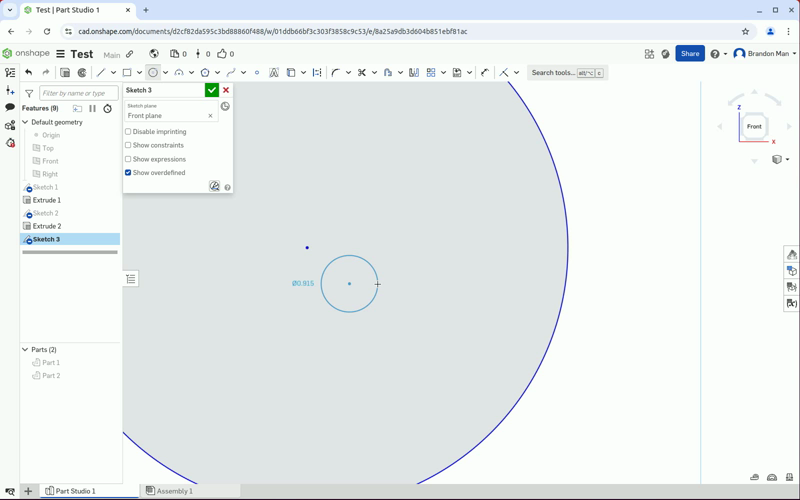
click(377, 283)
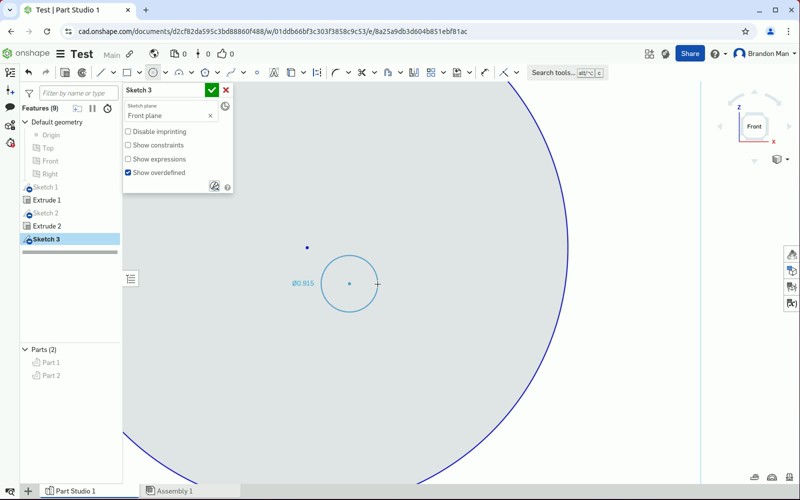
scroll(-6)
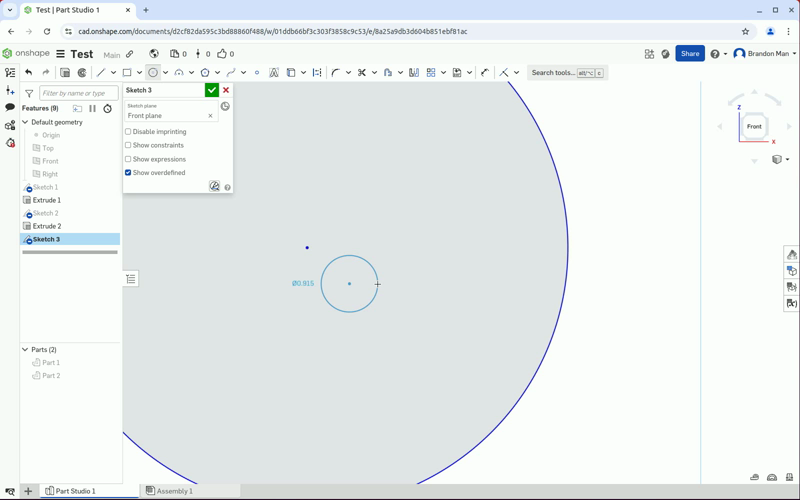
scroll(-6)
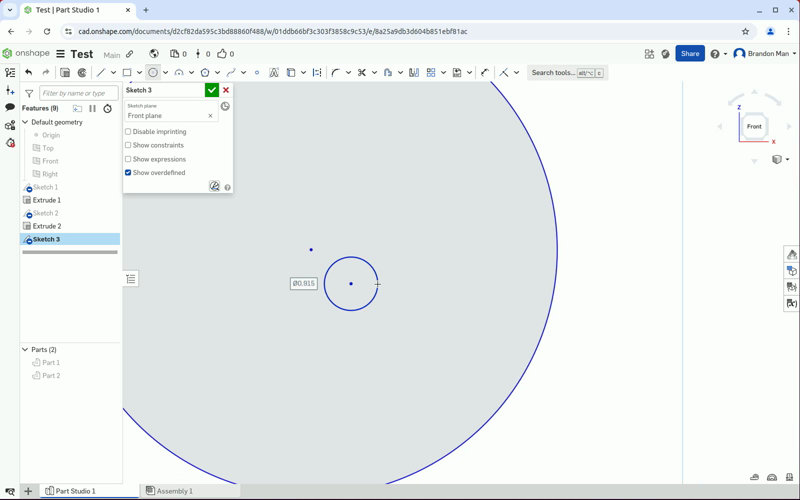
scroll(-6)
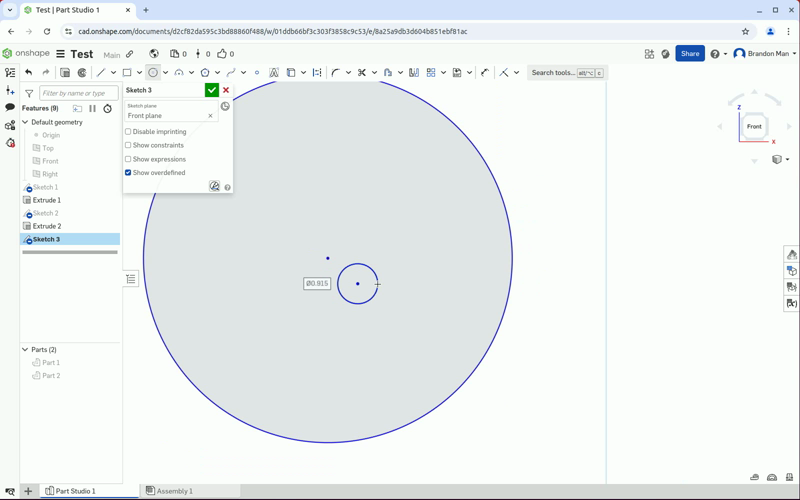
scroll(-6)
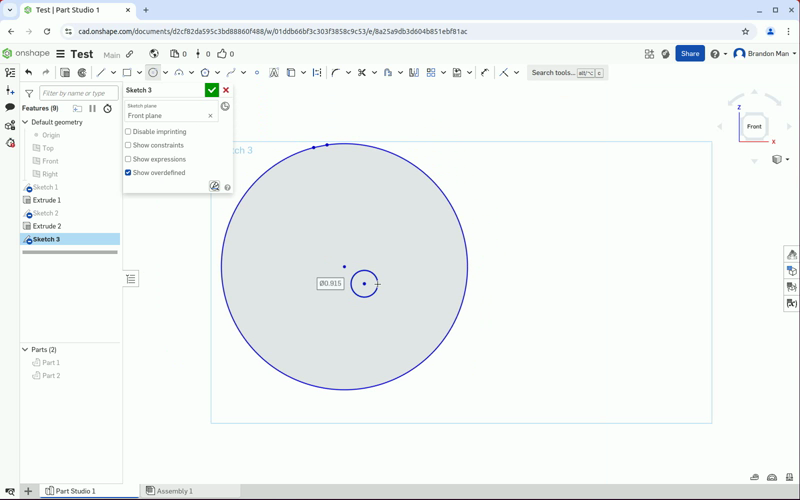
scroll(-6)
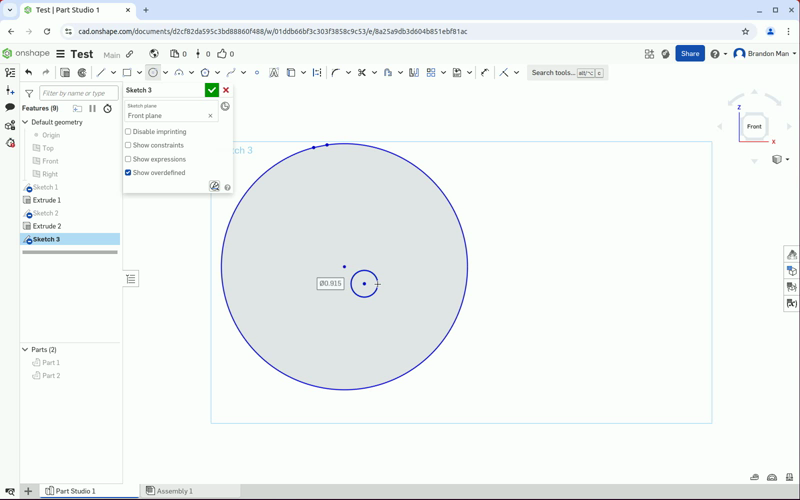
scroll(-6)
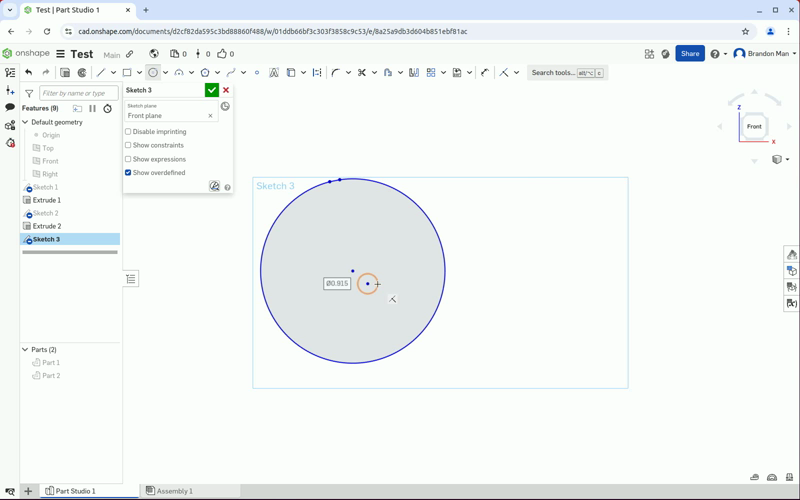
scroll(-6)
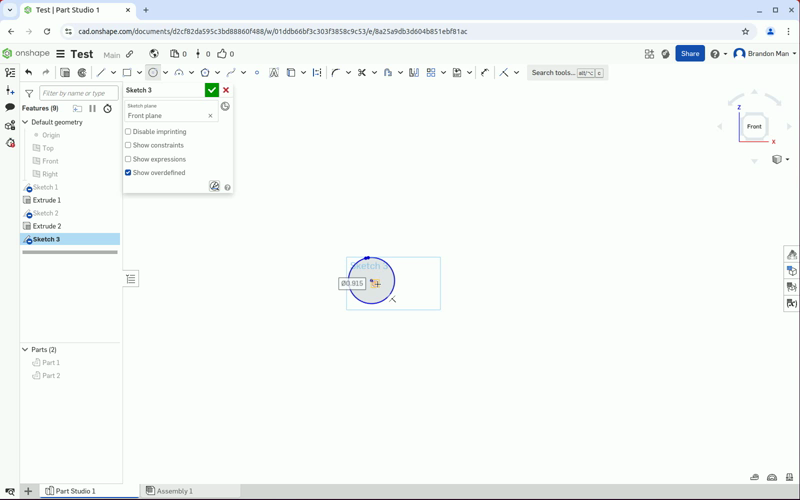
key(esc)
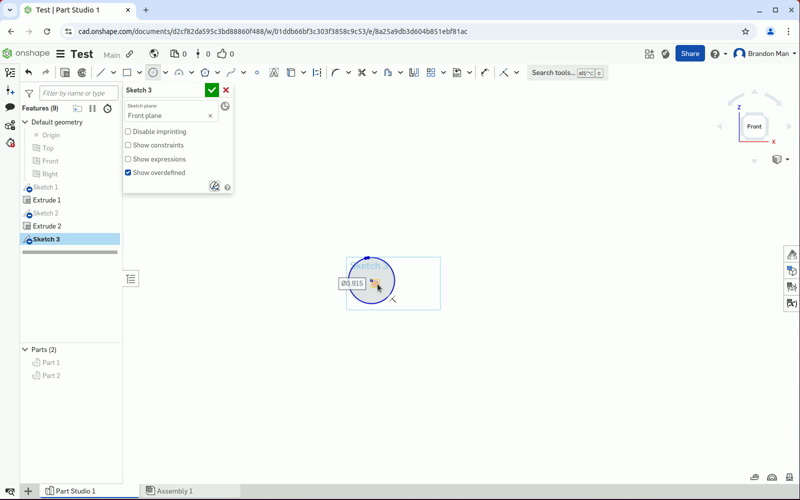
mouse_move(374, 274)
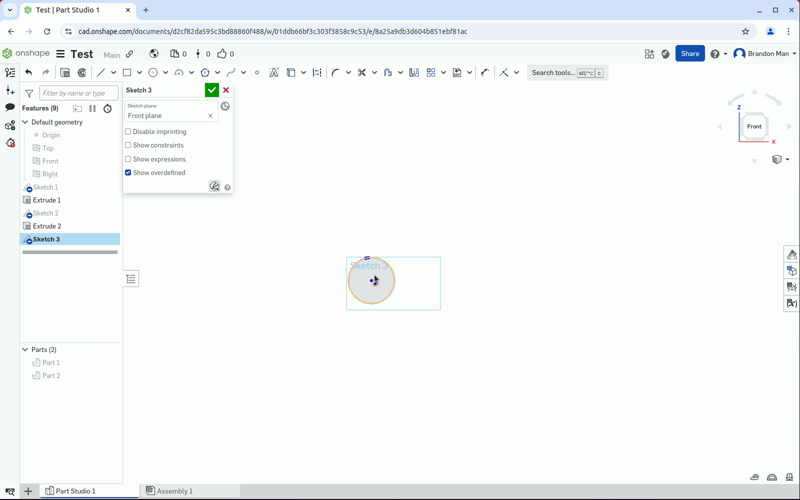
scroll(6)
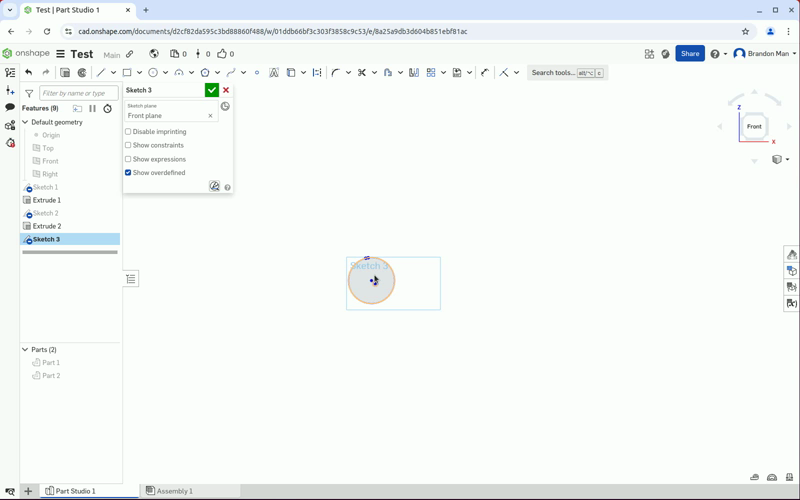
scroll(6)
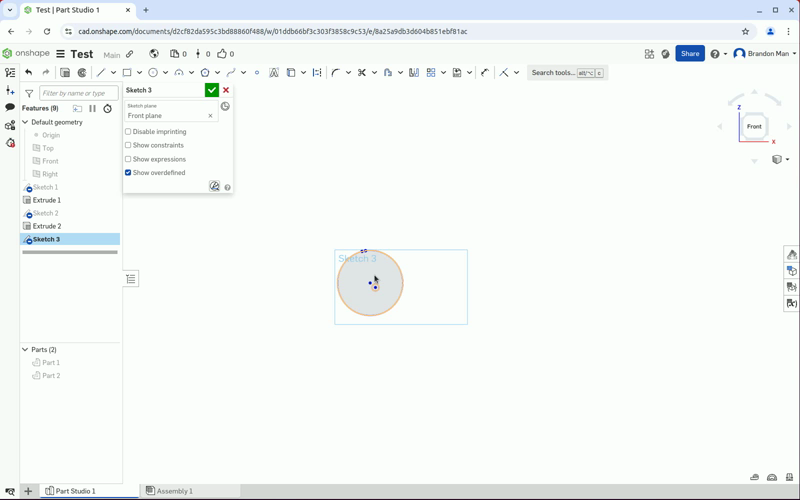
scroll(6)
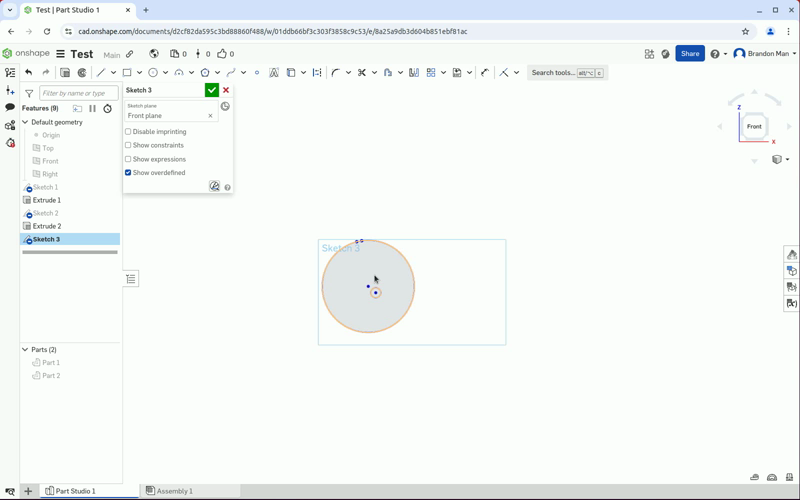
scroll(6)
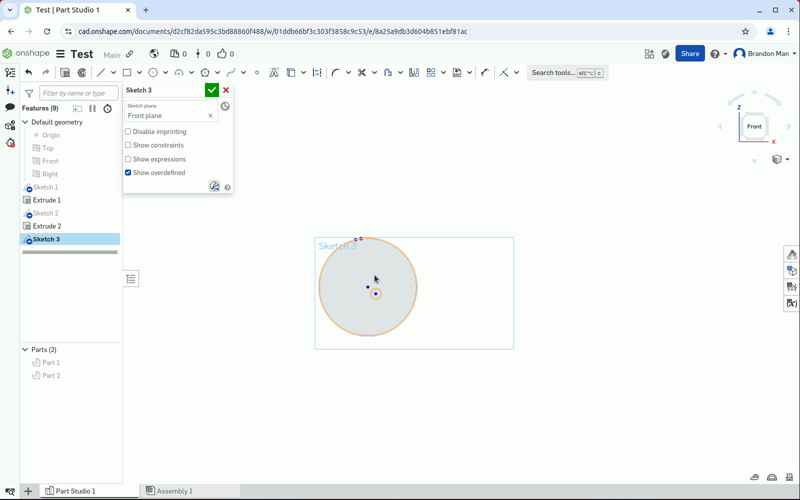
scroll(6)
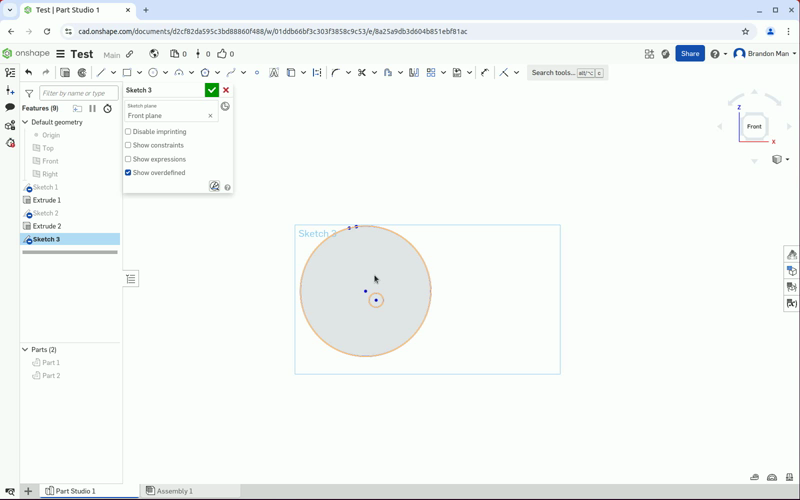
scroll(6)
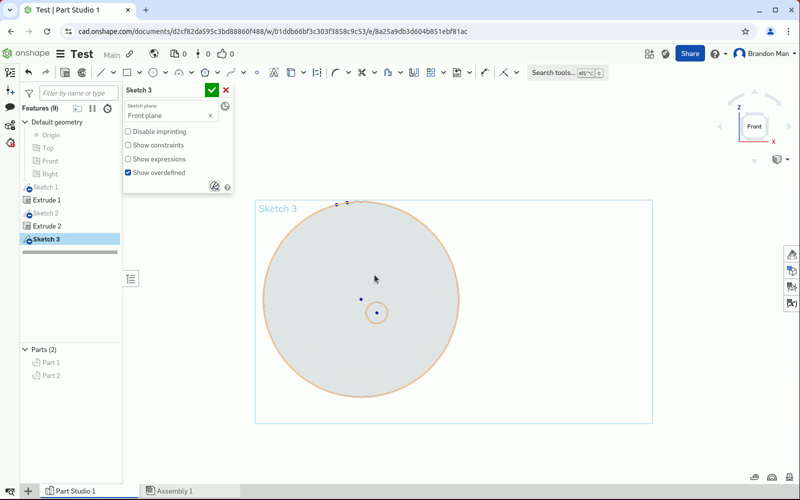
scroll(6)
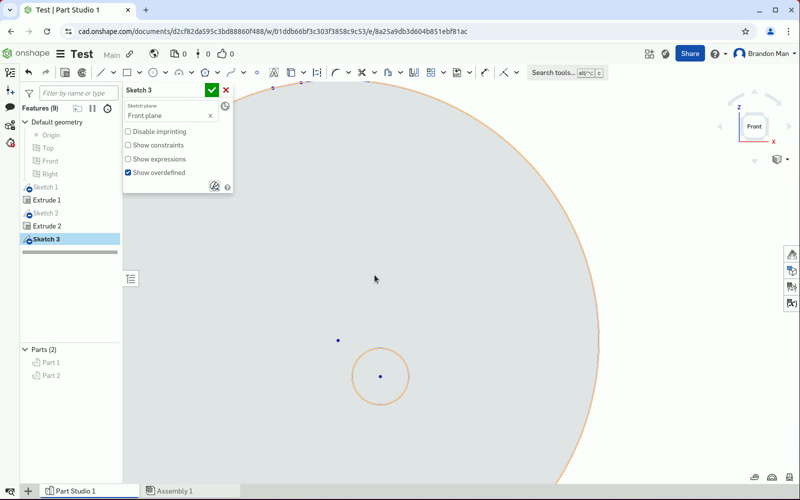
click(374, 274)
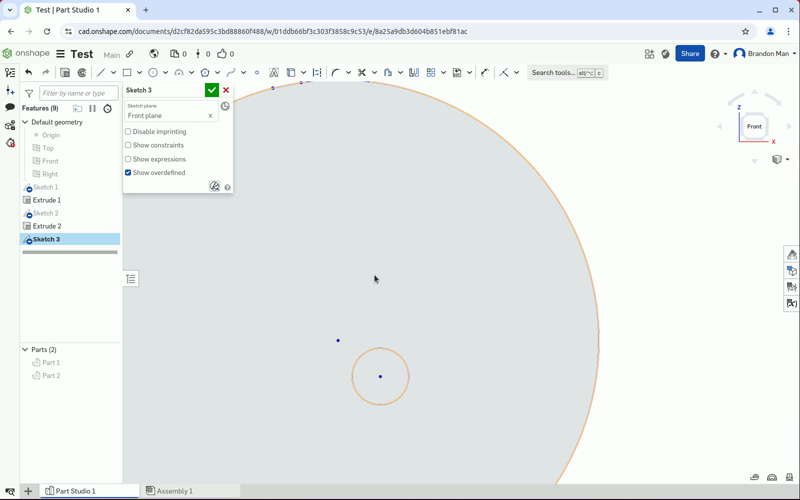
scroll(-6)
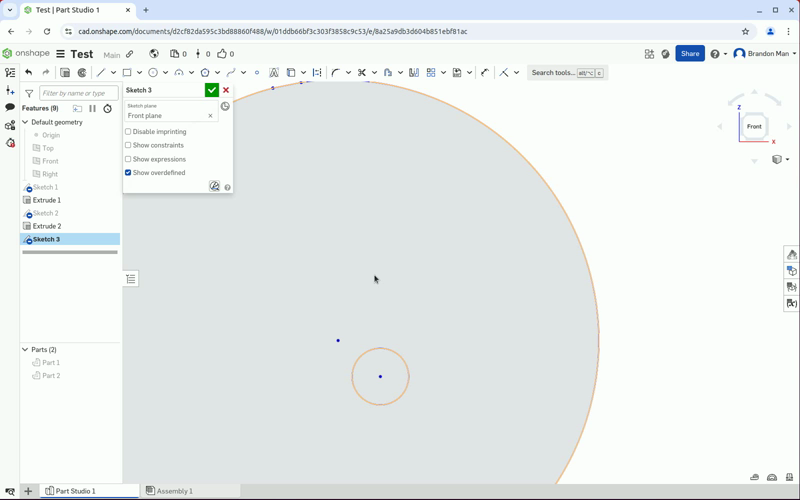
scroll(-6)
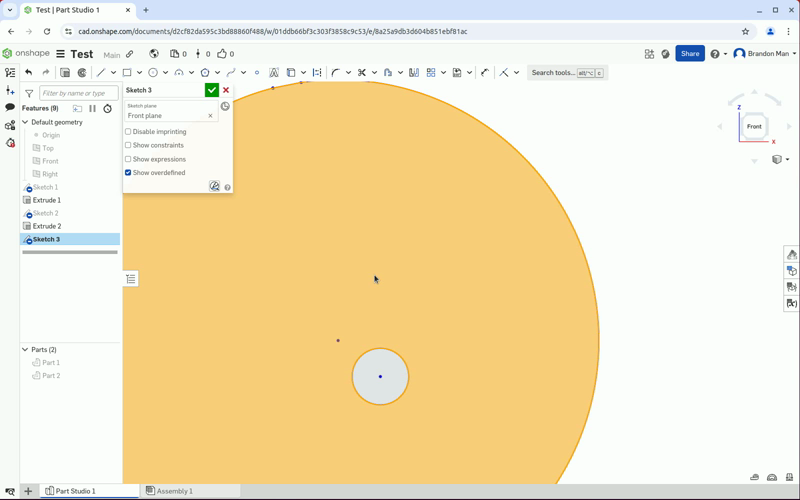
scroll(-6)
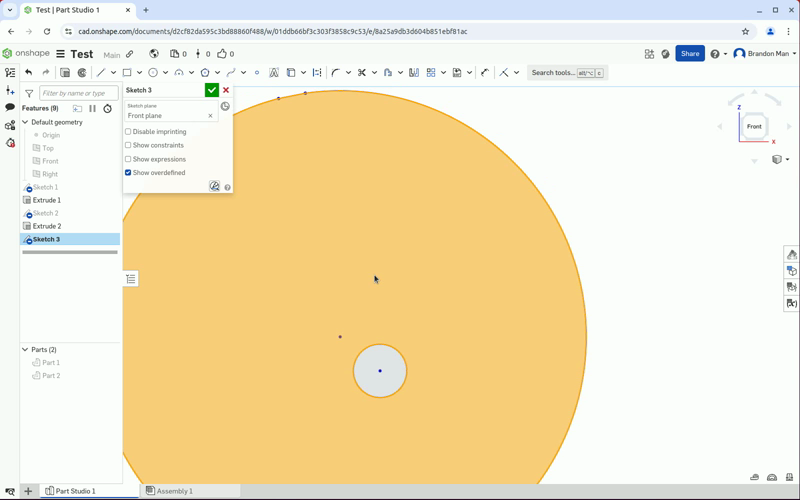
scroll(-6)
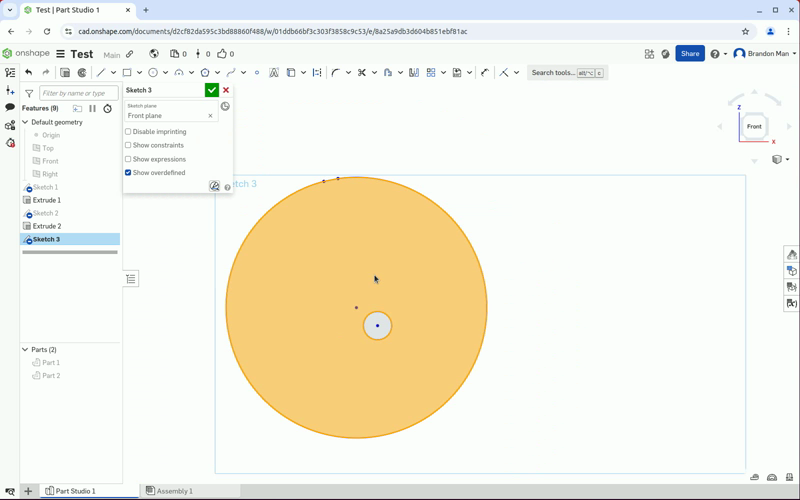
scroll(-6)
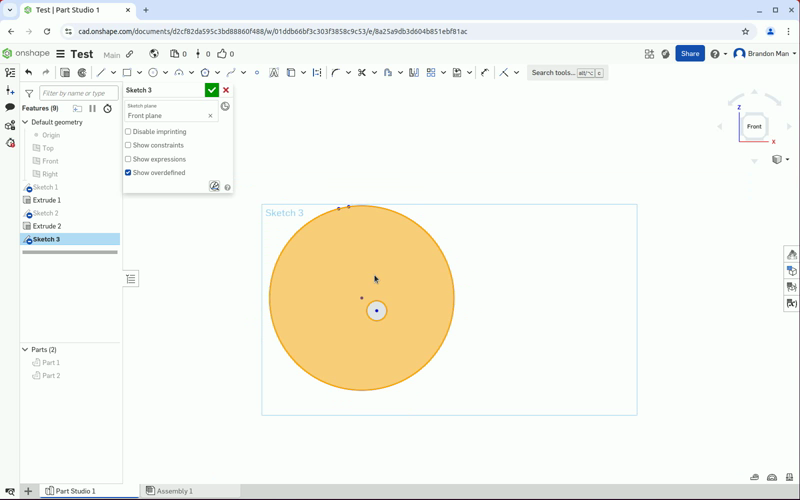
scroll(-6)
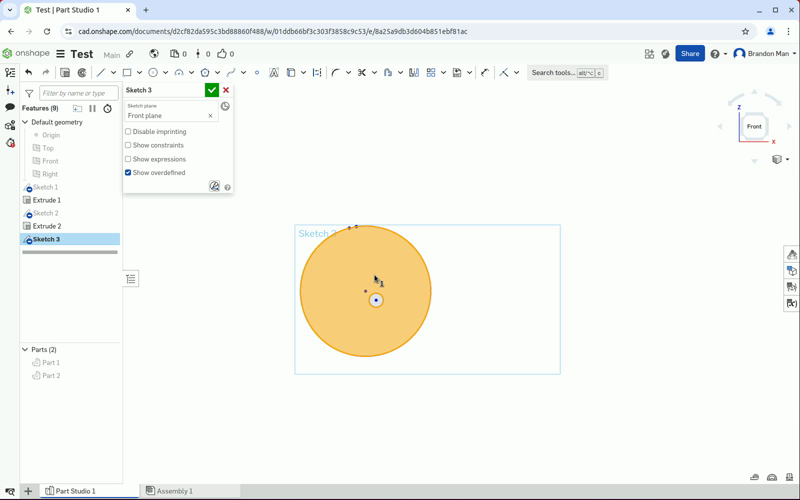
scroll(-6)
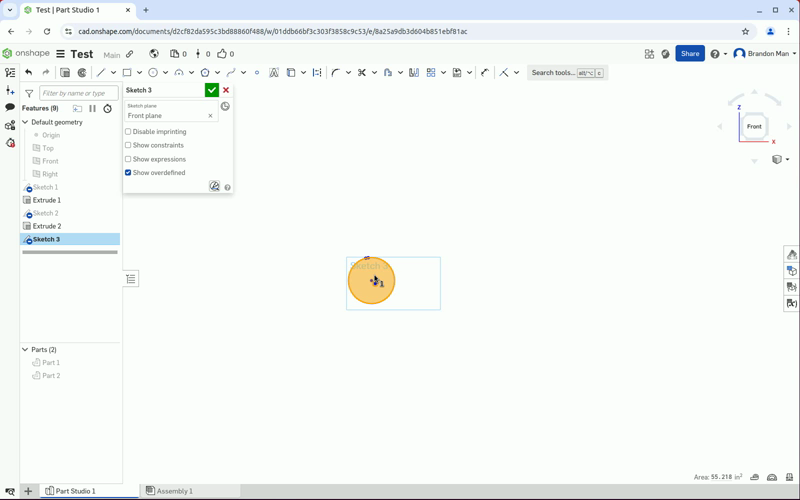
mouse_move(73, 352)
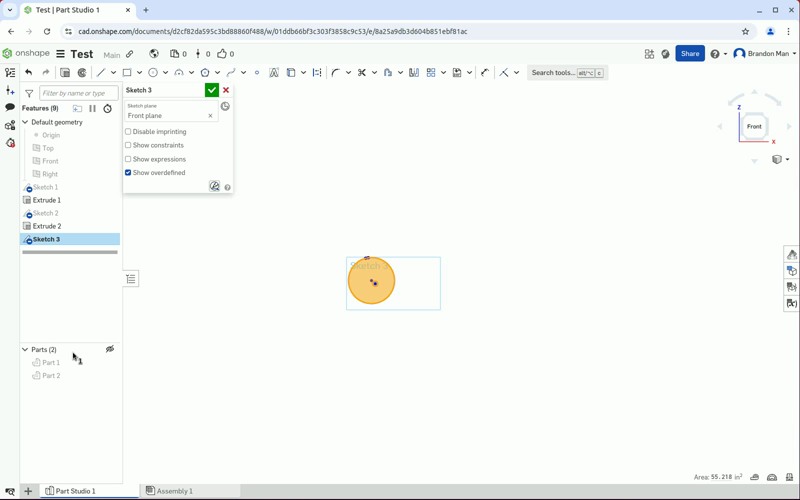
key(shift+y)
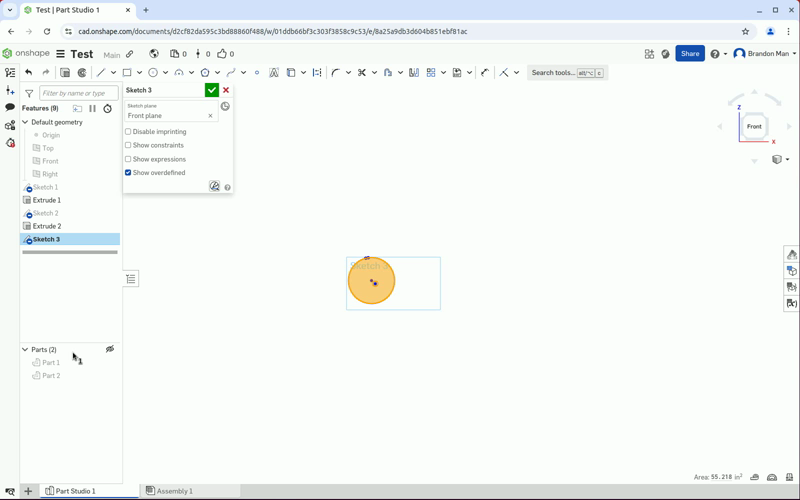
key(shift+e)
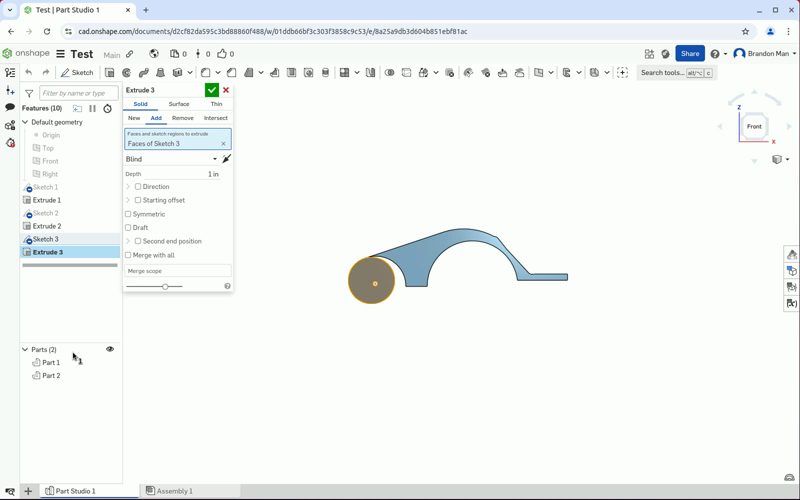
mouse_move(143, 106)
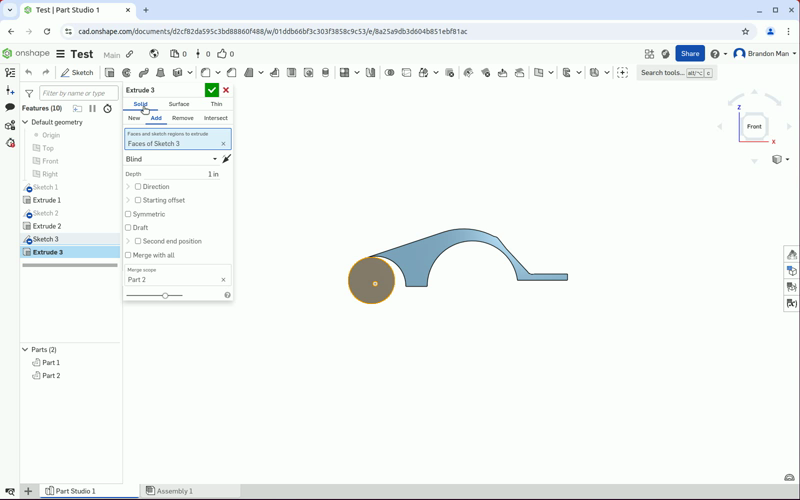
click(143, 106)
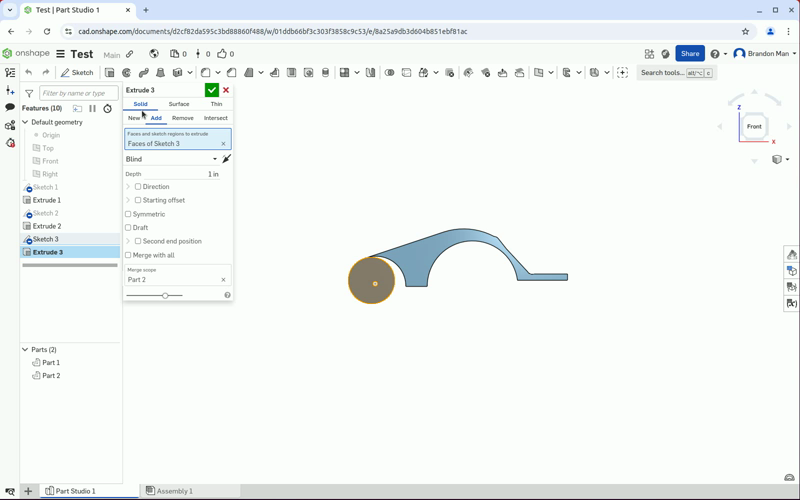
mouse_move(137, 120)
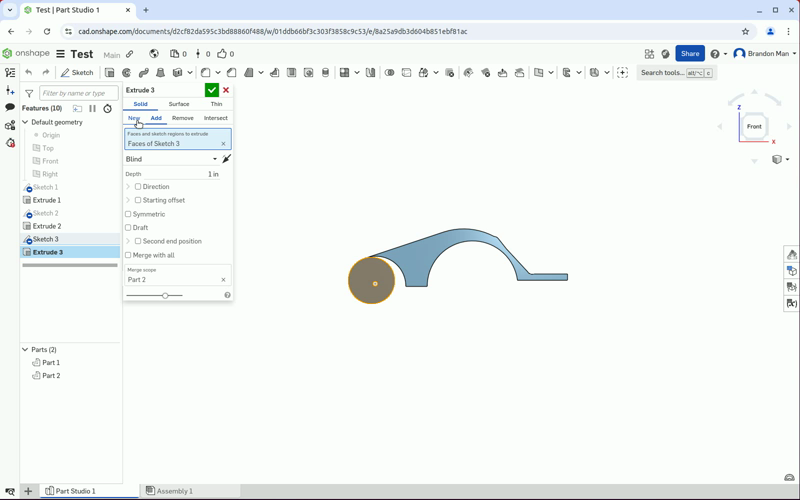
click(137, 120)
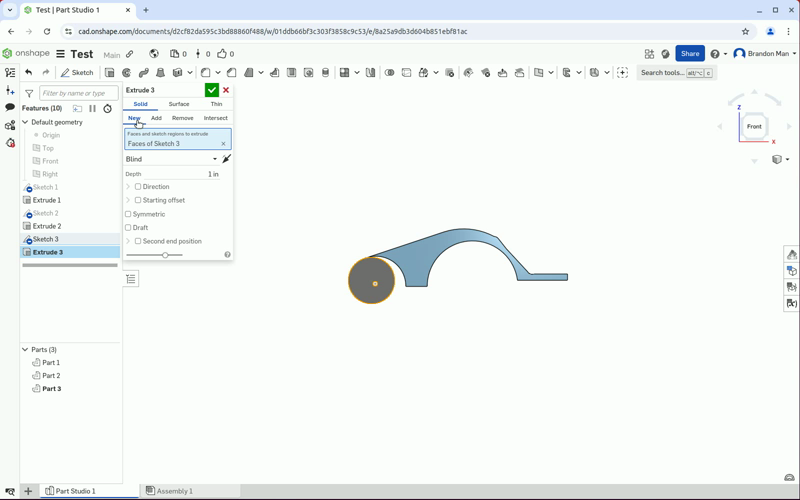
key(tab, 4)
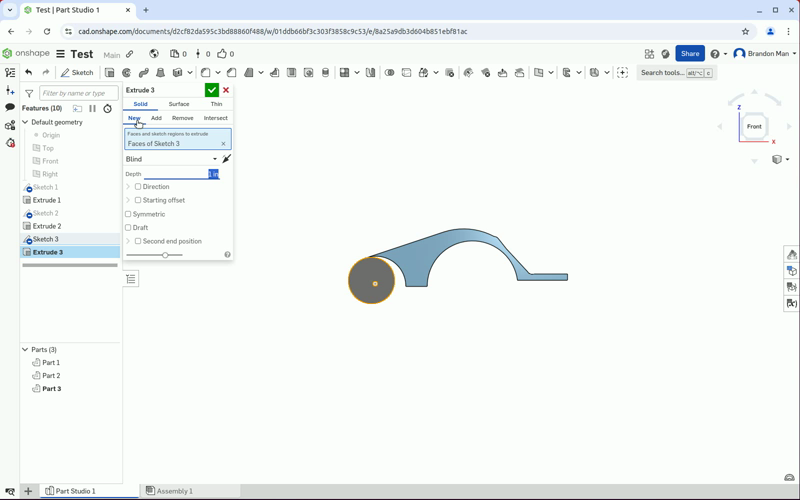
text(-3.611)
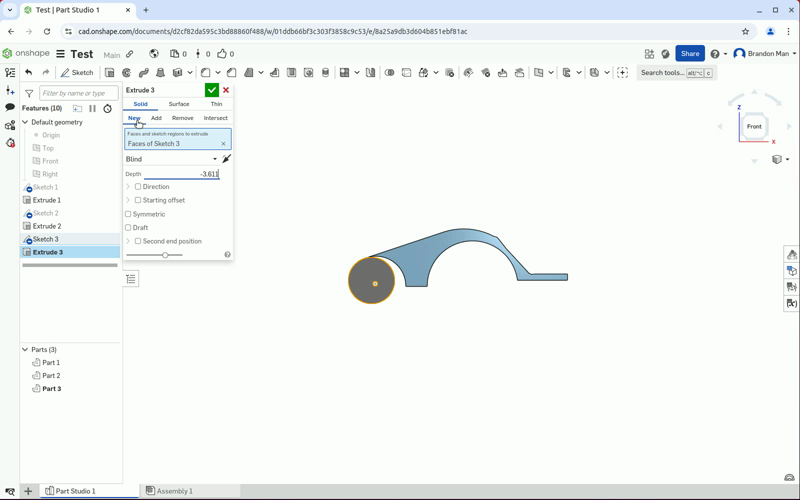
key(enter)
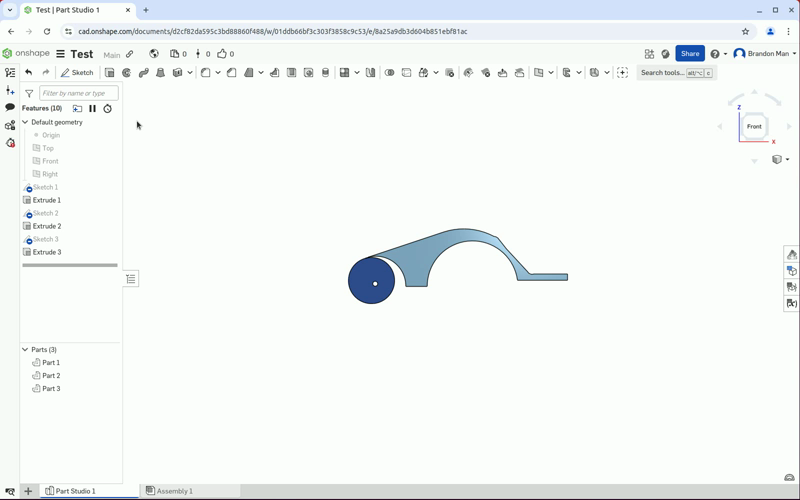
key(shift+h)
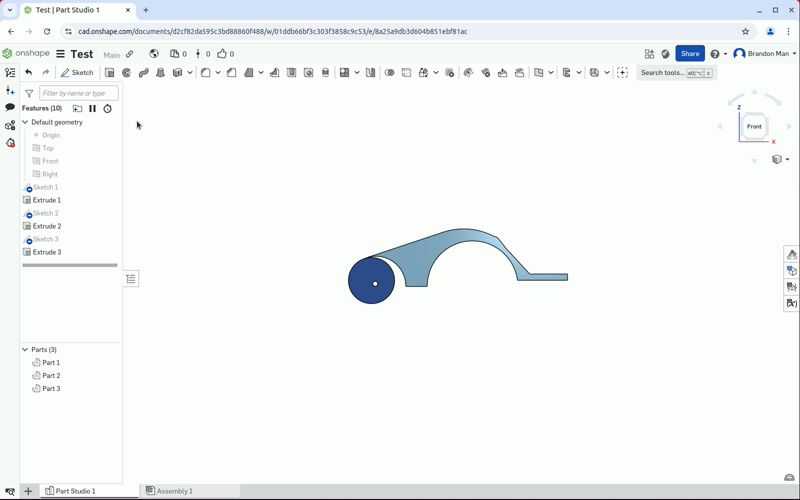
key(shift+h)
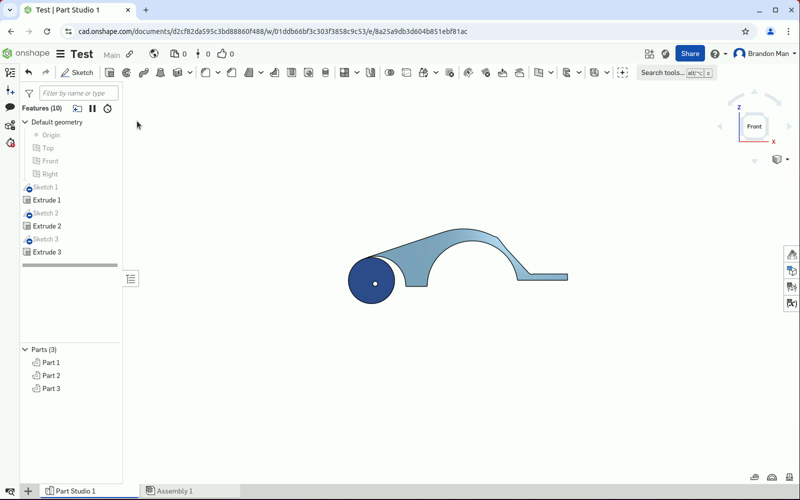
key(shift+7)
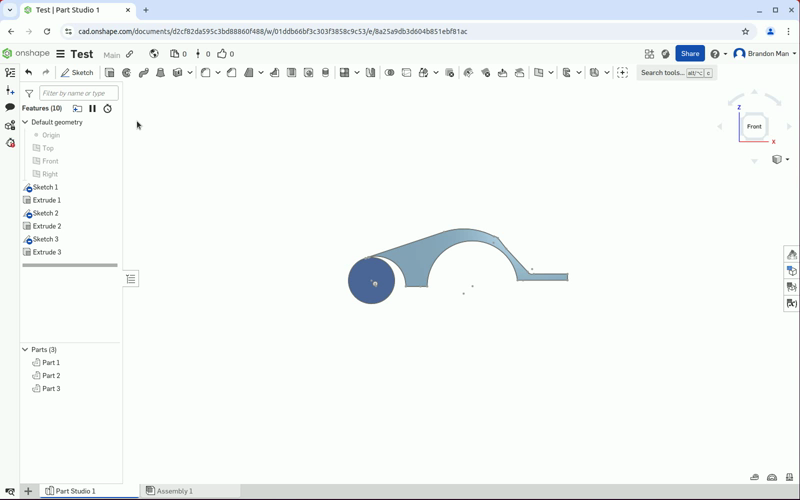
key(left, 2)
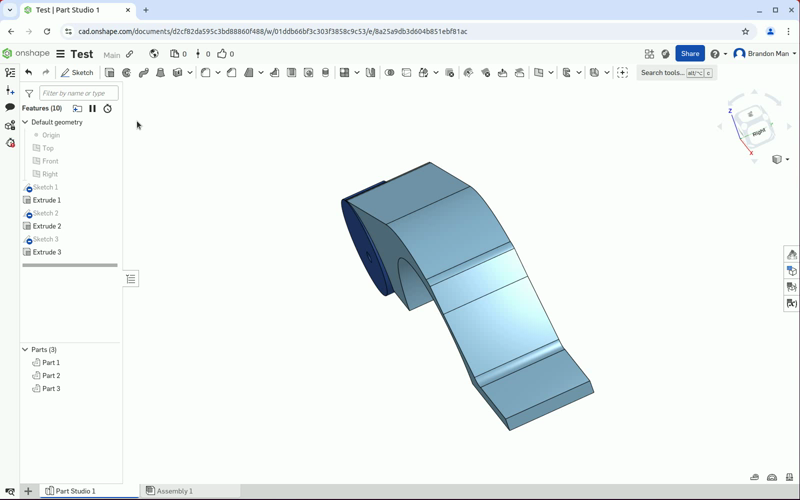
key(down, 2)
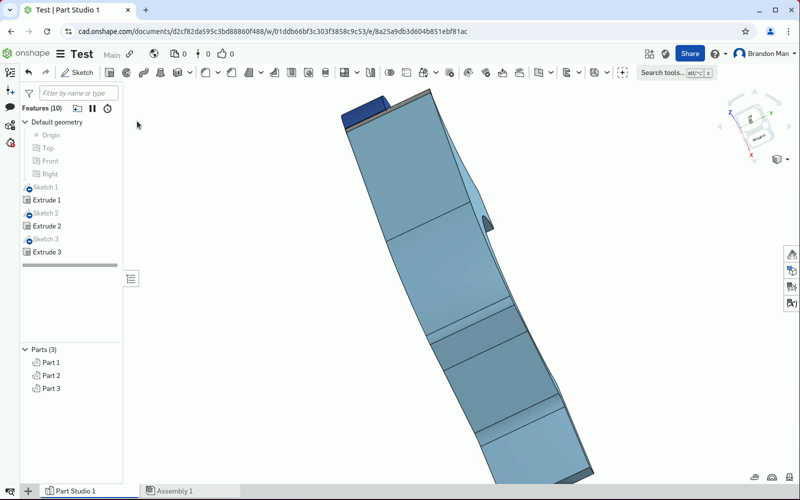
key(up, 2)
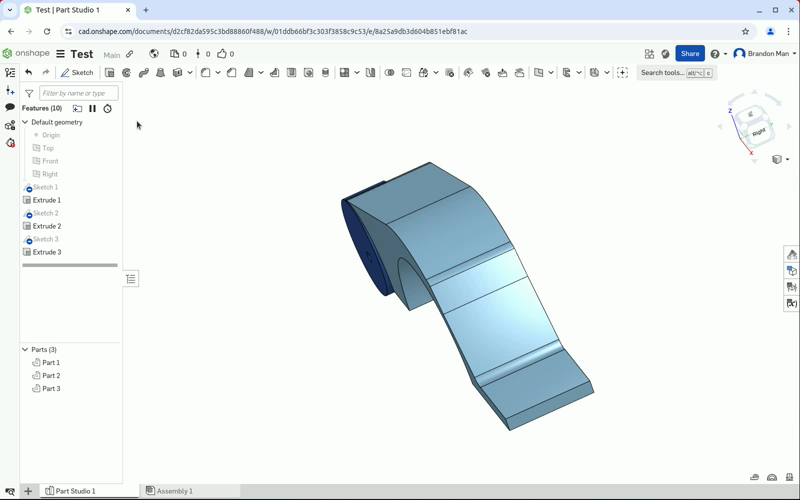
key(right, 2)
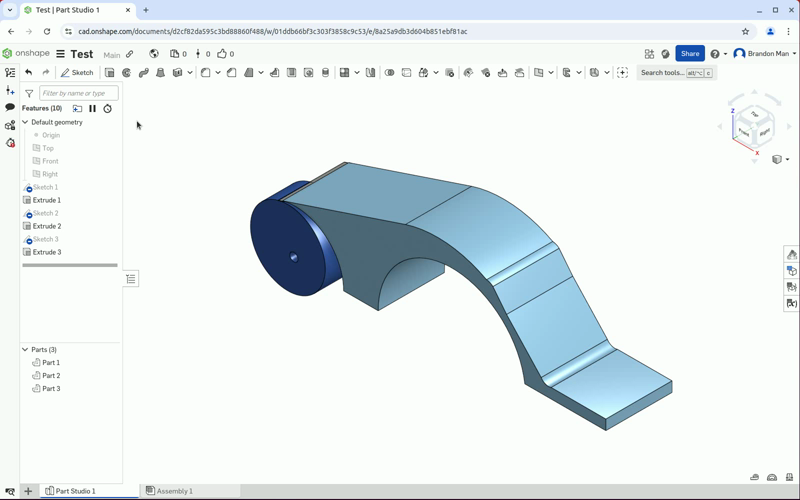
mouse_move(73, 189)
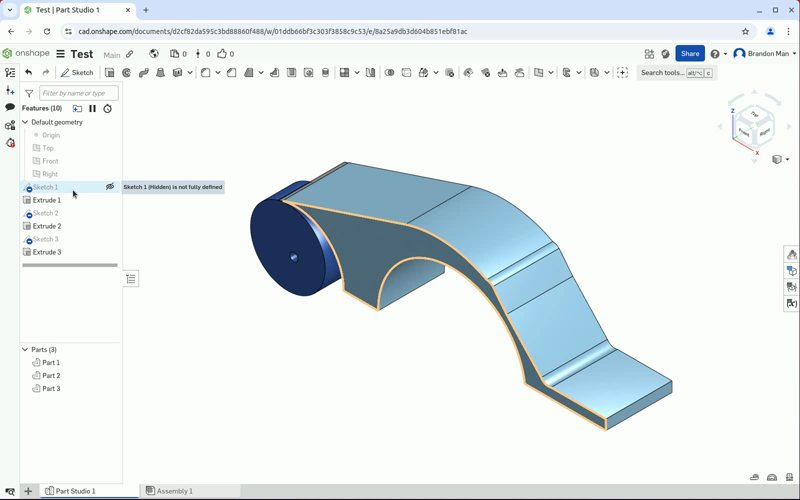
click(73, 189)